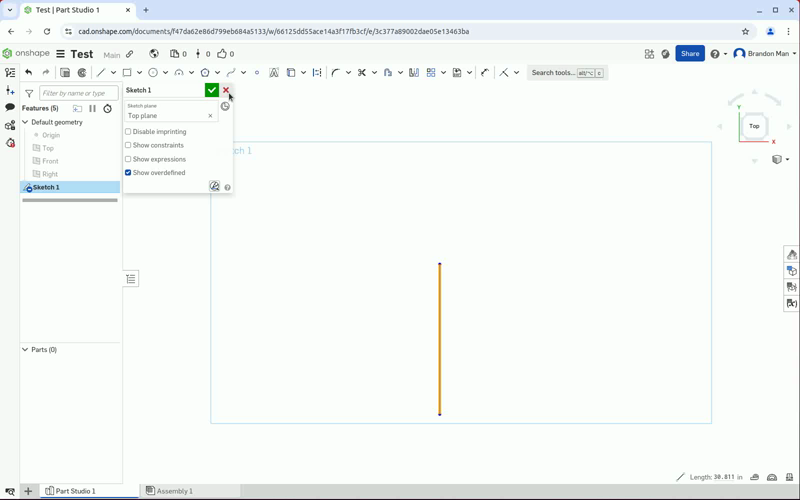
key(shift+h)
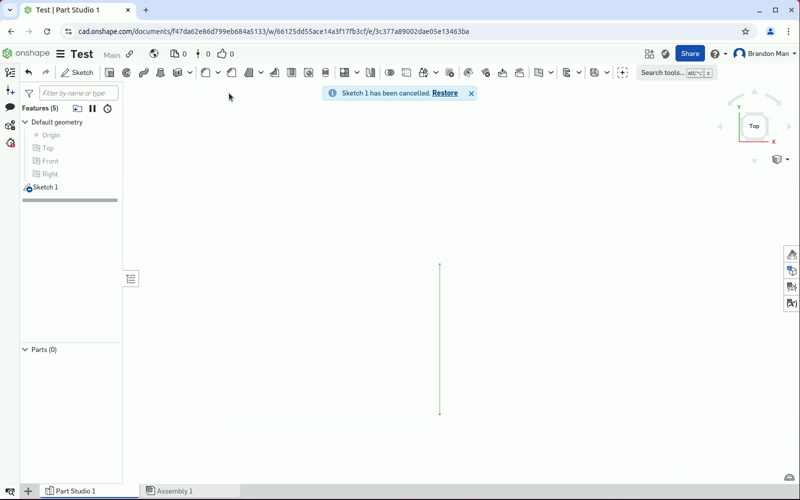
key(shift+s)
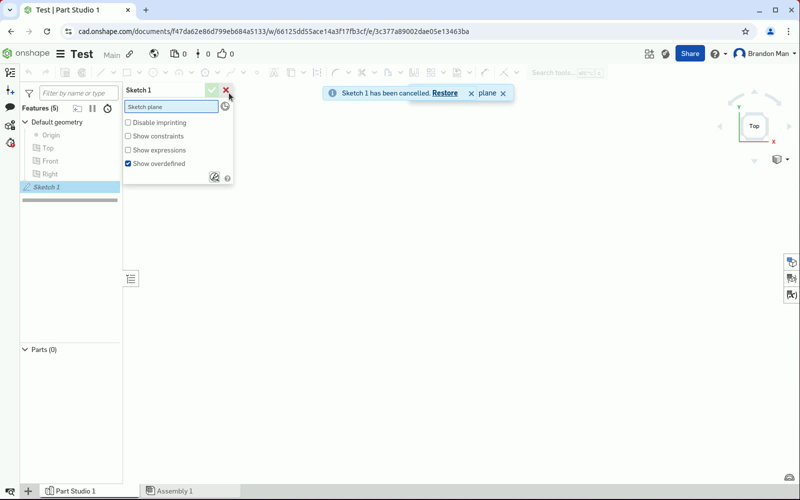
mouse_move(73, 150)
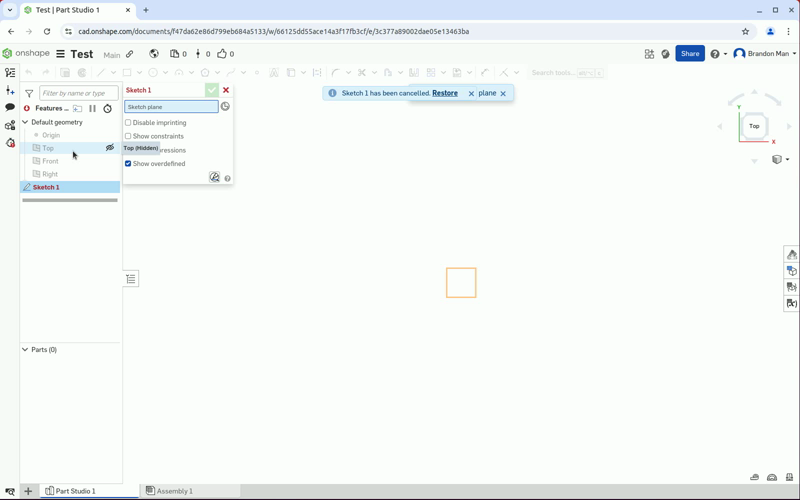
click(73, 150)
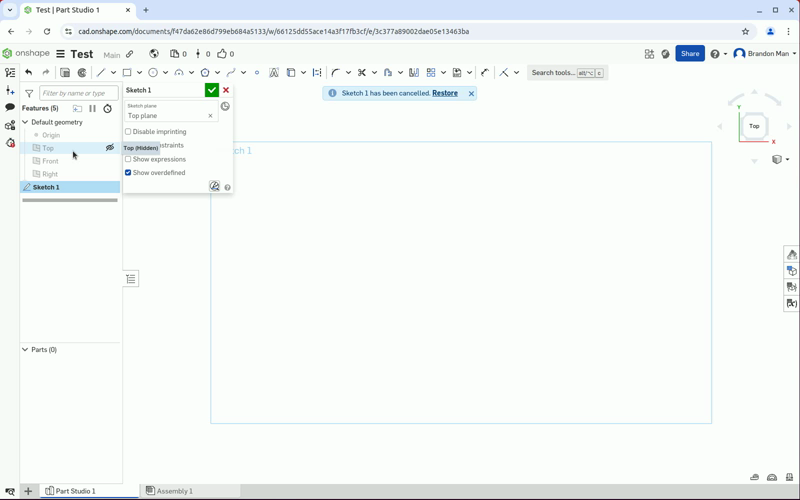
mouse_move(73, 352)
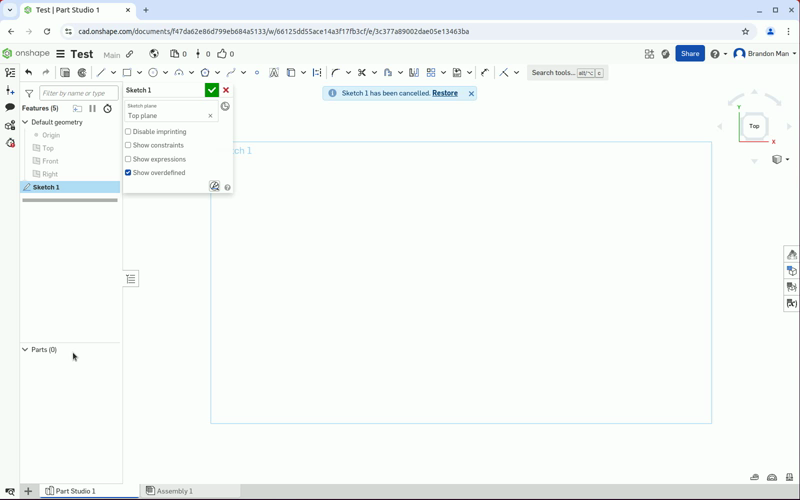
key(y)
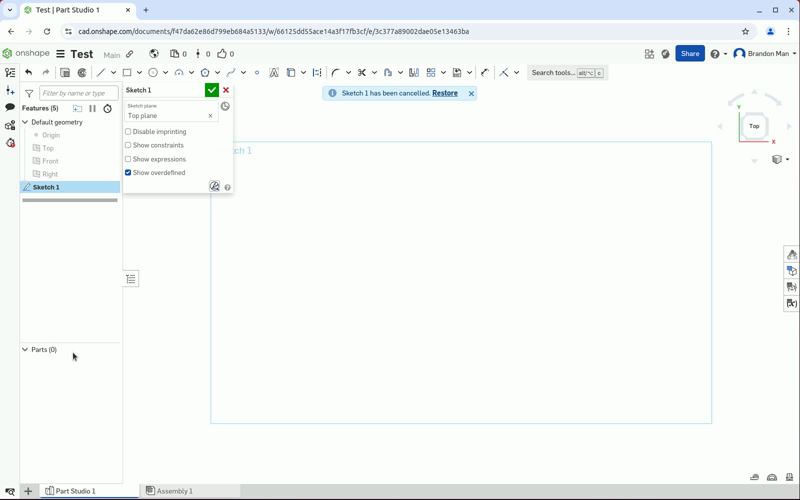
key(l)
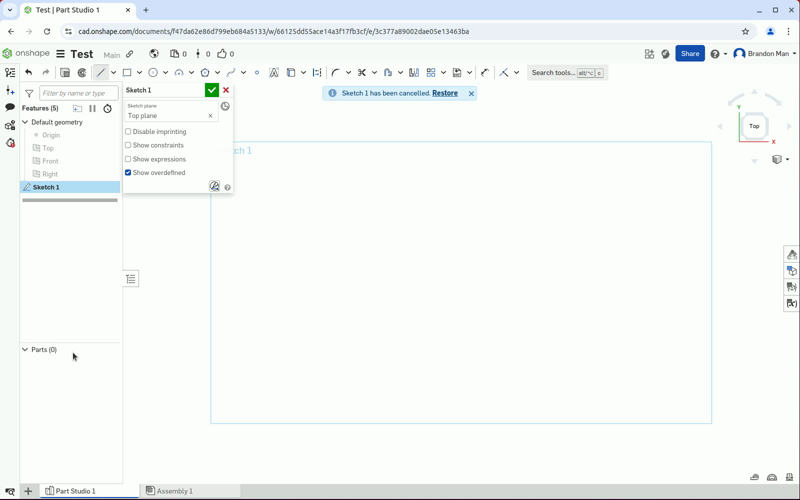
key_down(shift)
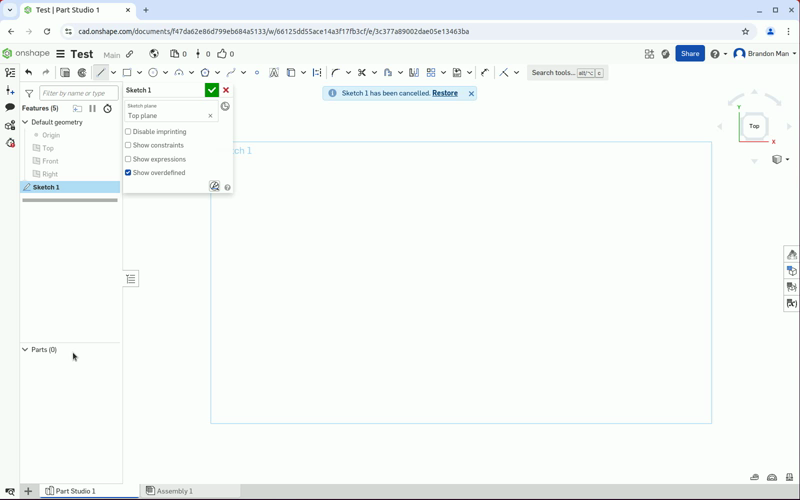
mouse_move(348, 339)
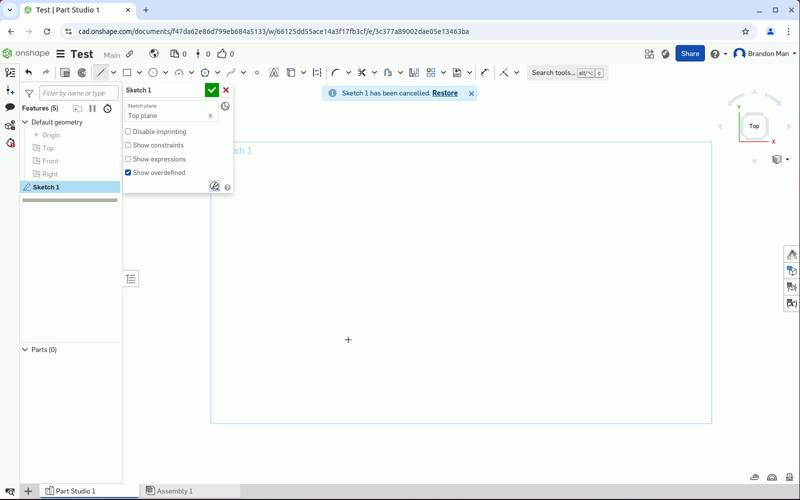
click(348, 339)
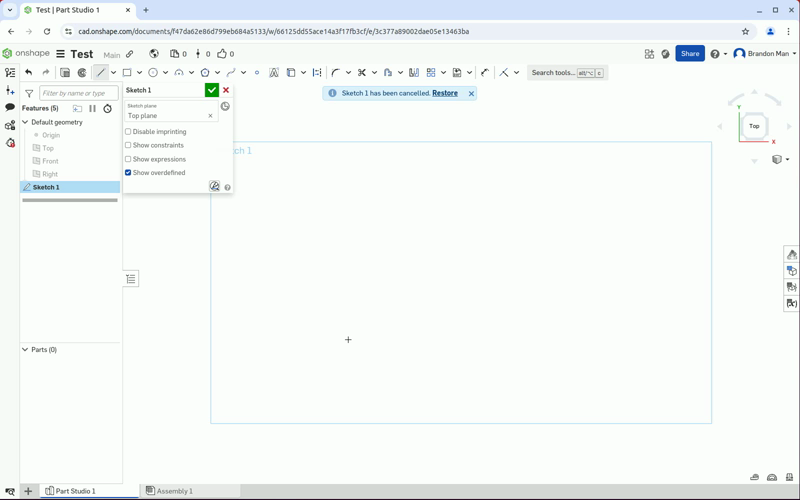
key_up(shift)
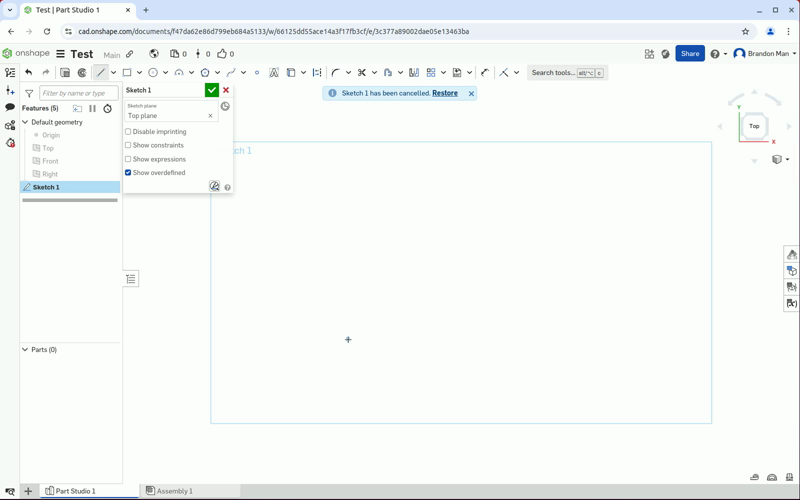
key_down(shift)
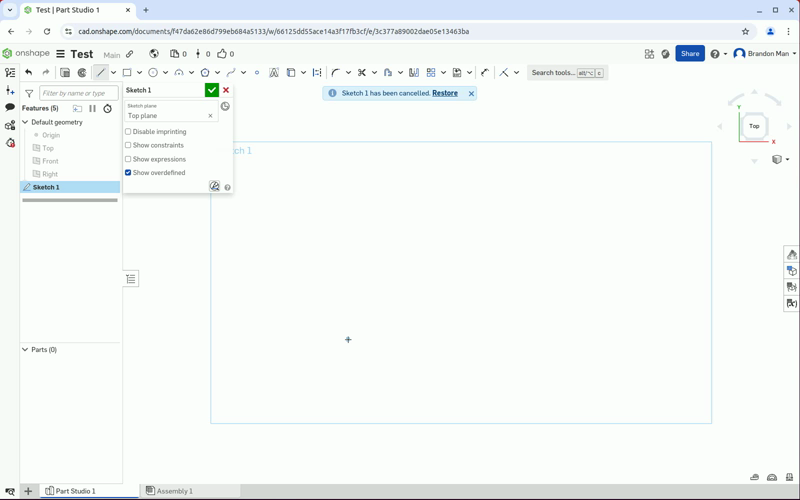
mouse_move(572, 339)
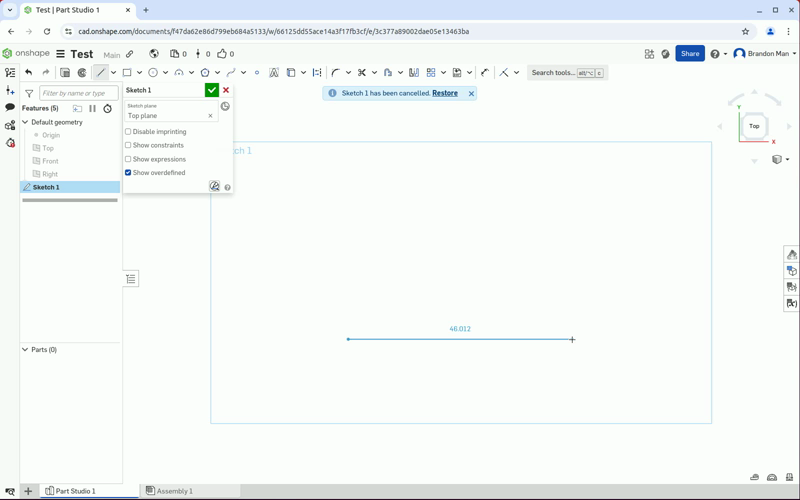
click(572, 339)
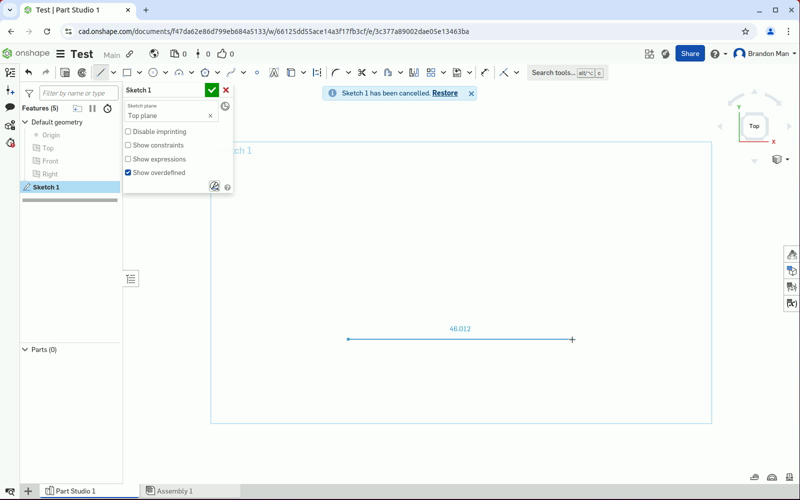
key_up(shift)
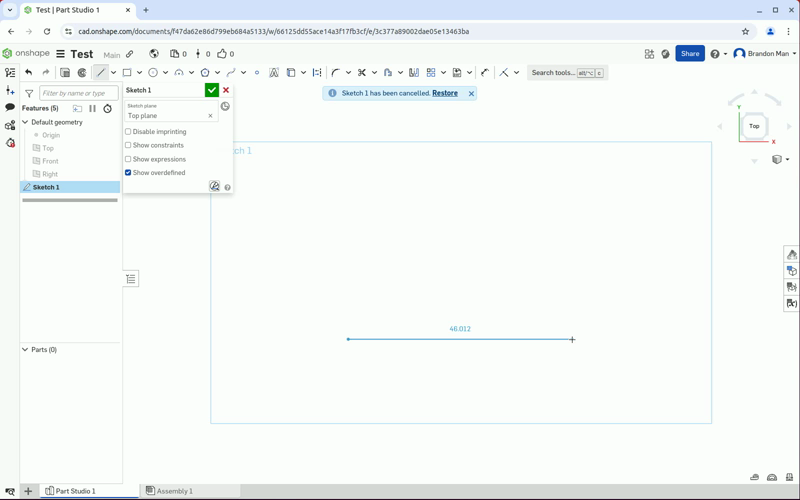
key_down(shift)
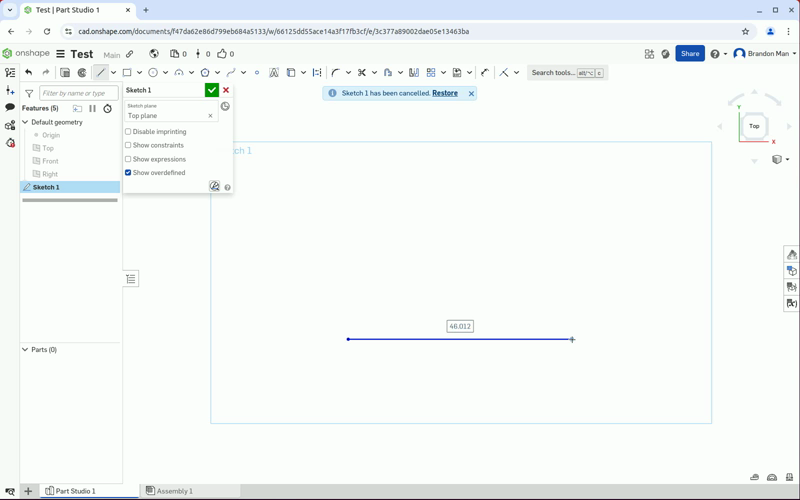
mouse_move(572, 226)
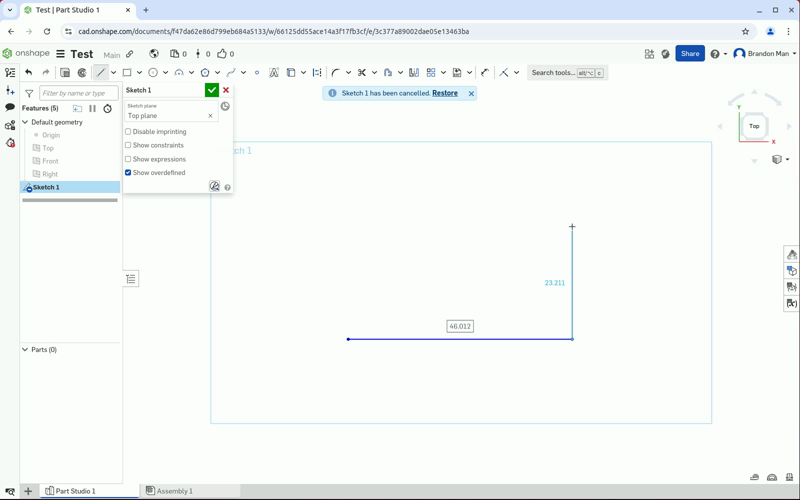
click(572, 226)
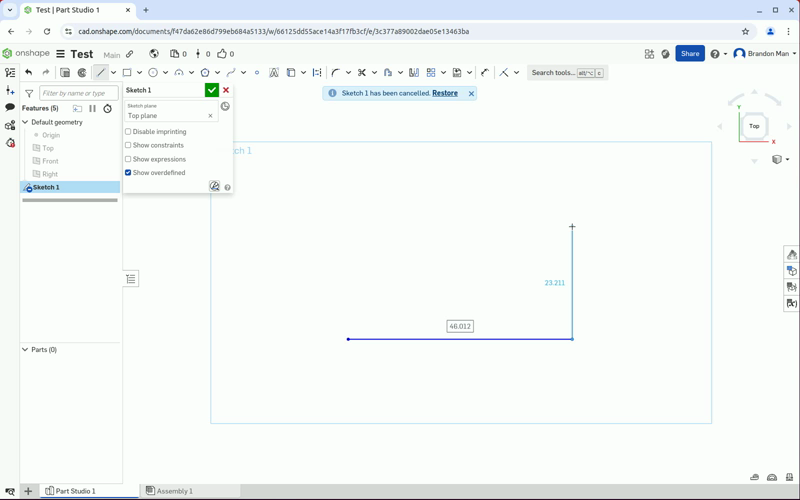
key_up(shift)
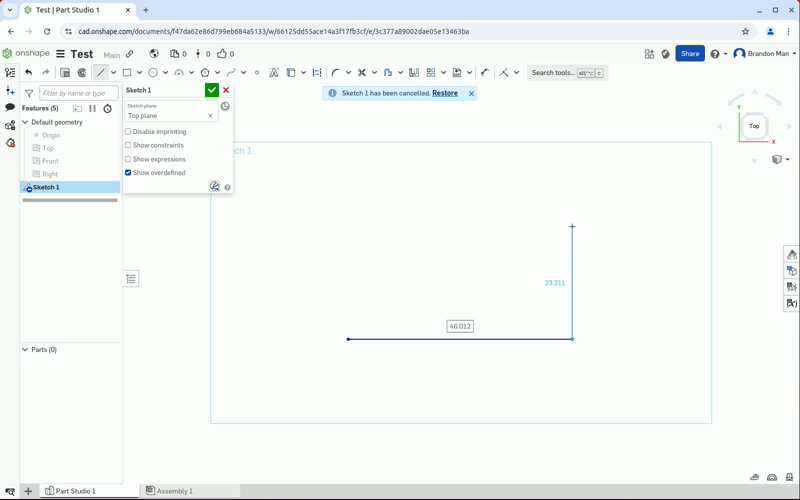
key_down(shift)
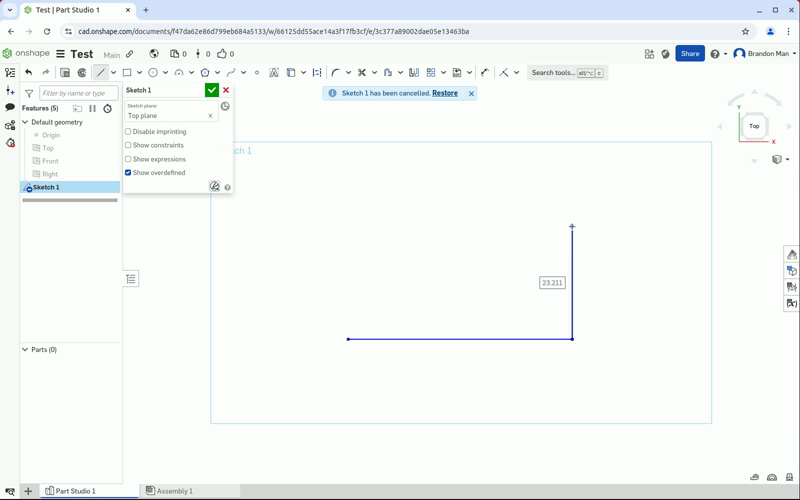
mouse_move(348, 226)
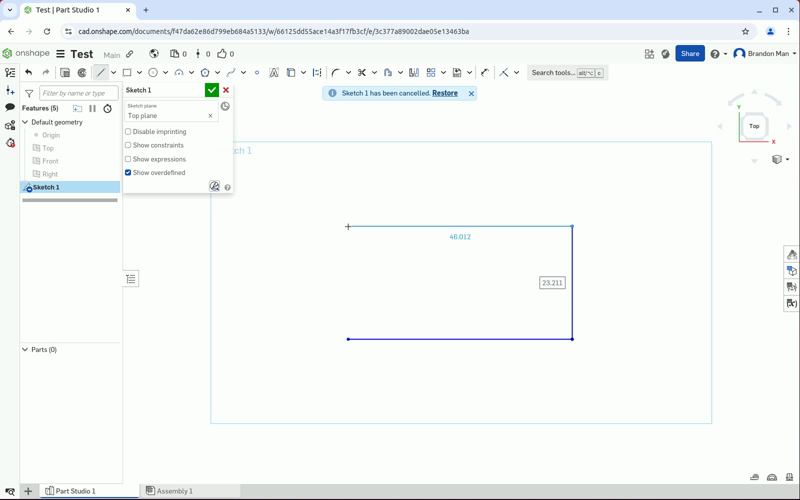
click(348, 226)
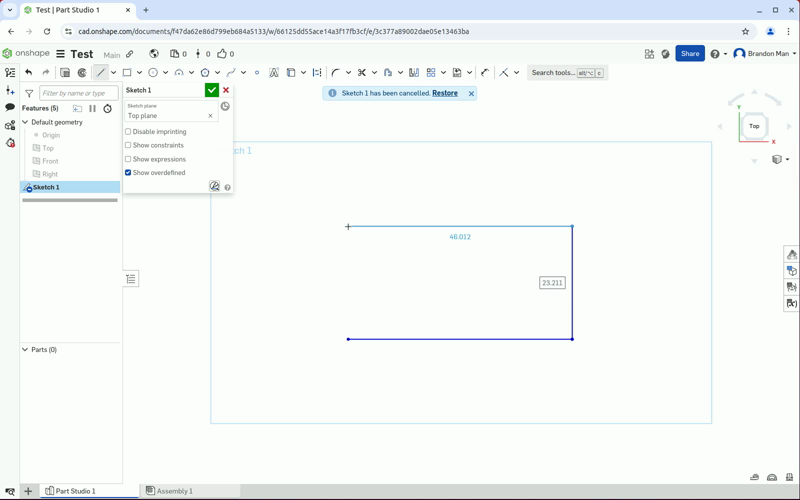
key_up(shift)
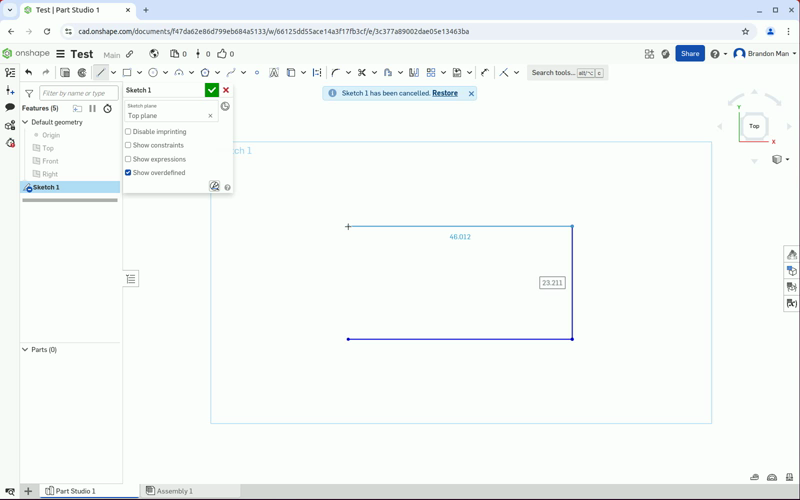
key_down(shift)
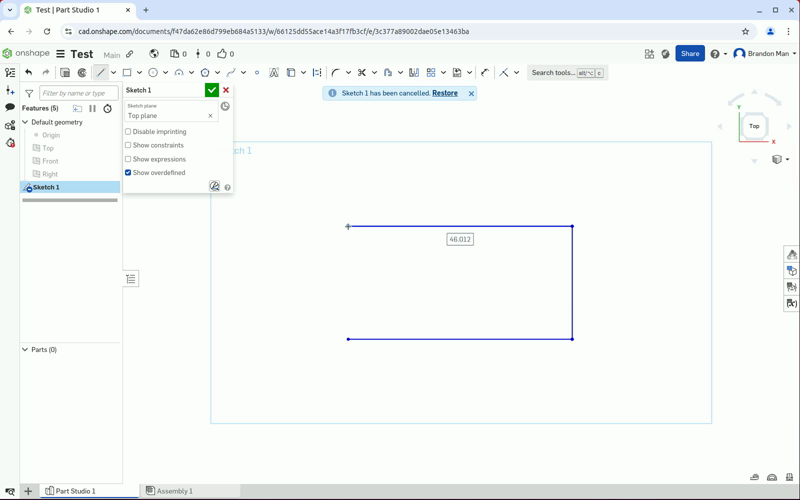
mouse_move(348, 339)
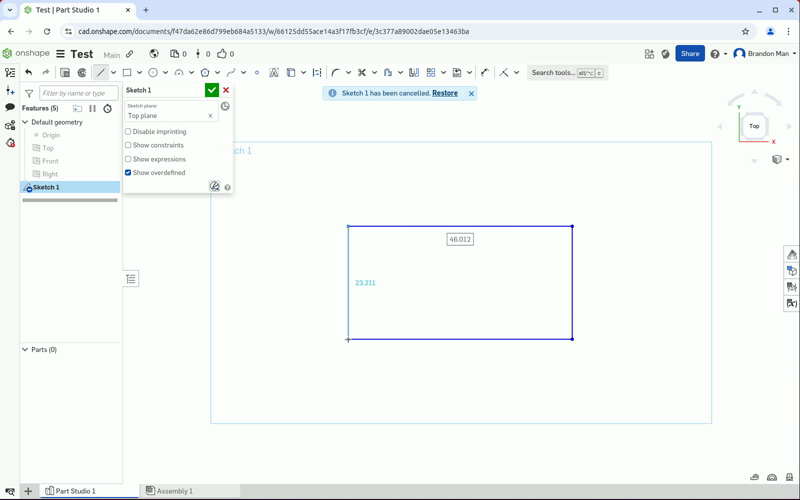
key_up(shift)
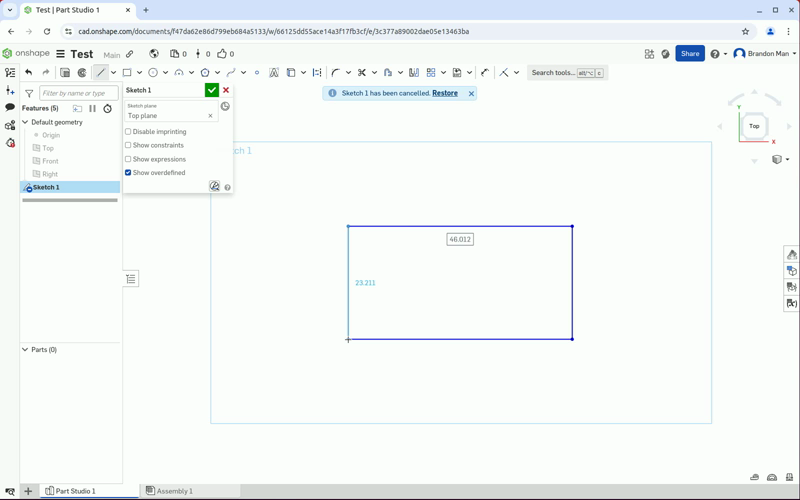
click(348, 339)
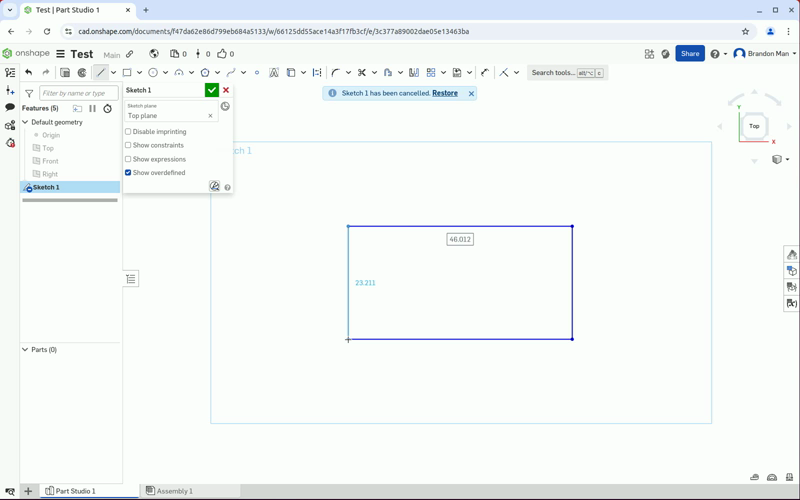
key(esc)
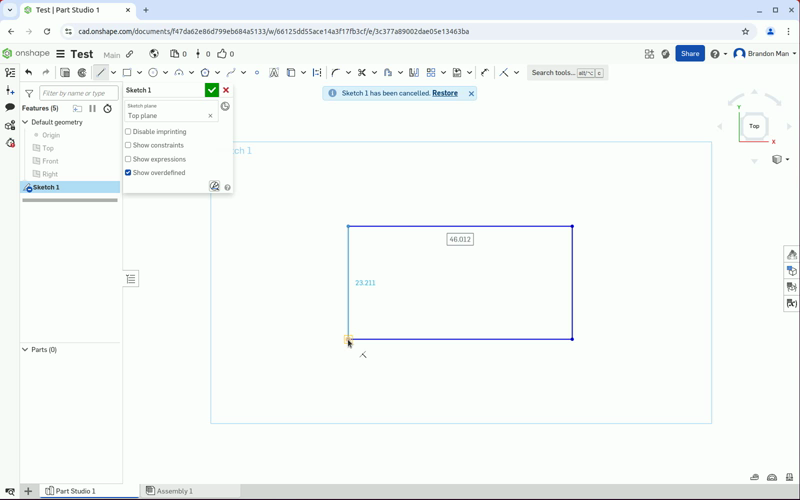
key(c)
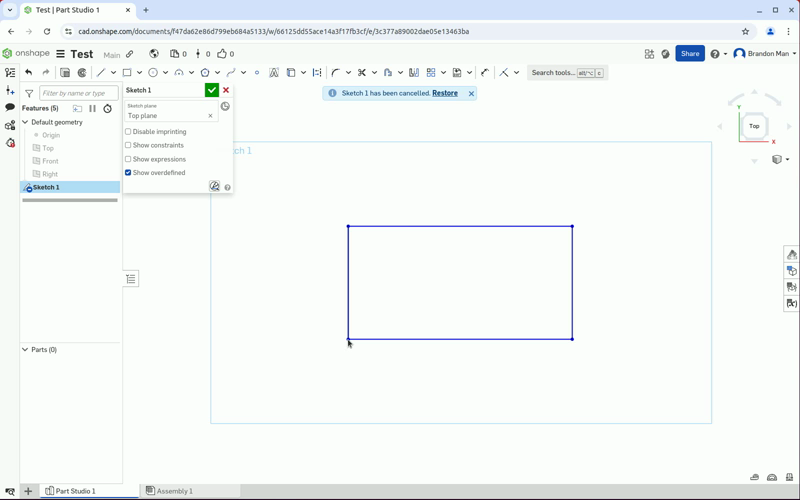
key_down(shift)
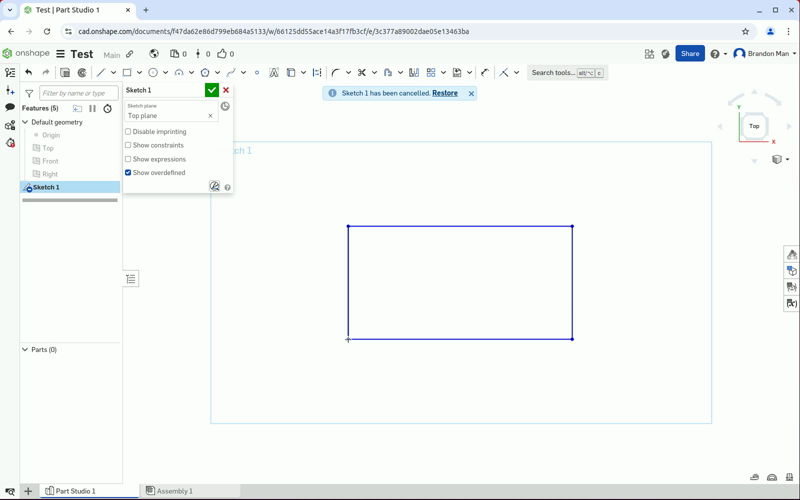
mouse_move(461, 282)
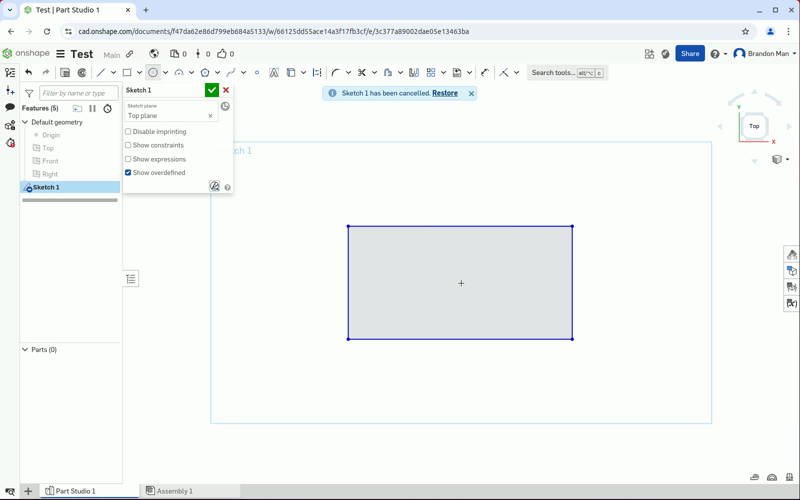
click(461, 282)
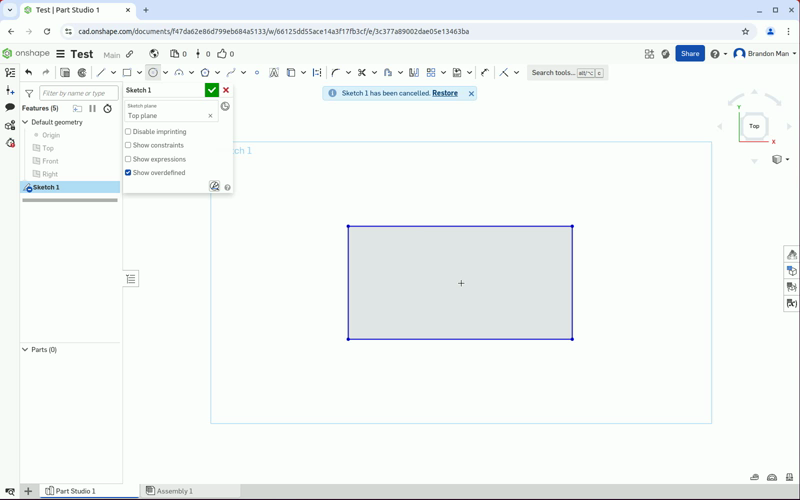
key_up(shift)
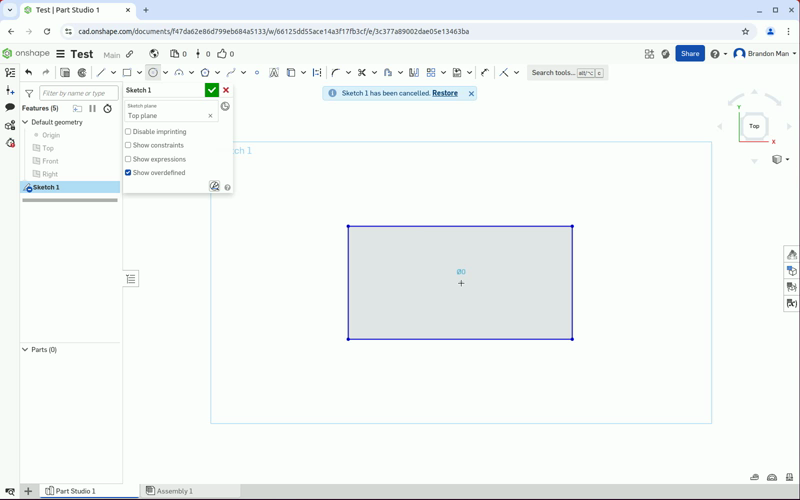
mouse_move(506, 282)
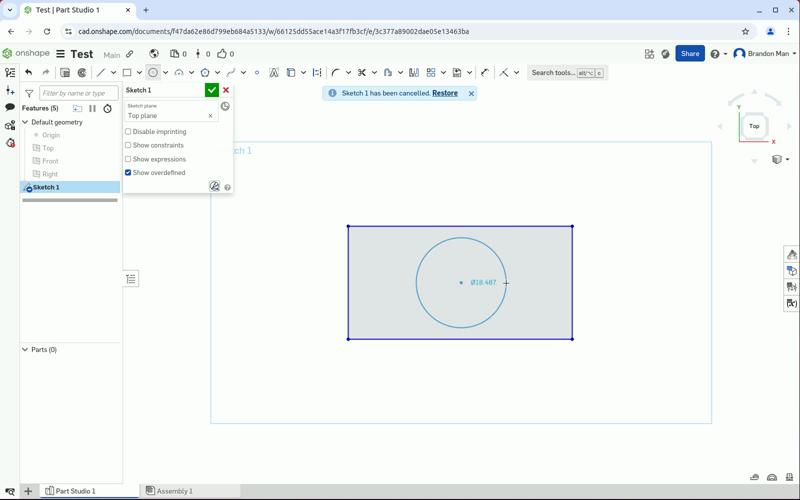
click(506, 282)
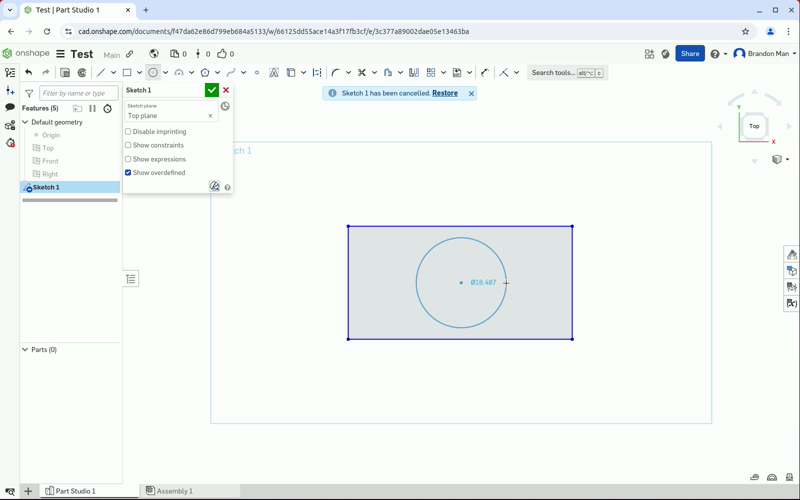
key(esc)
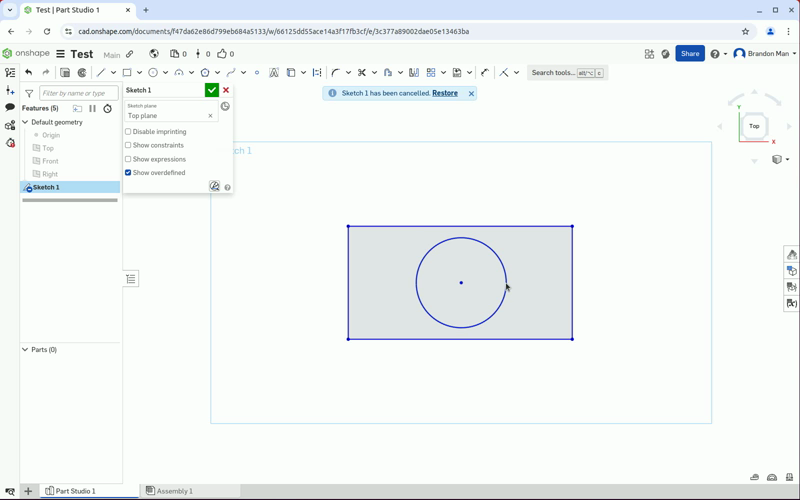
mouse_move(523, 312)
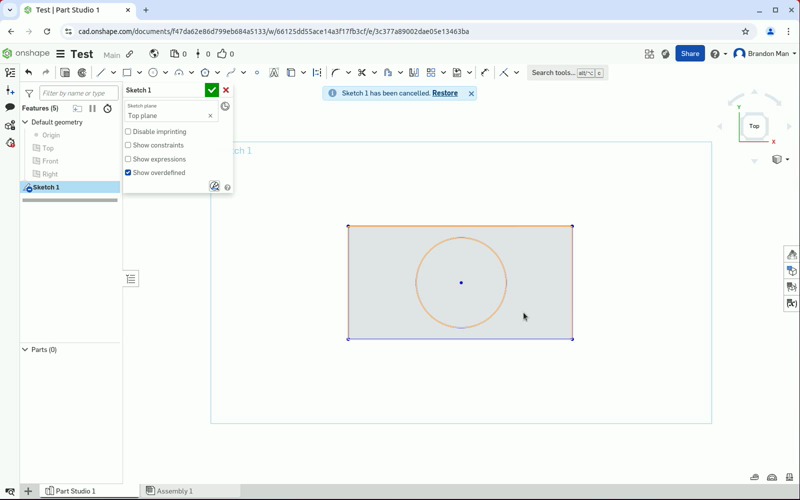
click(523, 312)
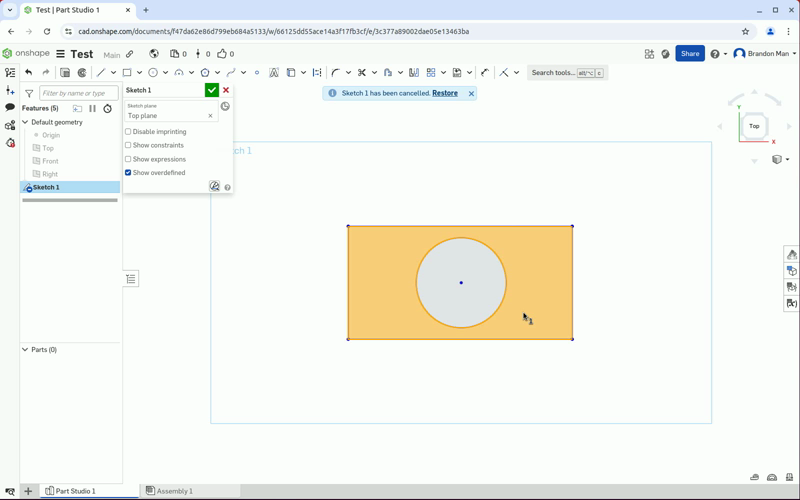
mouse_move(73, 352)
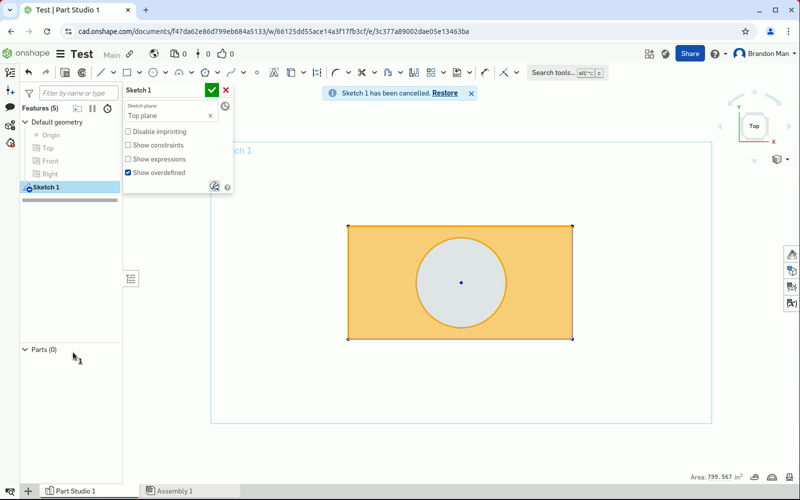
key(shift+y)
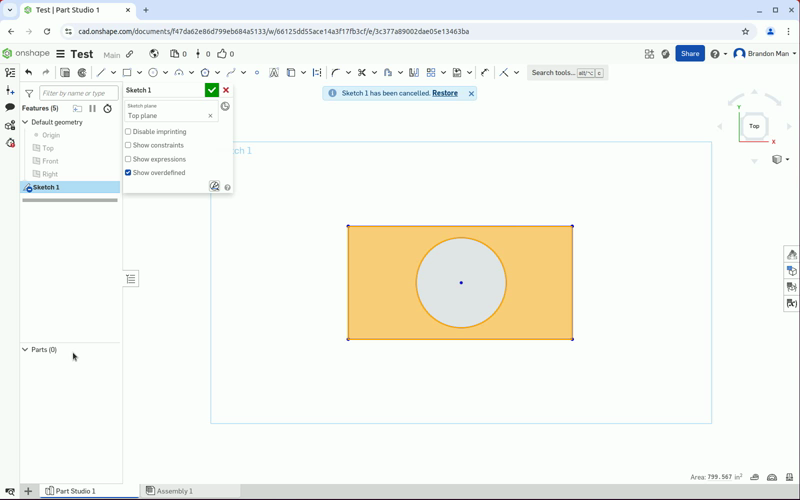
key(shift+e)
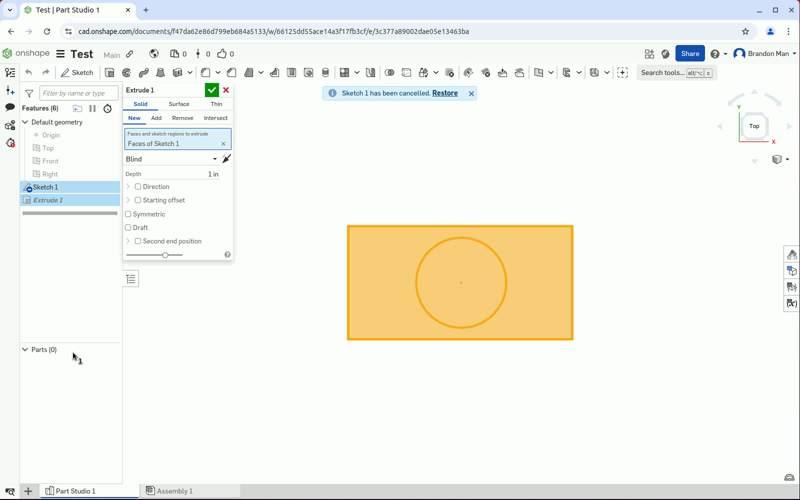
mouse_move(143, 106)
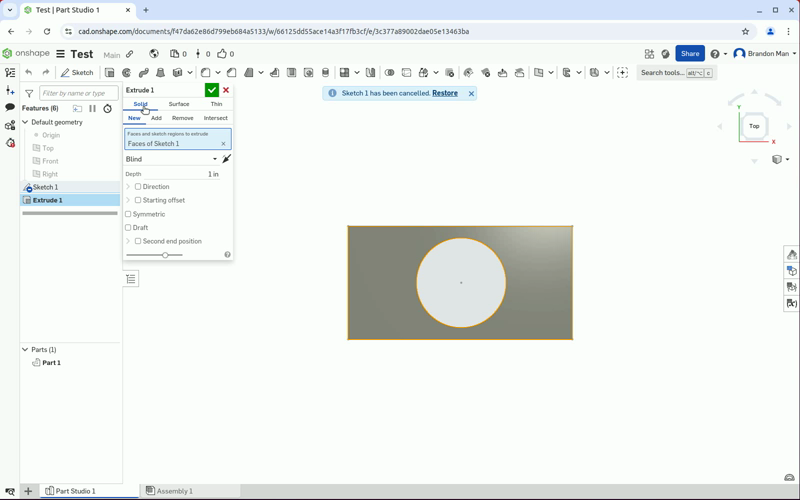
click(143, 106)
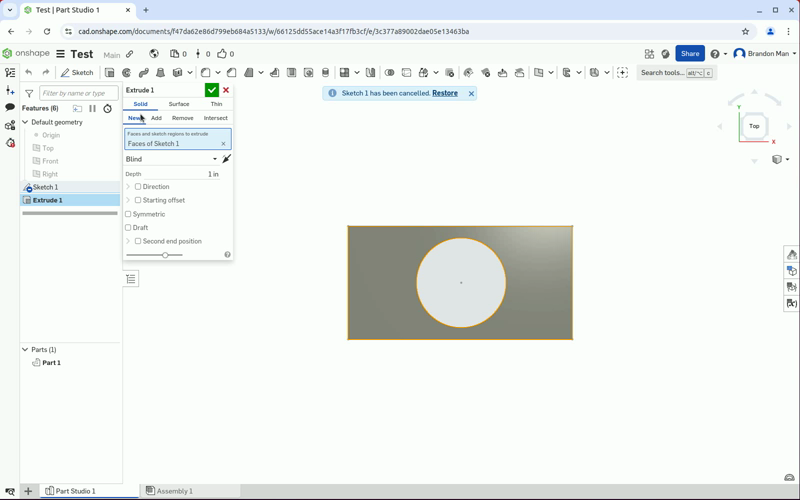
mouse_move(137, 120)
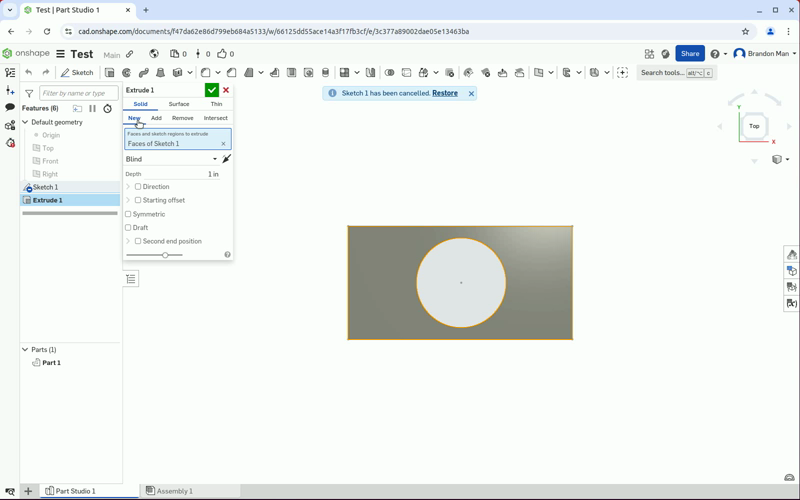
click(137, 120)
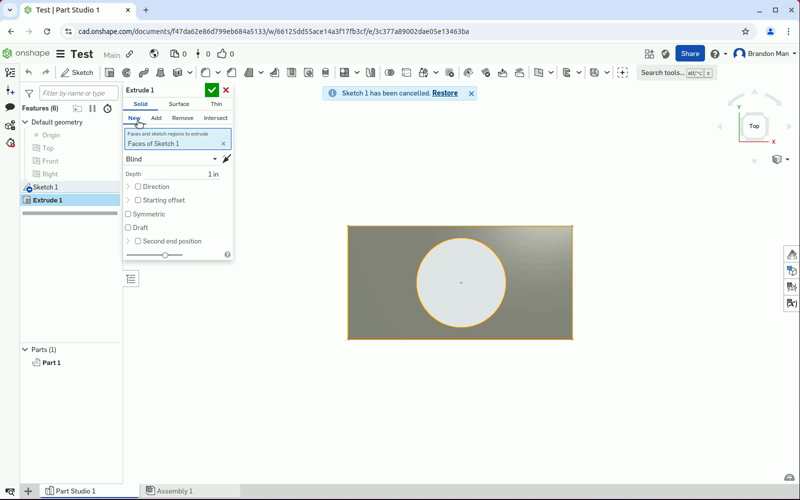
key(tab, 4)
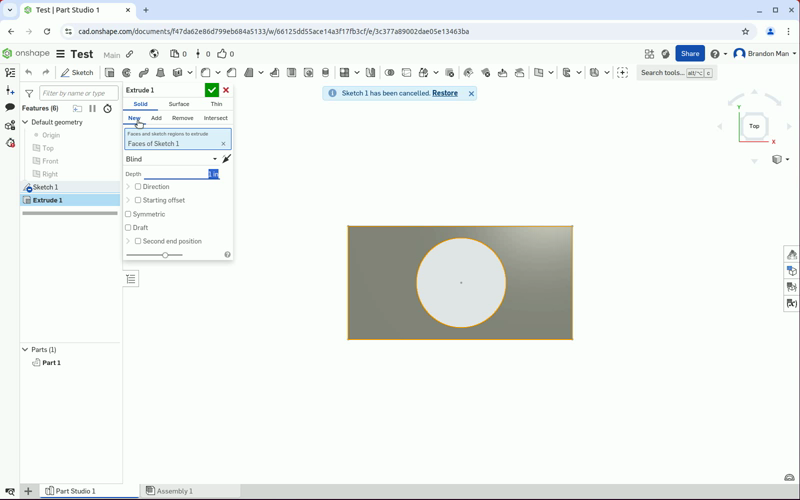
text(0.722)
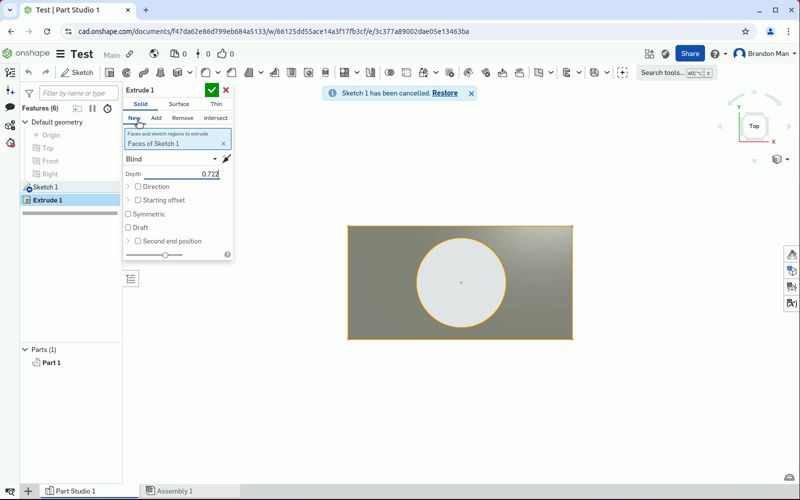
key(enter)
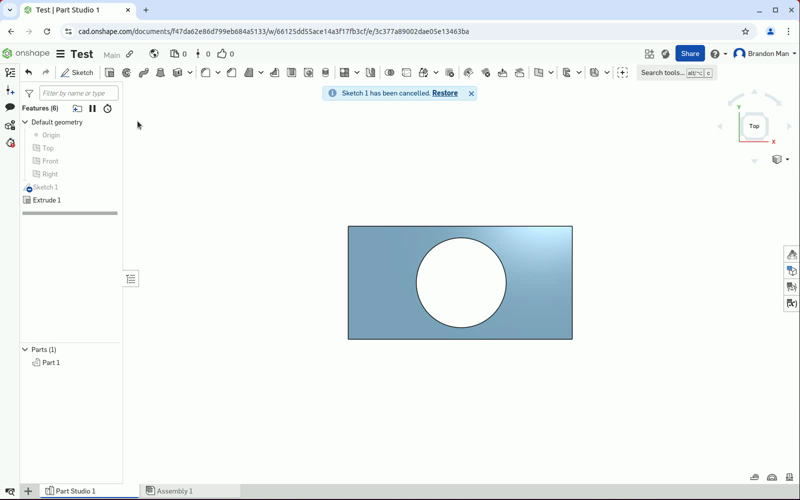
key(shift+h)
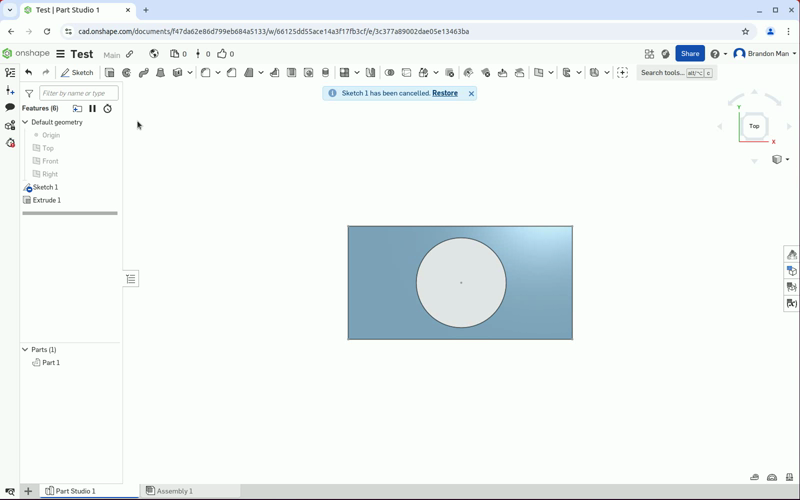
key(shift+h)
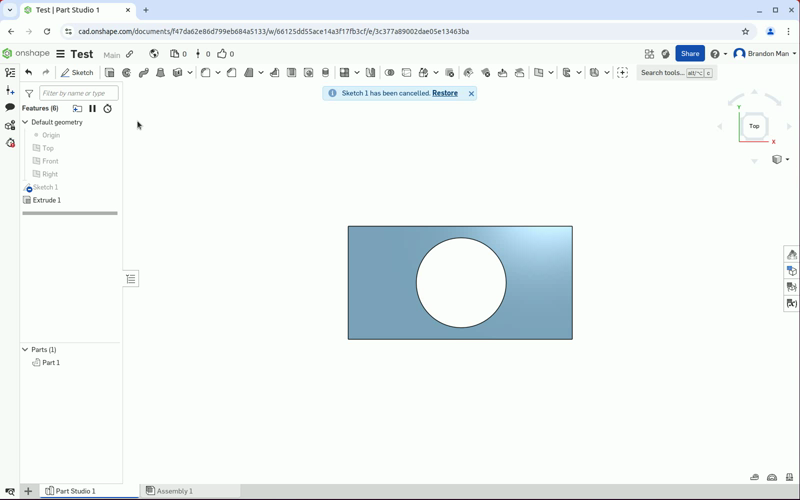
mouse_move(73, 189)
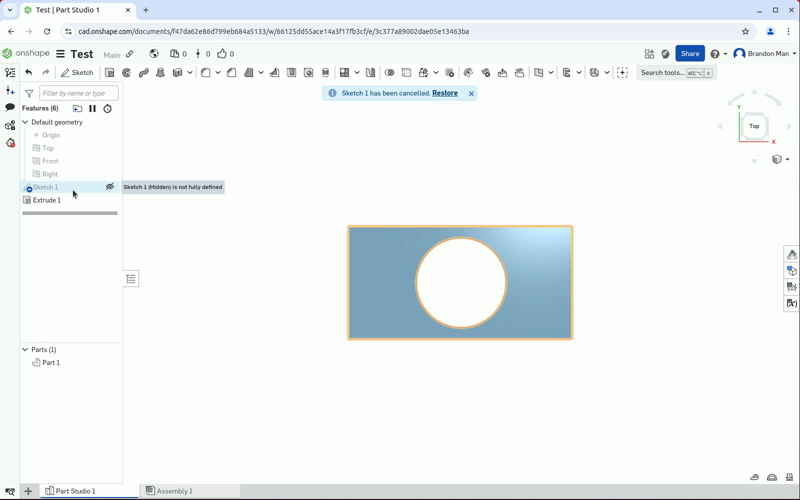
click(73, 189)
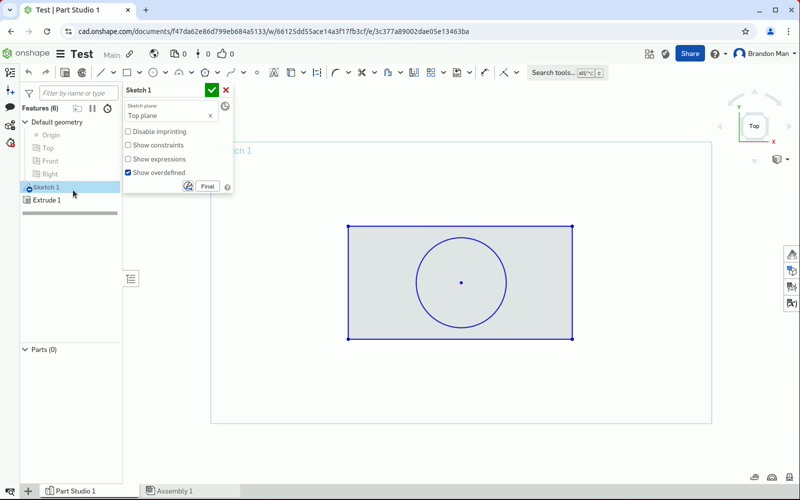
mouse_move(229, 92)
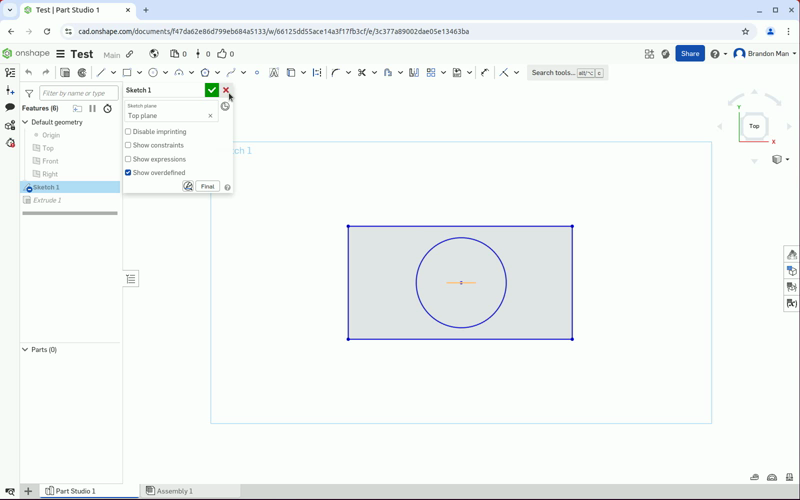
click(229, 92)
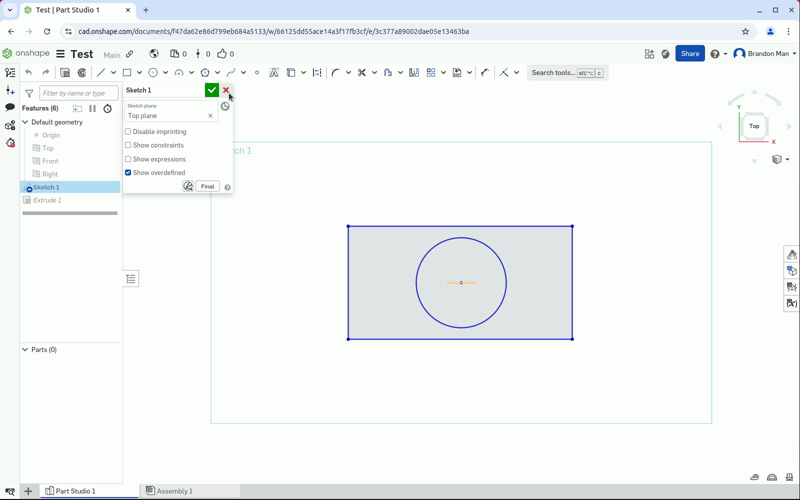
key(shift+s)
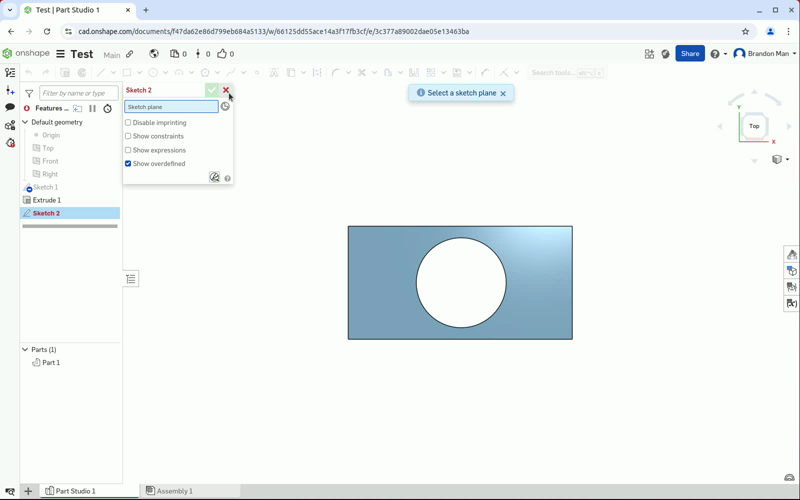
mouse_move(73, 150)
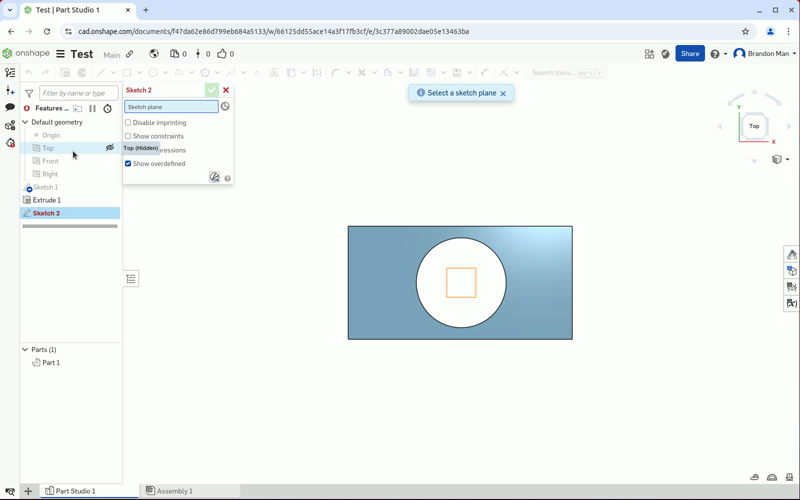
click(73, 150)
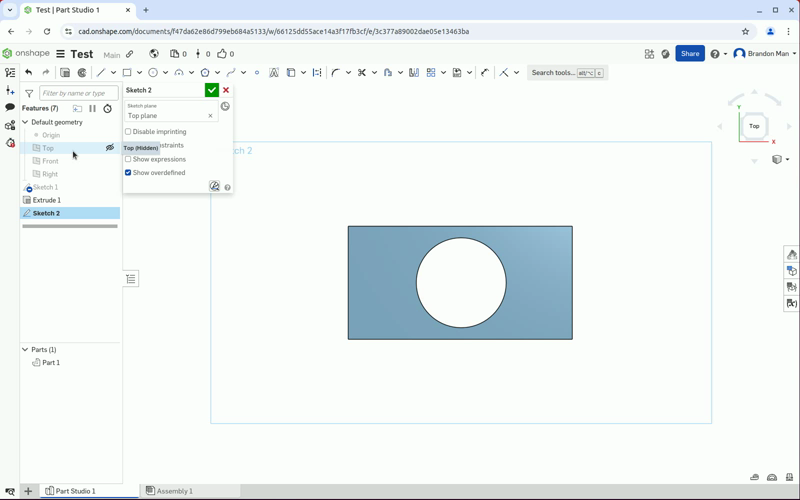
mouse_move(73, 352)
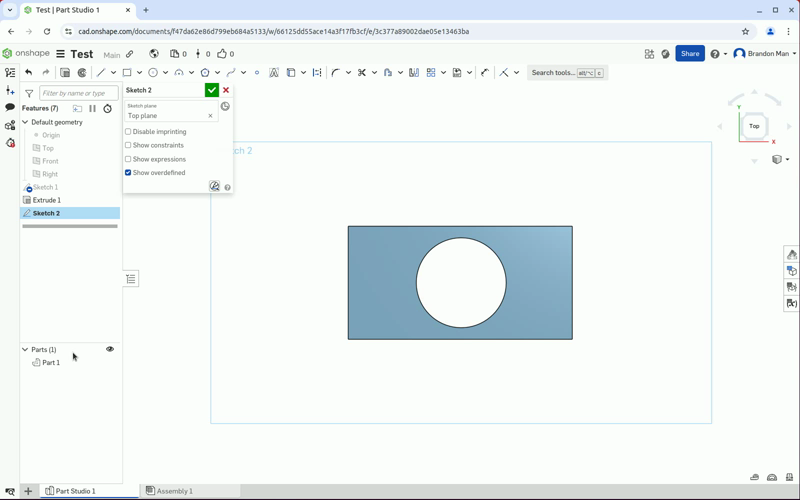
key(y)
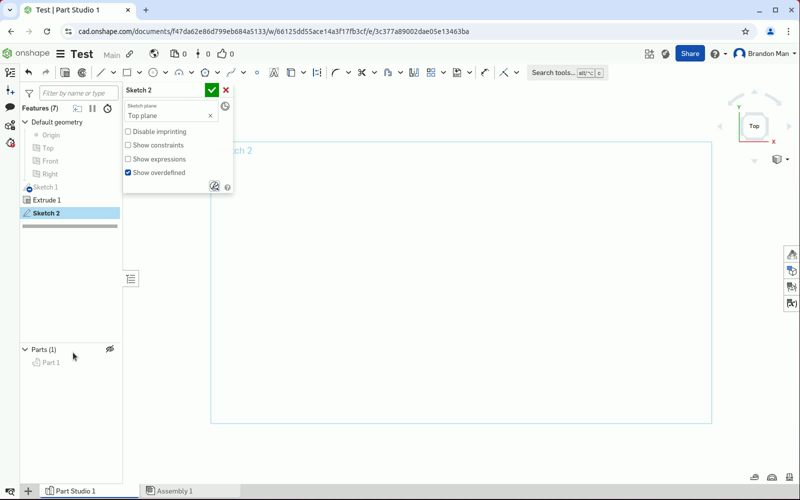
key(c)
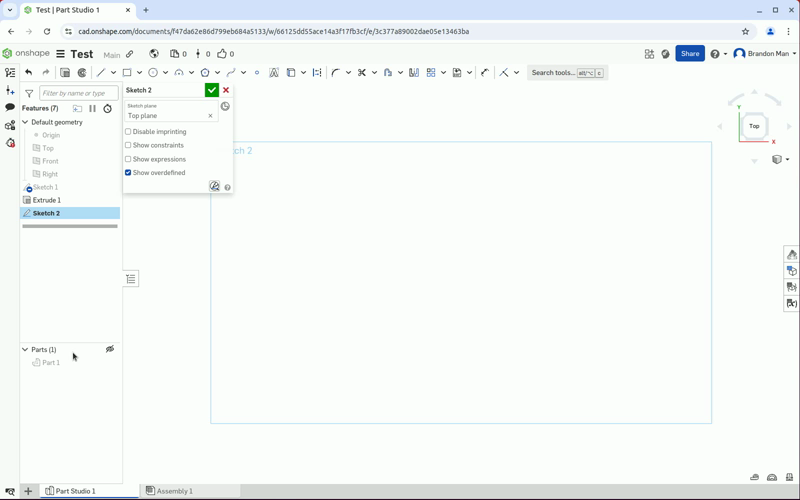
key_down(shift)
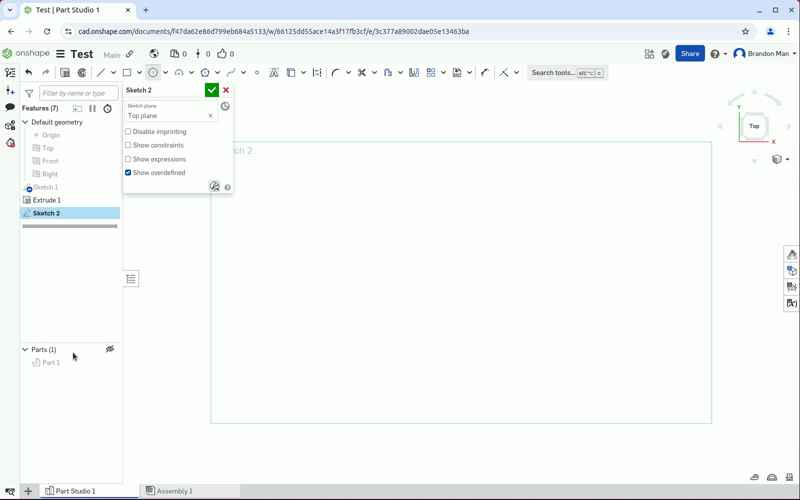
mouse_move(461, 282)
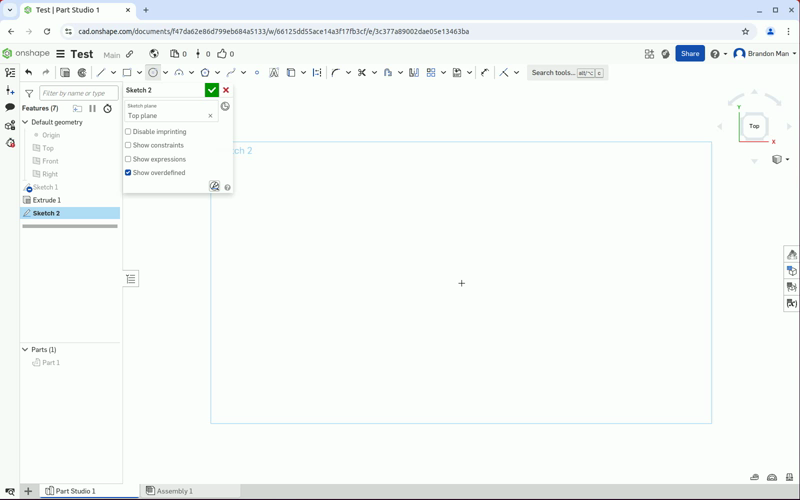
click(461, 282)
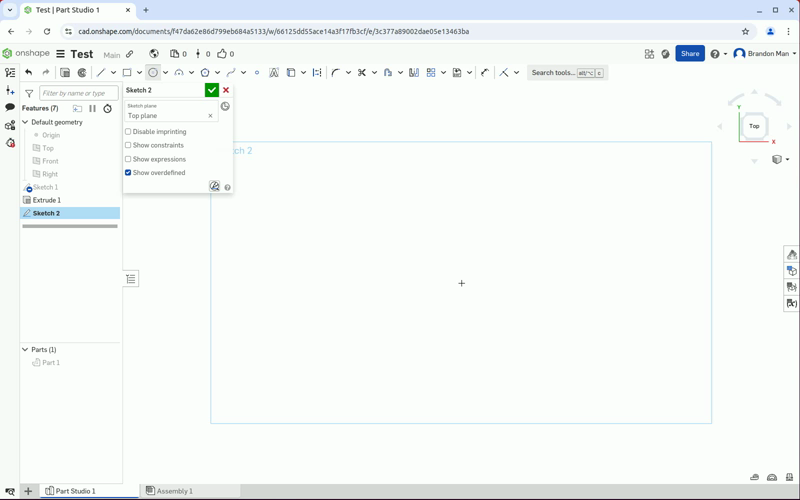
key_up(shift)
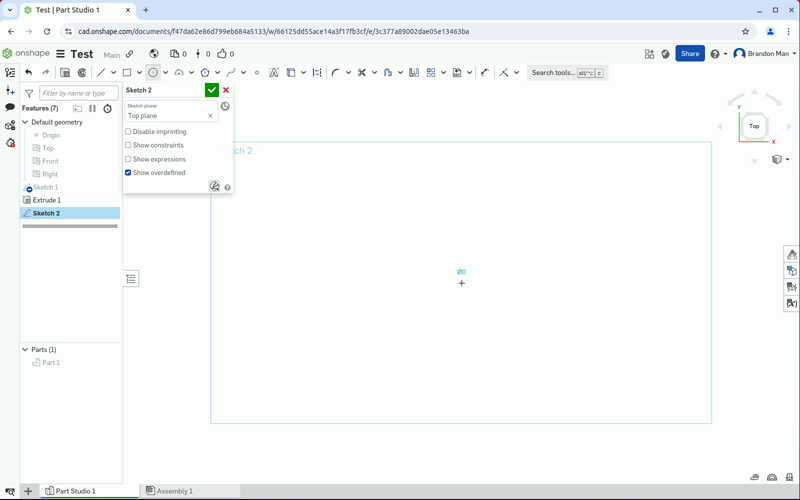
mouse_move(507, 282)
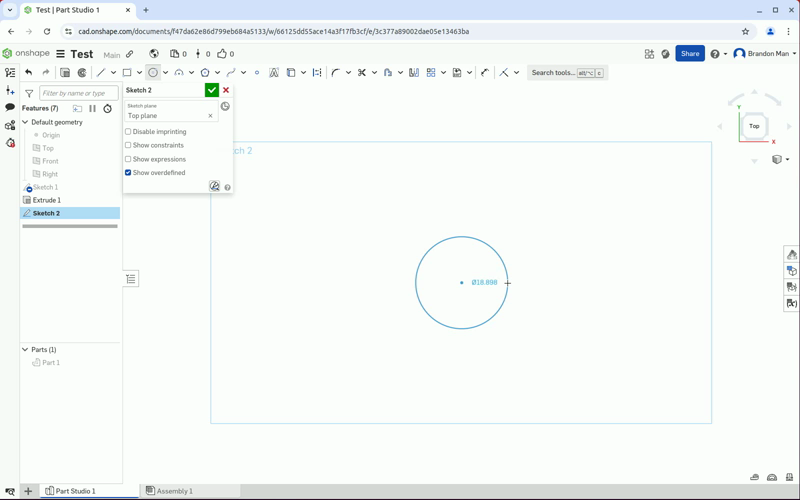
click(507, 282)
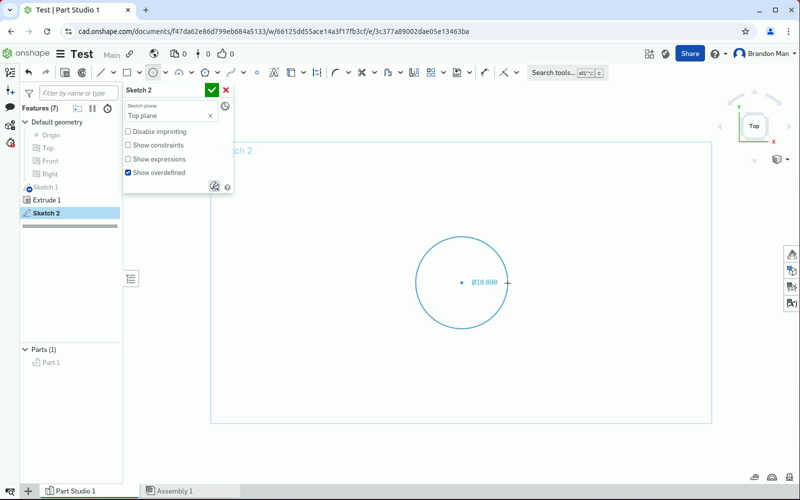
key(esc)
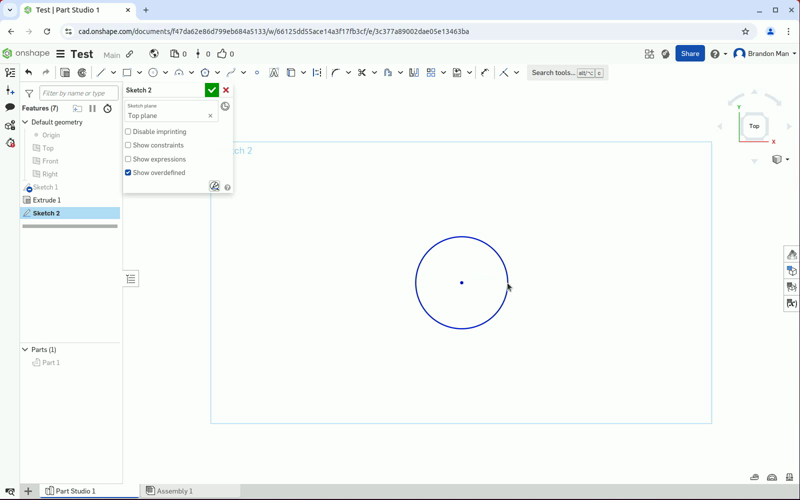
key(c)
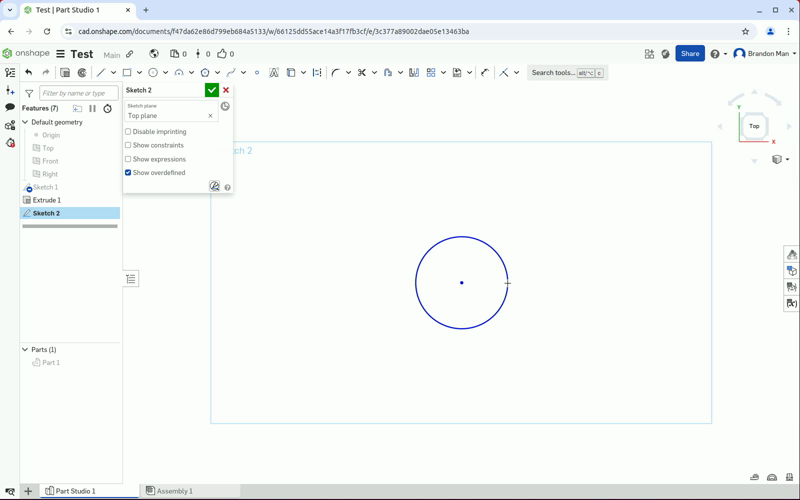
key_down(shift)
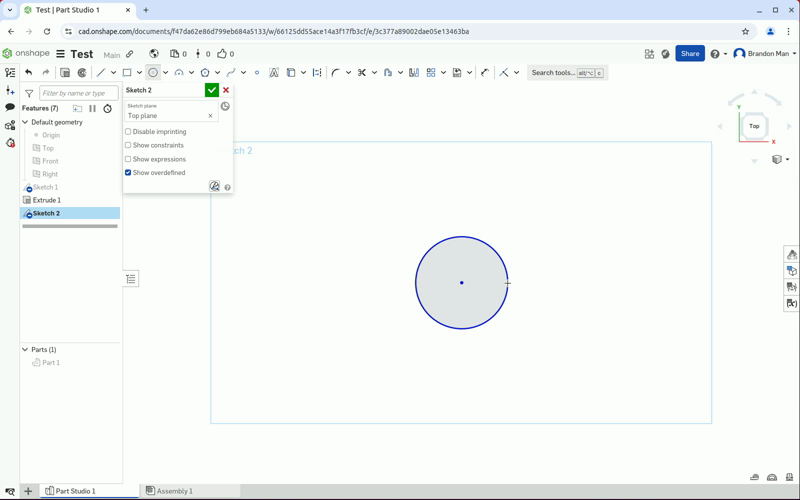
mouse_move(461, 282)
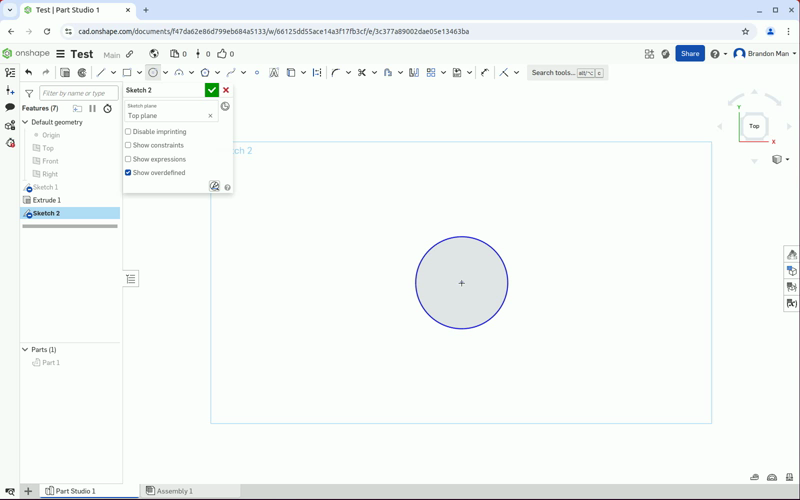
click(461, 282)
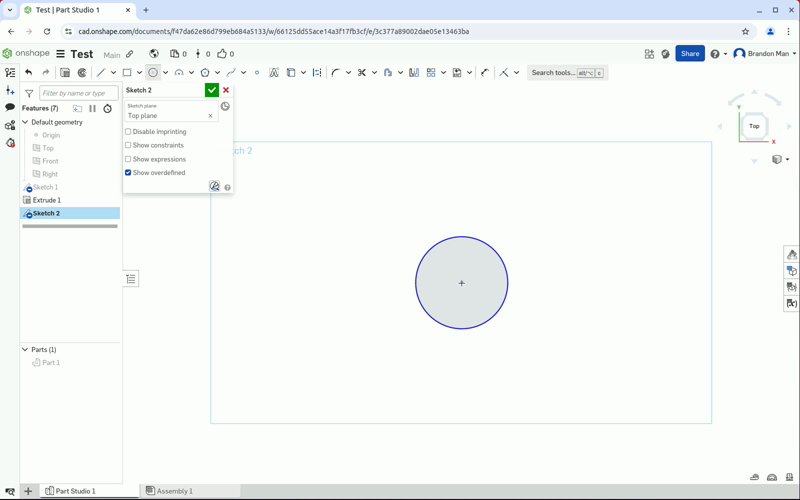
key_up(shift)
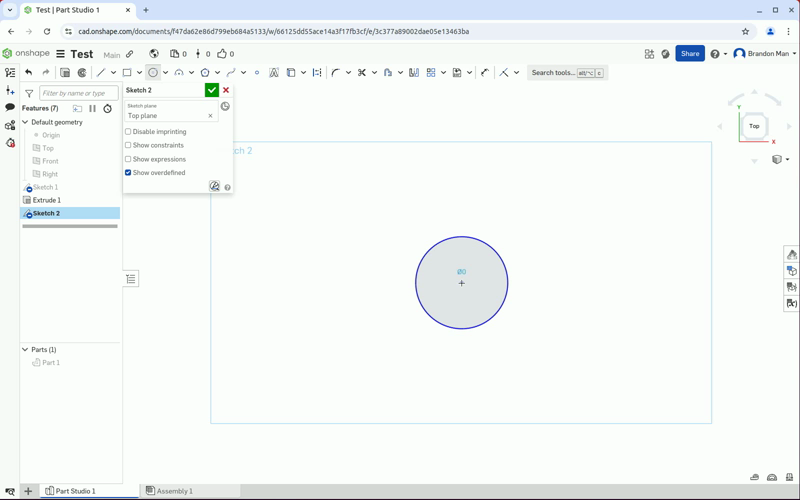
mouse_move(504, 282)
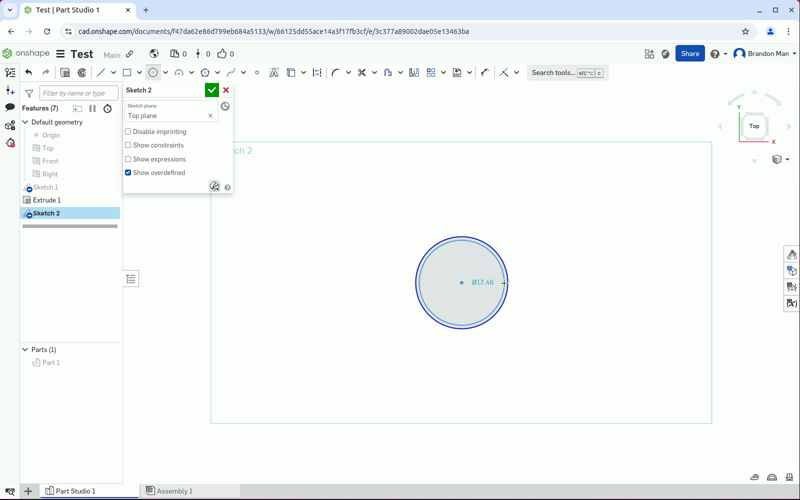
scroll(6)
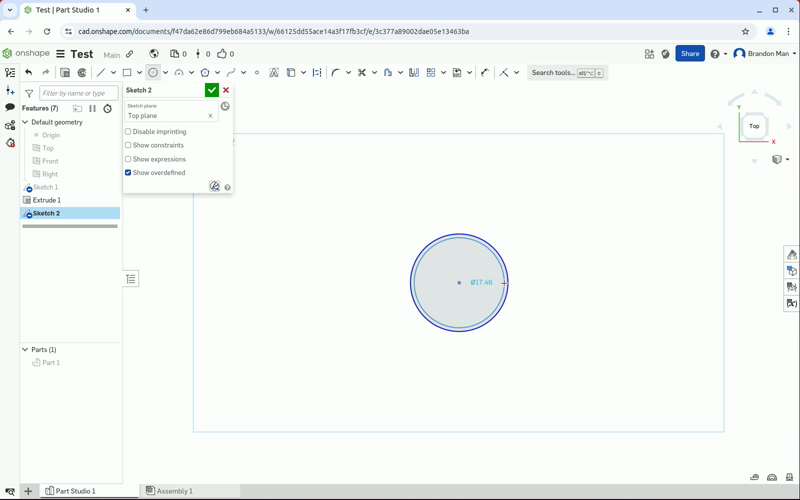
scroll(6)
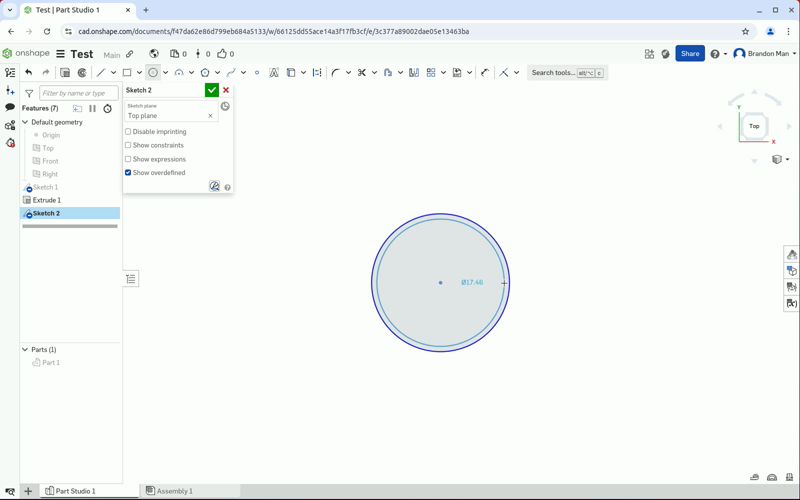
scroll(6)
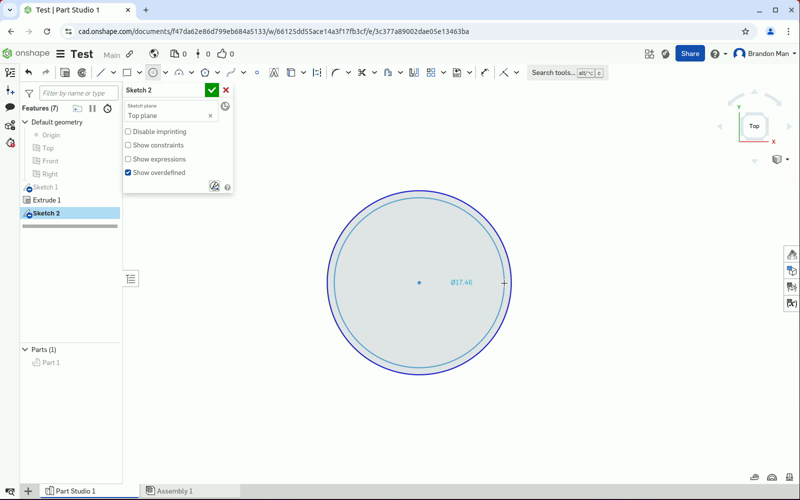
scroll(6)
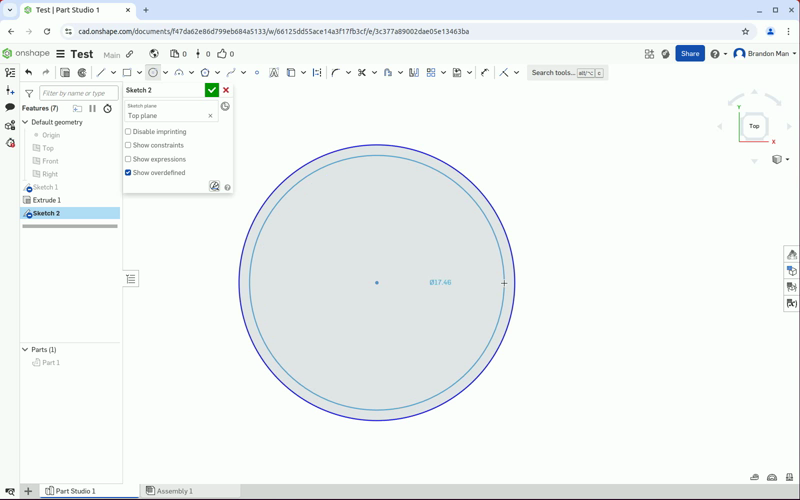
scroll(6)
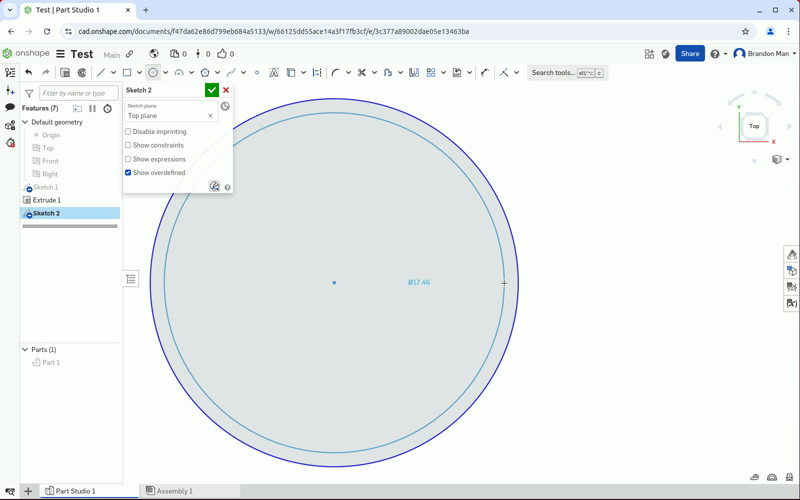
scroll(6)
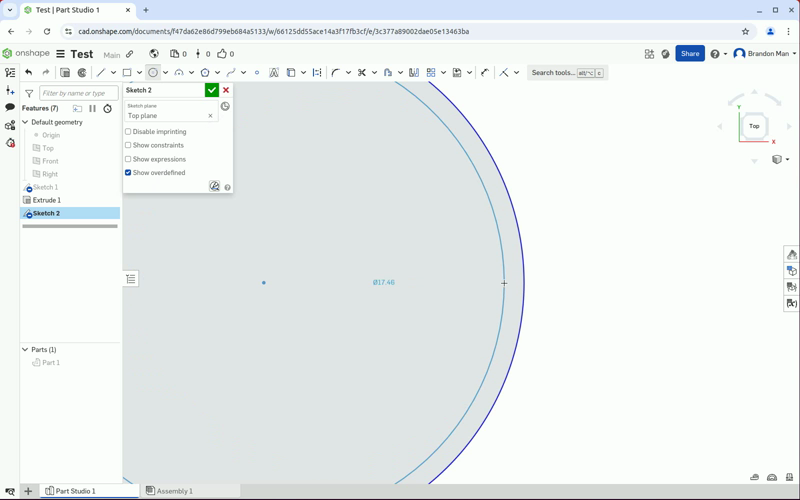
scroll(6)
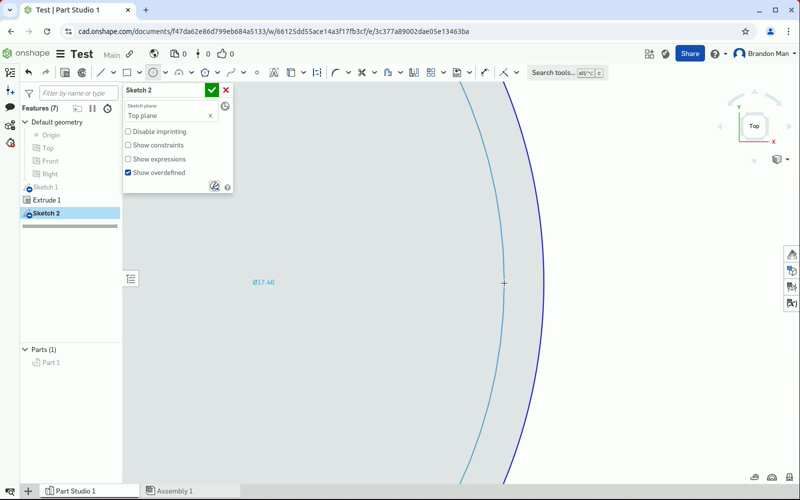
click(504, 282)
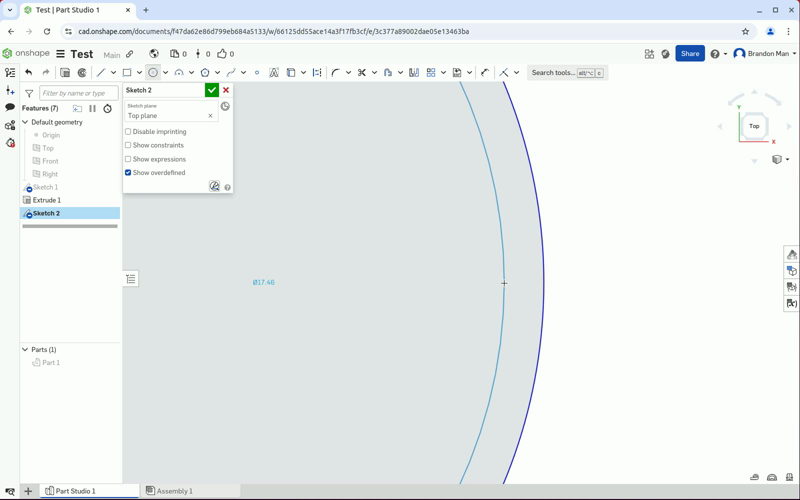
scroll(-6)
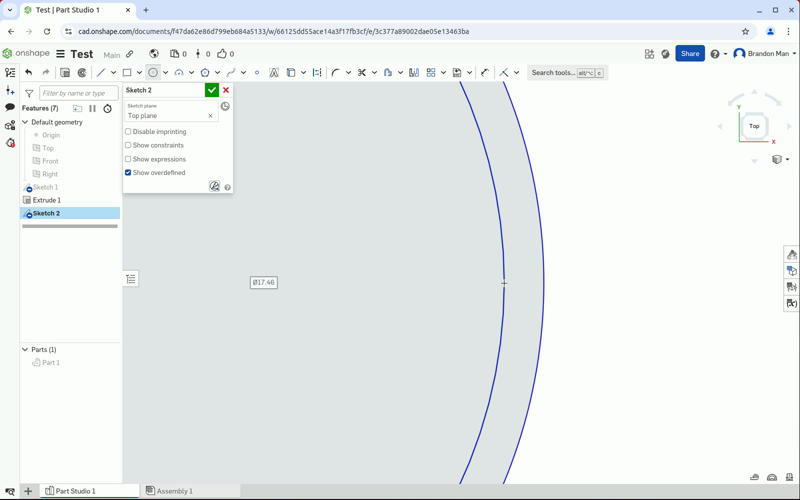
scroll(-6)
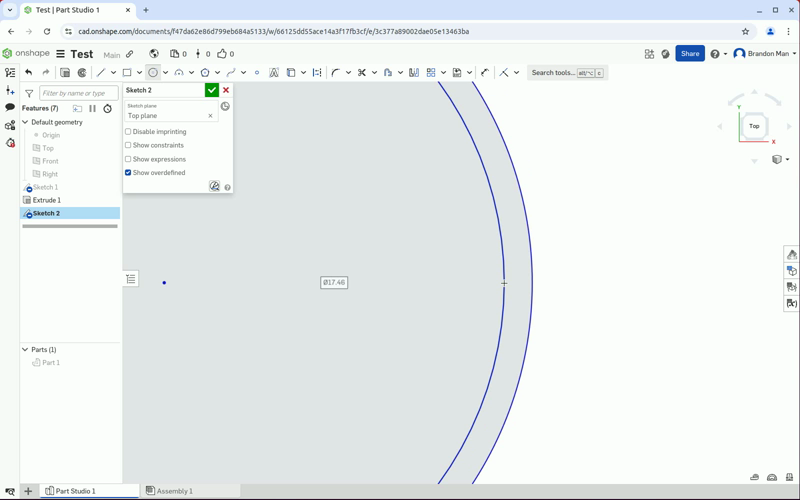
scroll(-6)
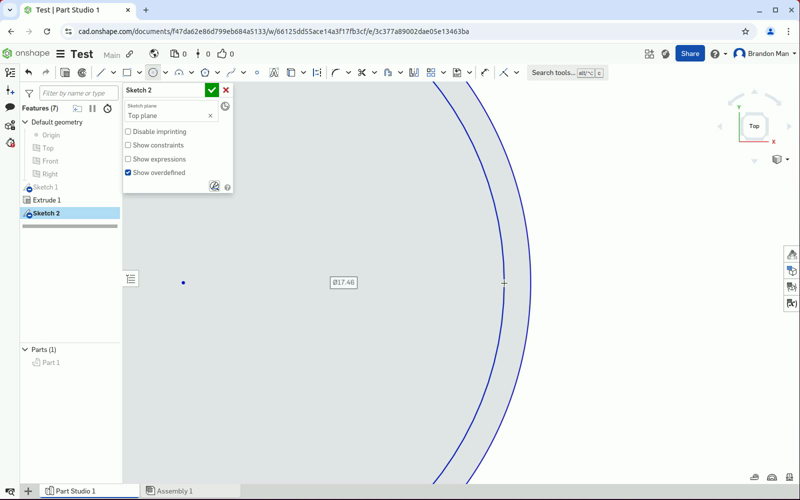
scroll(-6)
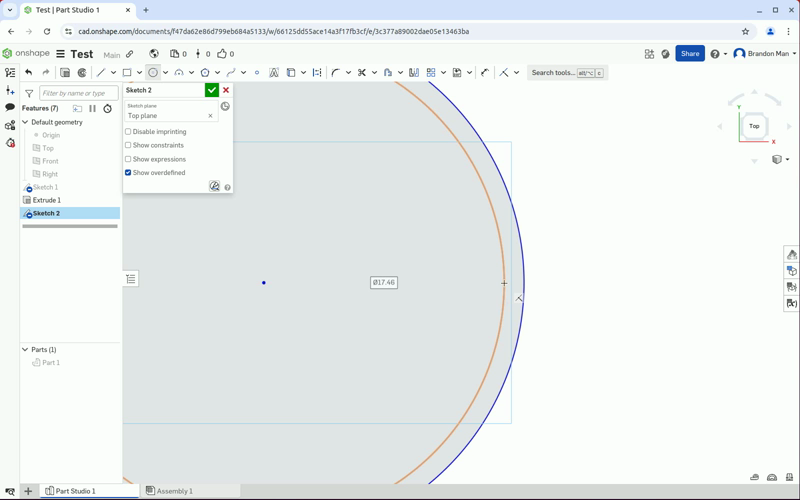
scroll(-6)
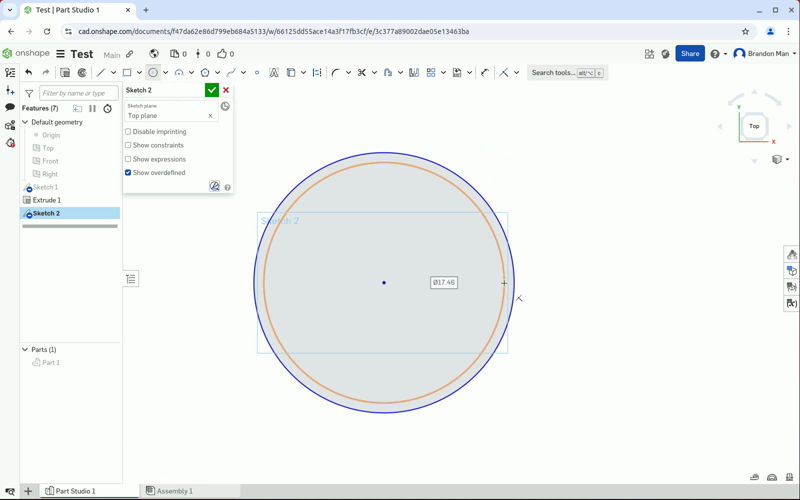
scroll(-6)
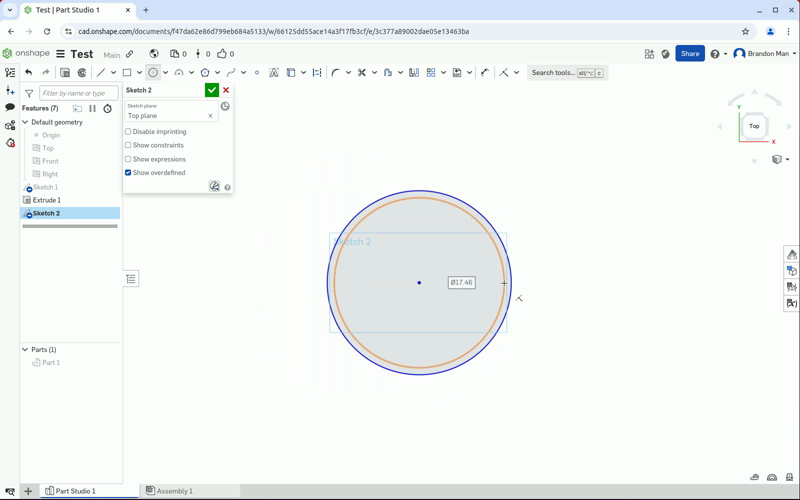
scroll(-6)
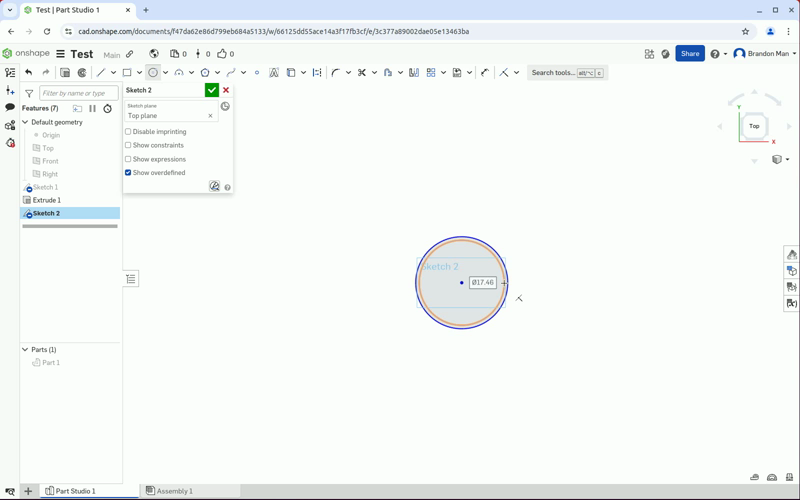
key(esc)
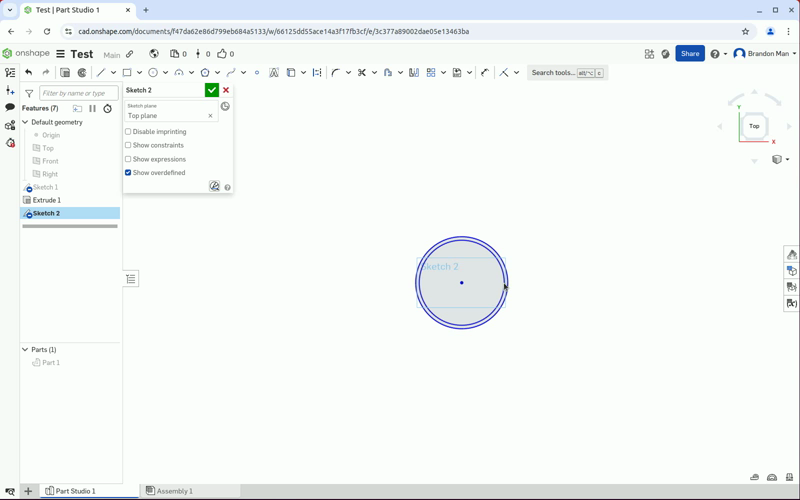
mouse_move(474, 241)
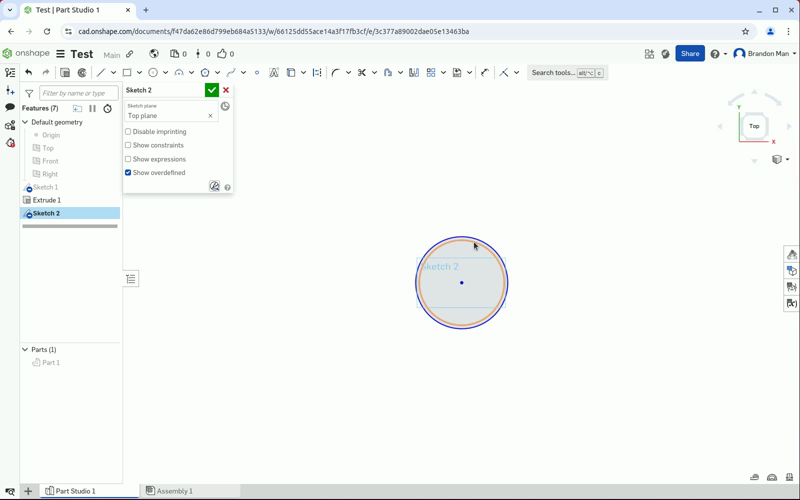
scroll(6)
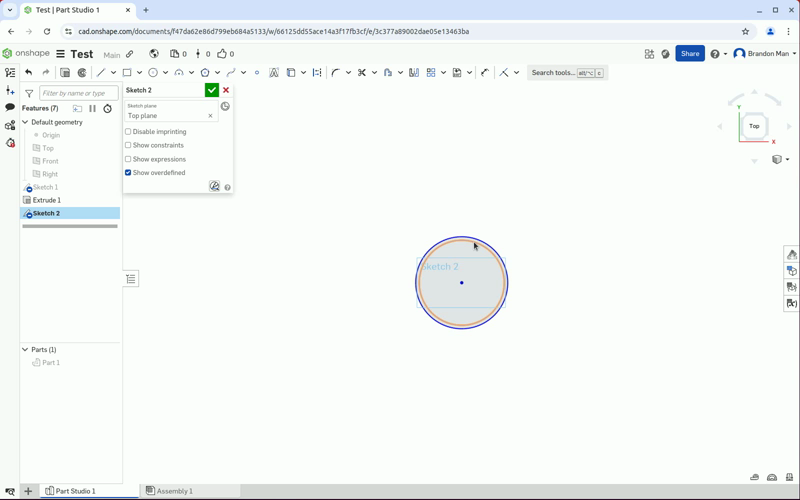
scroll(6)
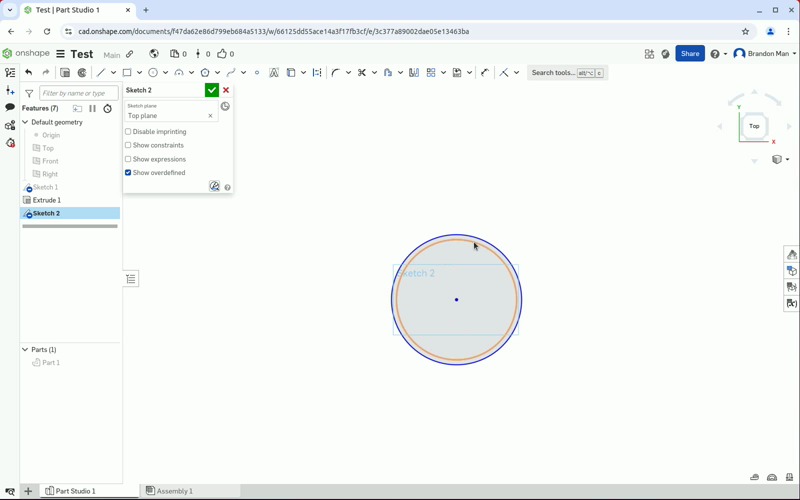
scroll(6)
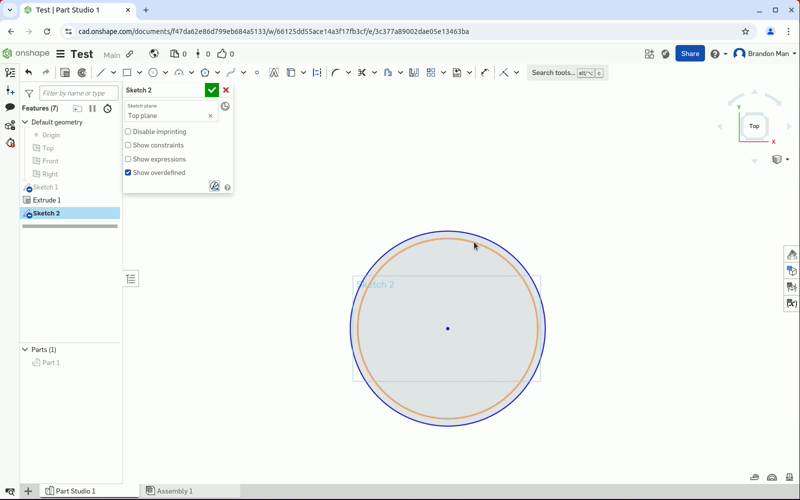
scroll(6)
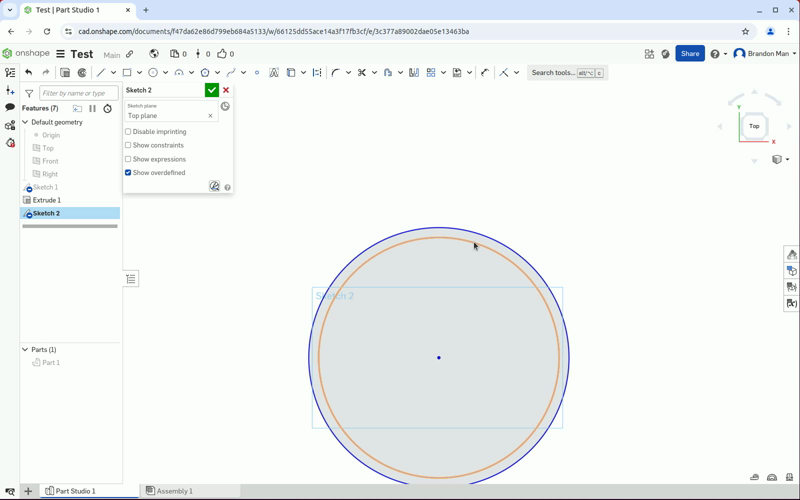
scroll(6)
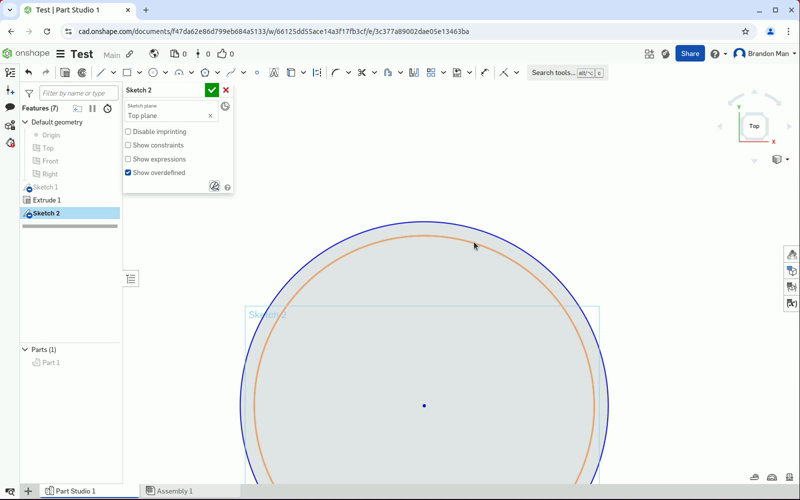
scroll(6)
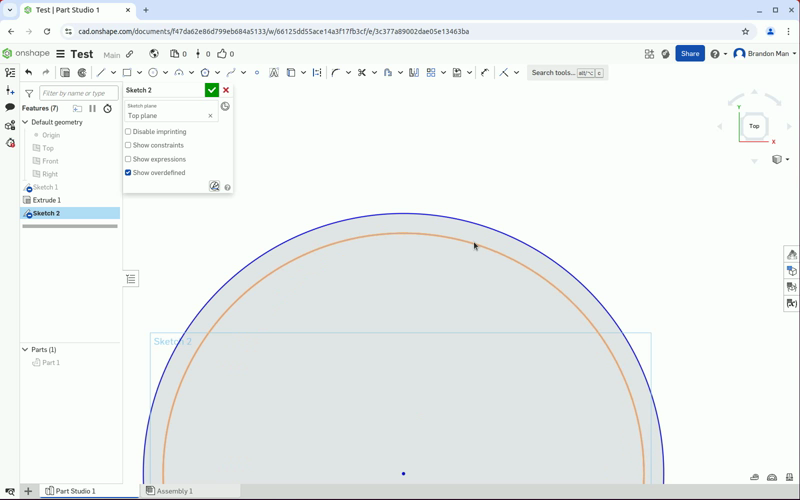
scroll(6)
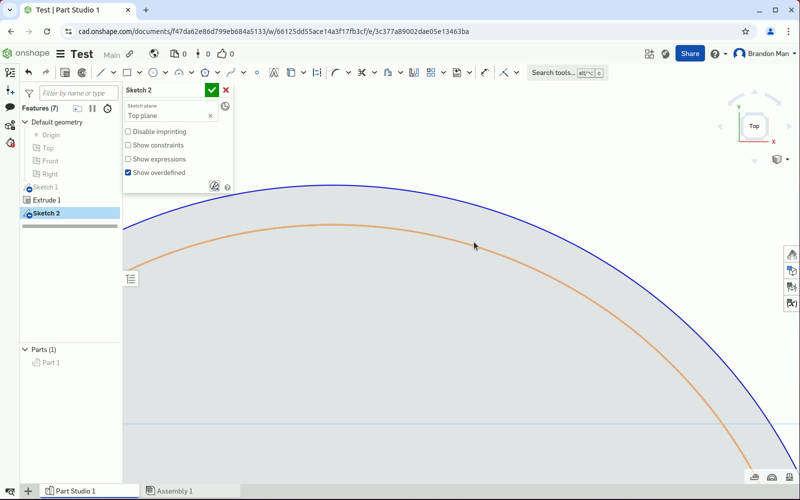
click(474, 241)
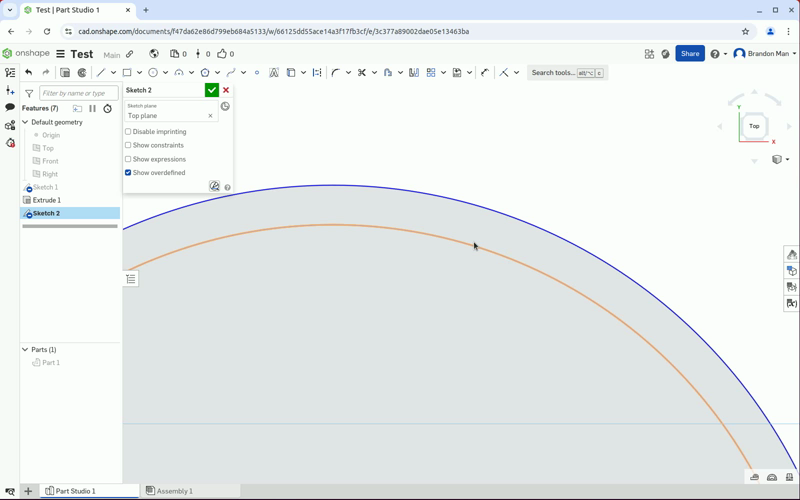
scroll(-6)
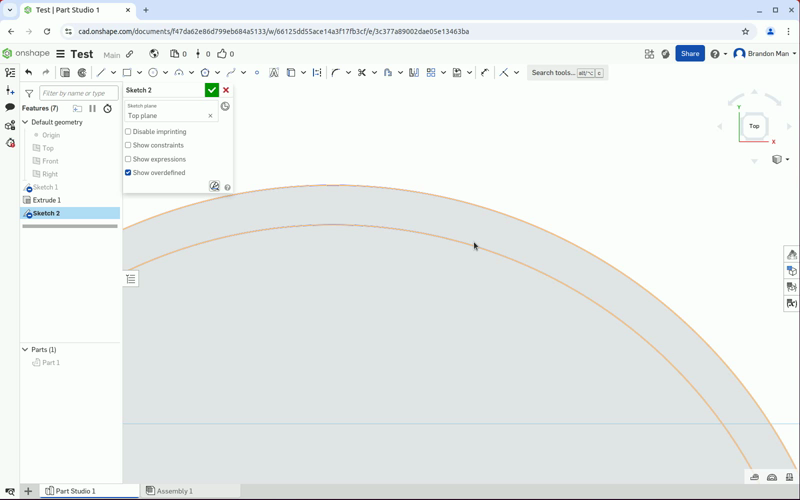
scroll(-6)
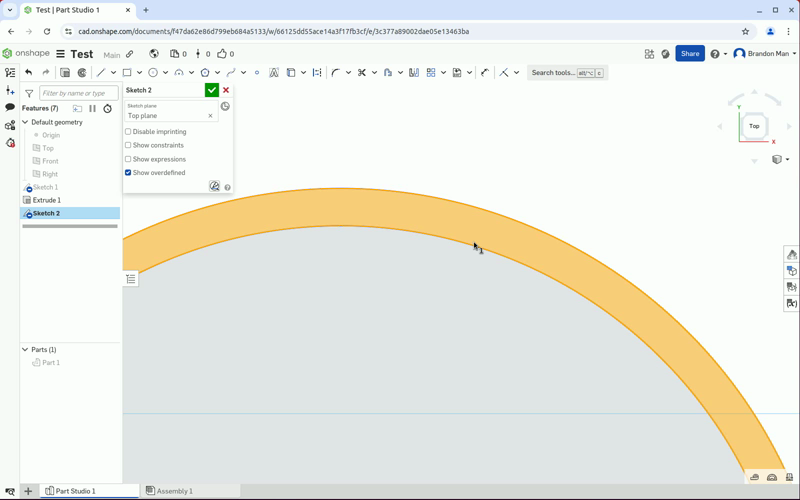
scroll(-6)
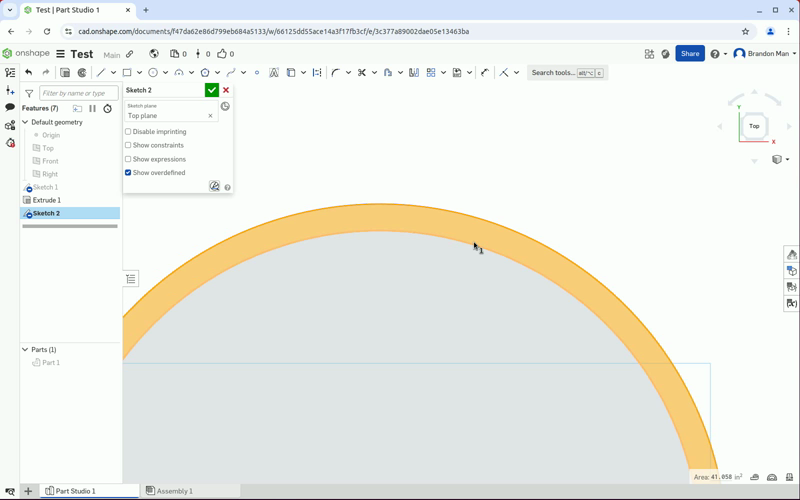
scroll(-6)
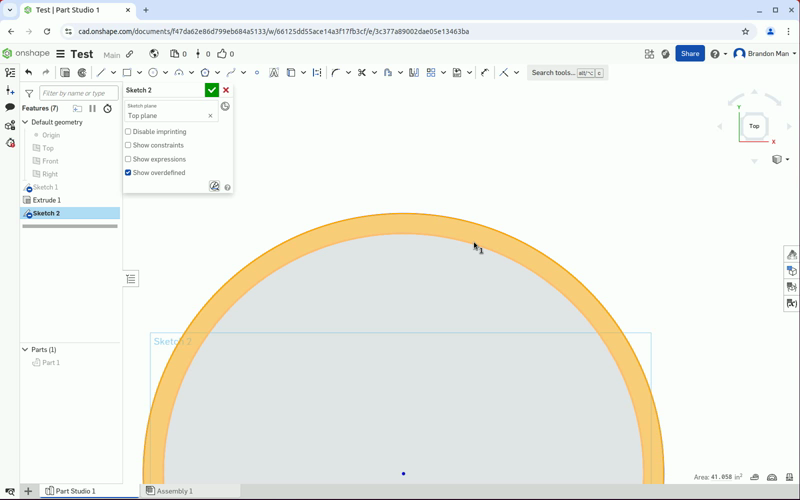
scroll(-6)
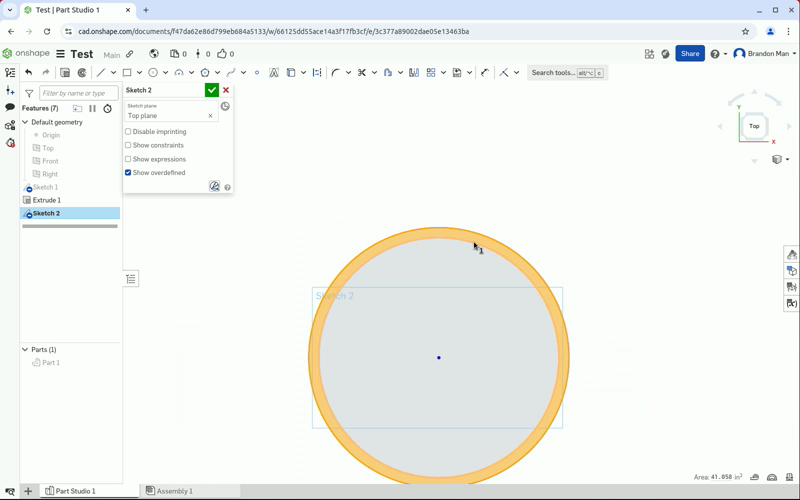
scroll(-6)
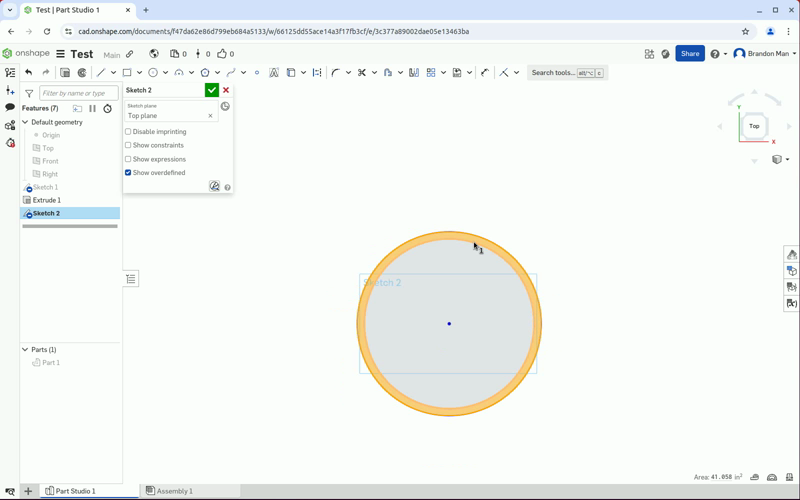
scroll(-6)
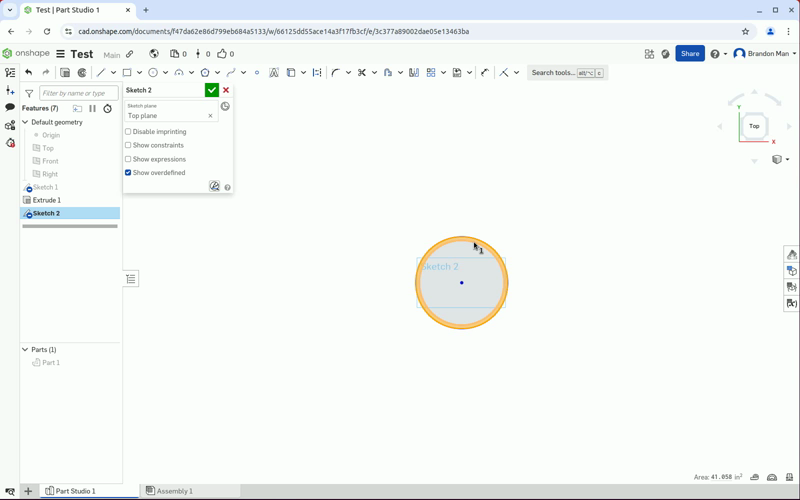
mouse_move(73, 352)
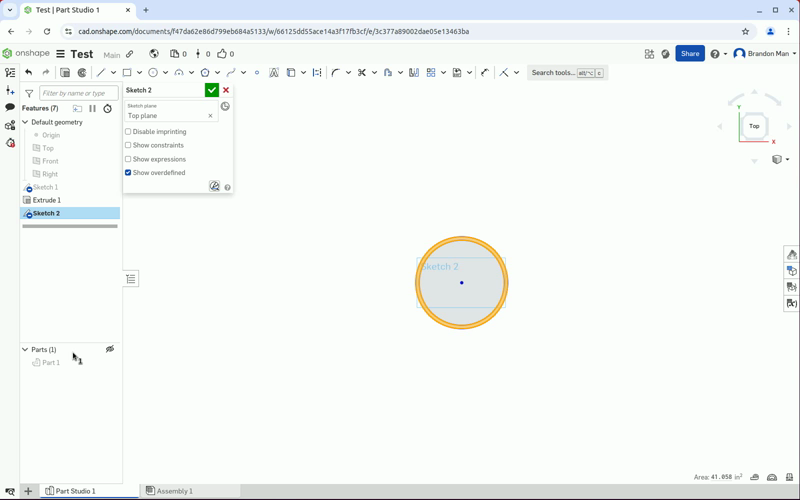
key(shift+y)
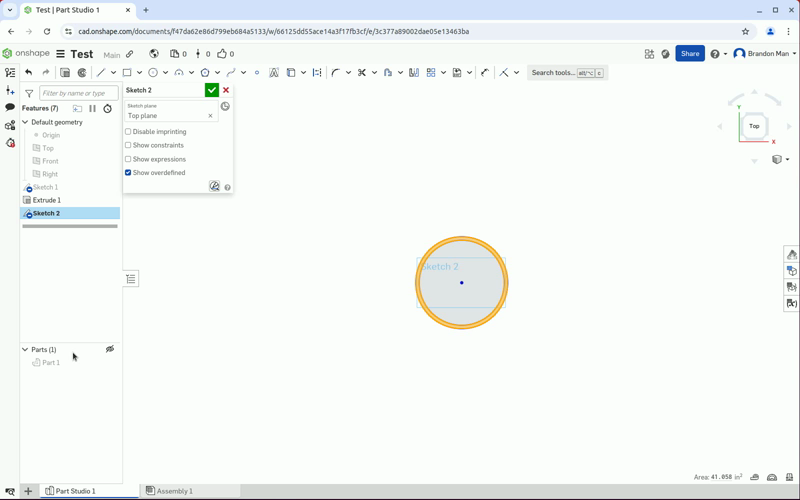
key(shift+e)
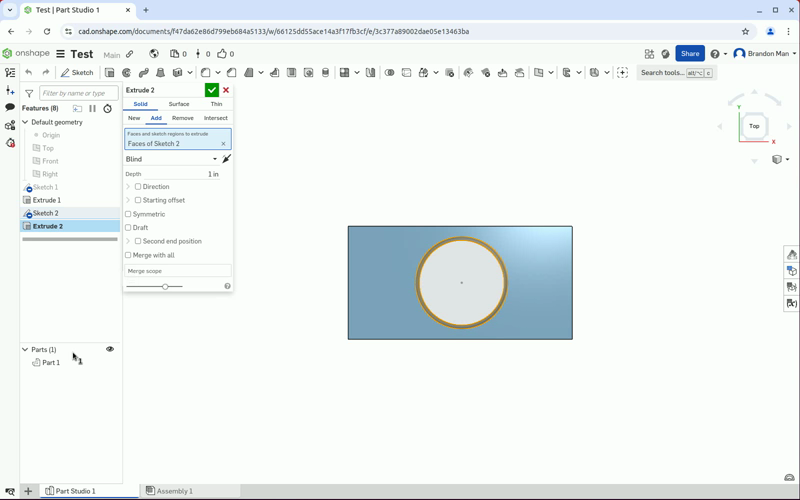
mouse_move(143, 106)
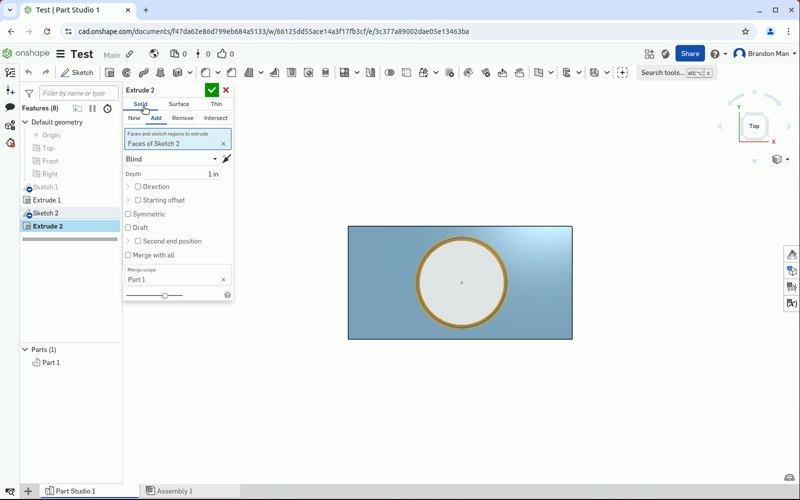
click(143, 106)
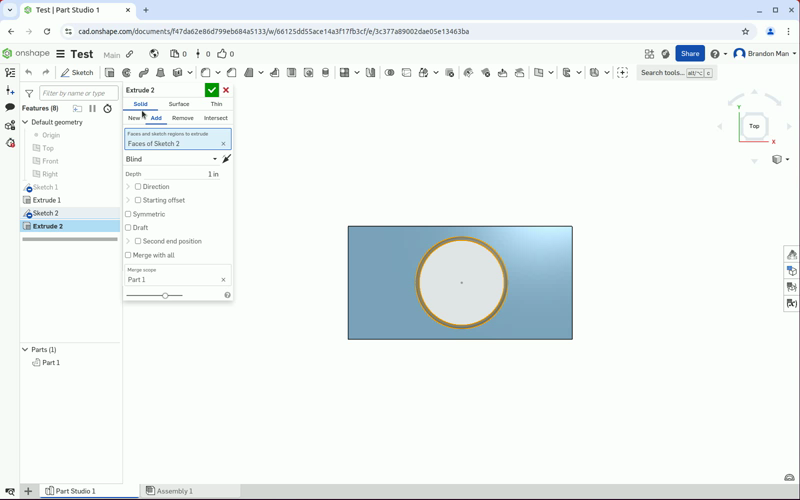
mouse_move(137, 120)
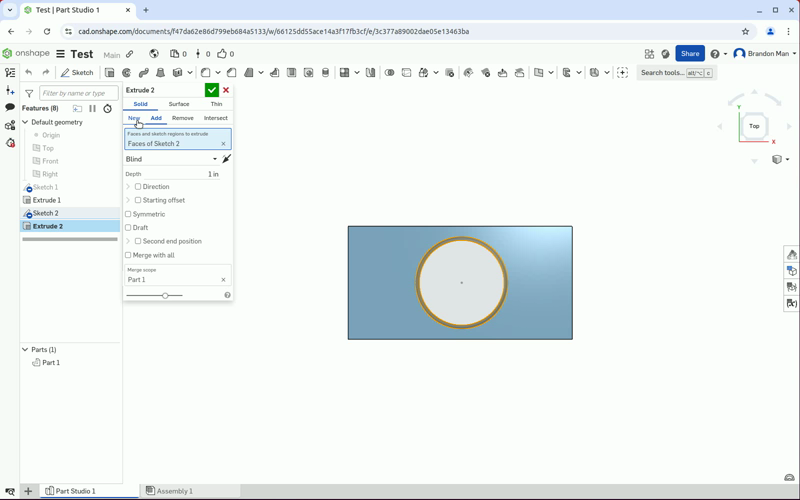
click(137, 120)
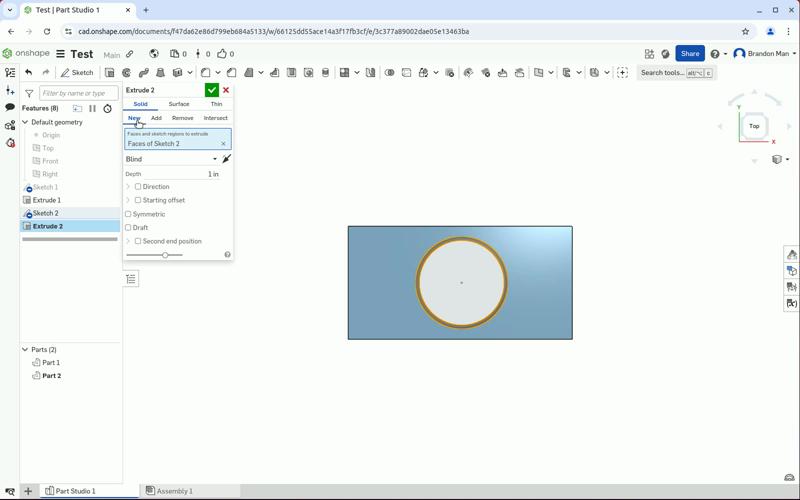
key(tab, 4)
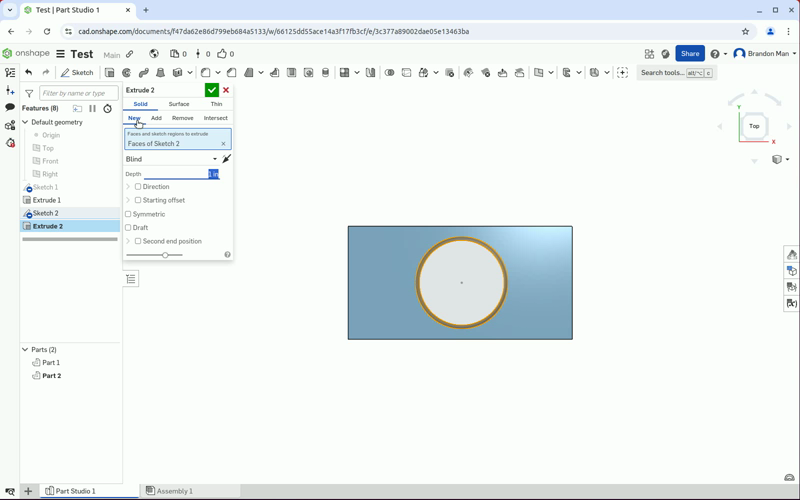
text(0.481)
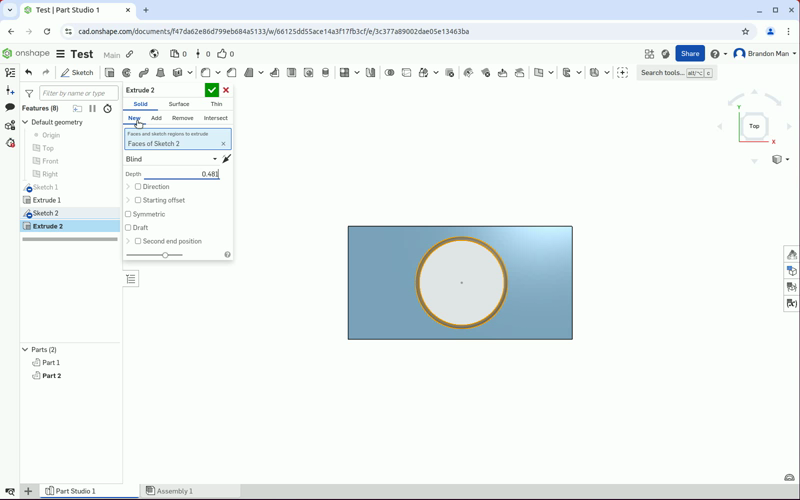
key(enter)
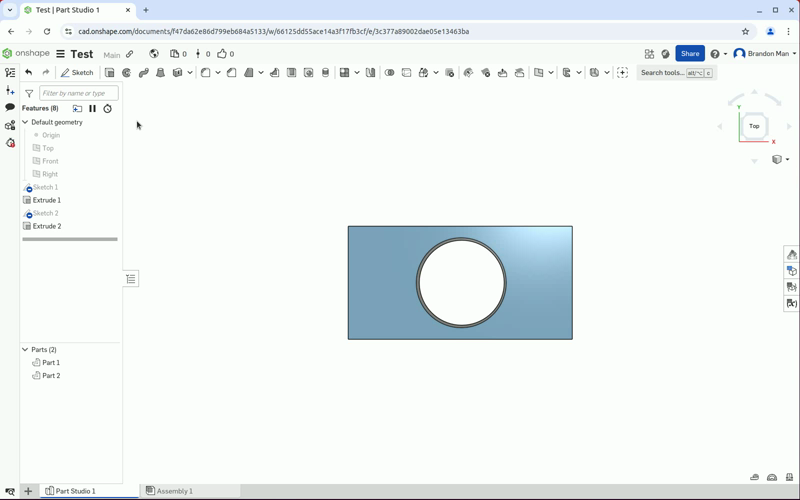
key(shift+h)
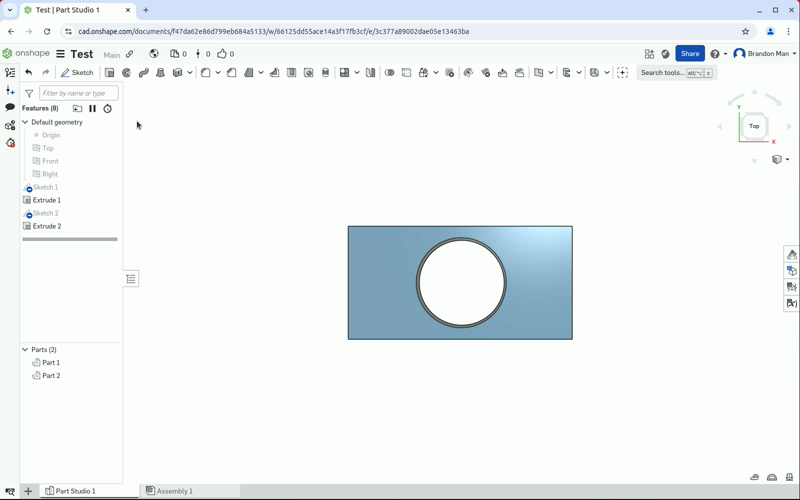
key(shift+h)
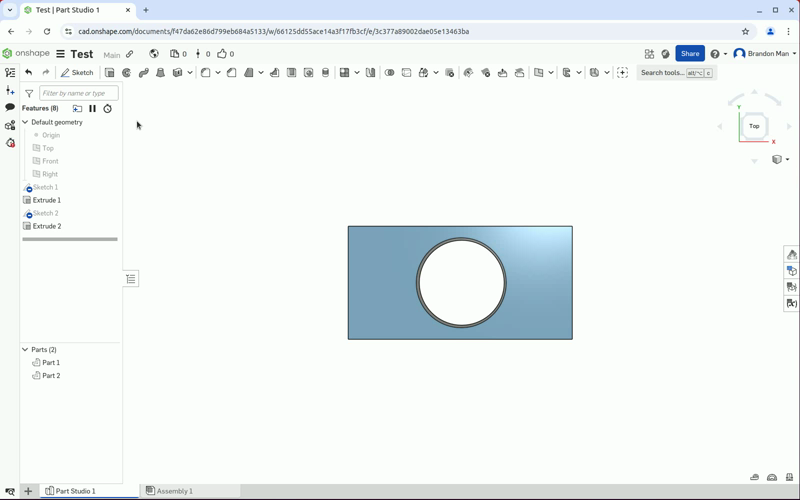
mouse_move(73, 189)
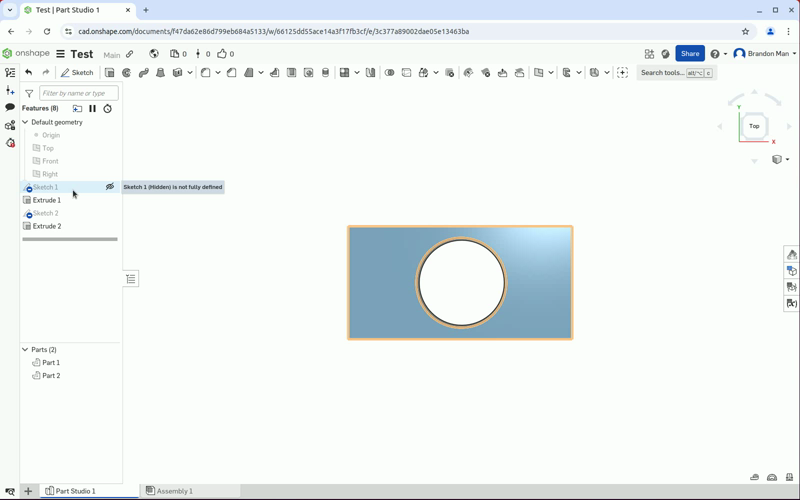
click(73, 189)
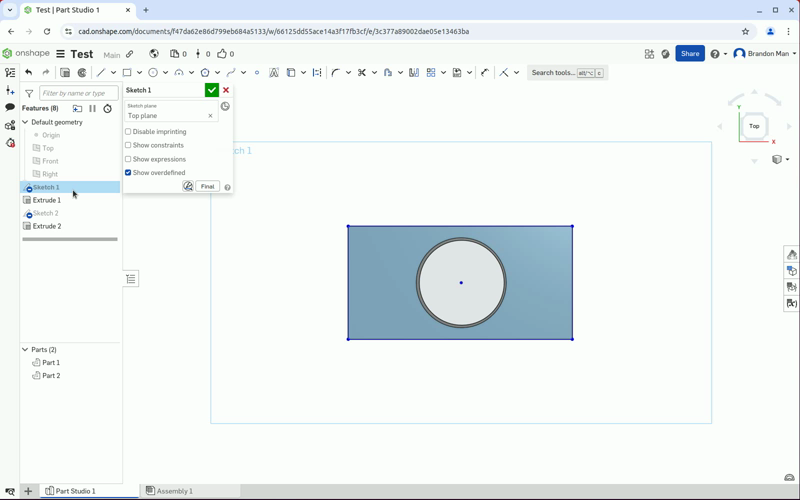
mouse_move(229, 92)
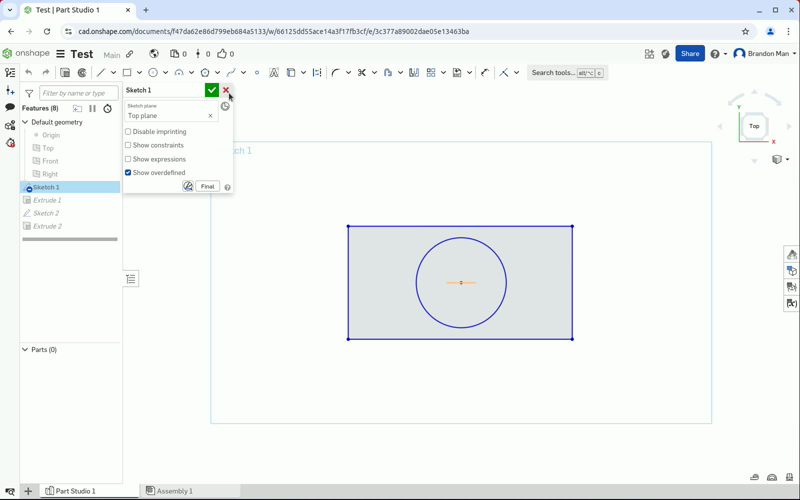
click(229, 92)
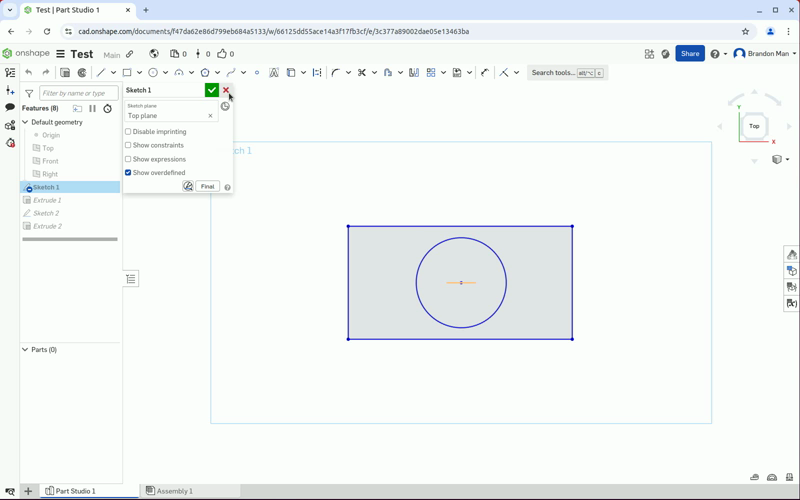
key(shift+s)
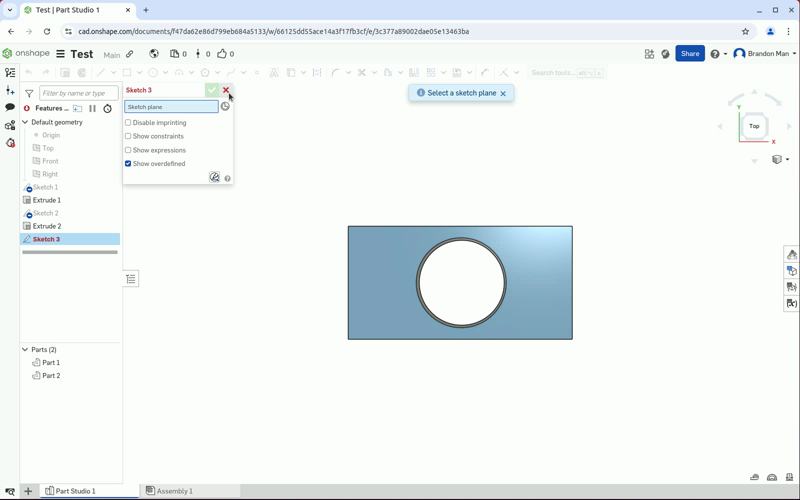
mouse_move(73, 150)
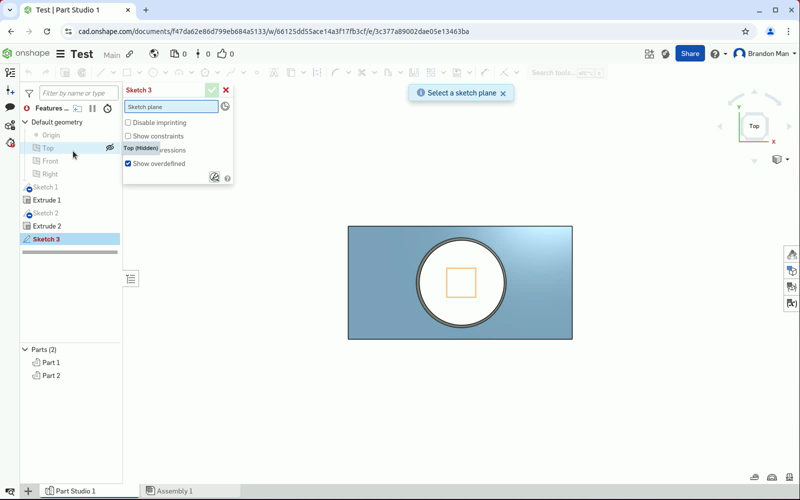
click(73, 150)
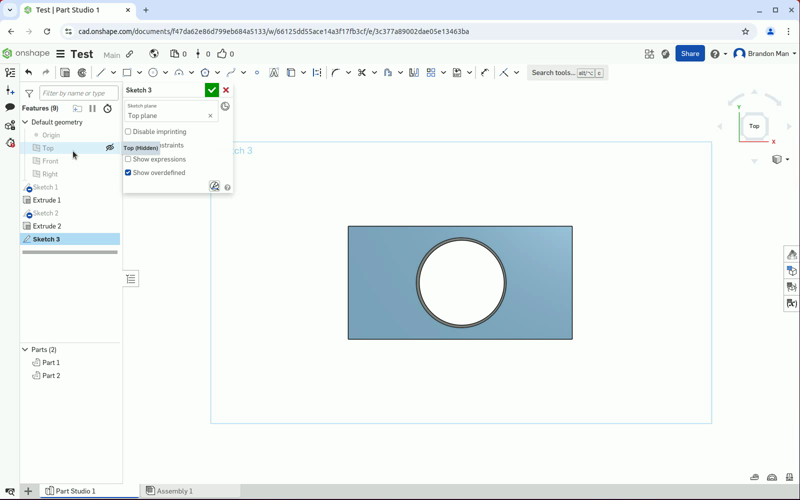
mouse_move(73, 352)
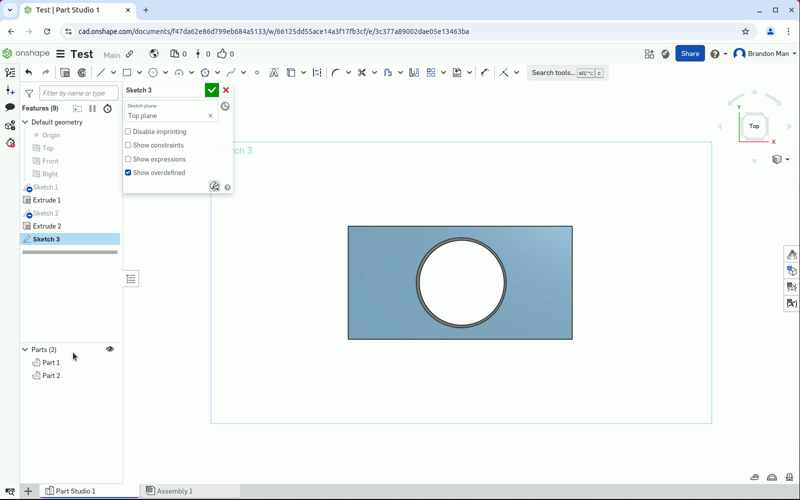
key(y)
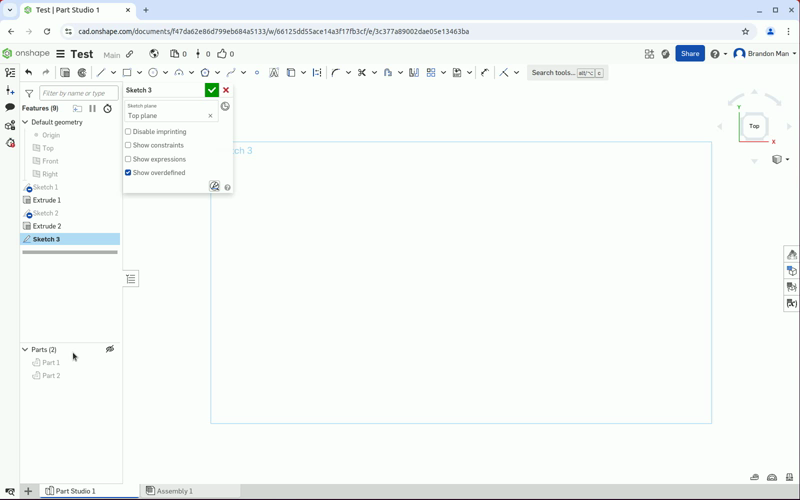
key(l)
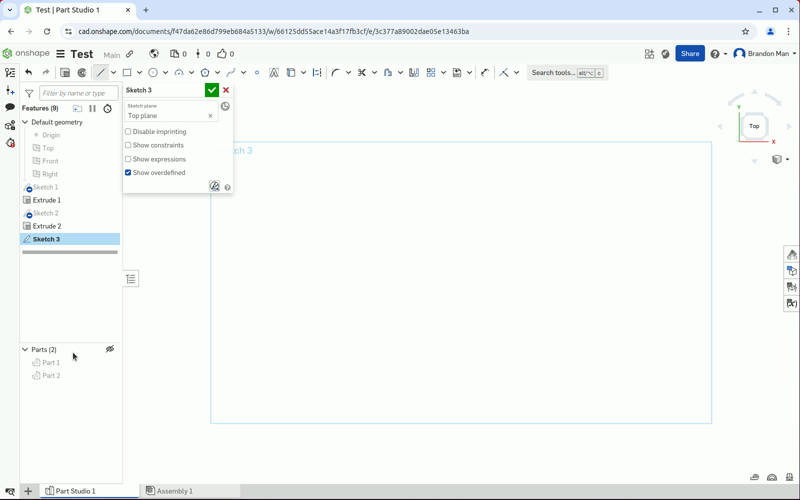
key_down(shift)
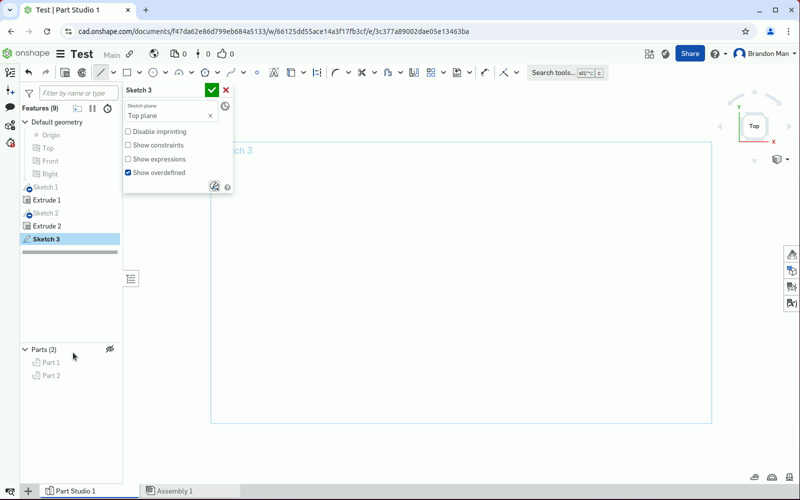
mouse_move(348, 339)
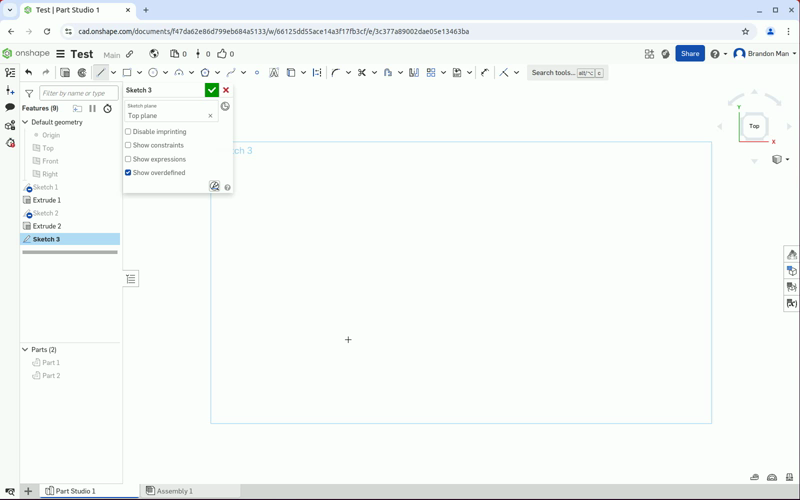
click(348, 339)
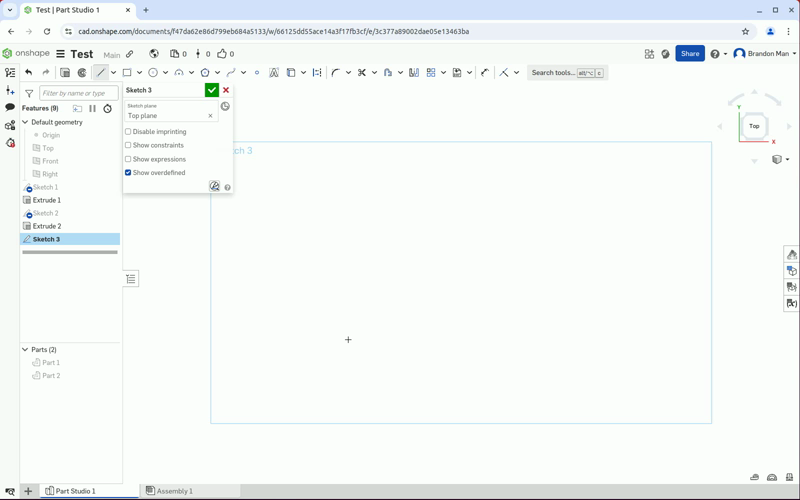
key_up(shift)
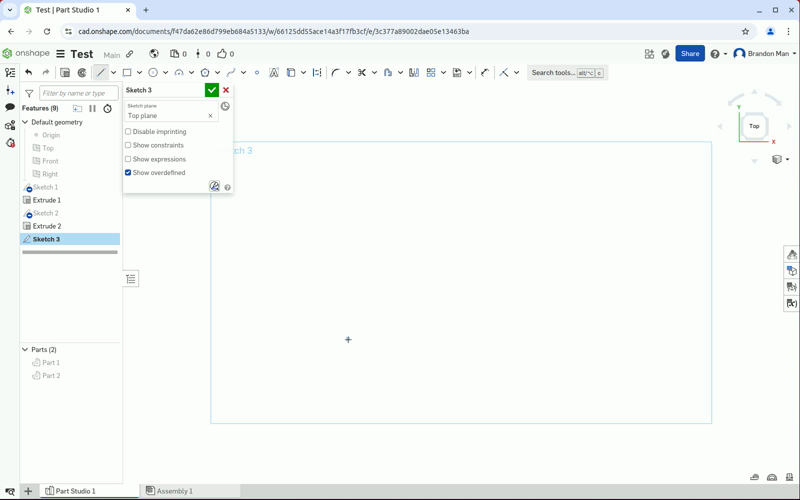
key_down(shift)
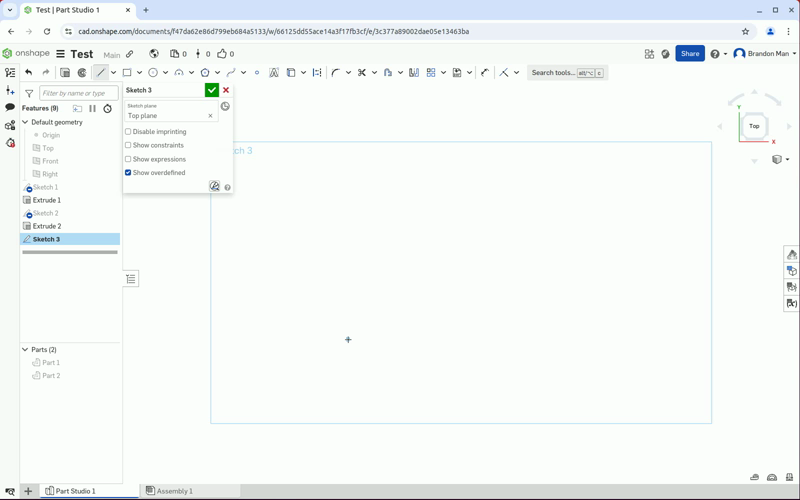
mouse_move(572, 339)
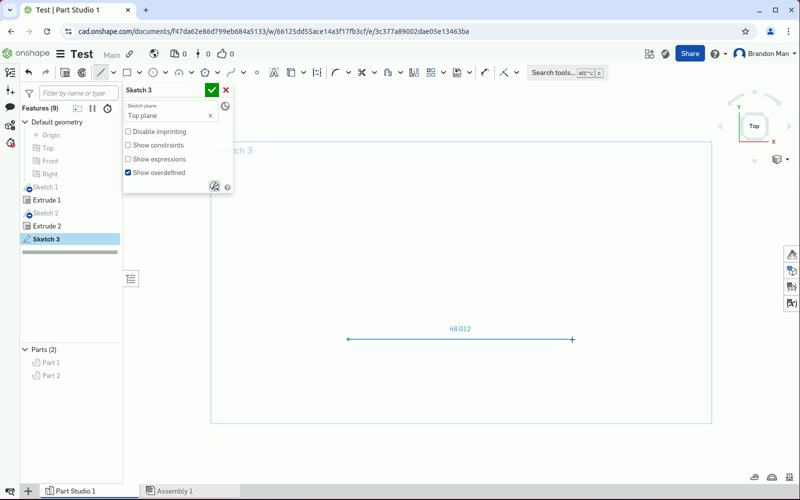
click(572, 339)
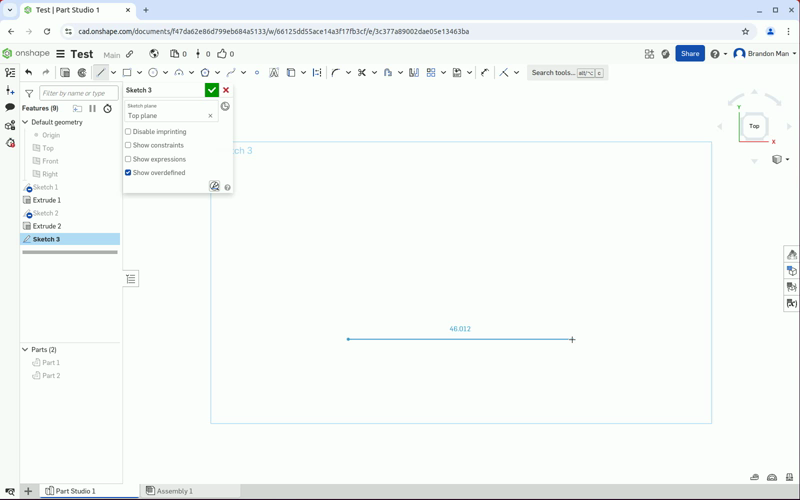
key_up(shift)
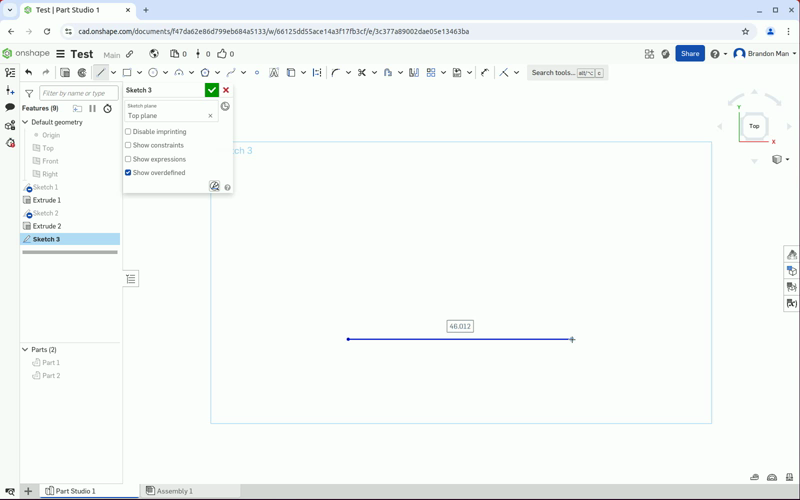
key_down(shift)
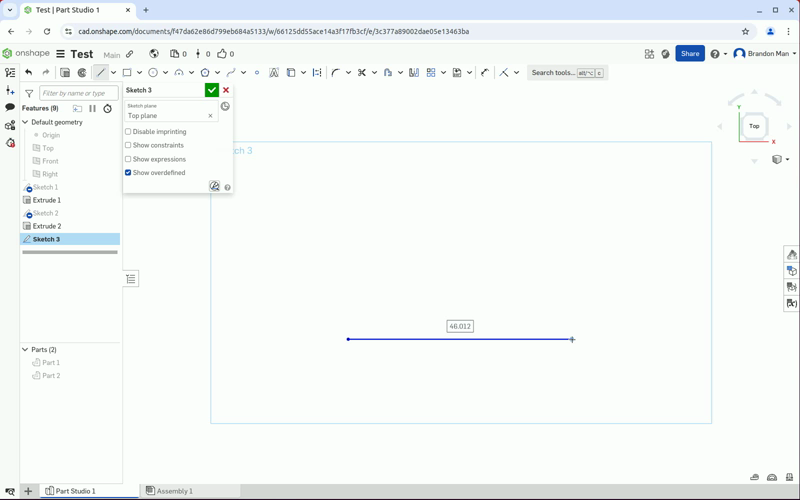
mouse_move(589, 339)
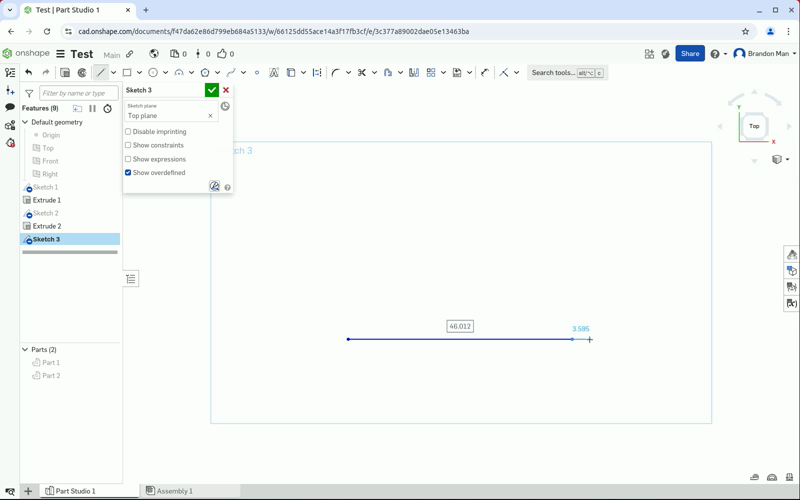
mouse_move(572, 334)
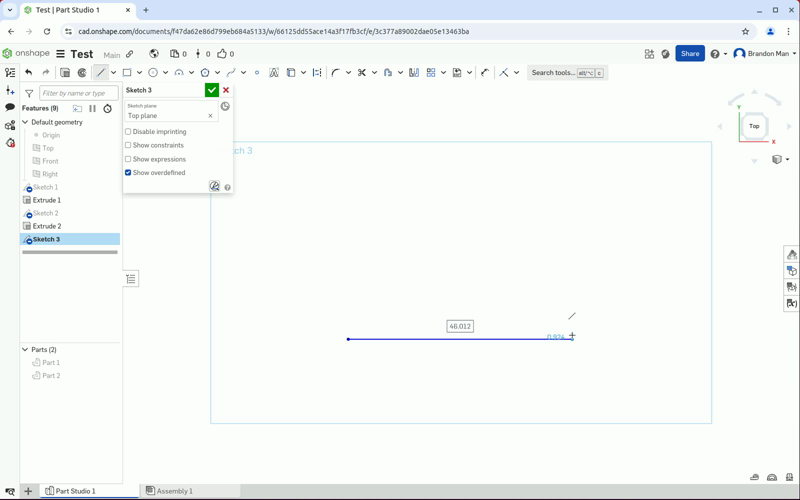
scroll(6)
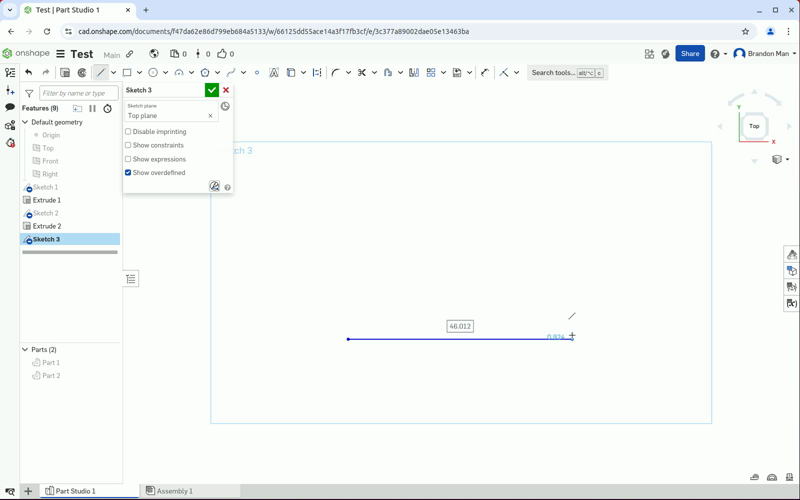
scroll(6)
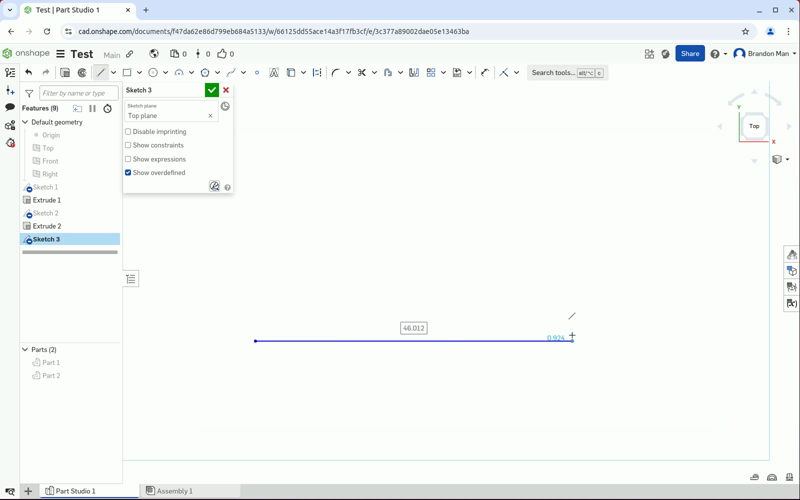
scroll(6)
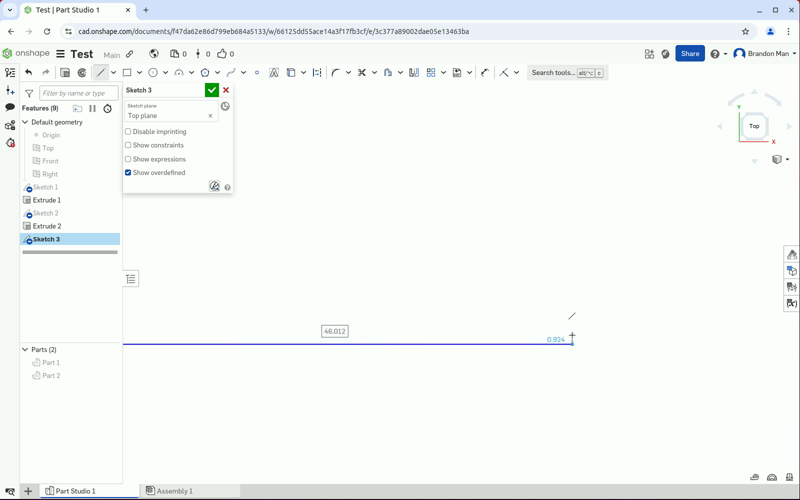
scroll(6)
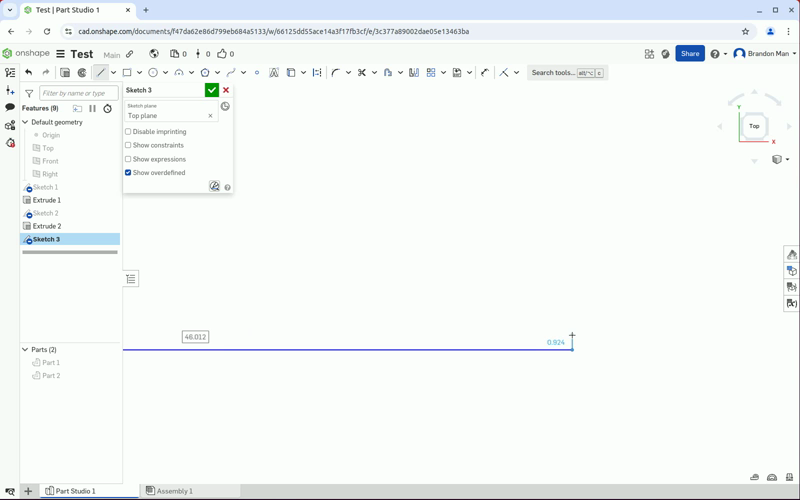
scroll(6)
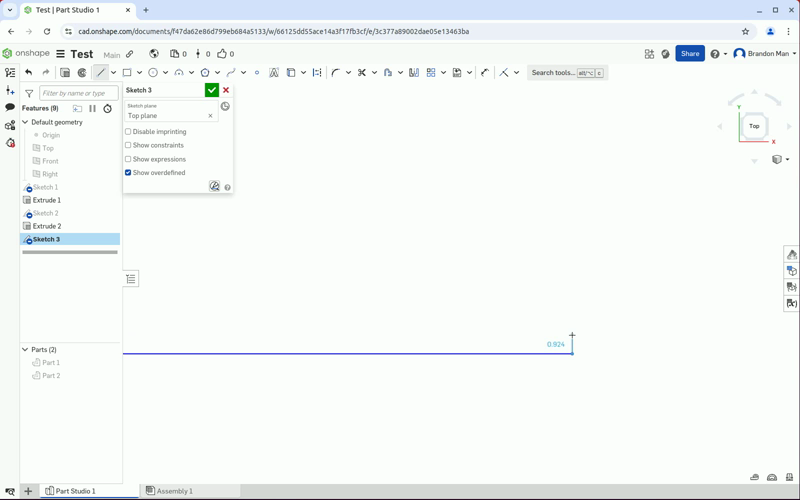
scroll(6)
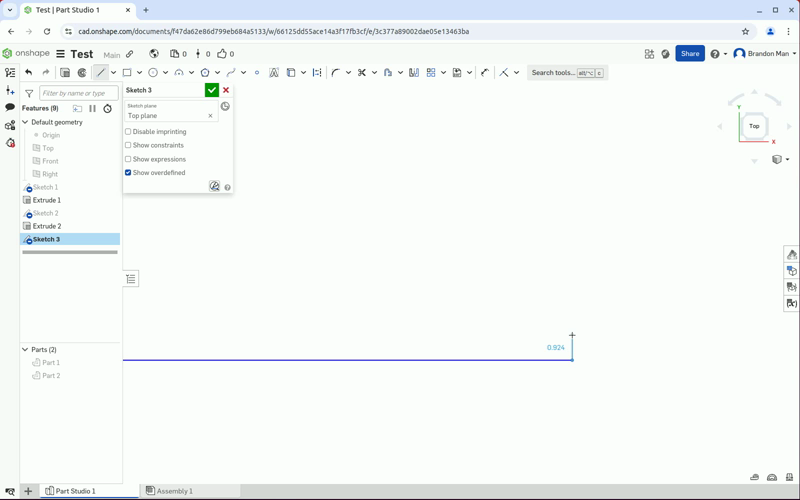
scroll(6)
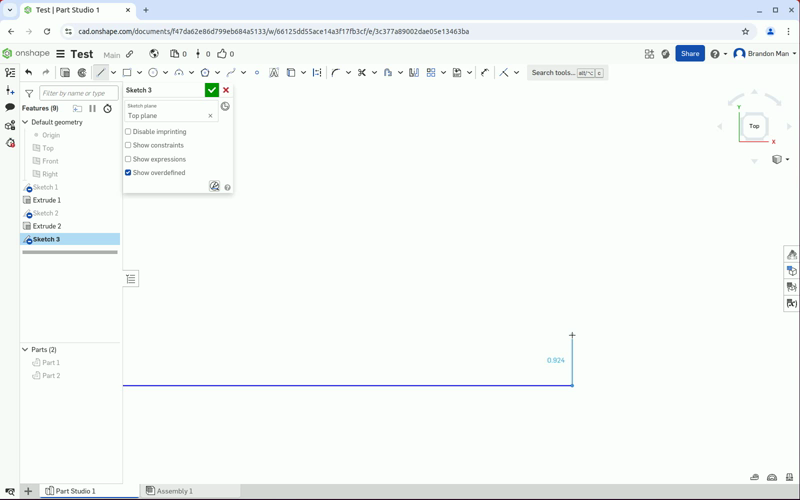
click(572, 334)
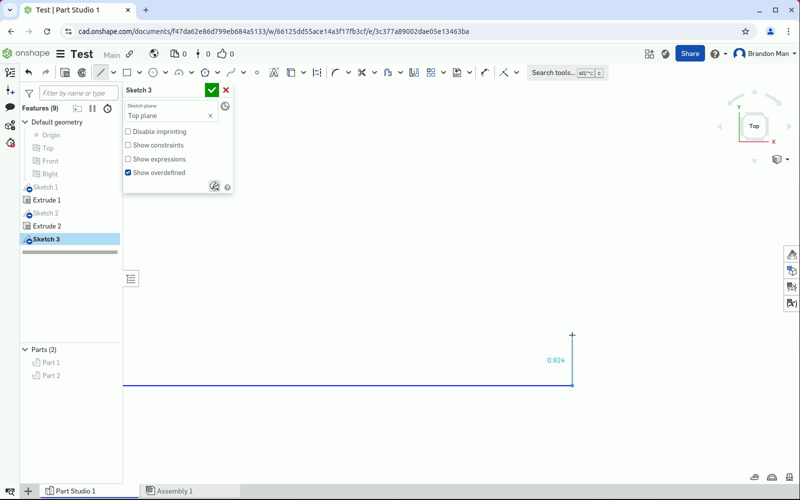
scroll(-6)
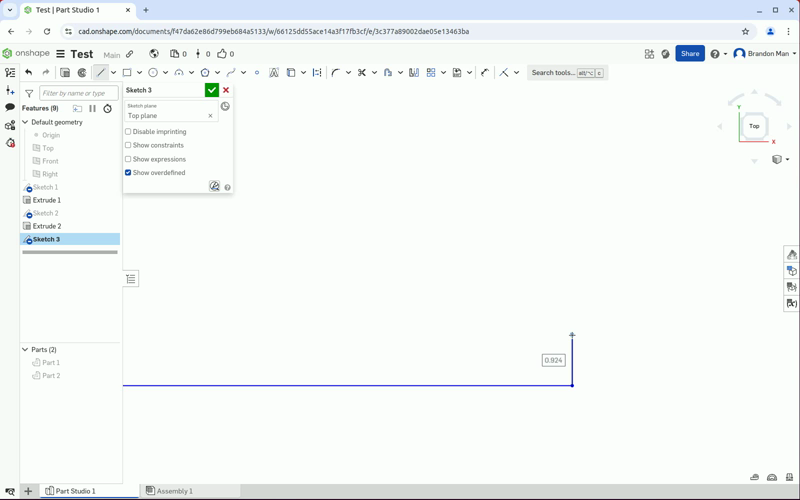
scroll(-6)
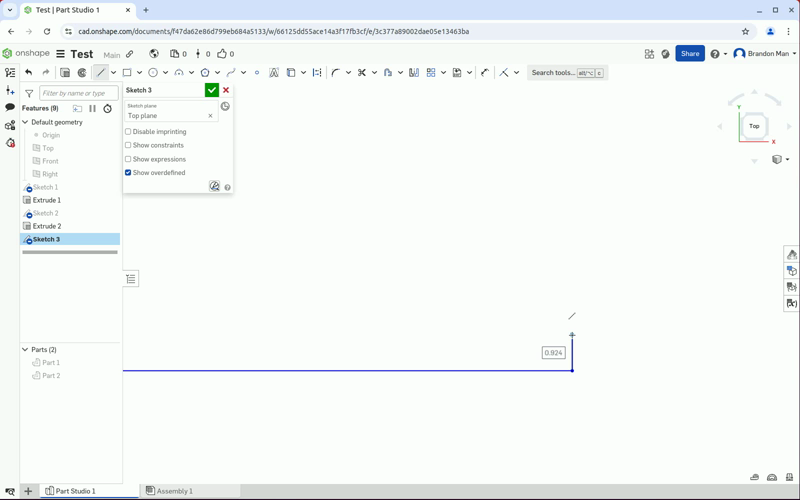
scroll(-6)
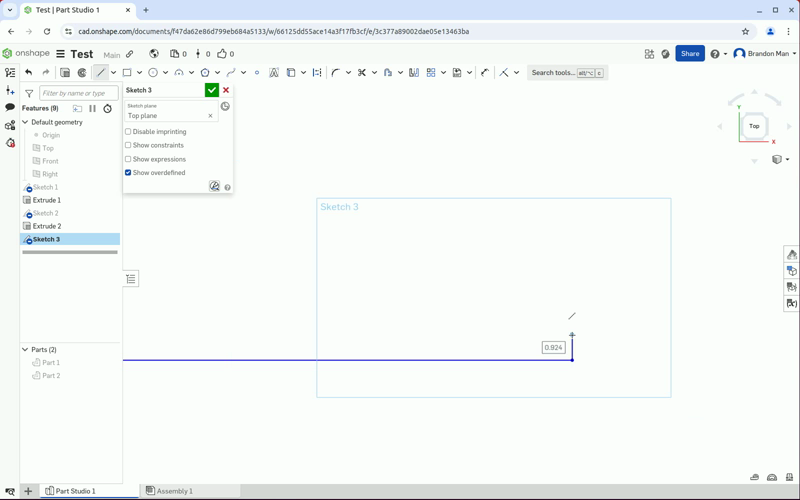
scroll(-6)
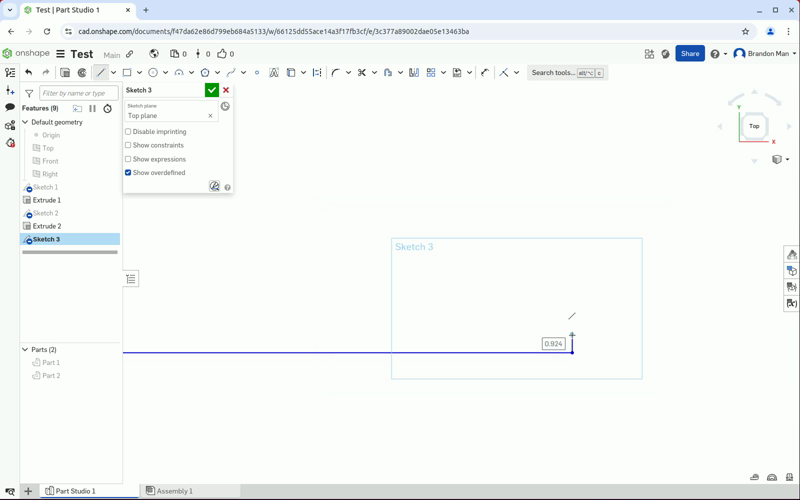
scroll(-6)
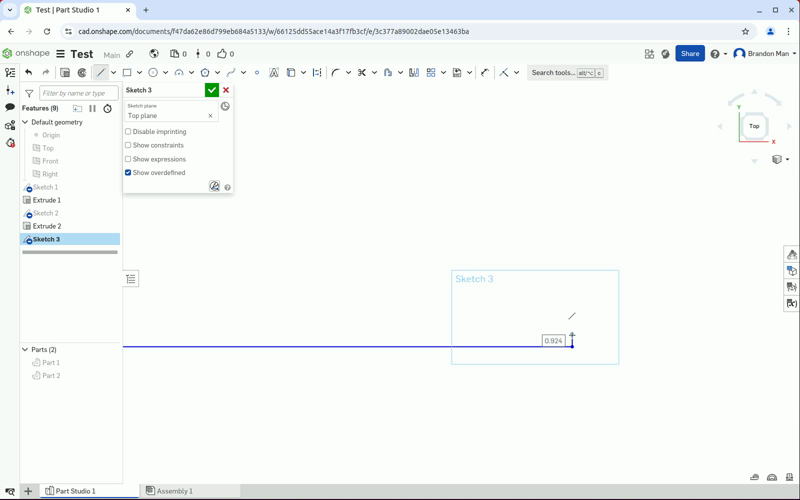
scroll(-6)
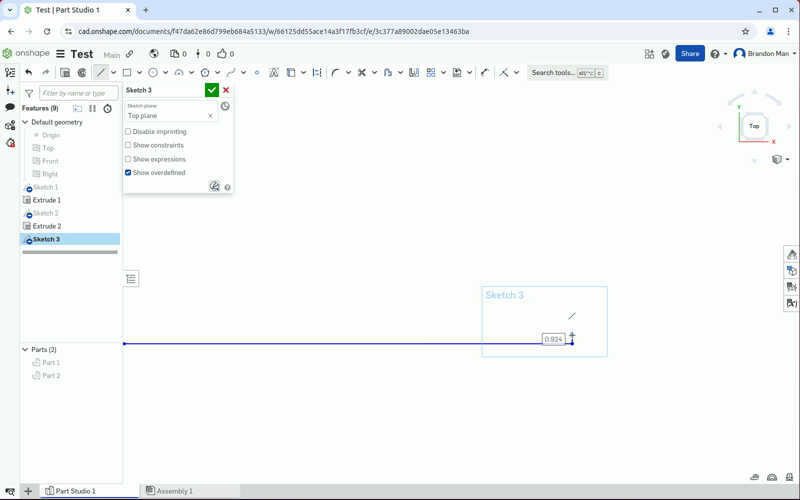
scroll(-6)
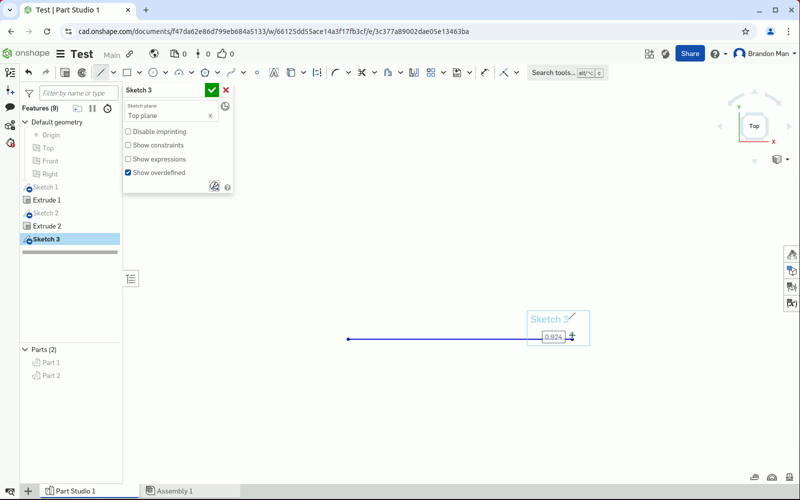
key_up(shift)
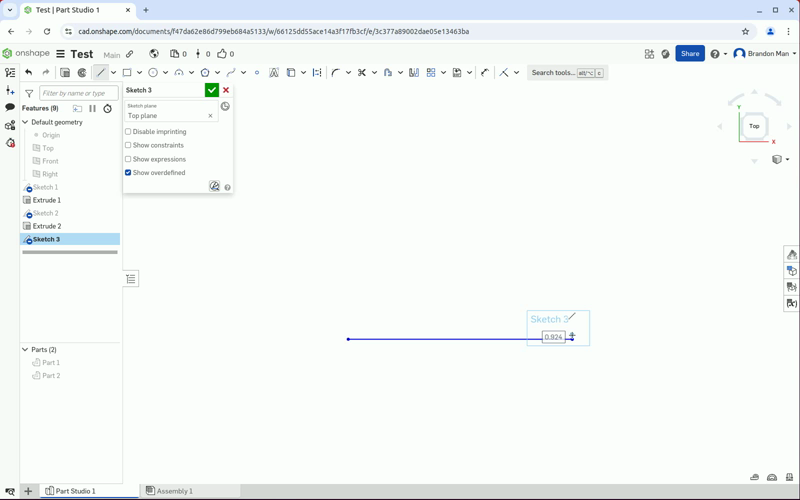
key_down(shift)
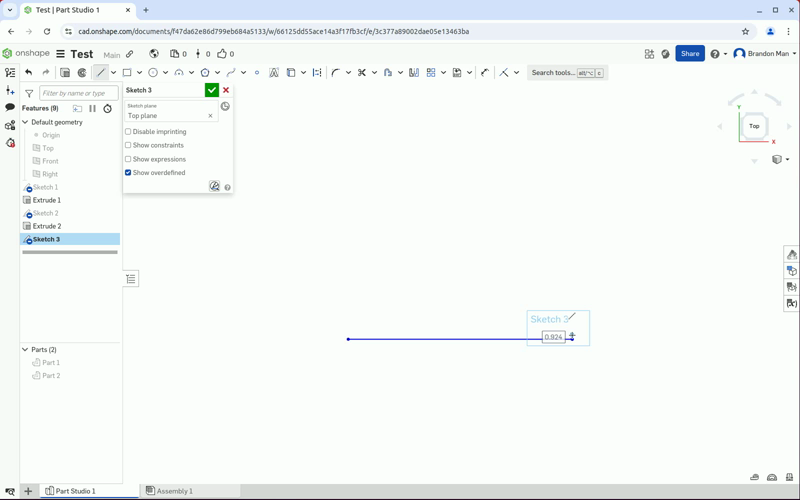
mouse_move(348, 334)
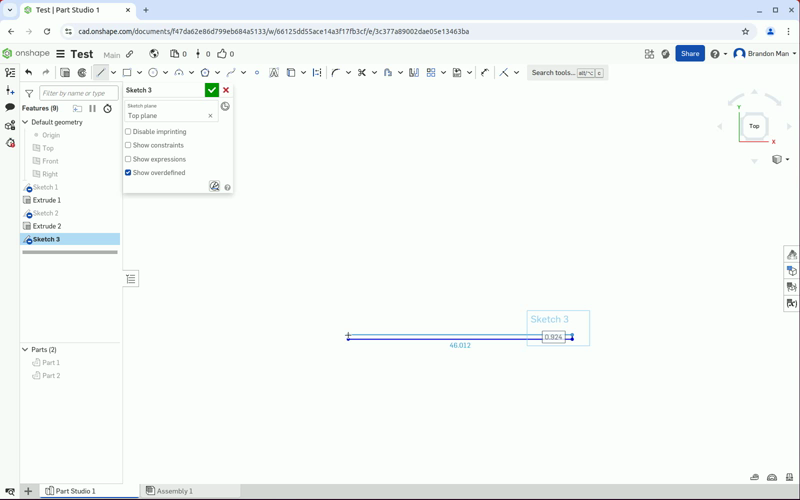
click(348, 334)
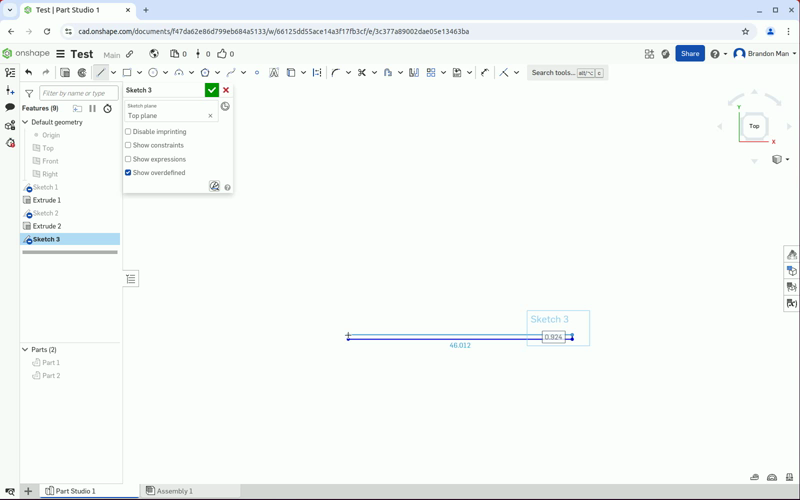
key_up(shift)
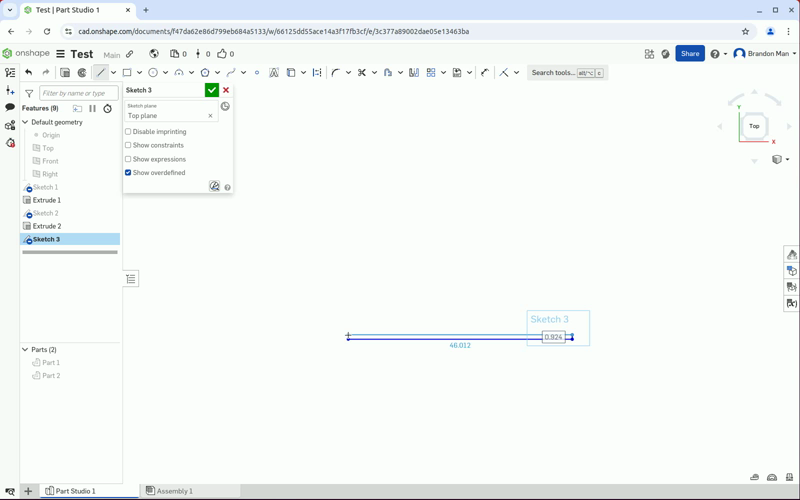
mouse_move(378, 334)
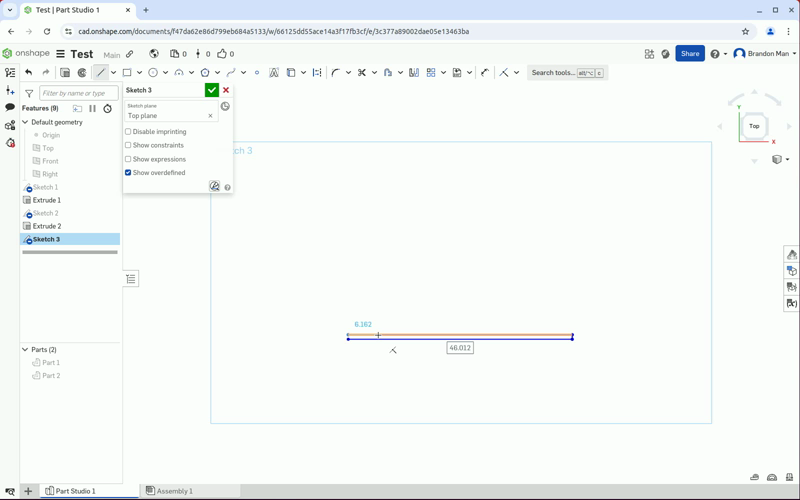
key_down(shift)
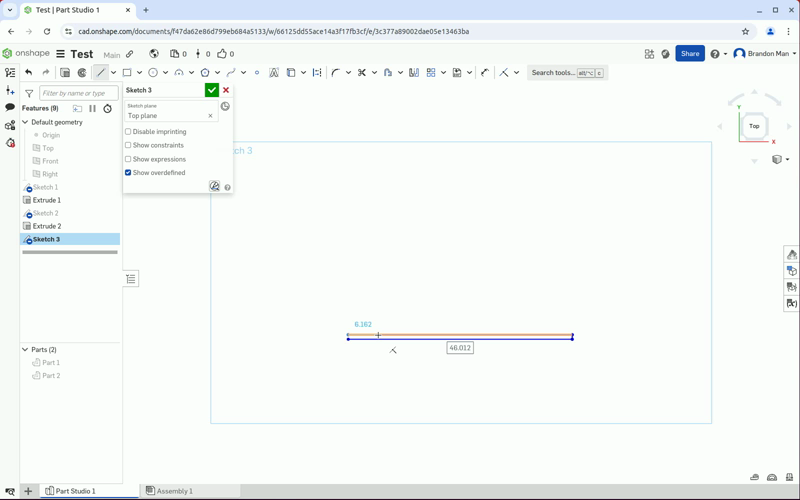
mouse_move(348, 339)
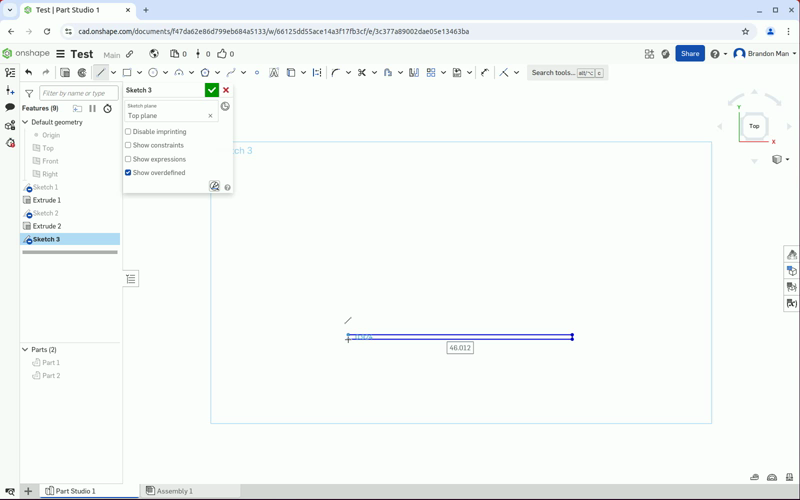
scroll(6)
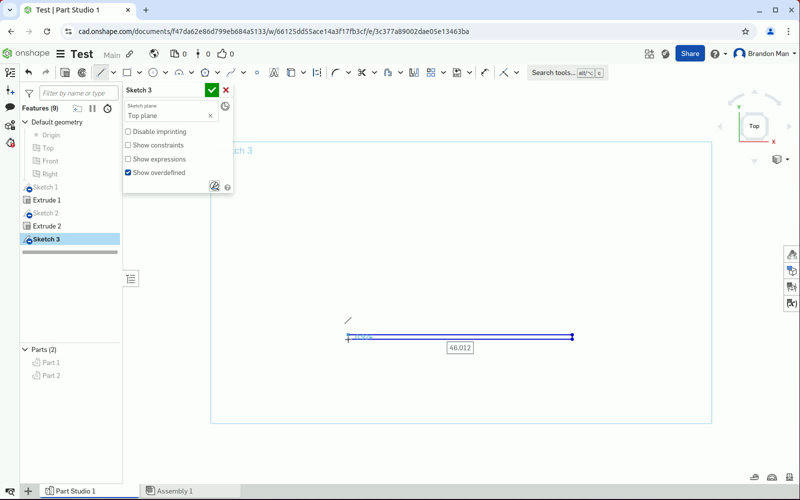
scroll(6)
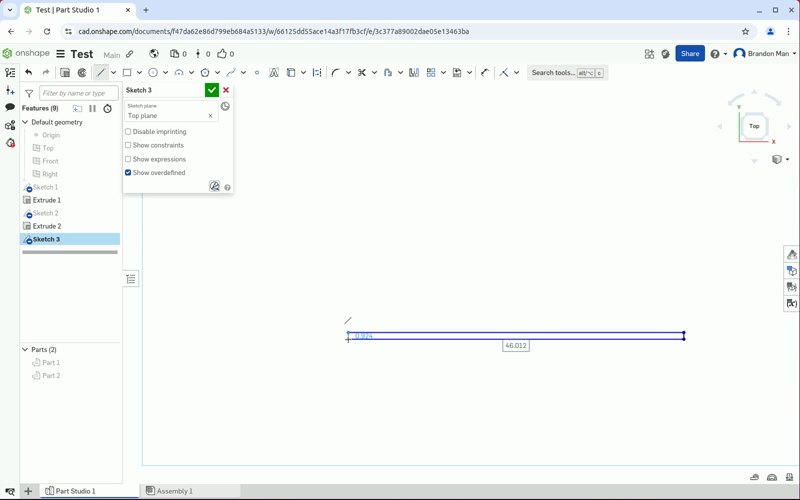
scroll(6)
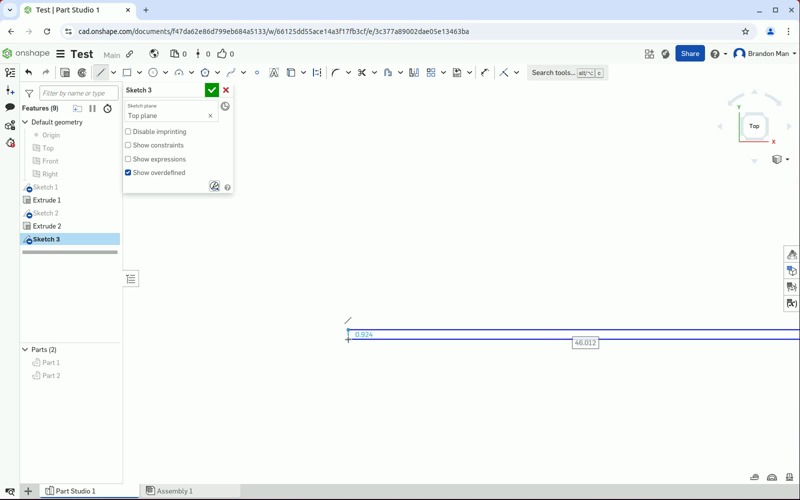
scroll(6)
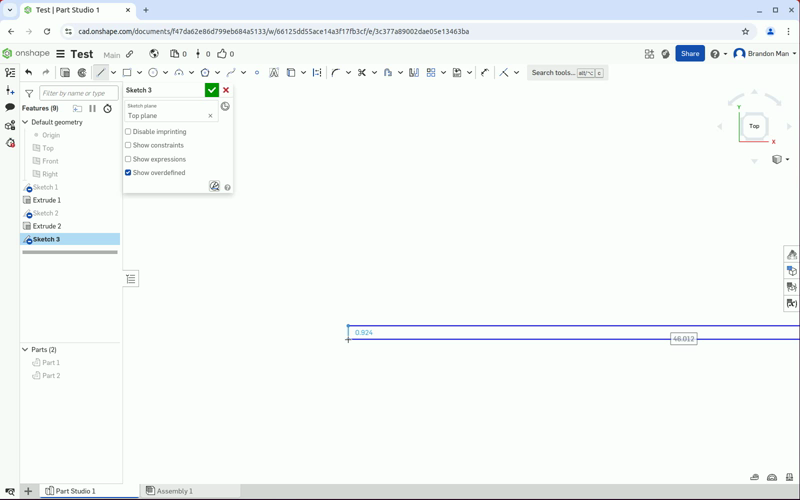
scroll(6)
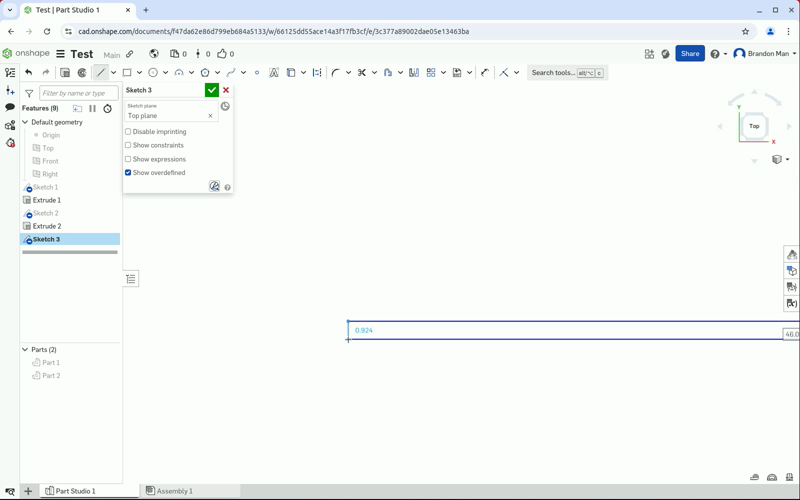
scroll(6)
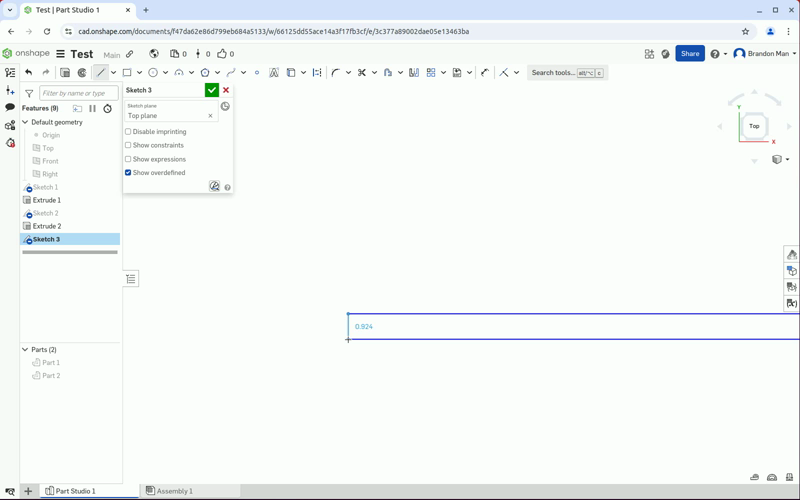
scroll(6)
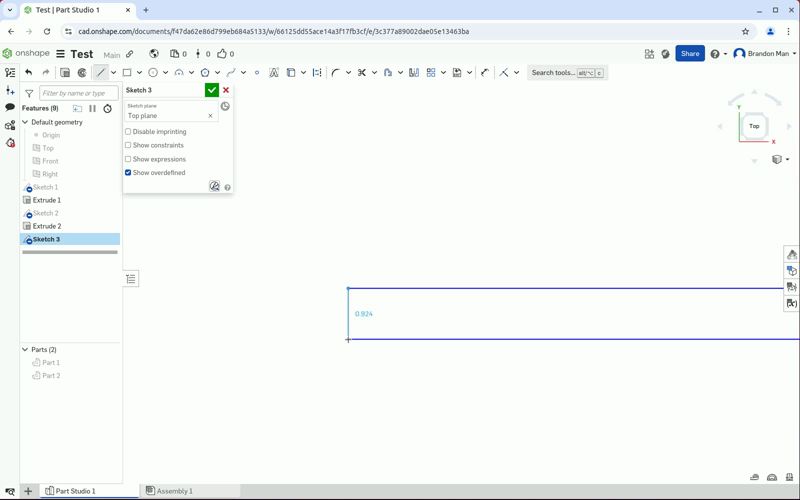
key_up(shift)
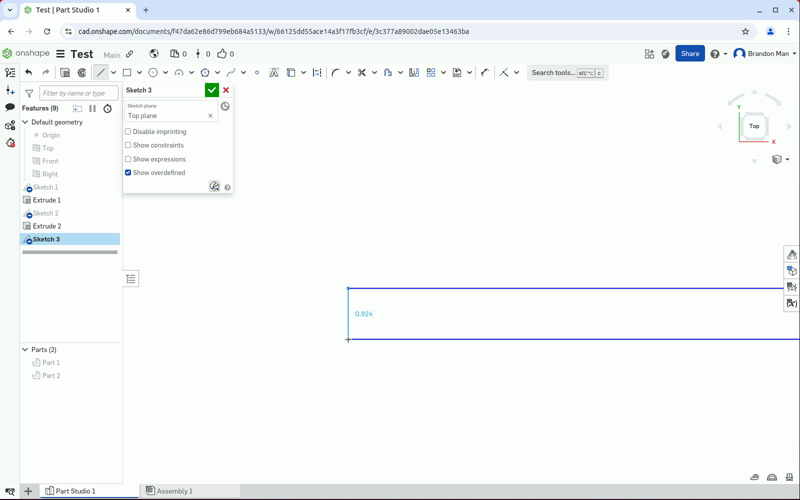
click(348, 339)
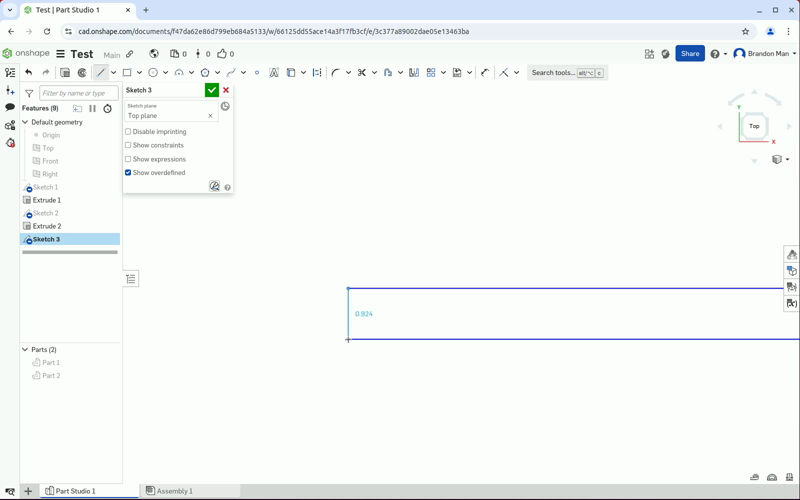
scroll(-6)
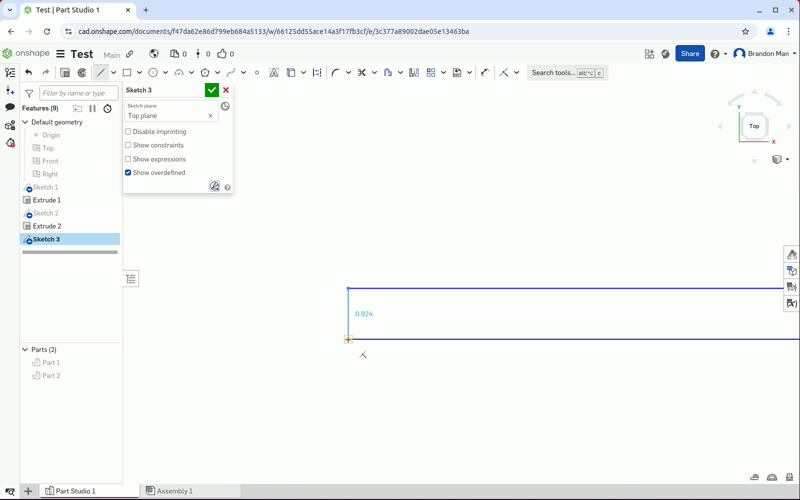
scroll(-6)
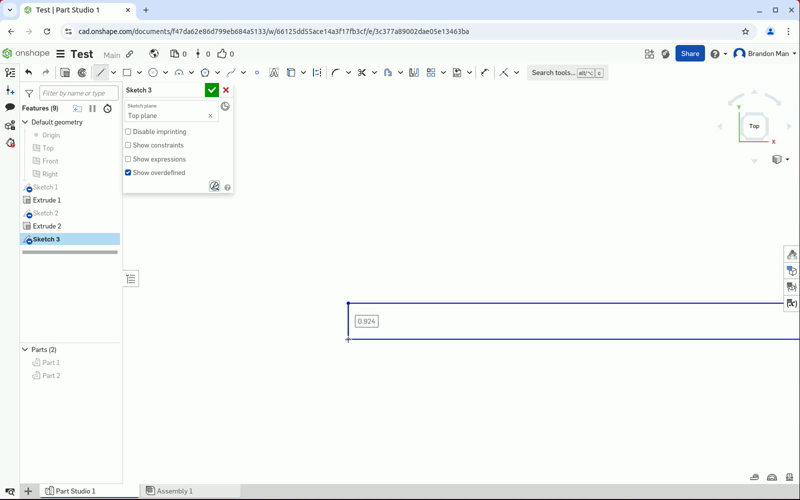
scroll(-6)
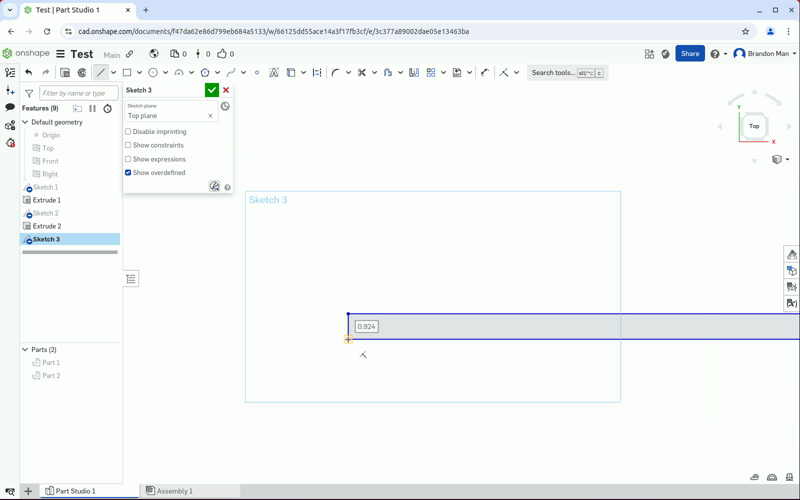
scroll(-6)
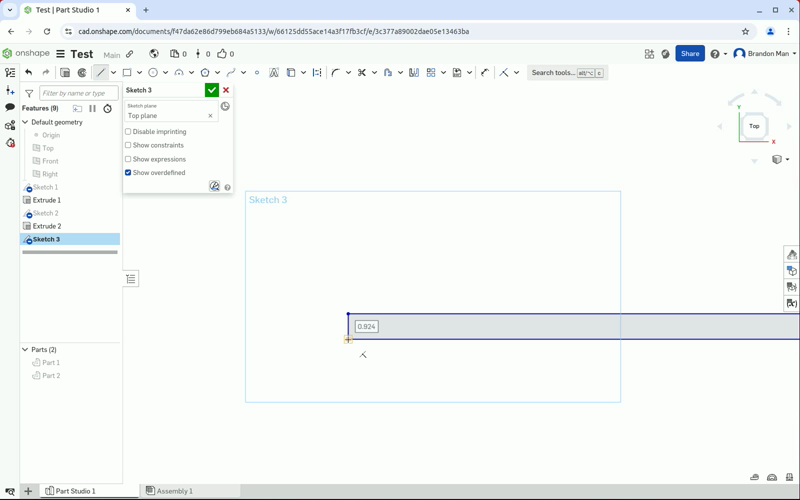
scroll(-6)
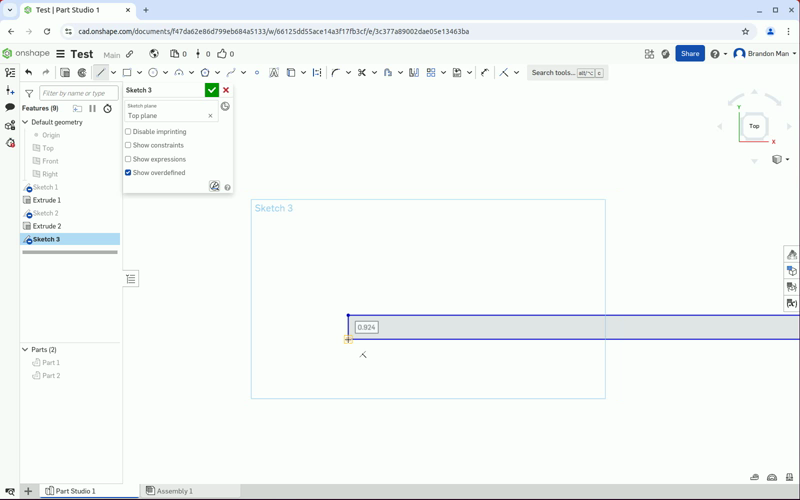
scroll(-6)
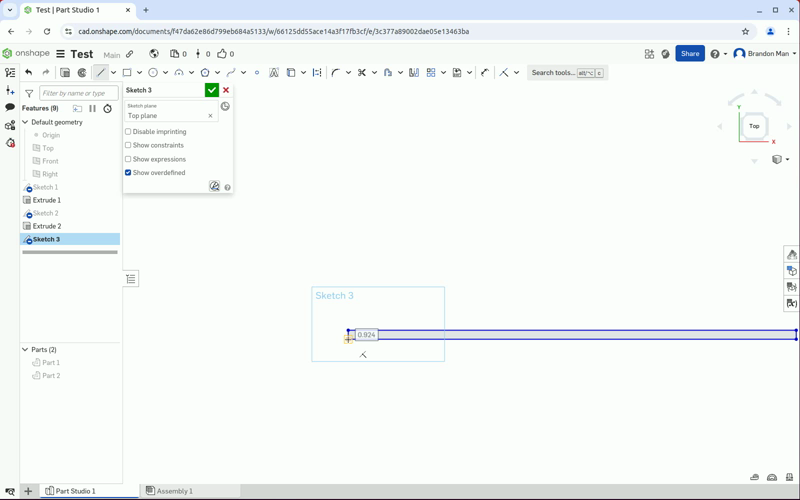
scroll(-6)
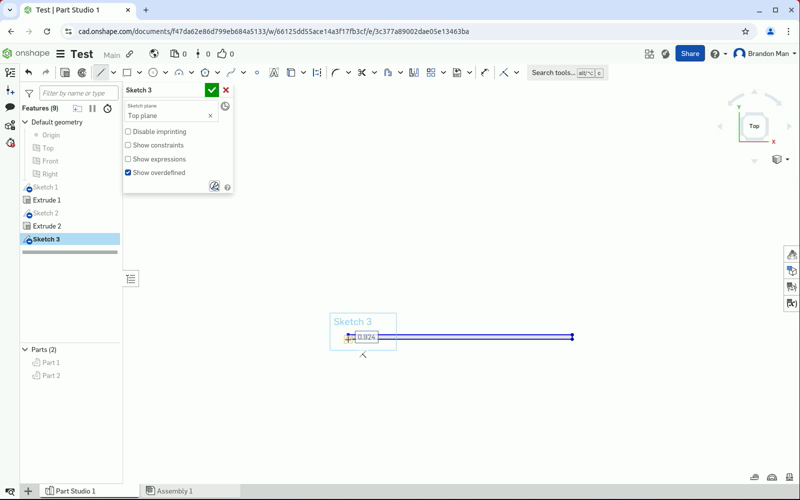
key(esc)
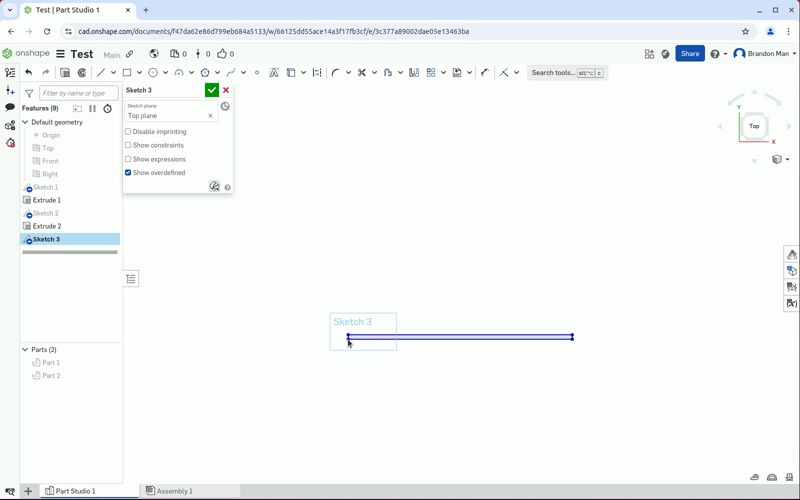
mouse_move(475, 336)
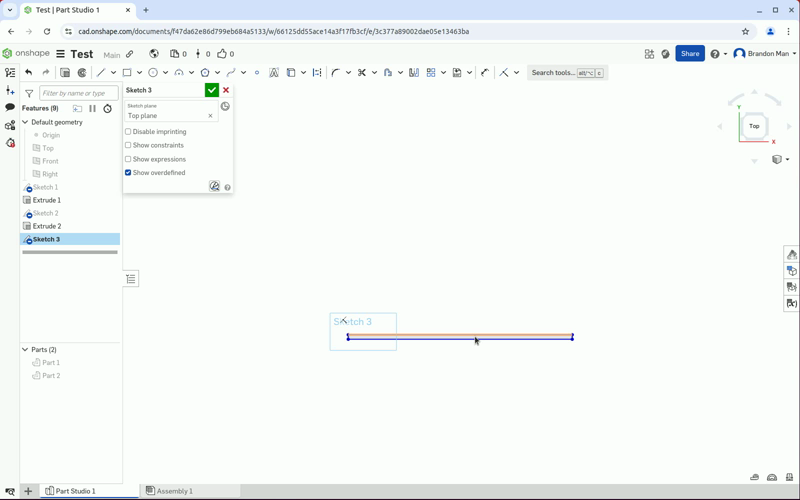
scroll(6)
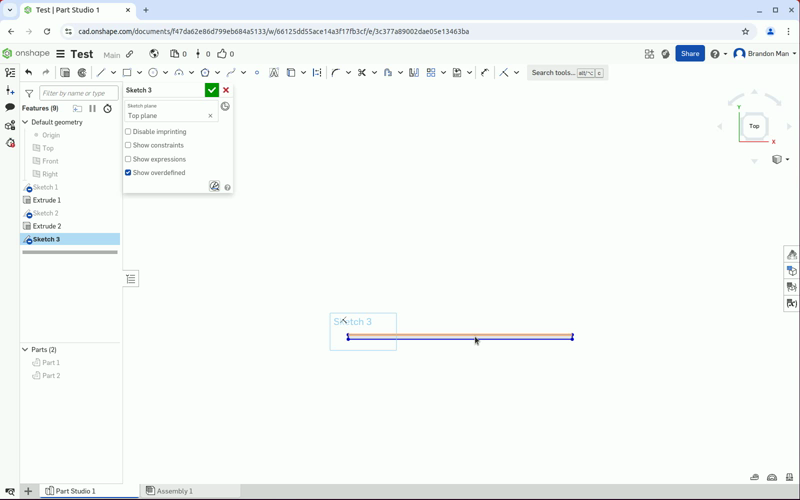
scroll(6)
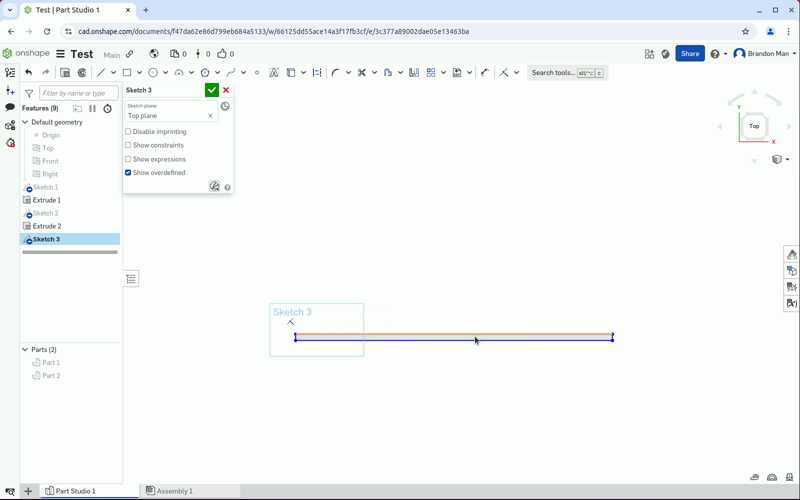
scroll(6)
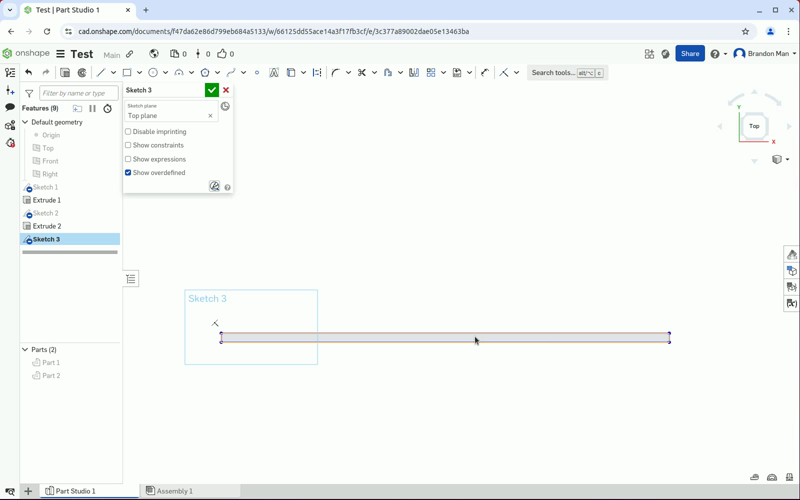
scroll(6)
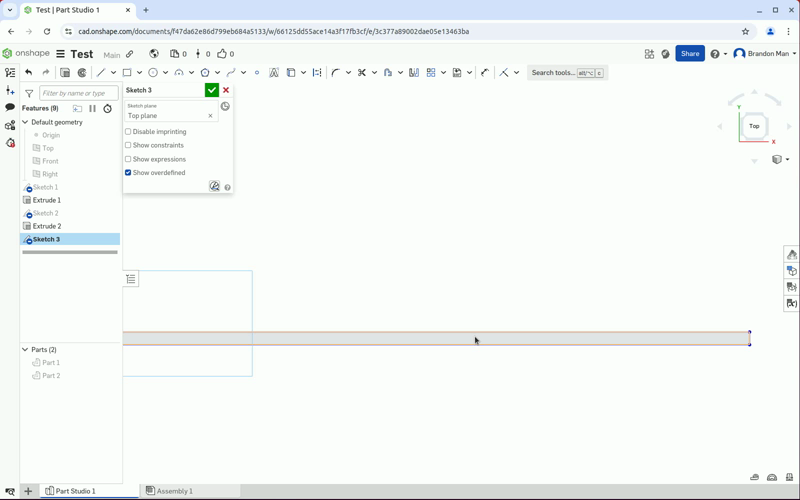
scroll(6)
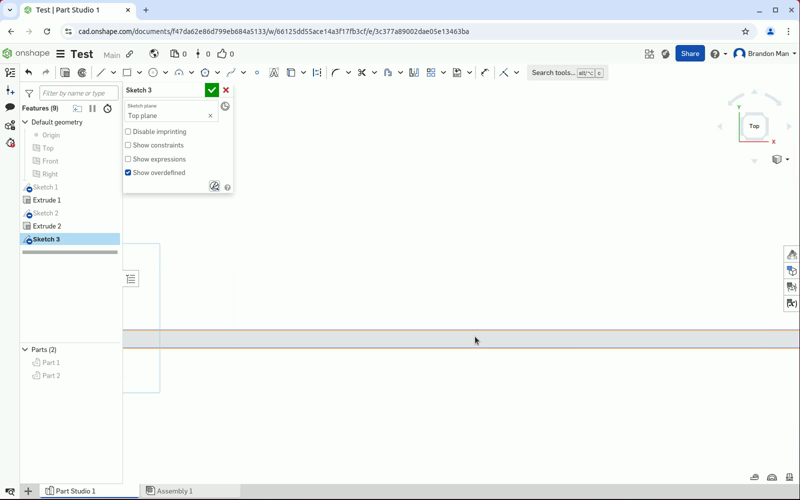
scroll(6)
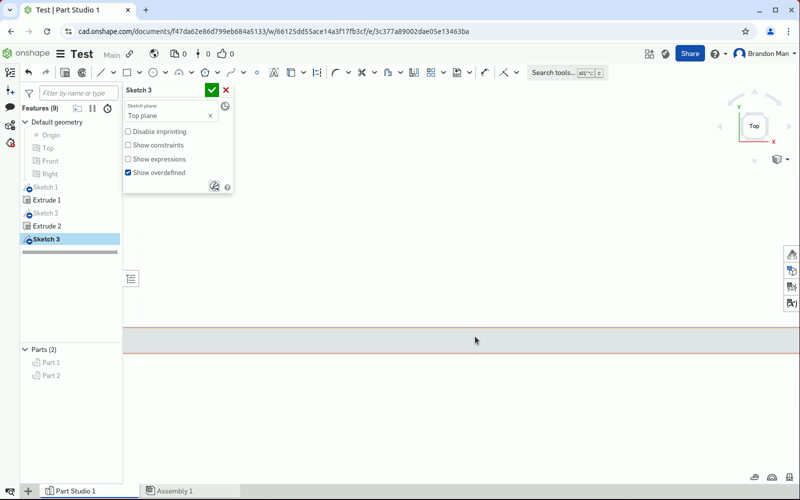
scroll(6)
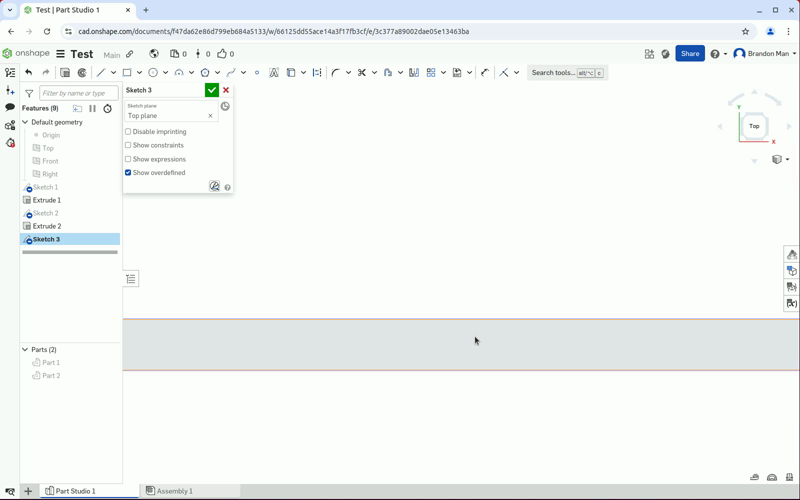
click(475, 336)
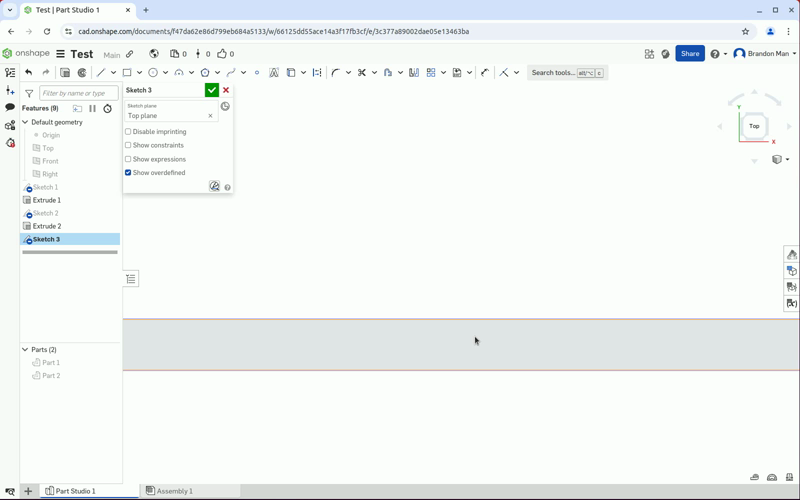
scroll(-6)
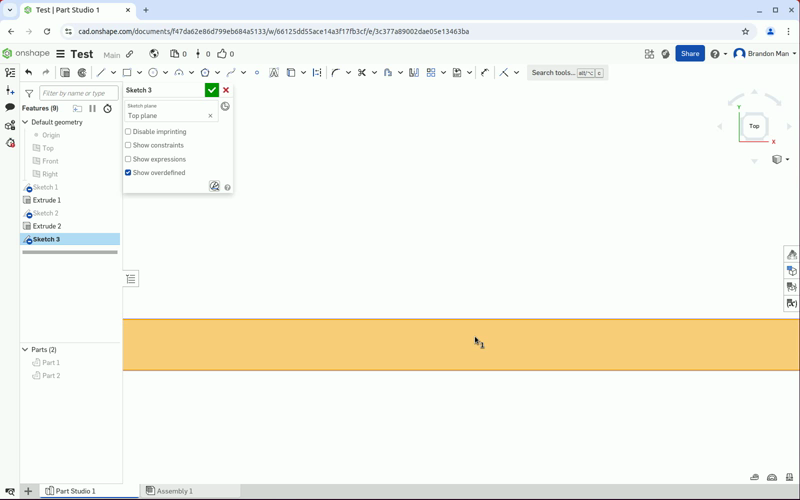
scroll(-6)
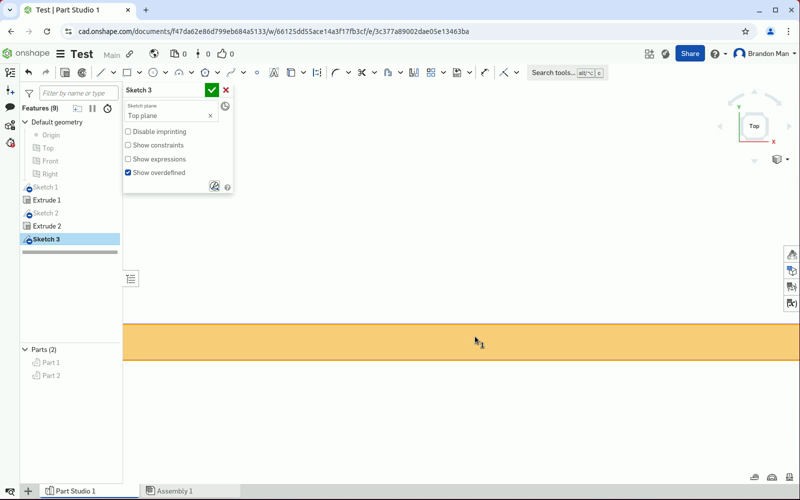
scroll(-6)
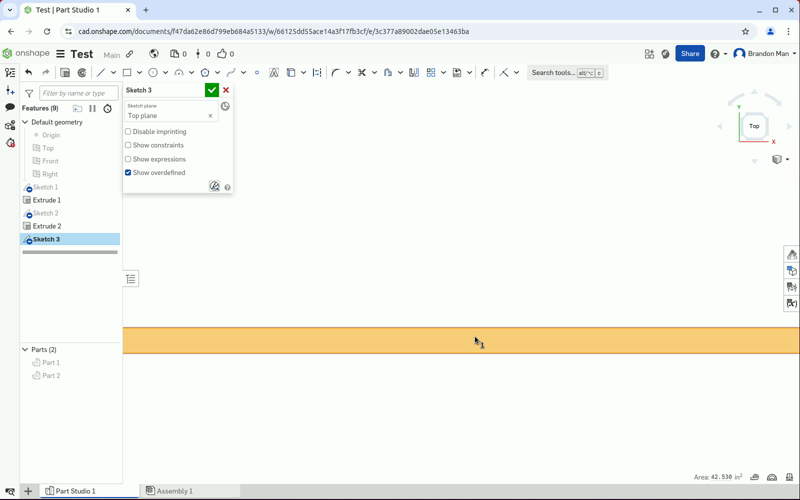
scroll(-6)
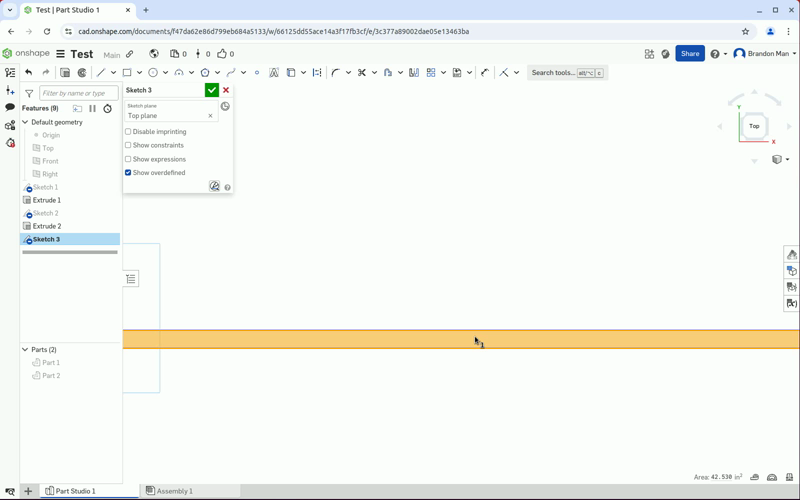
scroll(-6)
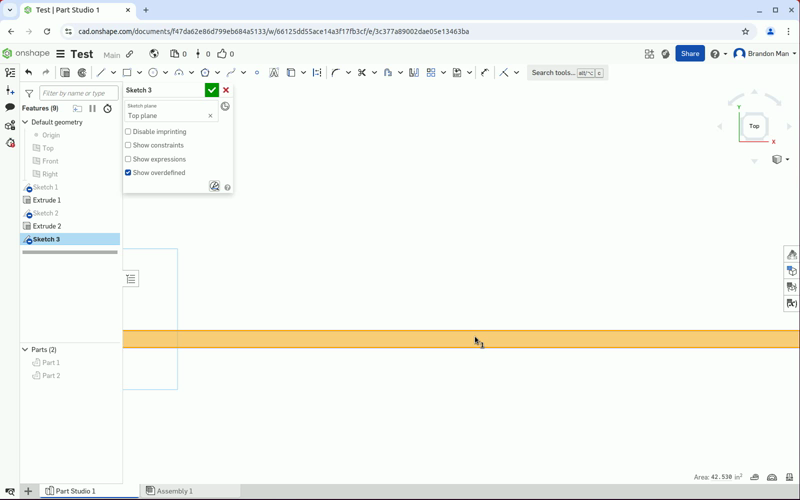
scroll(-6)
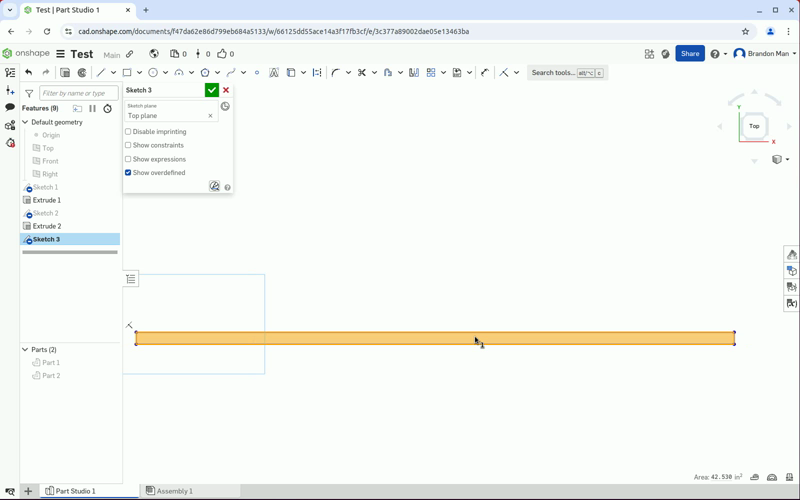
scroll(-6)
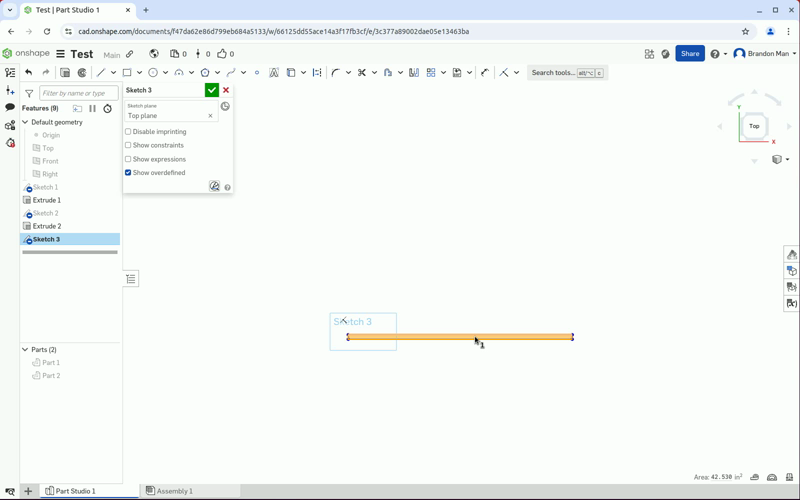
mouse_move(73, 352)
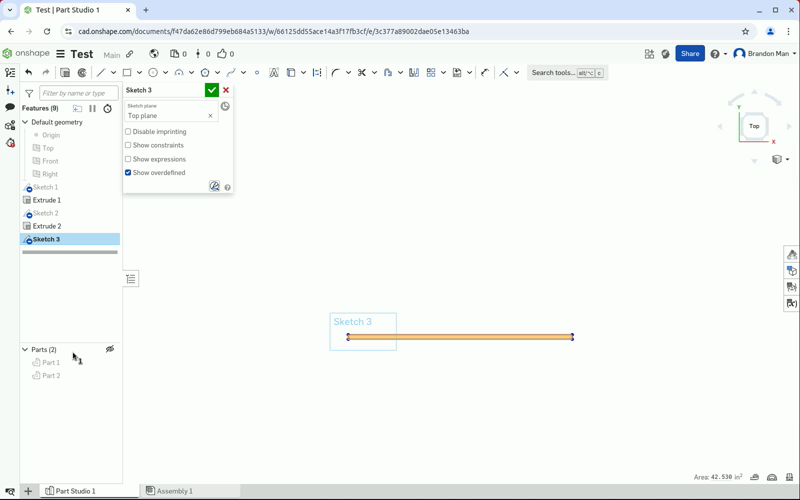
key(shift+y)
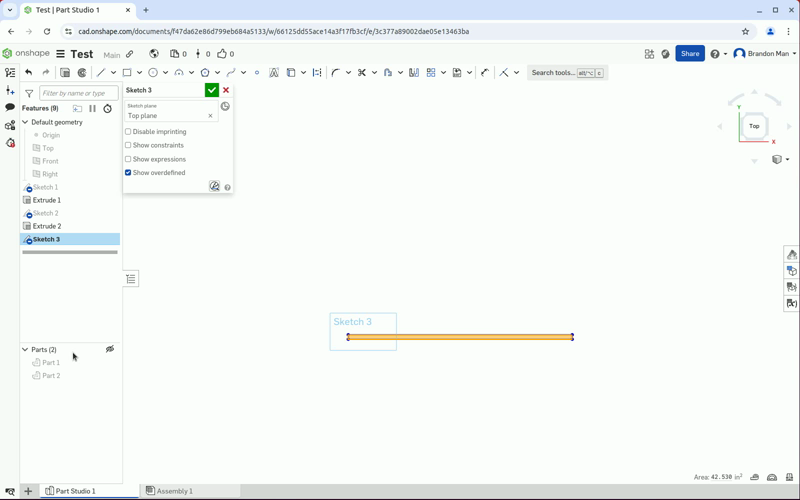
key(shift+e)
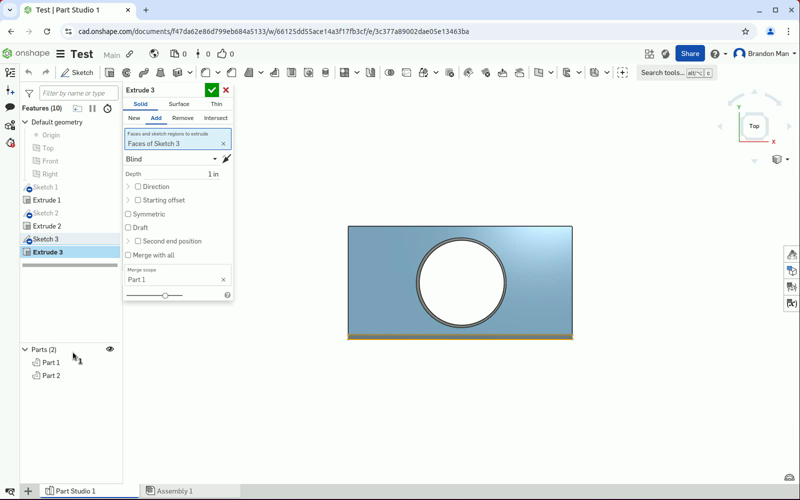
mouse_move(143, 106)
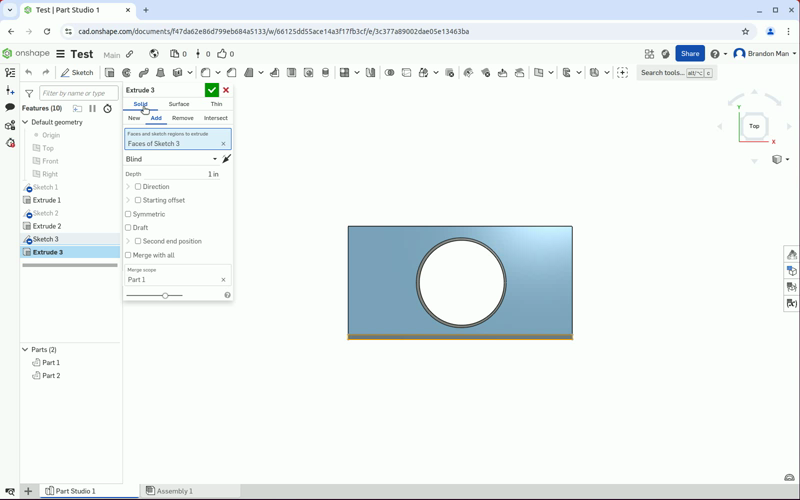
click(143, 106)
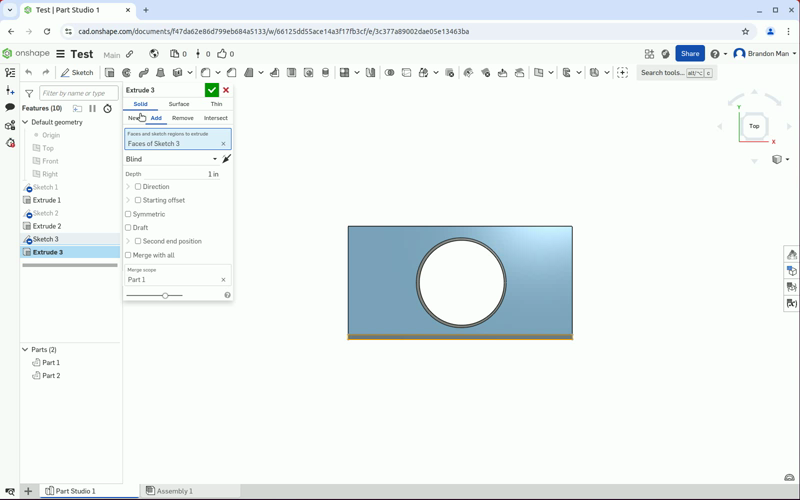
mouse_move(137, 120)
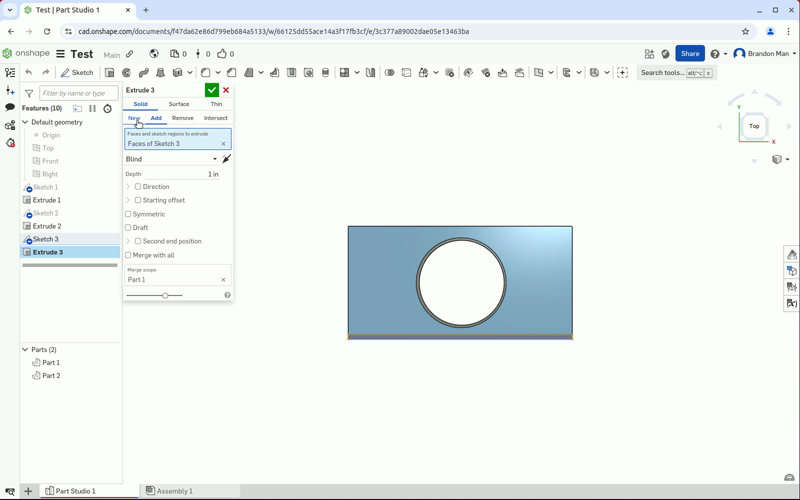
click(137, 120)
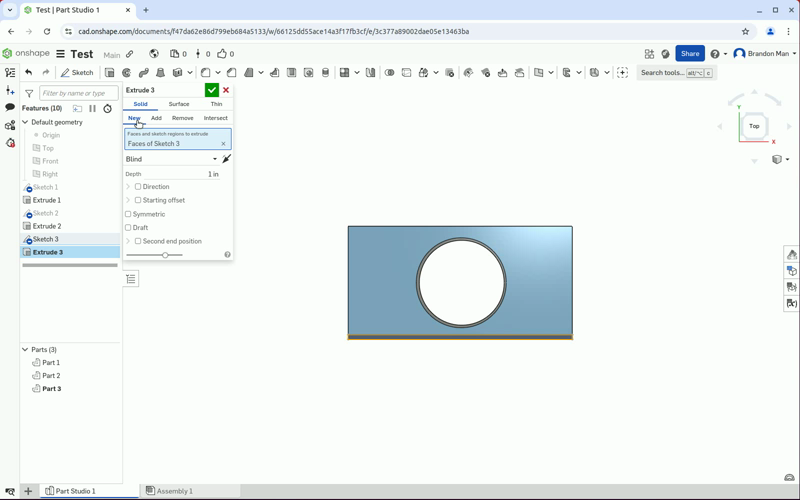
key(tab, 4)
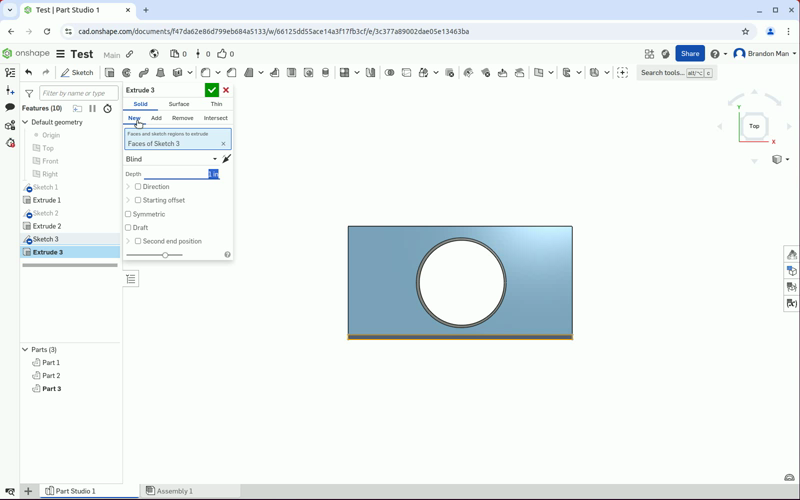
text(-0.722)
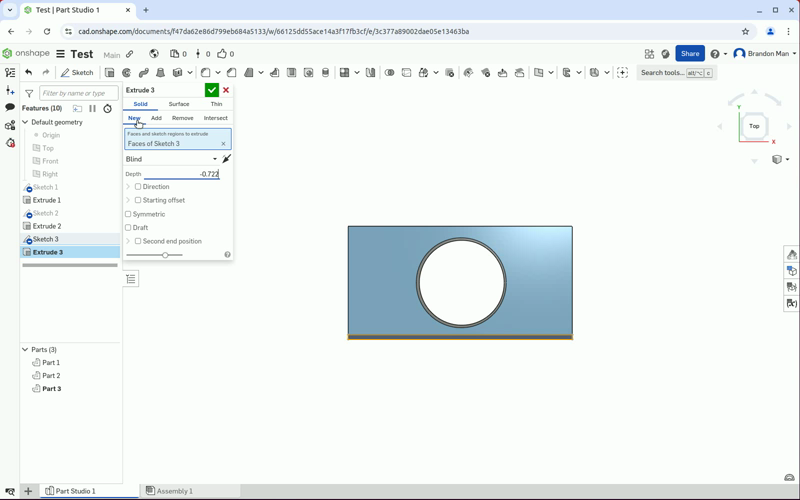
key(enter)
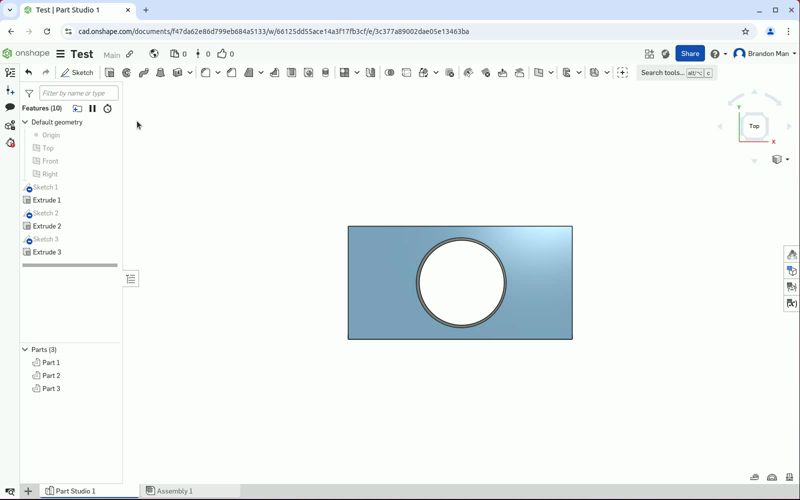
key(shift+h)
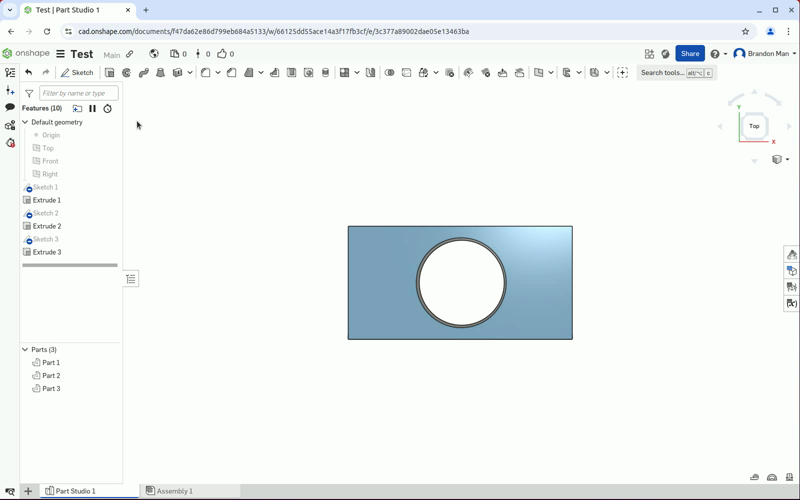
key(shift+h)
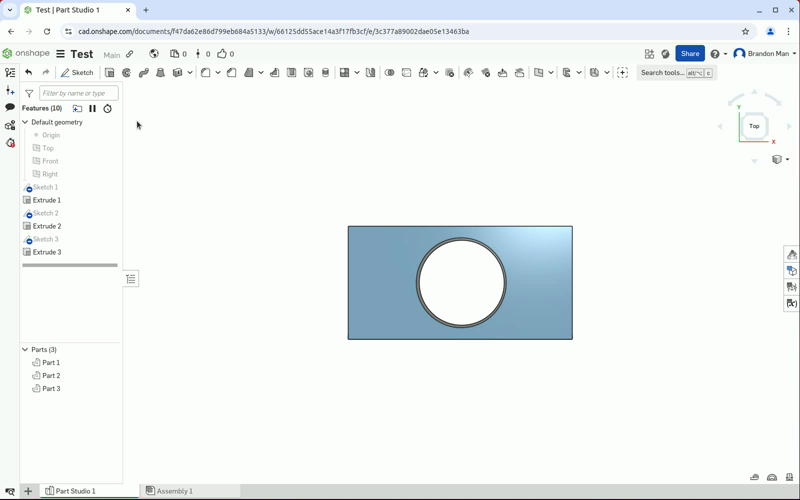
mouse_move(73, 189)
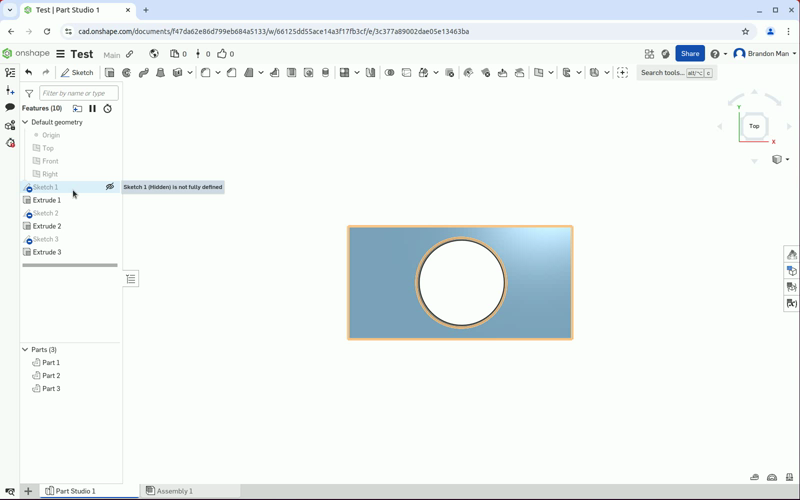
click(73, 189)
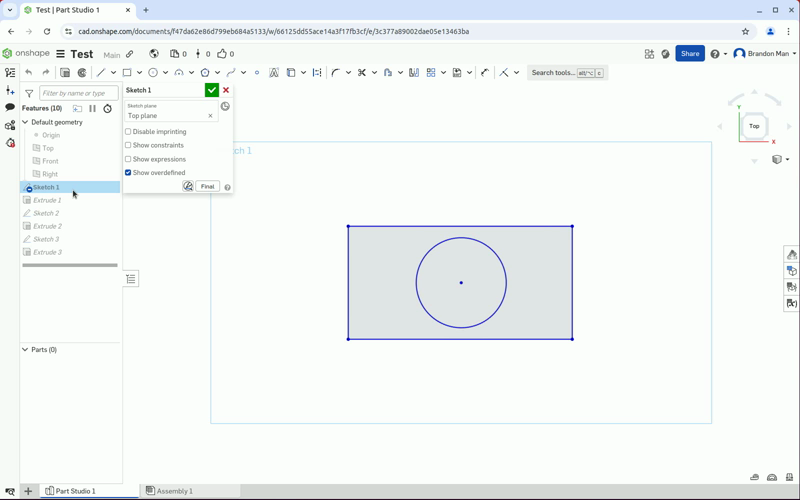
mouse_move(229, 92)
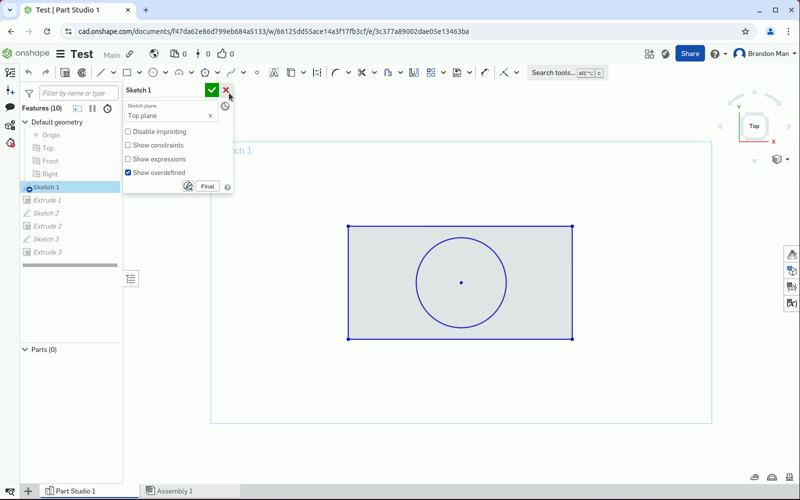
click(229, 92)
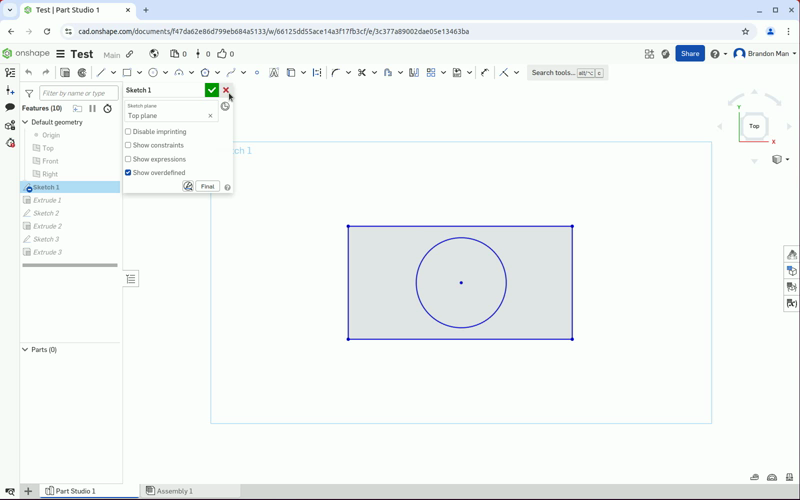
key(shift+s)
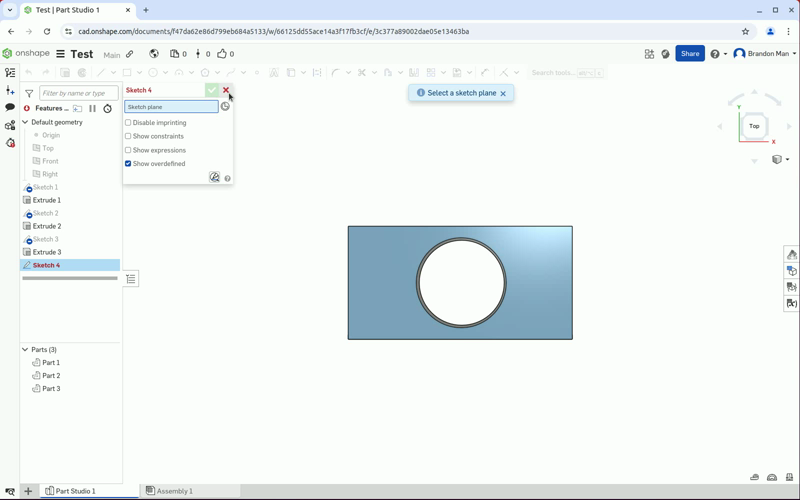
mouse_move(73, 150)
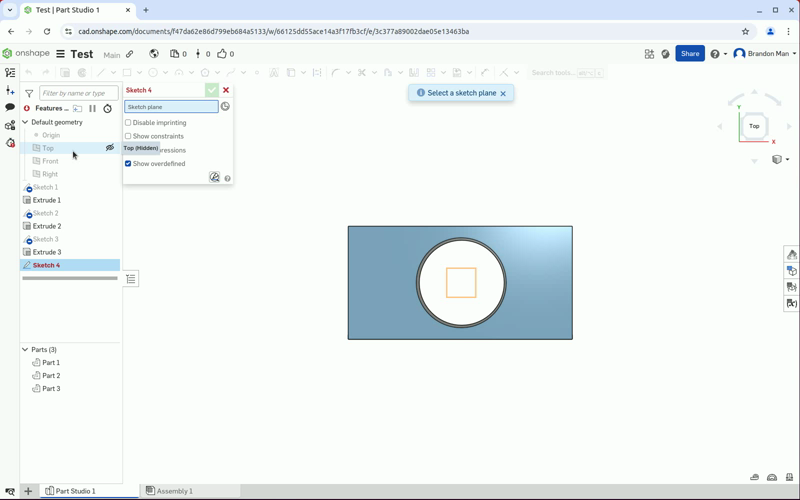
click(73, 150)
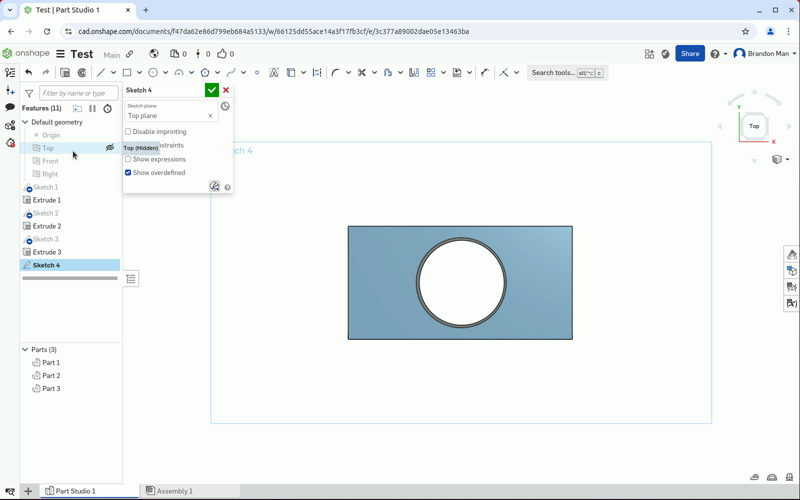
mouse_move(73, 352)
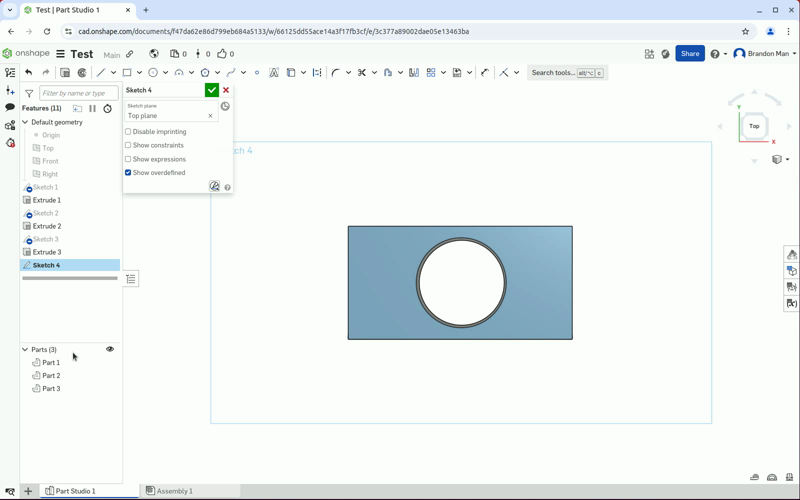
key(y)
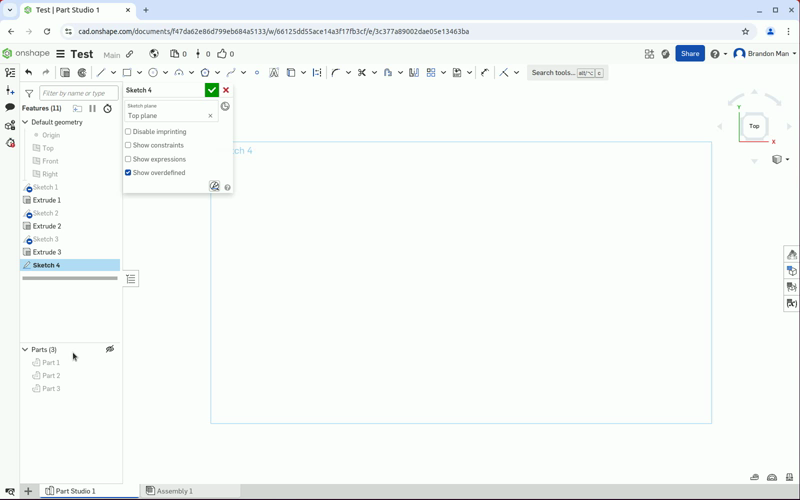
key(l)
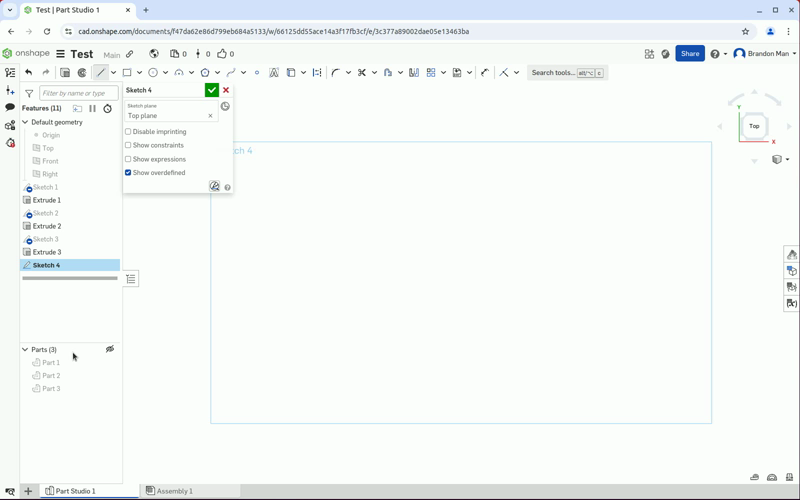
key_down(shift)
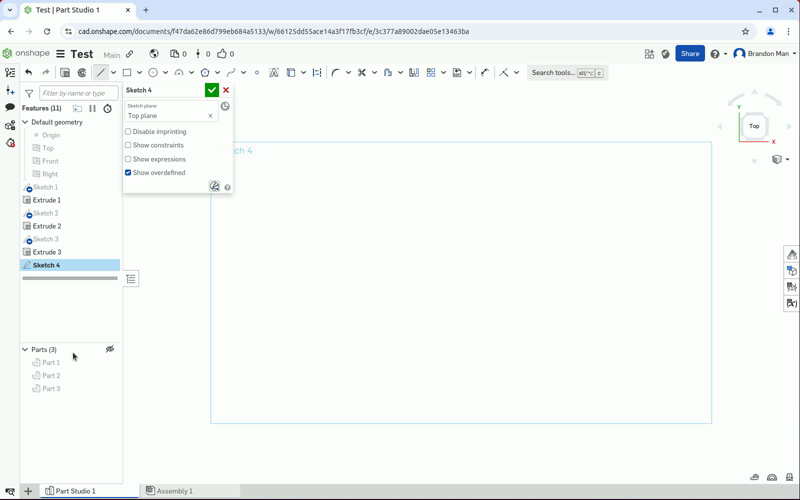
mouse_move(348, 342)
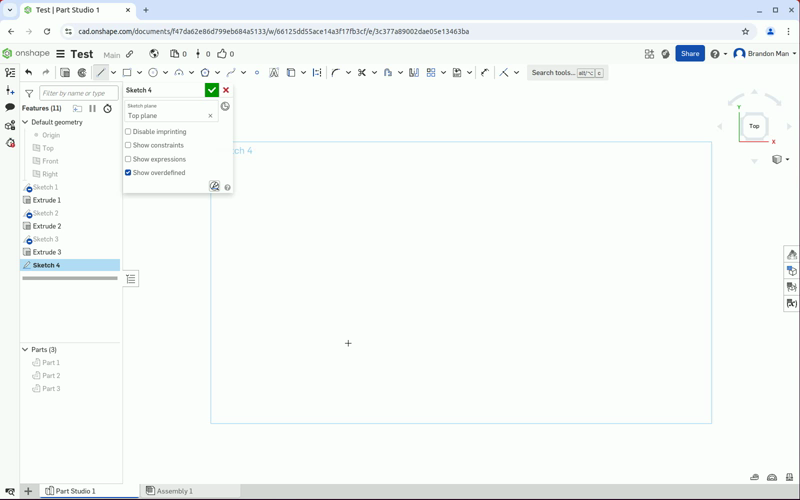
click(348, 342)
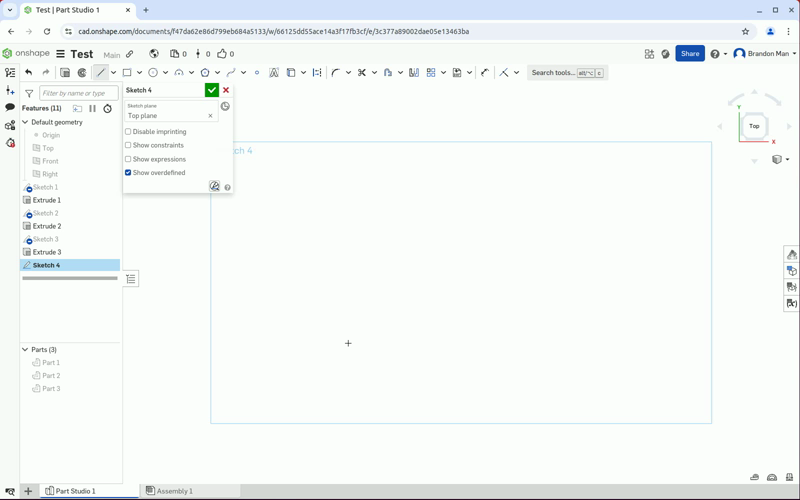
key_up(shift)
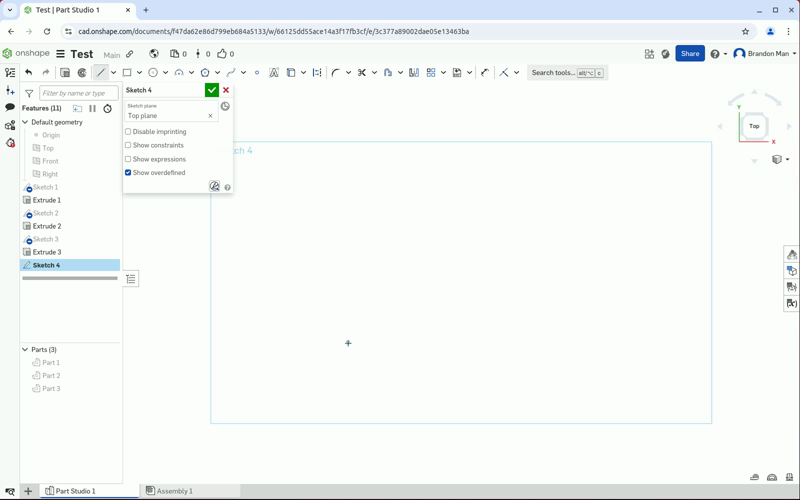
key_down(shift)
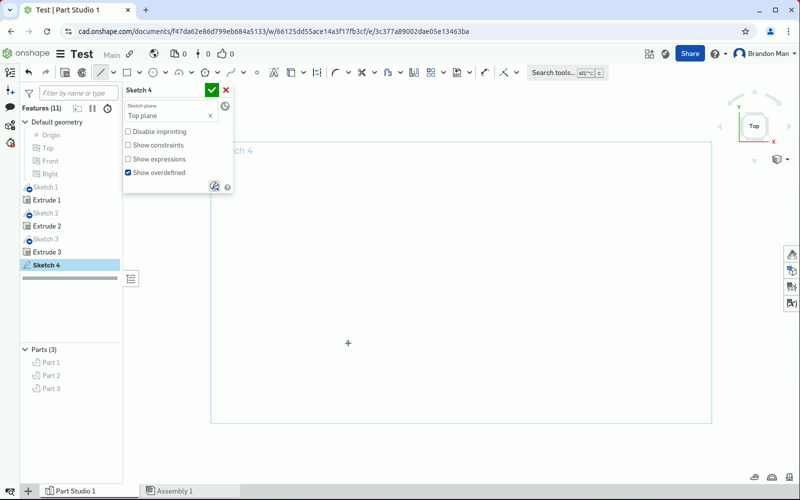
mouse_move(572, 342)
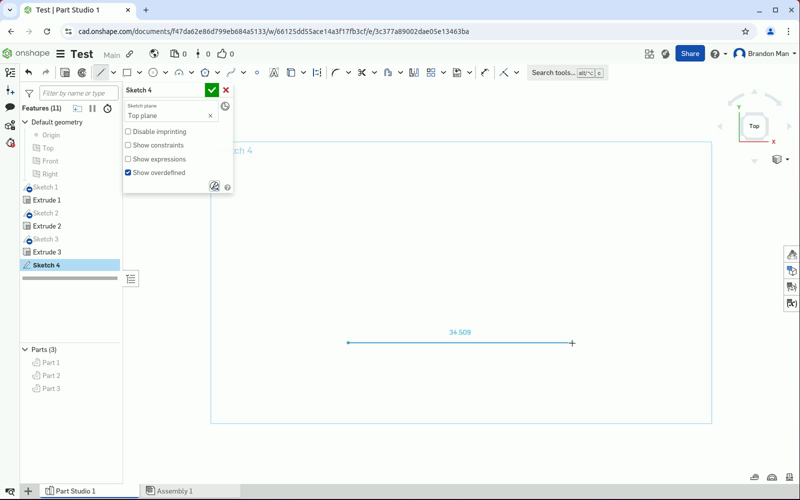
click(572, 342)
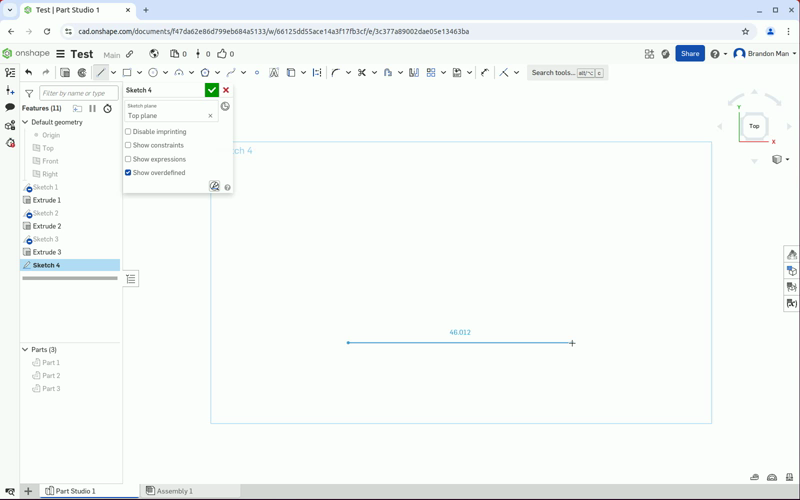
key_up(shift)
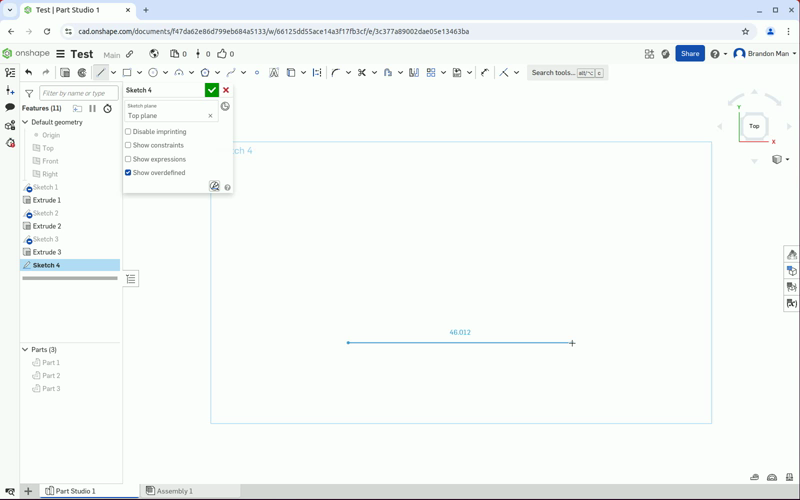
key_down(shift)
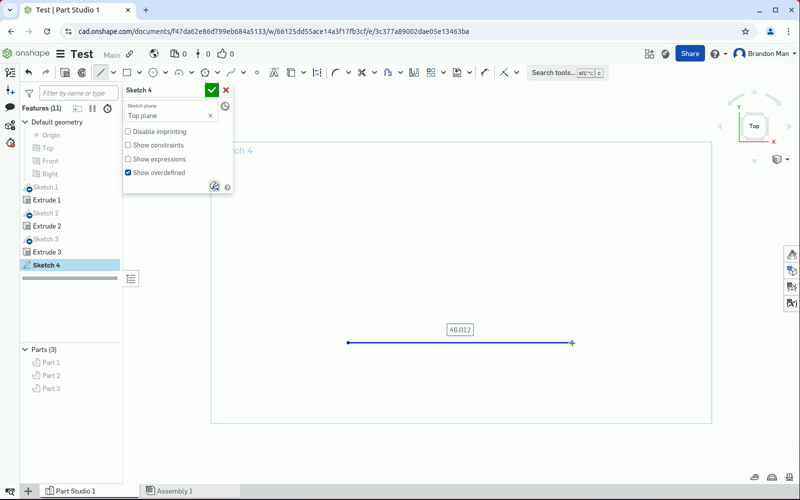
mouse_move(589, 342)
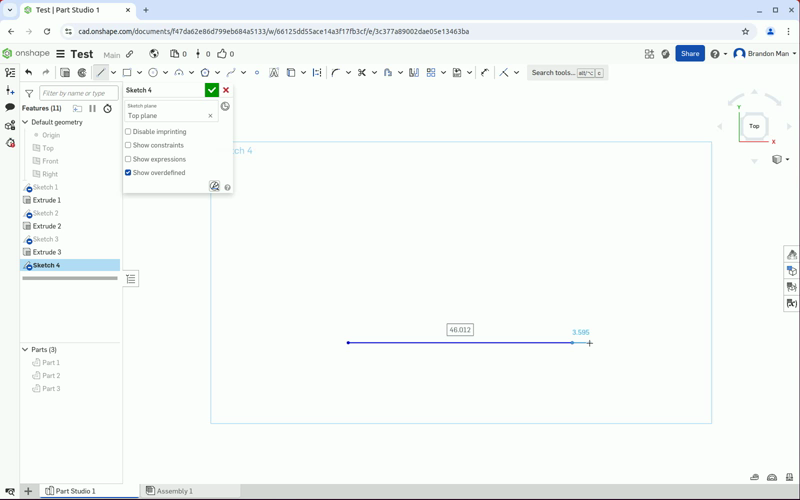
mouse_move(572, 337)
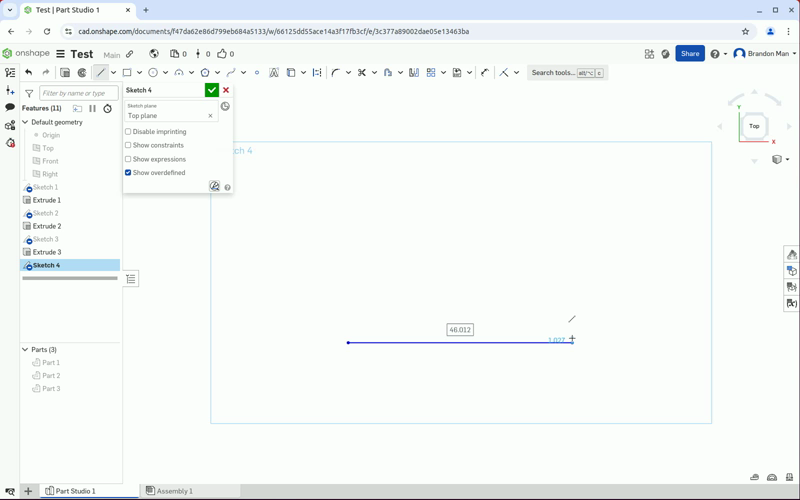
scroll(6)
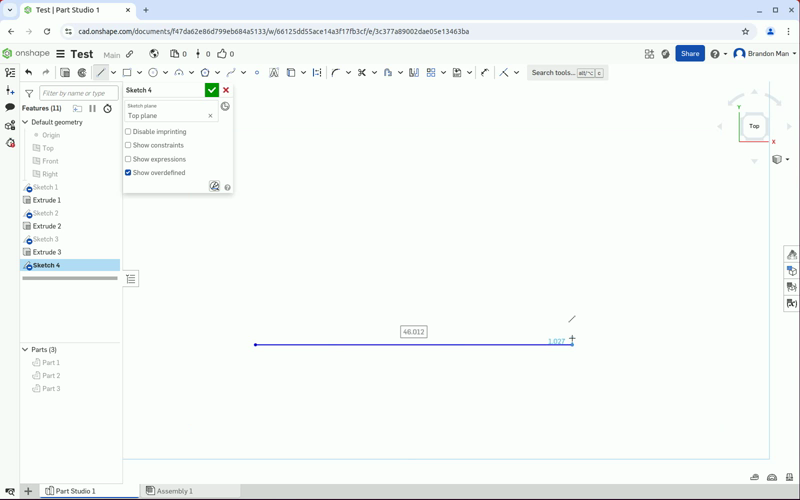
scroll(6)
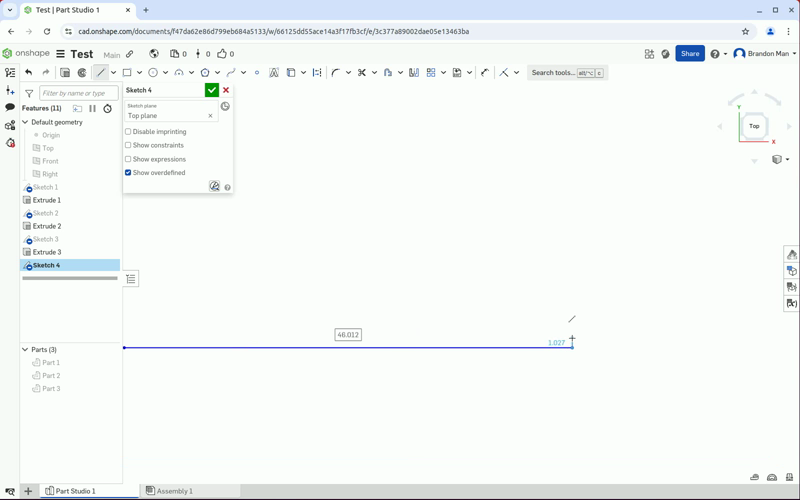
scroll(6)
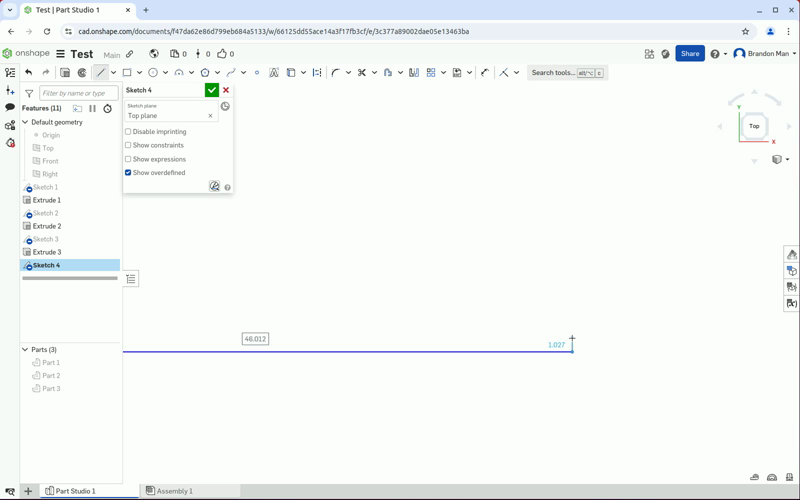
scroll(6)
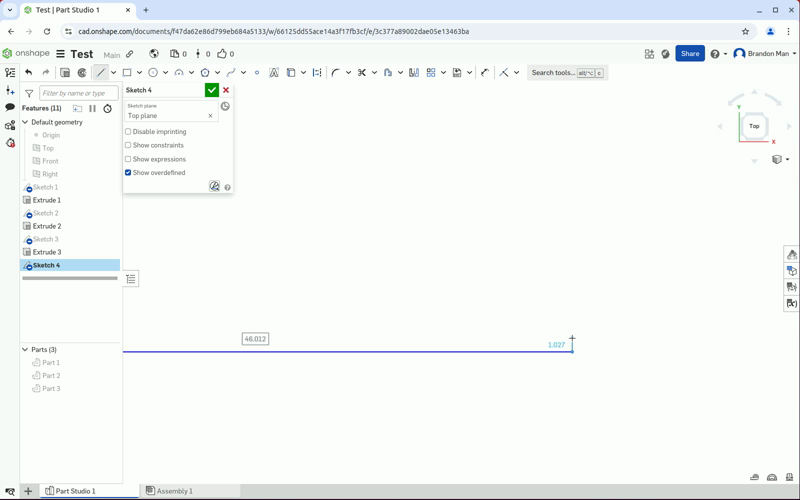
scroll(6)
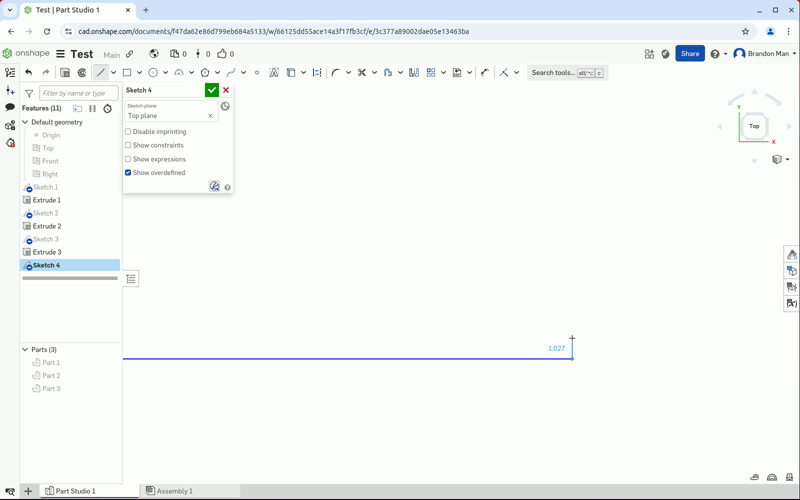
scroll(6)
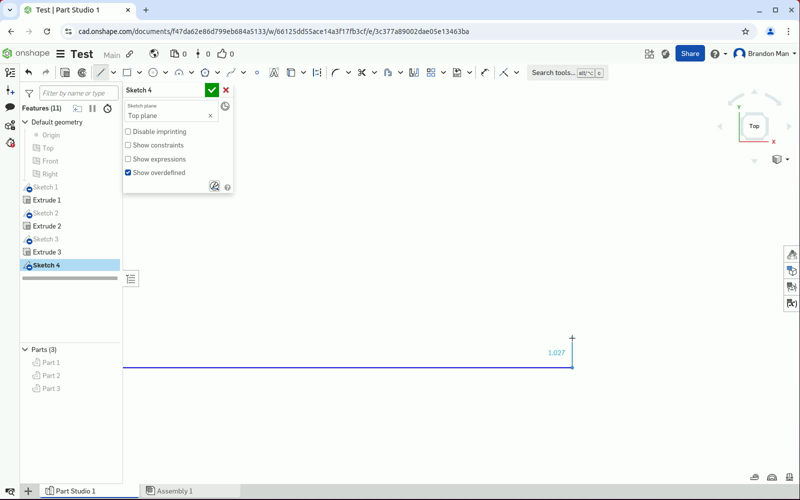
scroll(6)
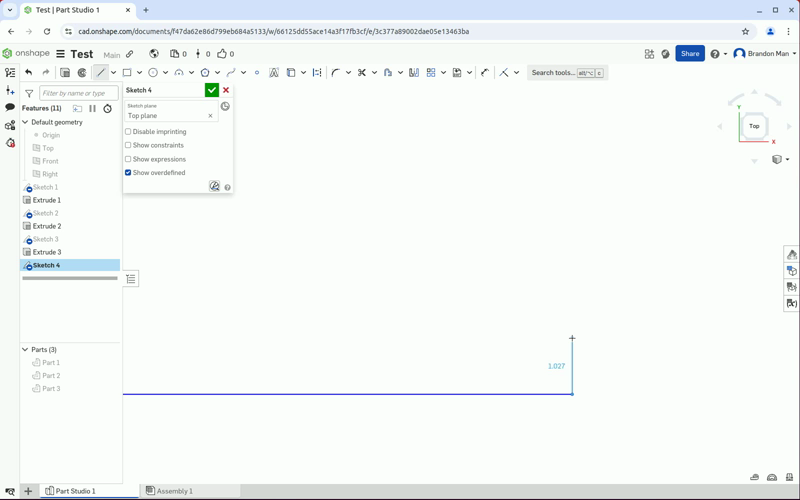
click(572, 337)
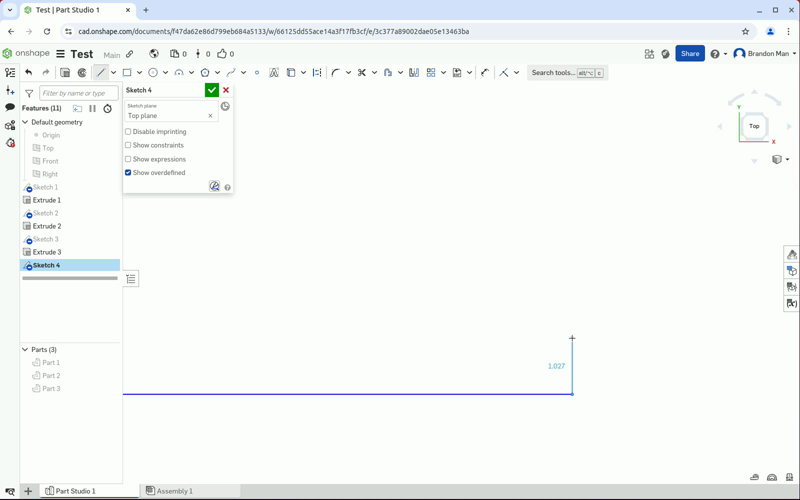
scroll(-6)
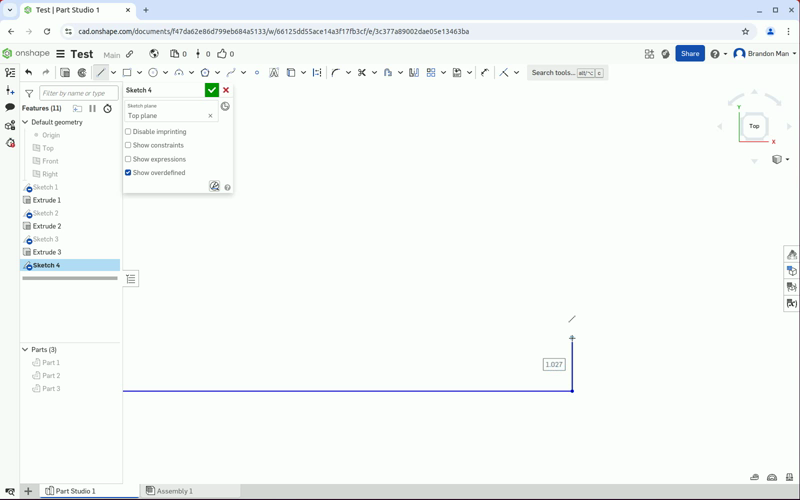
scroll(-6)
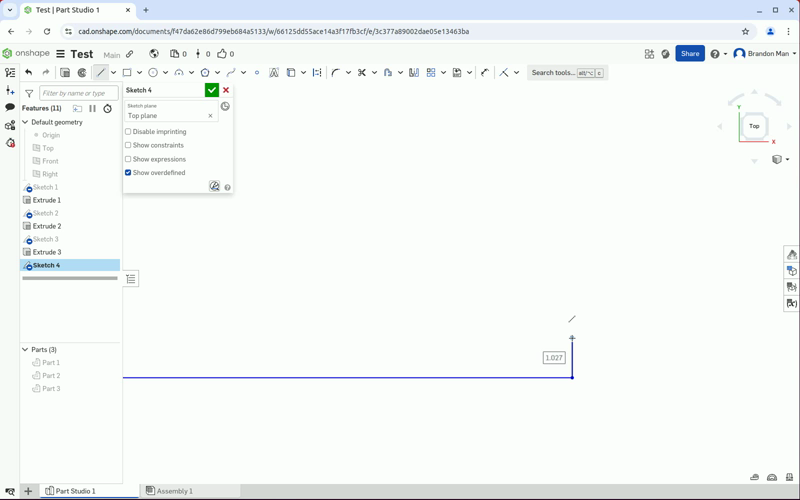
scroll(-6)
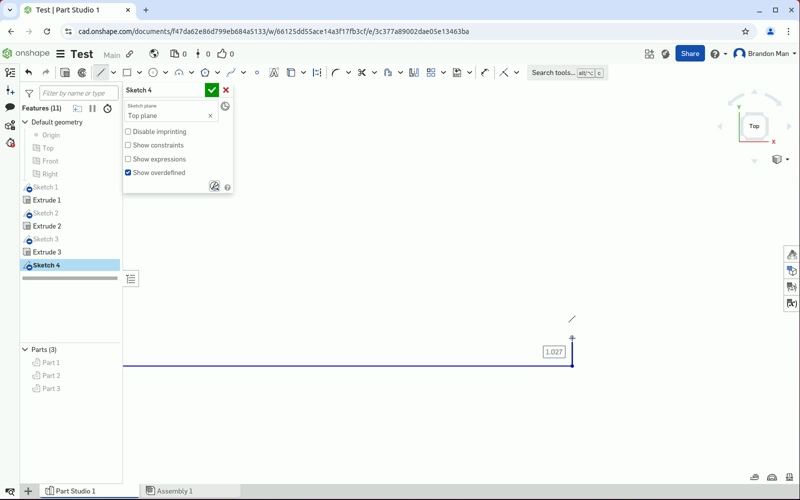
scroll(-6)
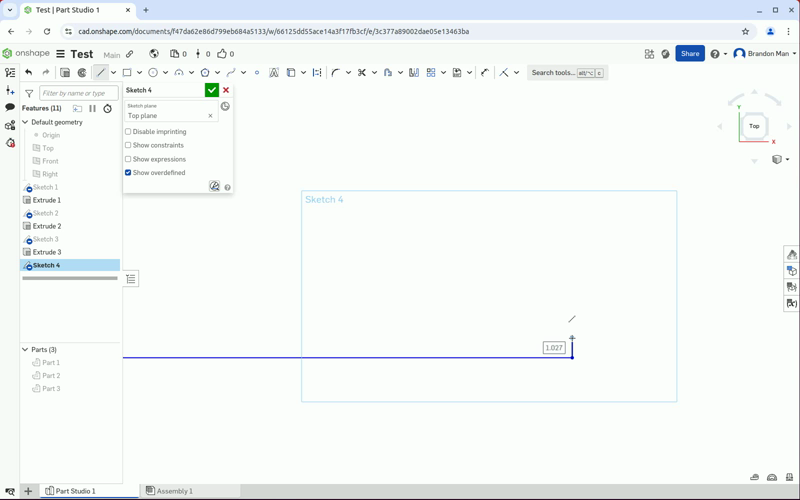
scroll(-6)
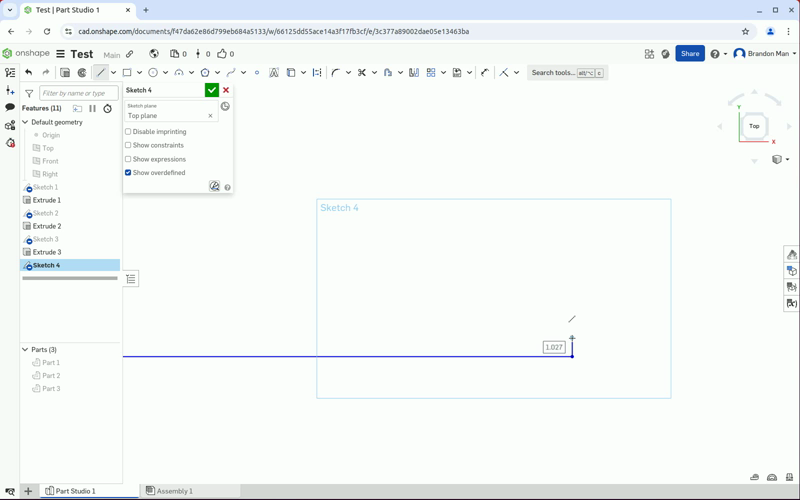
scroll(-6)
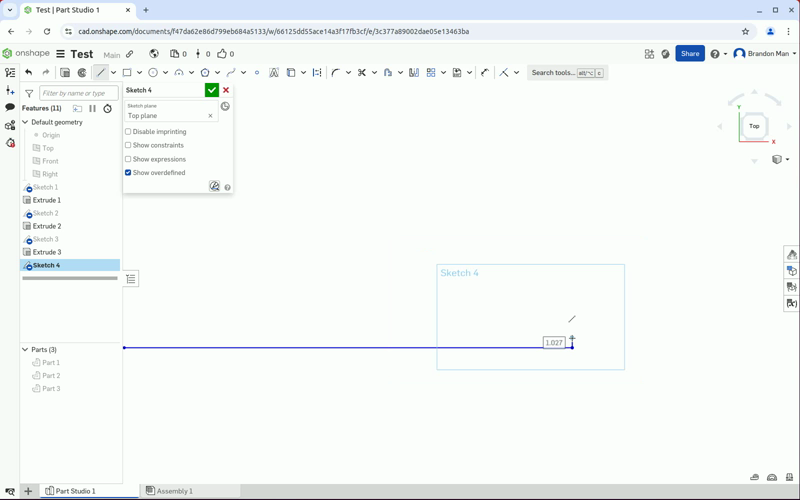
scroll(-6)
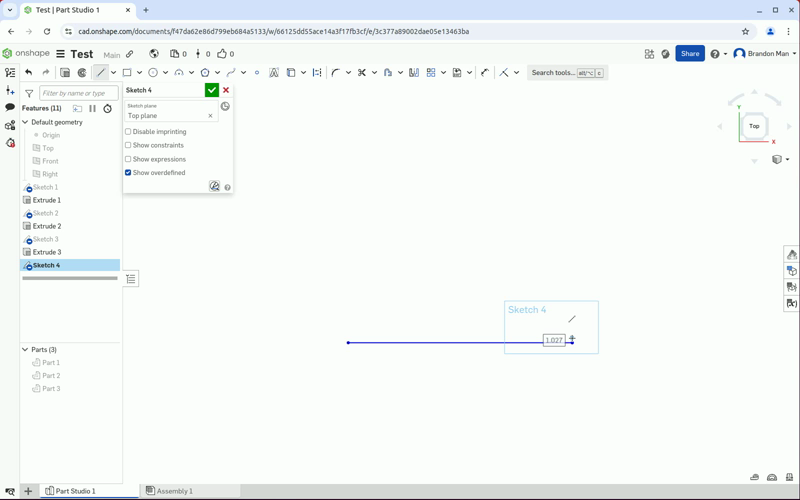
key_up(shift)
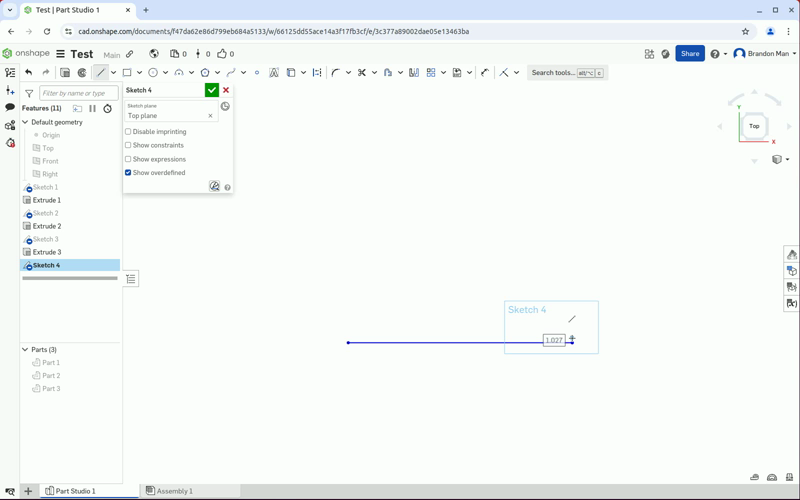
key_down(shift)
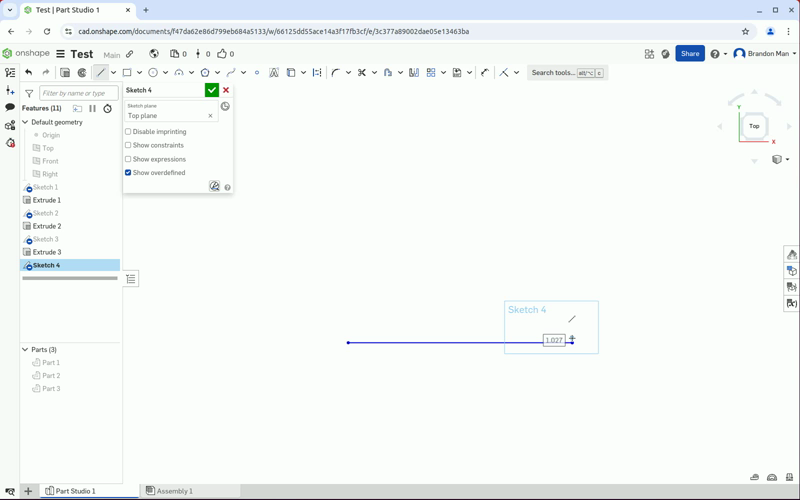
mouse_move(348, 337)
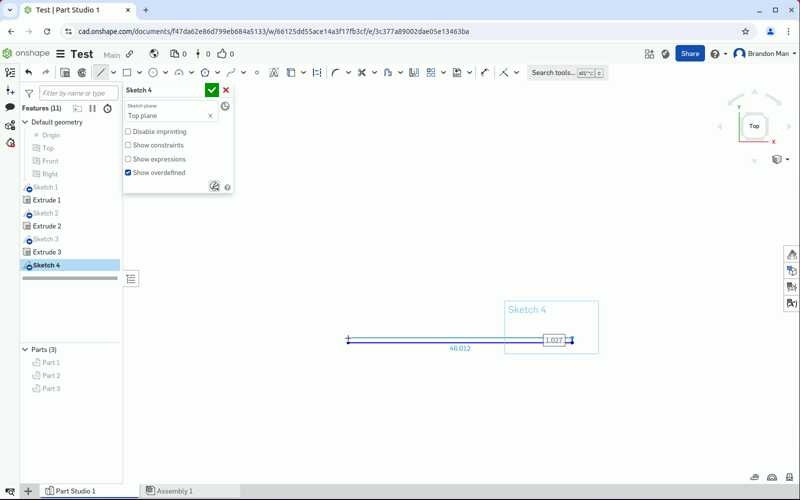
click(348, 337)
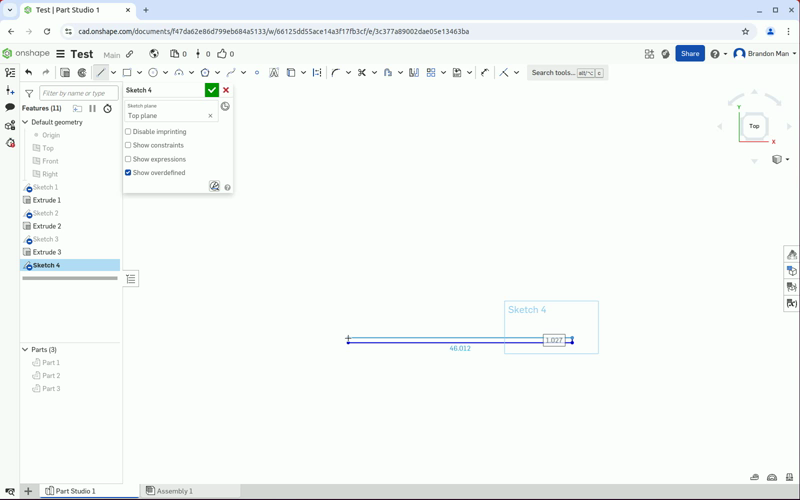
key_up(shift)
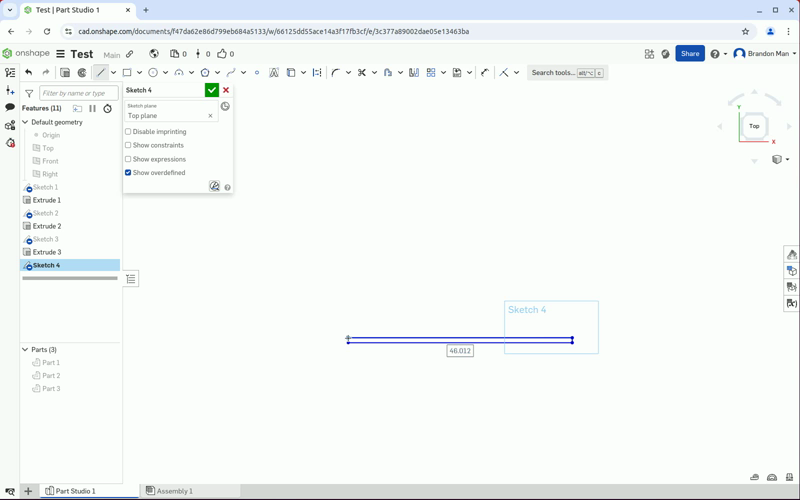
mouse_move(378, 337)
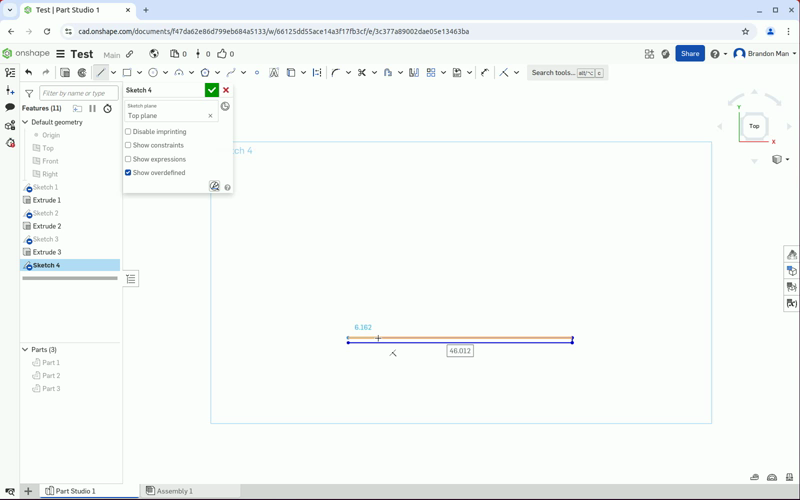
key_down(shift)
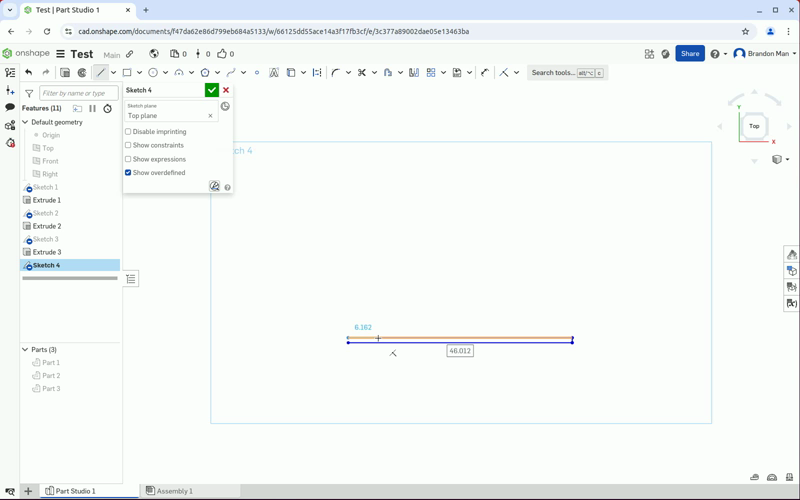
mouse_move(348, 342)
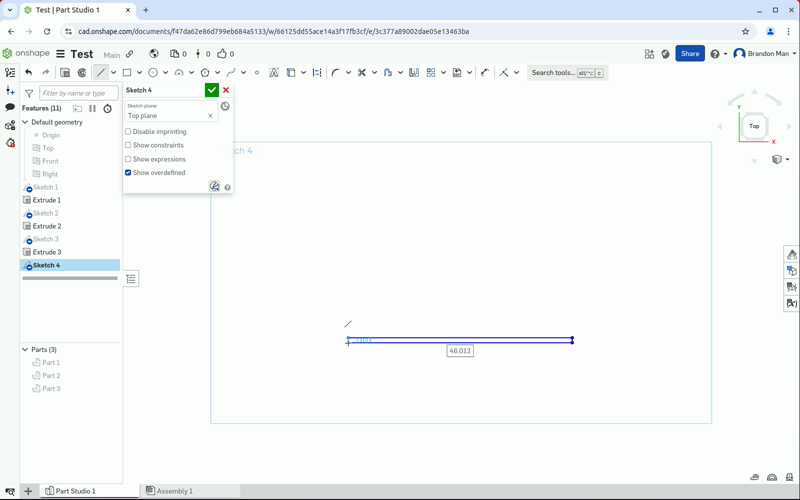
scroll(6)
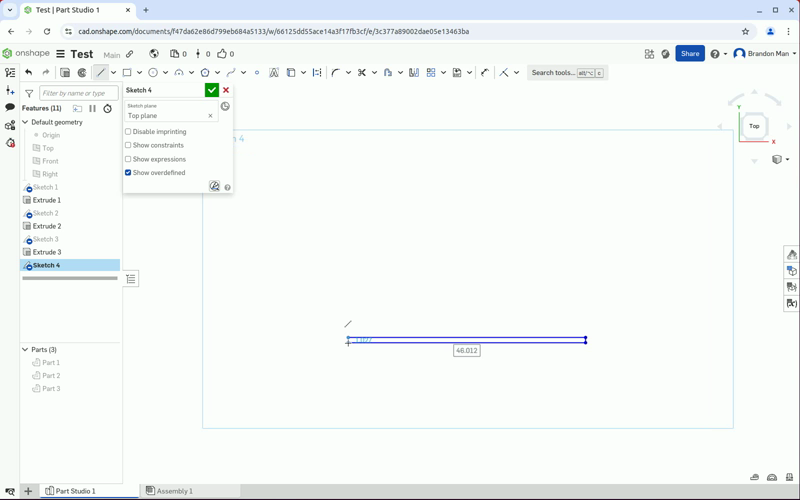
scroll(6)
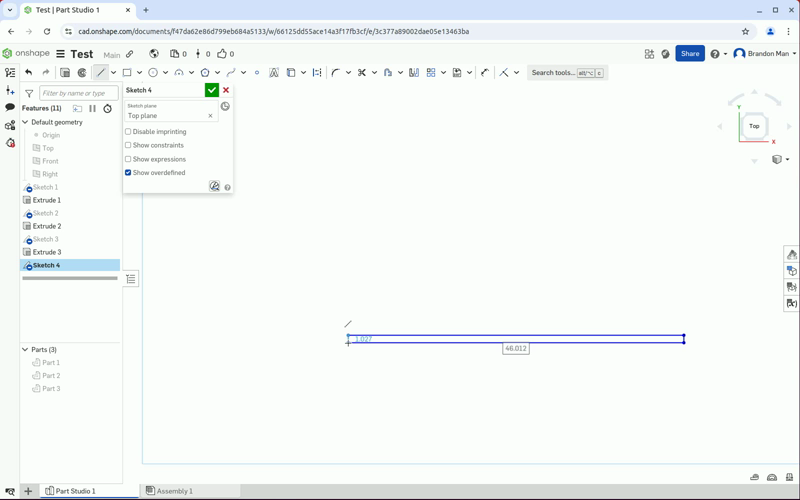
scroll(6)
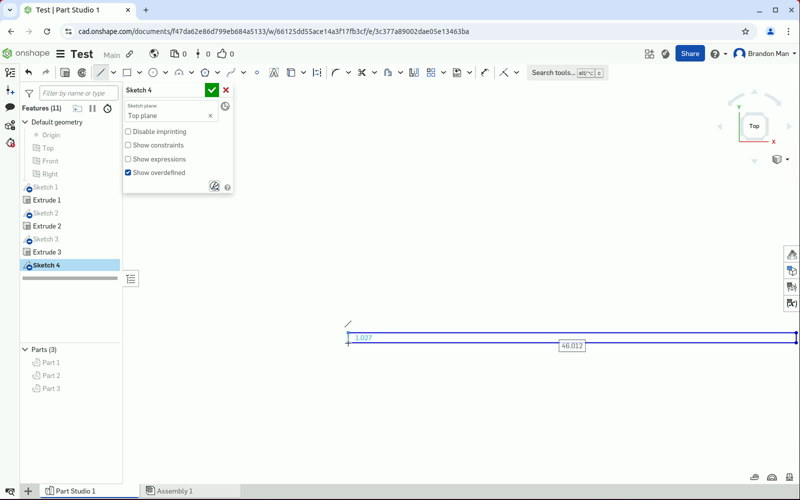
scroll(6)
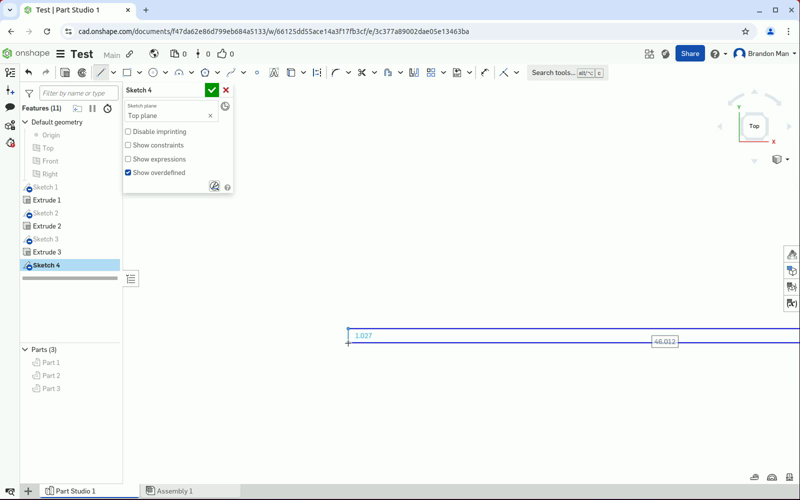
scroll(6)
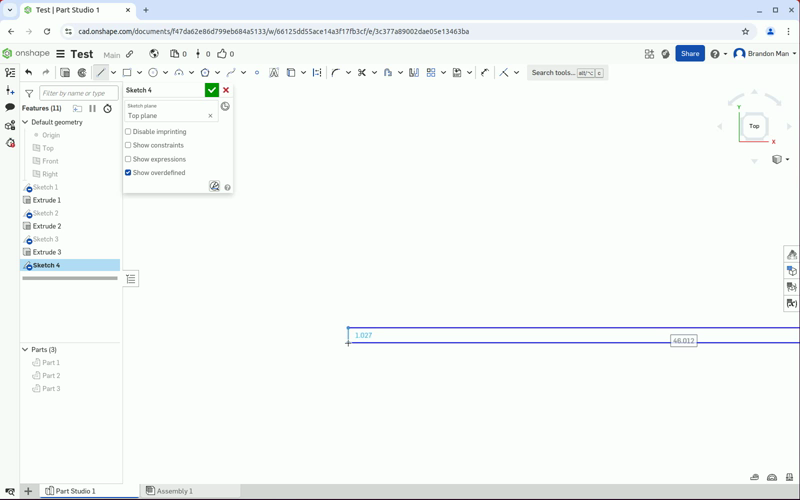
scroll(6)
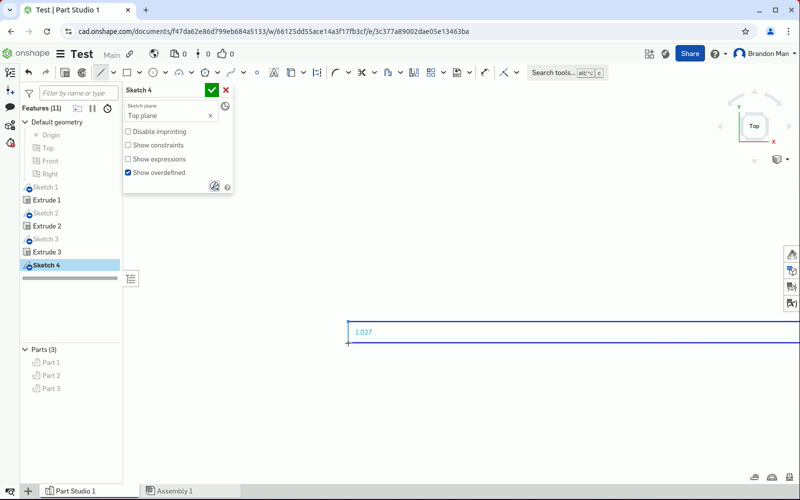
scroll(6)
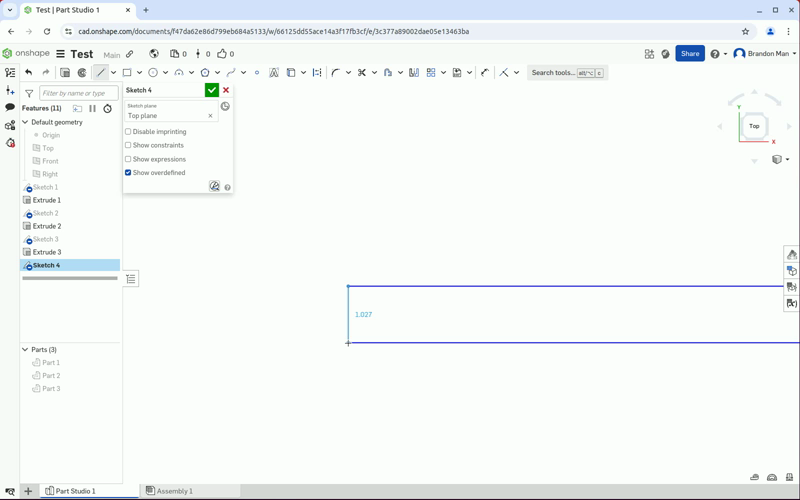
key_up(shift)
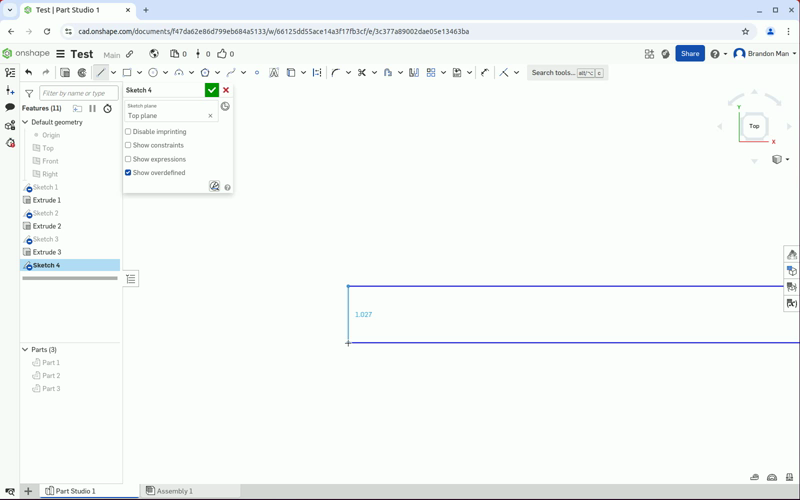
click(348, 342)
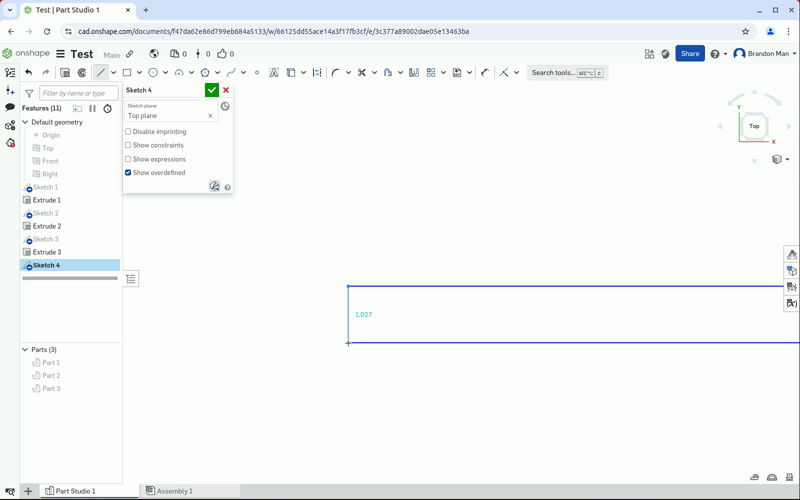
scroll(-6)
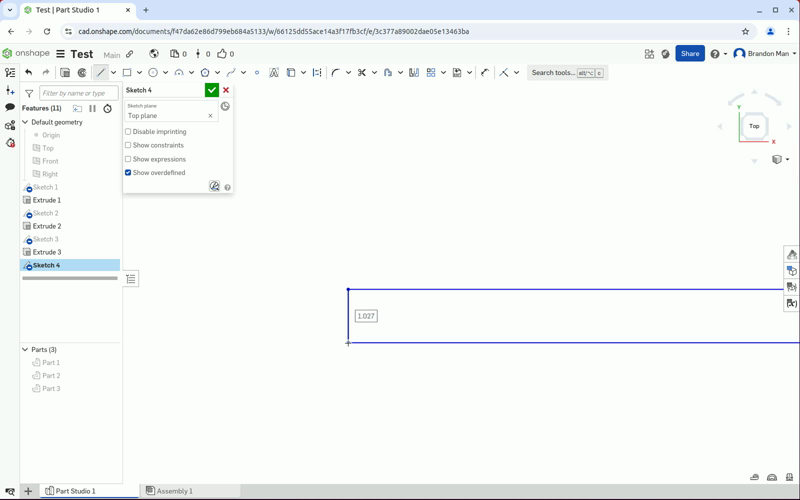
scroll(-6)
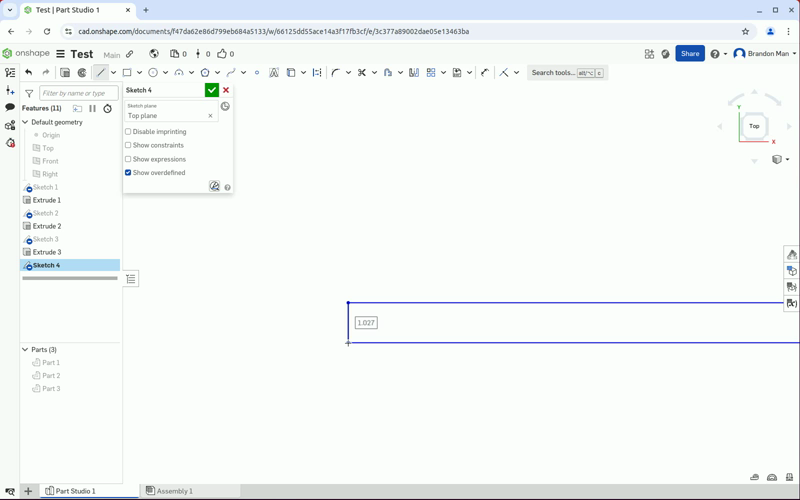
scroll(-6)
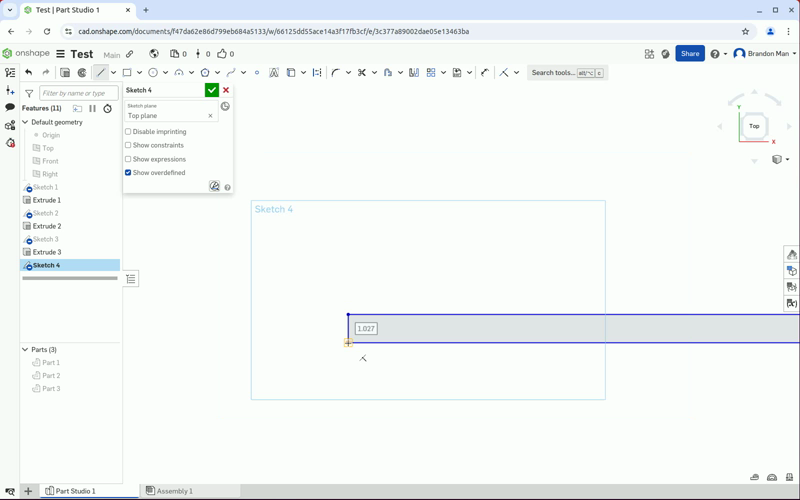
scroll(-6)
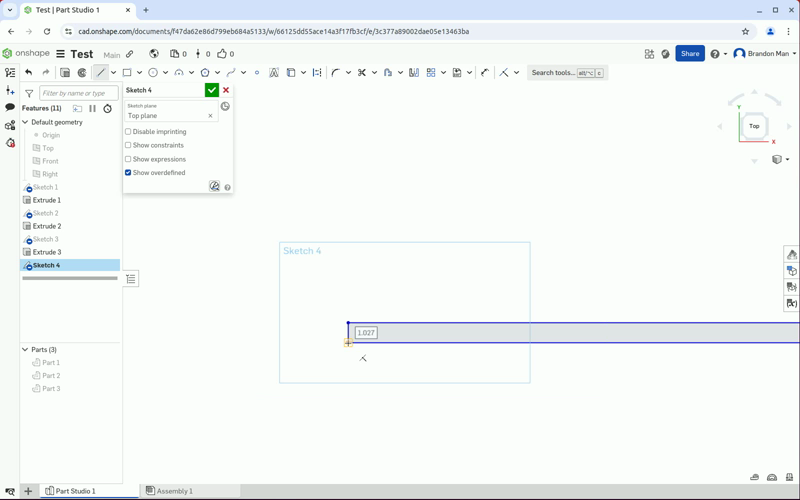
scroll(-6)
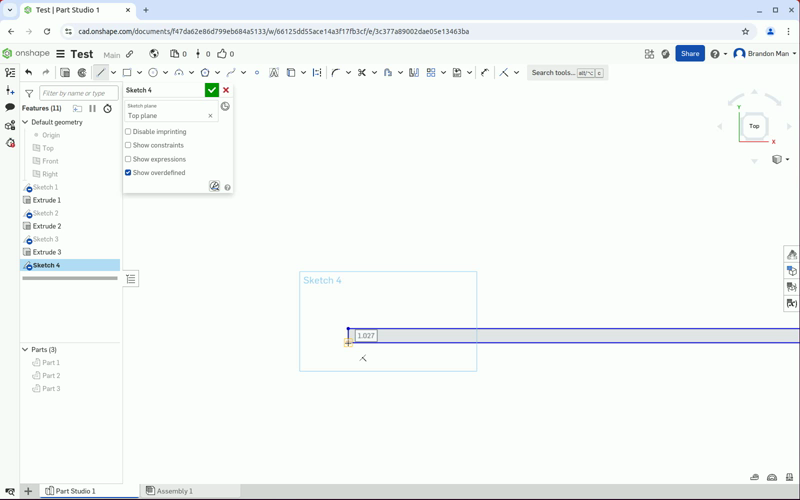
scroll(-6)
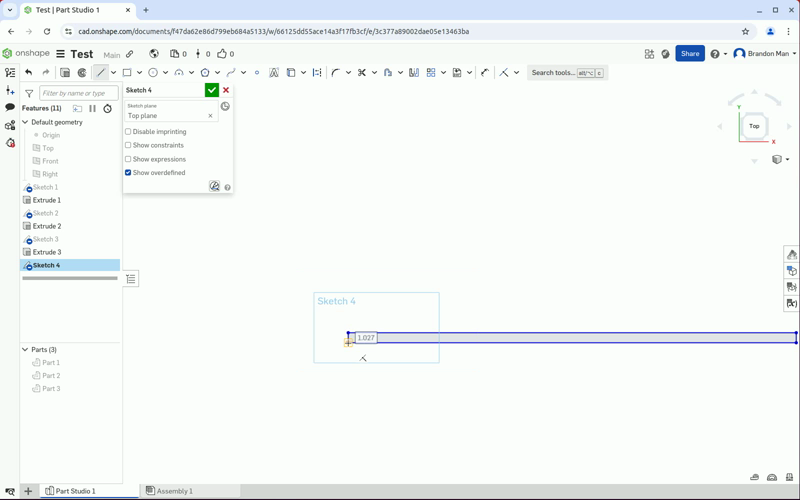
scroll(-6)
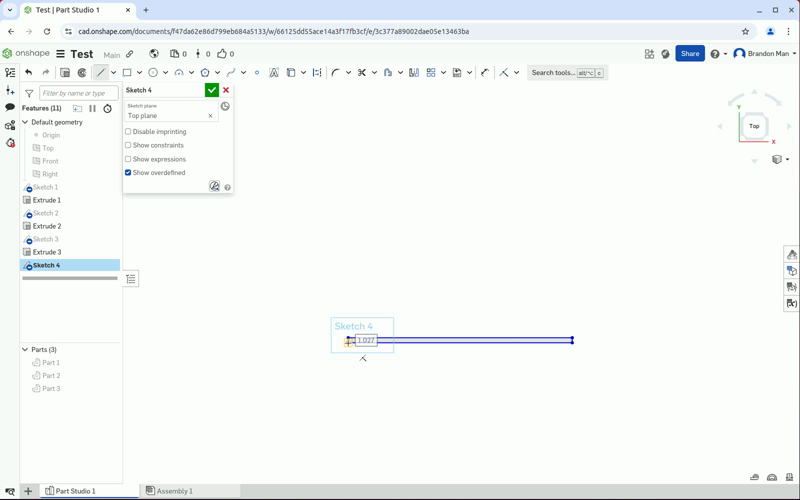
key(esc)
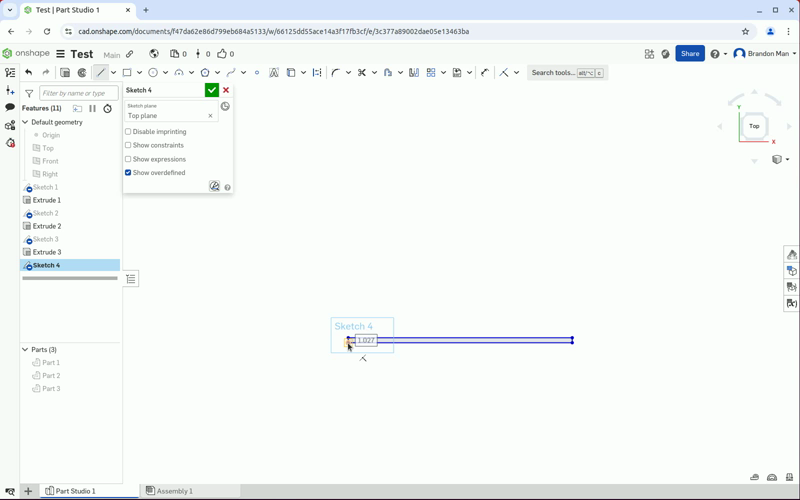
mouse_move(390, 340)
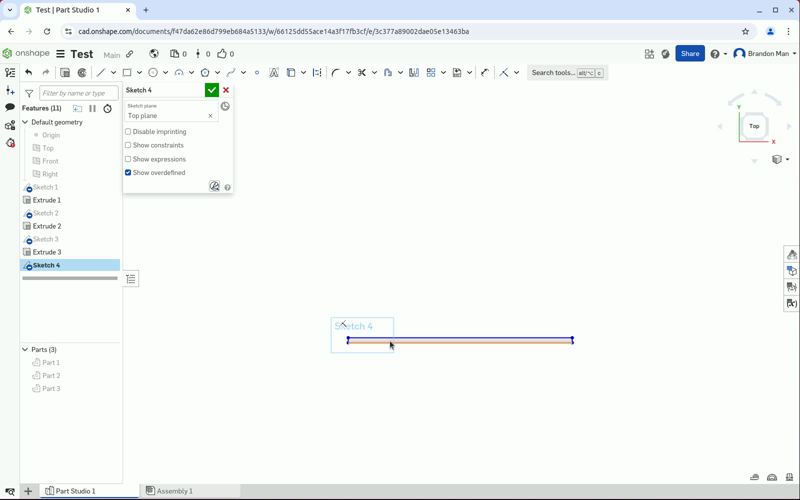
scroll(6)
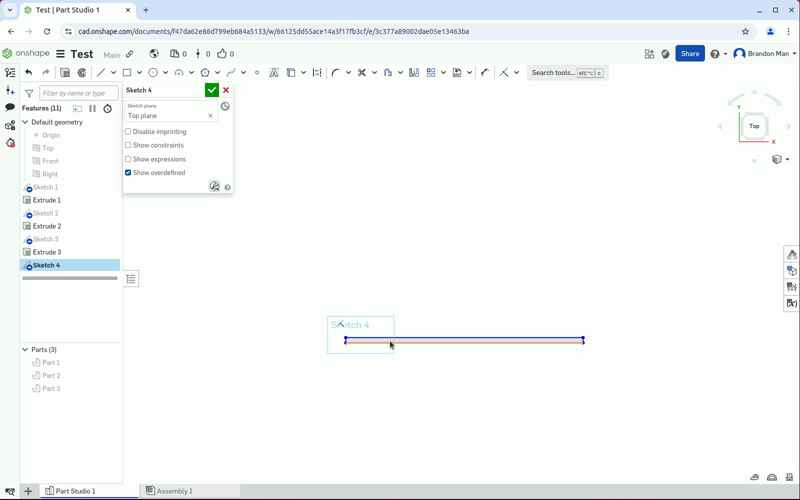
scroll(6)
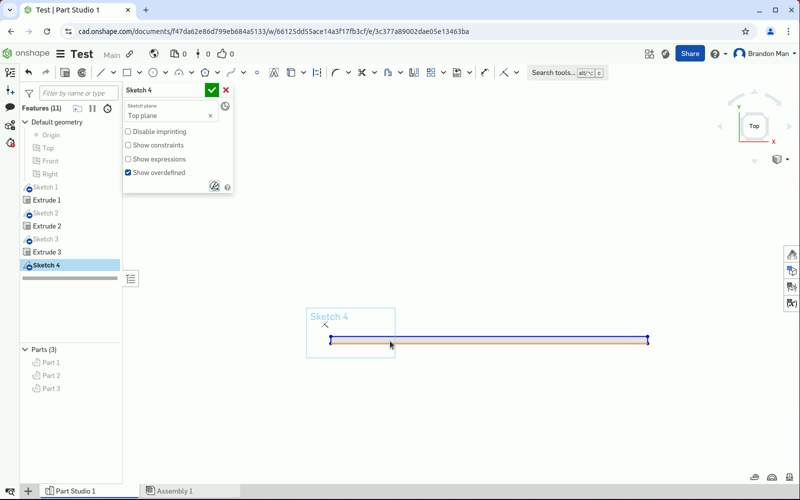
scroll(6)
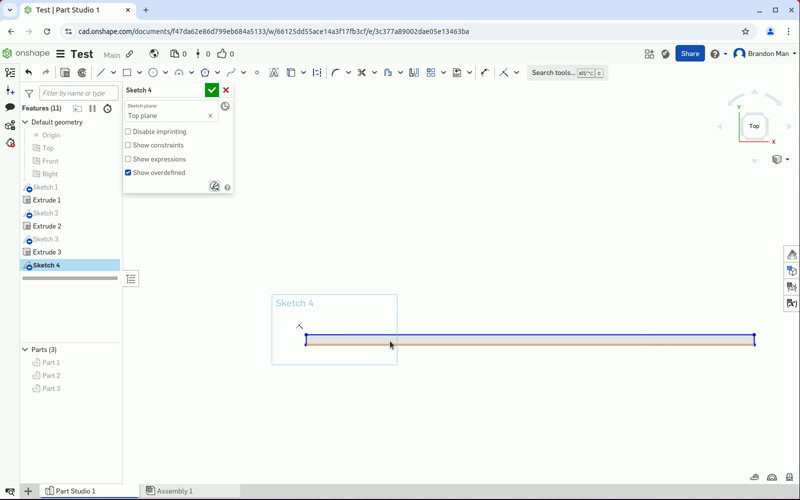
scroll(6)
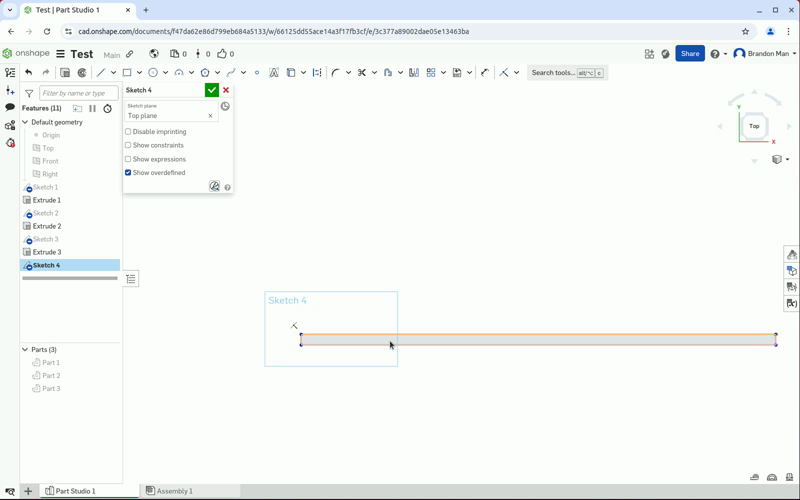
scroll(6)
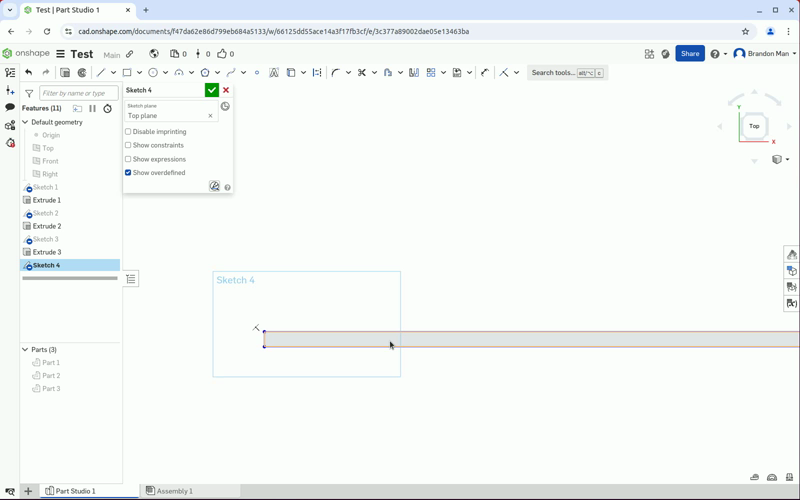
scroll(6)
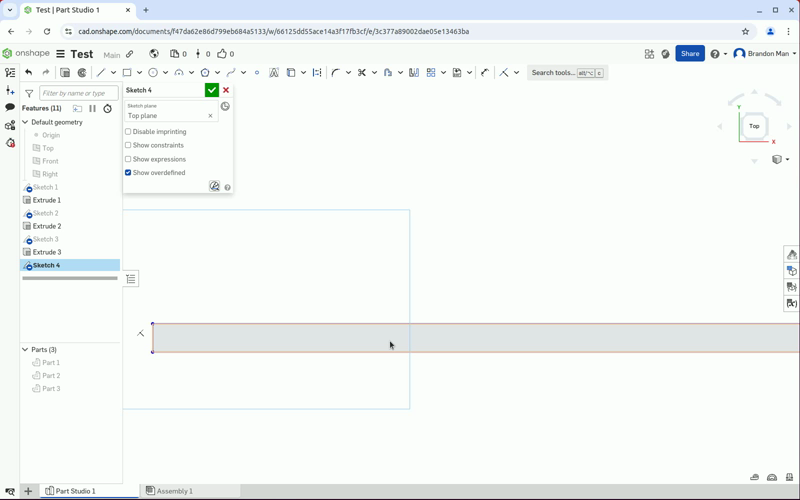
scroll(6)
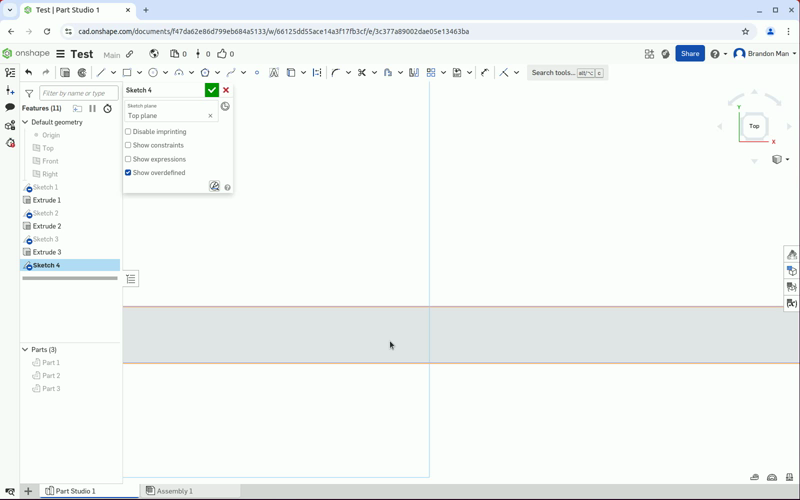
click(390, 340)
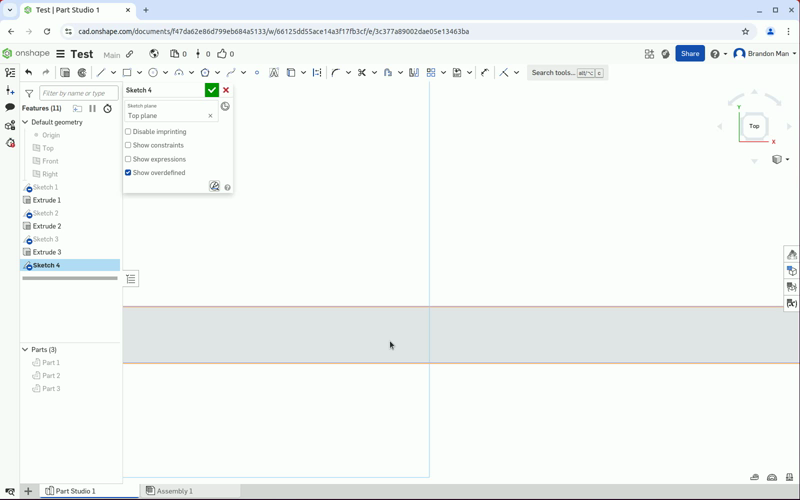
scroll(-6)
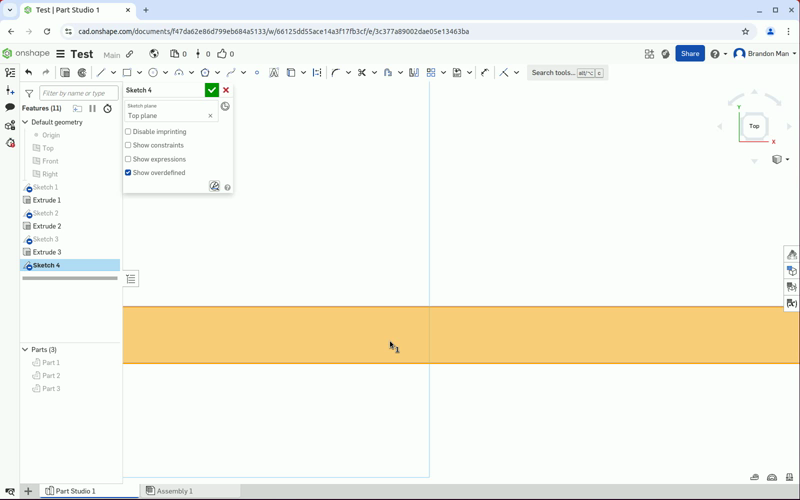
scroll(-6)
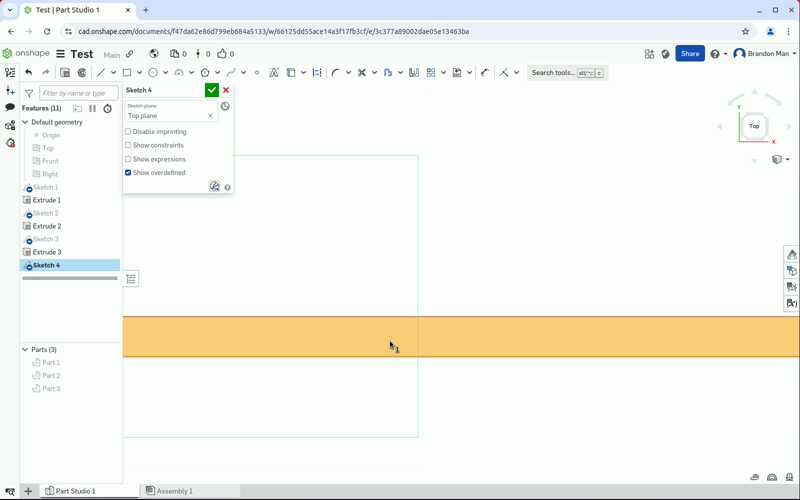
scroll(-6)
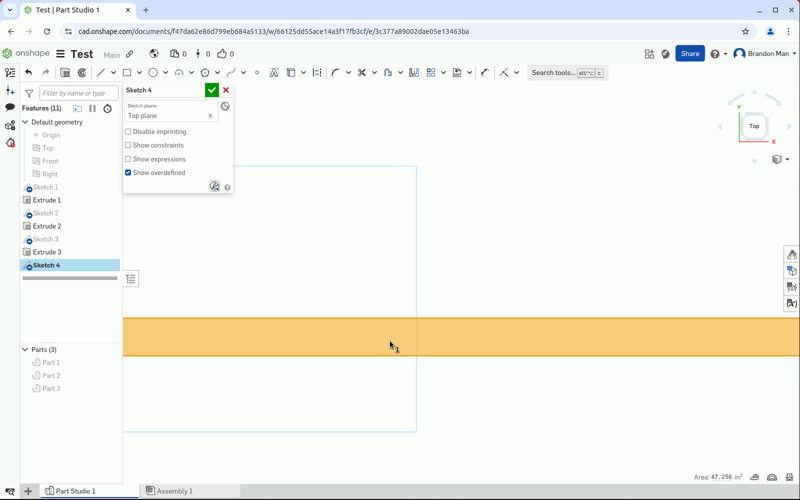
scroll(-6)
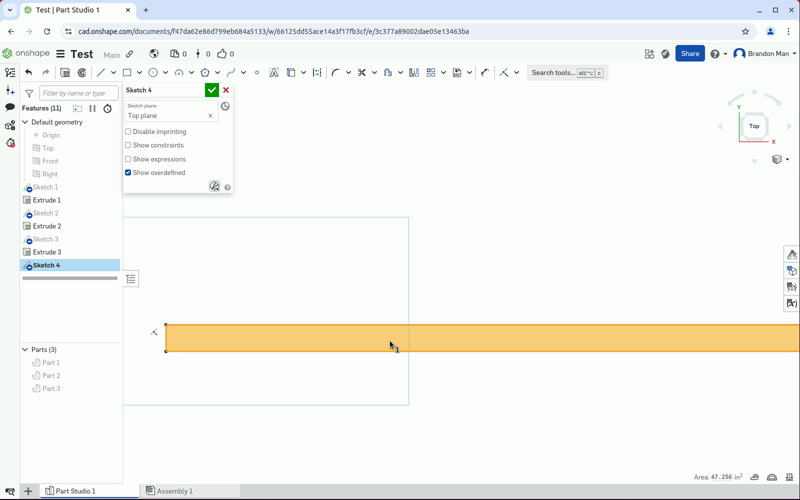
scroll(-6)
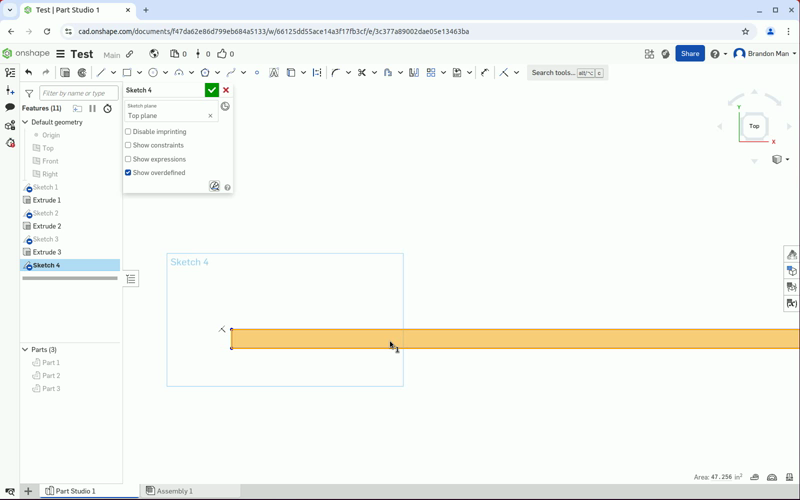
scroll(-6)
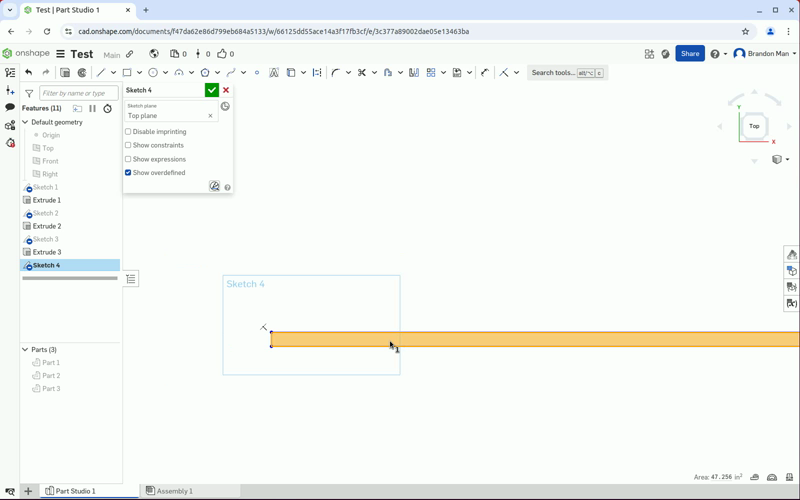
scroll(-6)
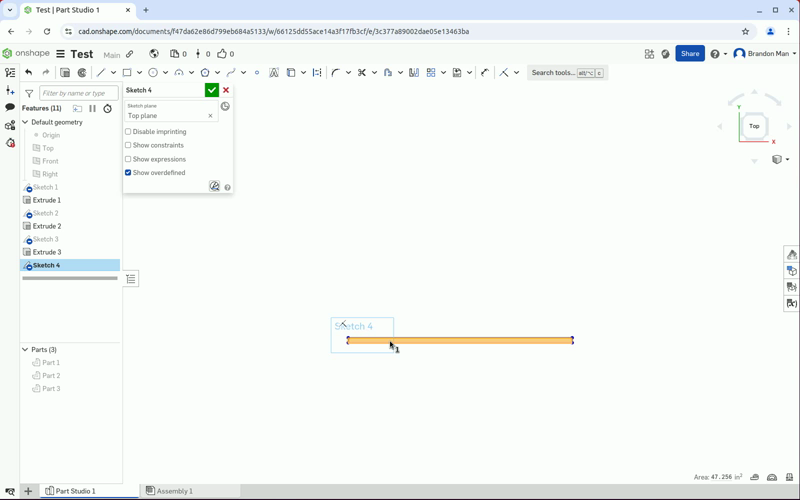
mouse_move(73, 352)
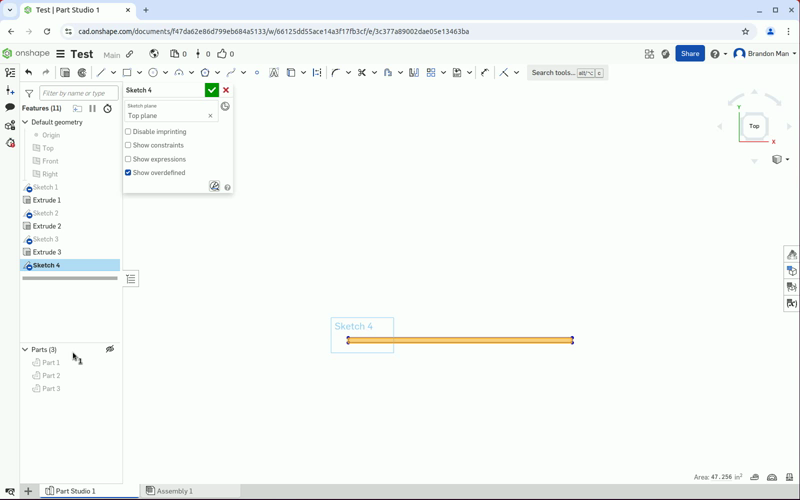
key(shift+y)
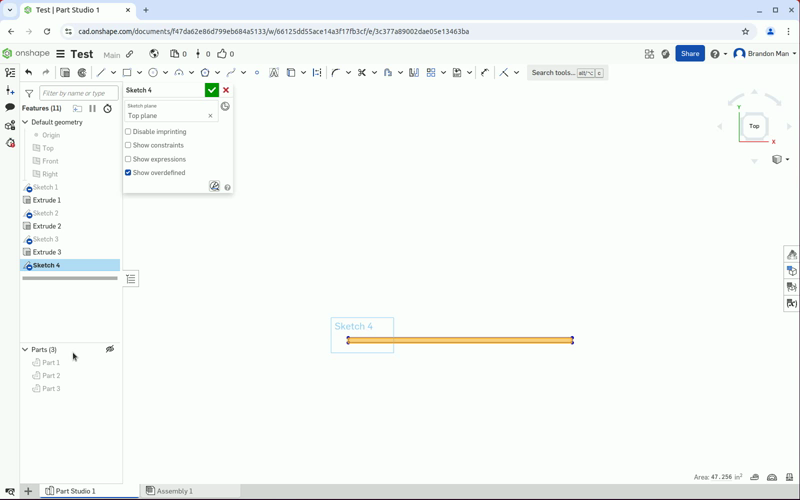
key(shift+e)
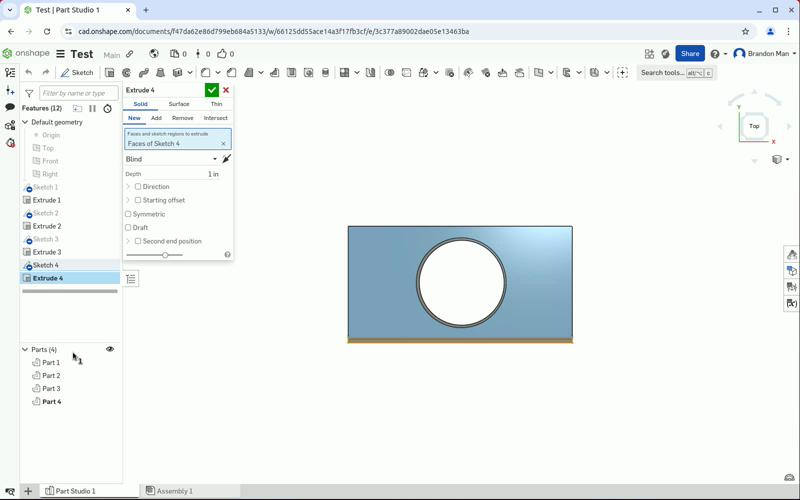
mouse_move(143, 106)
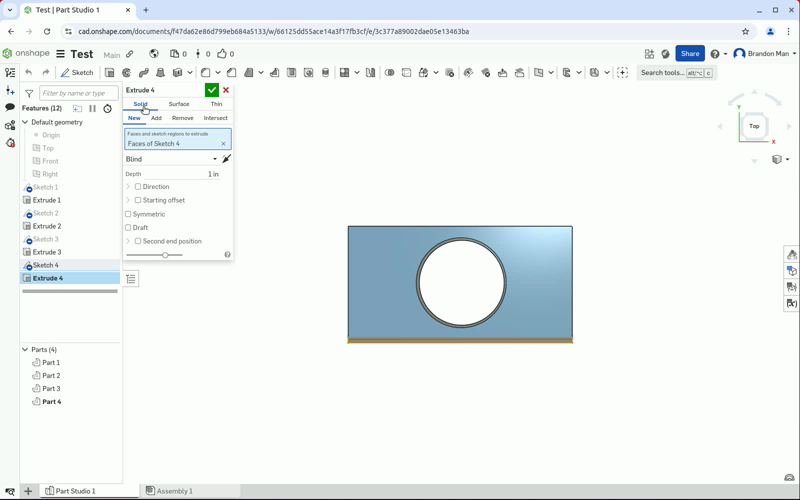
click(143, 106)
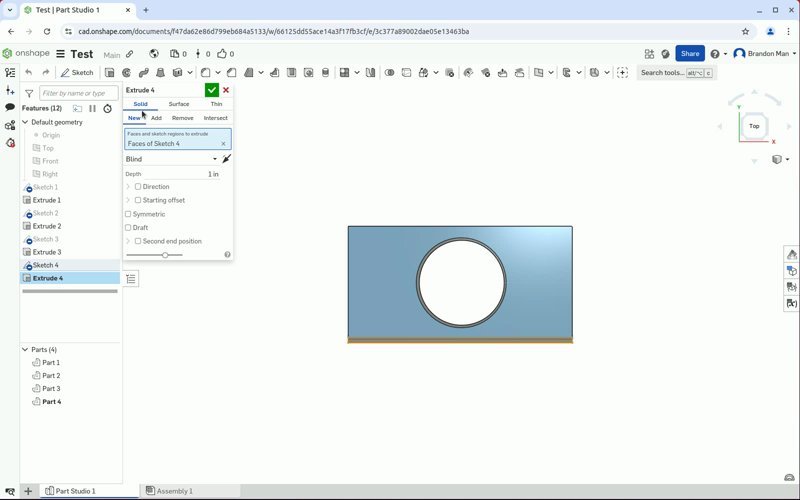
mouse_move(137, 120)
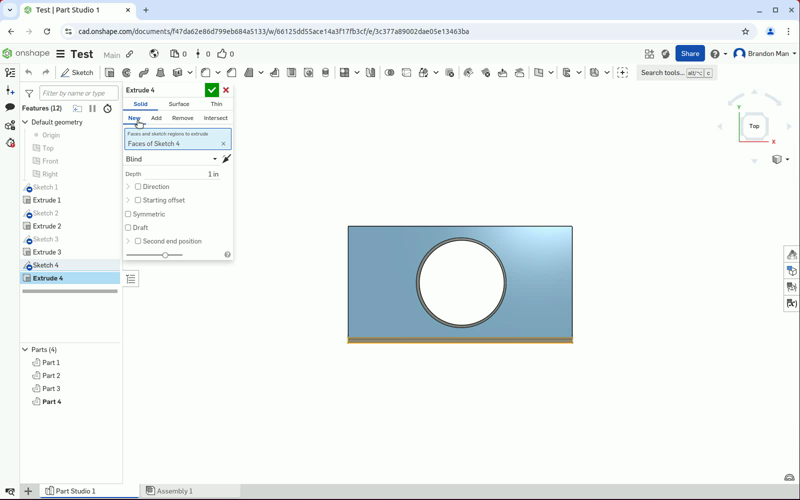
click(137, 120)
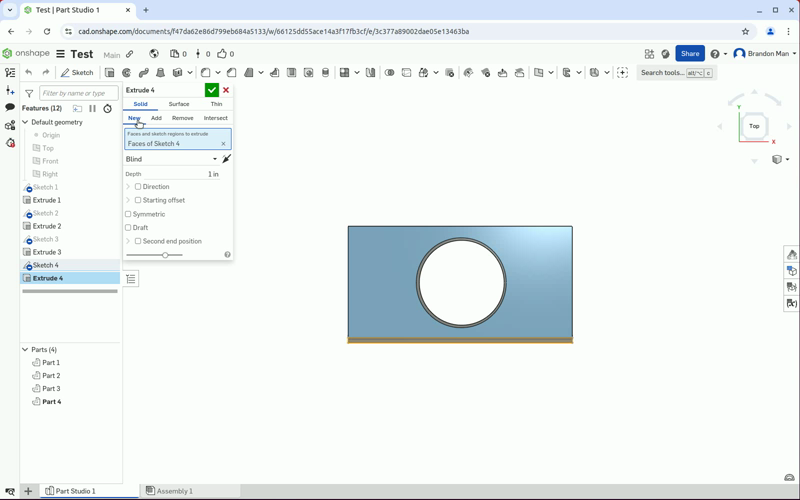
key(tab, 4)
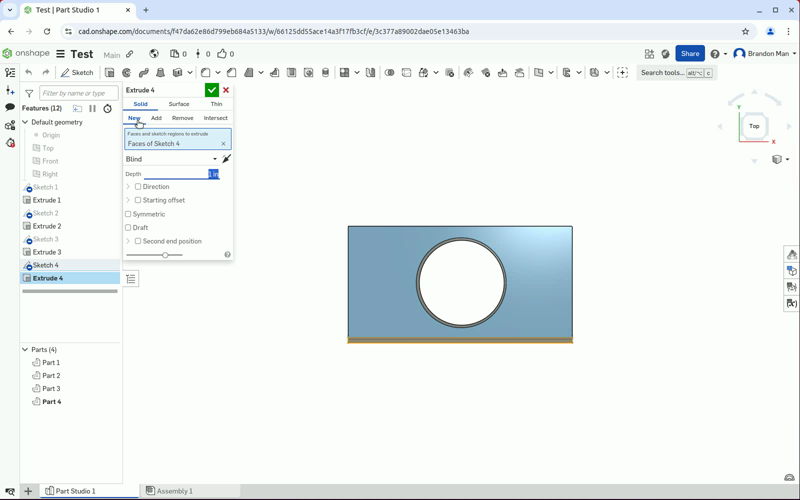
text(-0.722)
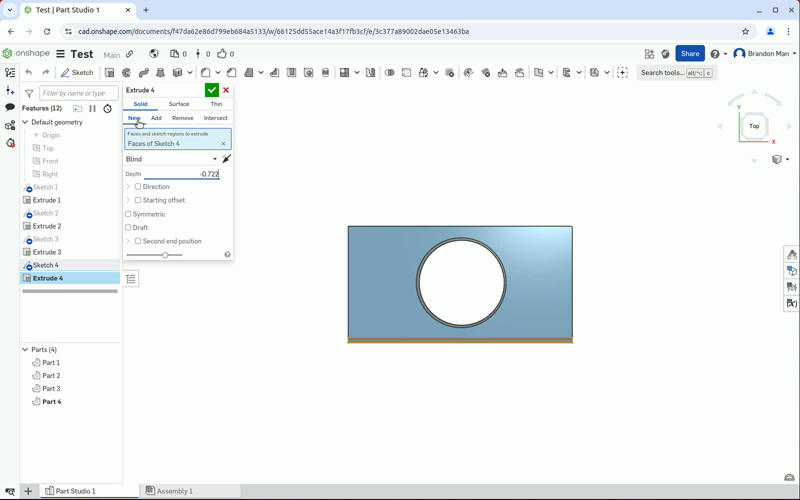
key(enter)
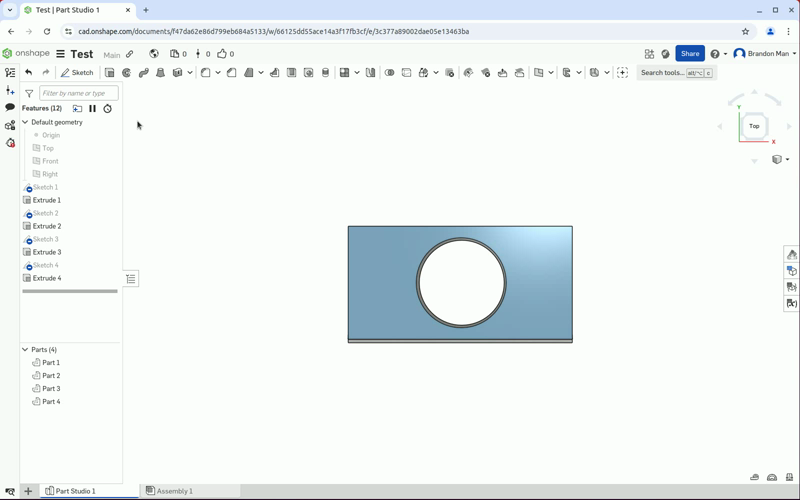
key(shift+h)
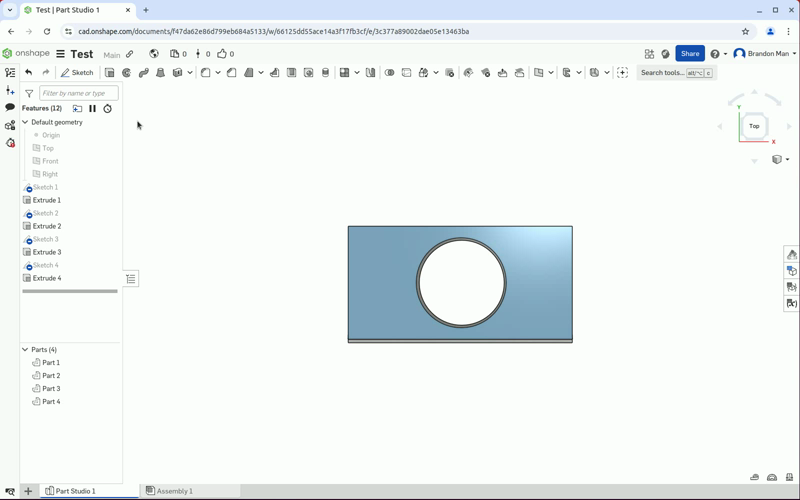
key(shift+h)
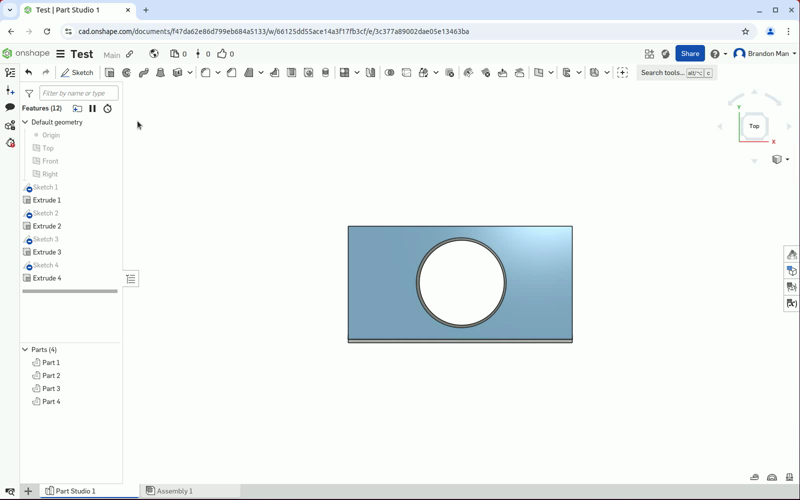
mouse_move(73, 189)
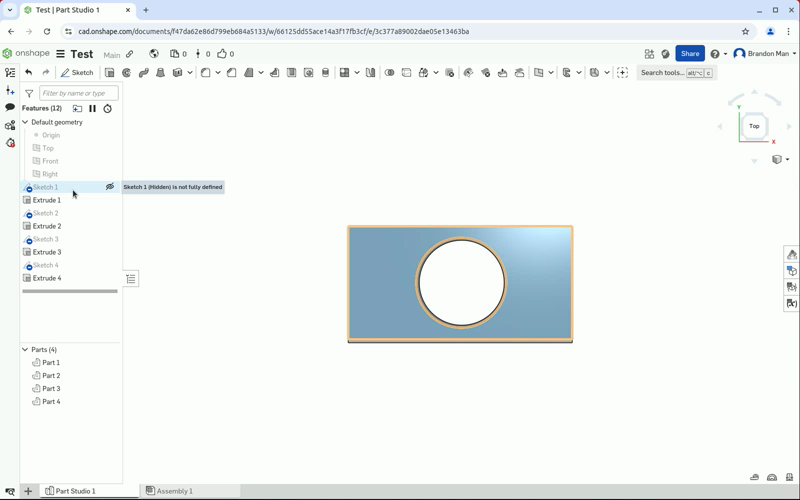
click(73, 189)
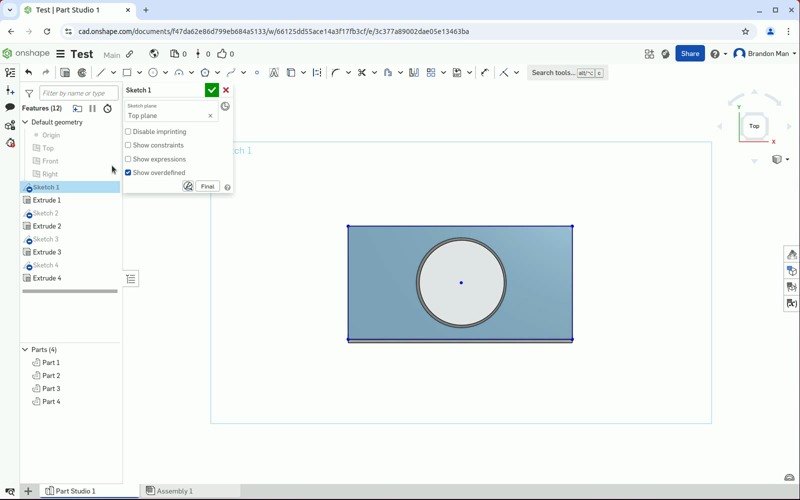
mouse_move(229, 92)
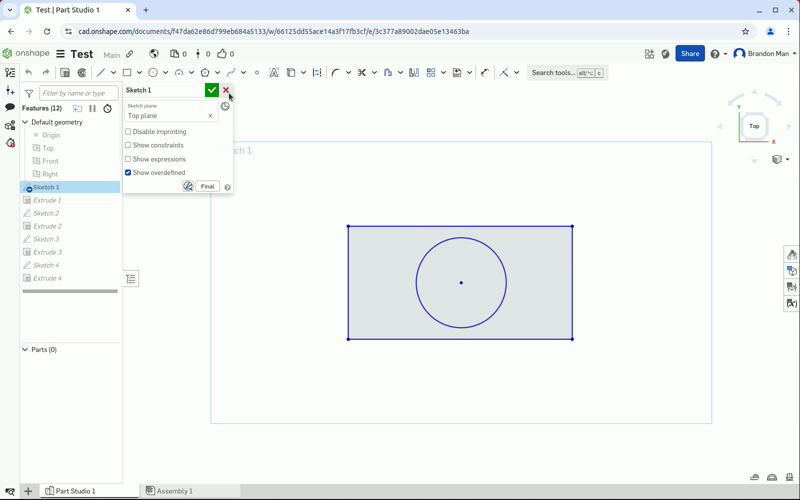
click(229, 92)
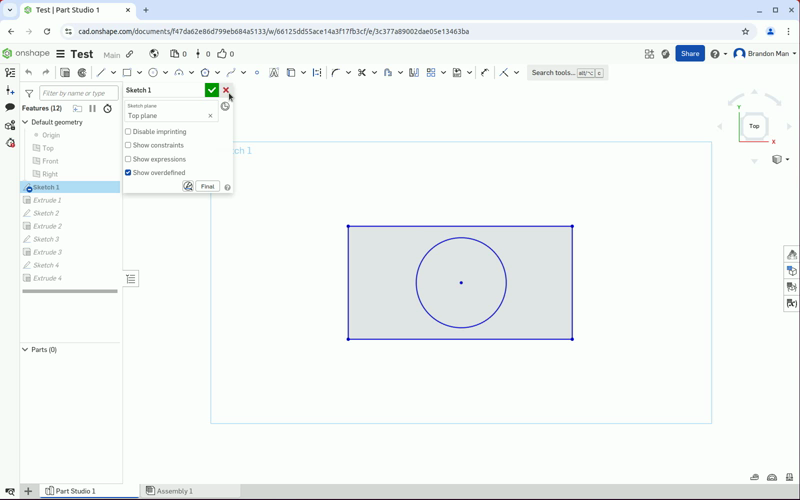
key(shift+s)
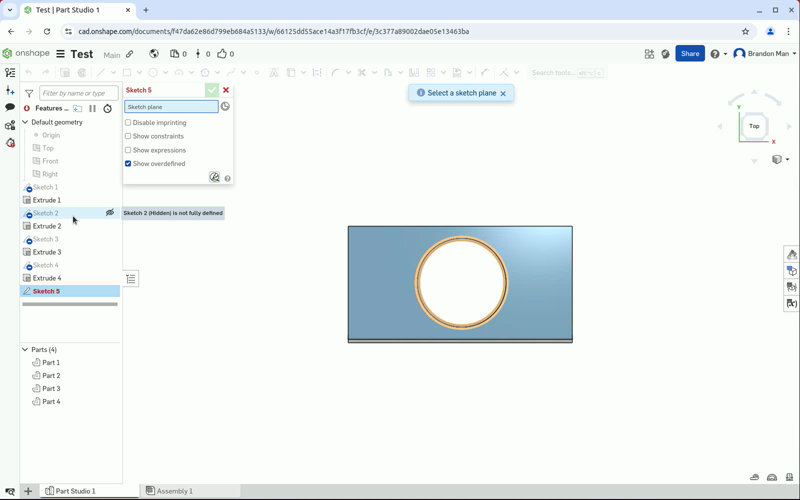
scroll(3)
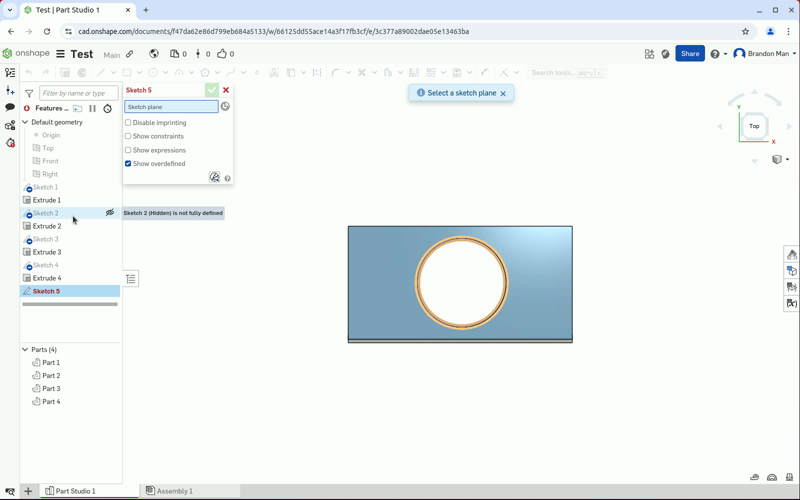
mouse_move(73, 150)
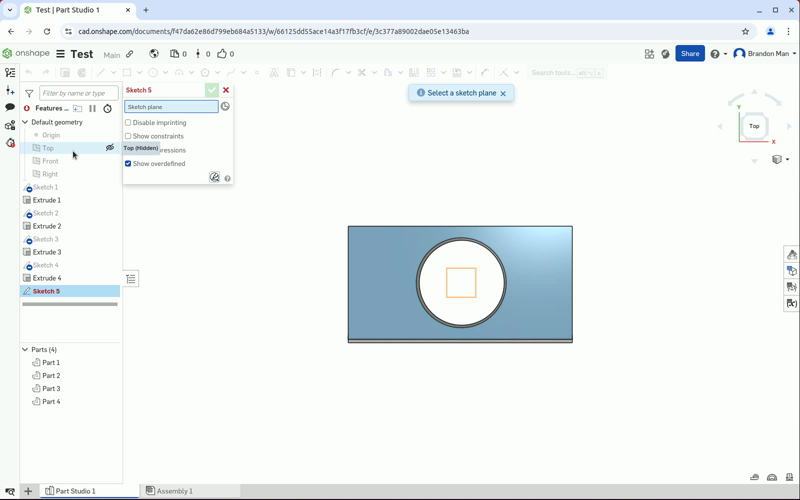
click(73, 150)
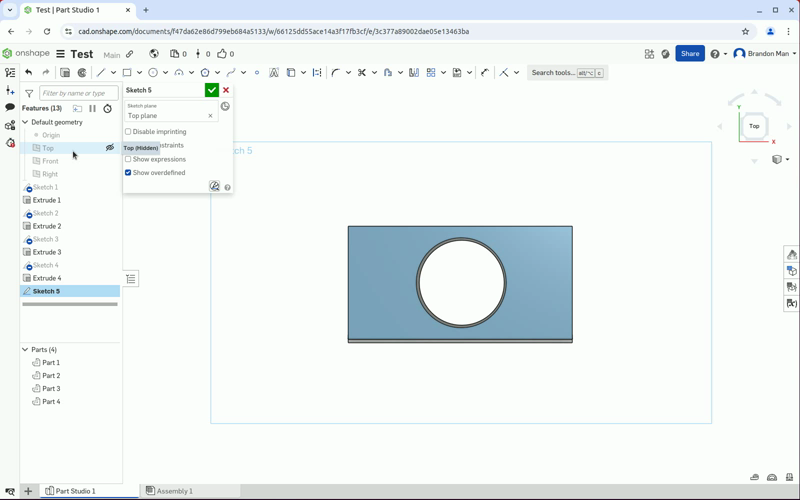
mouse_move(73, 352)
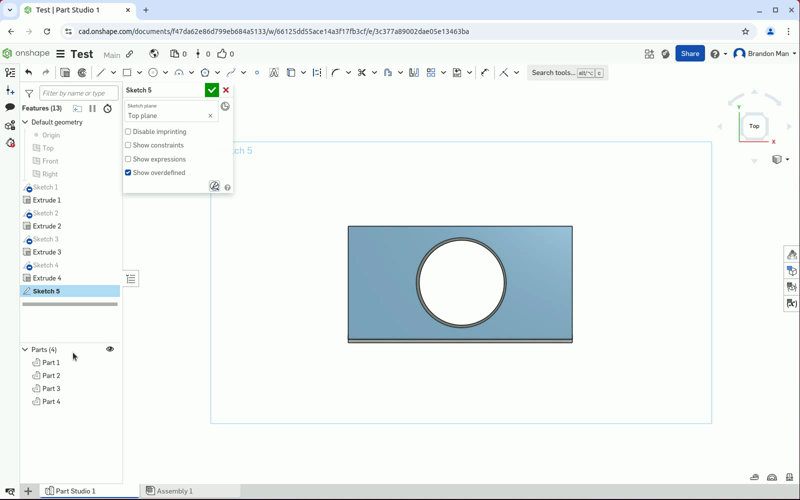
key(y)
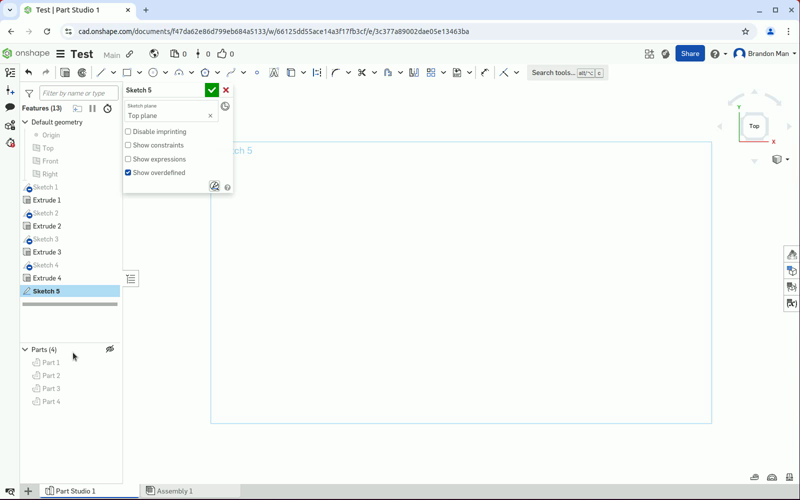
key(l)
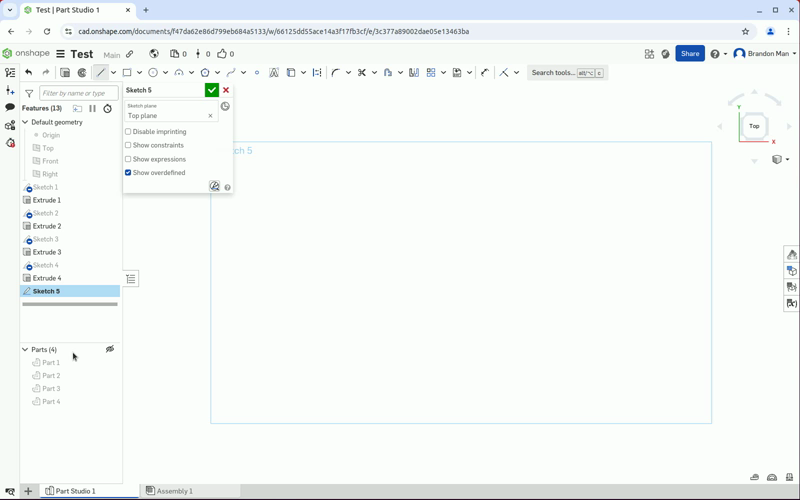
key_down(shift)
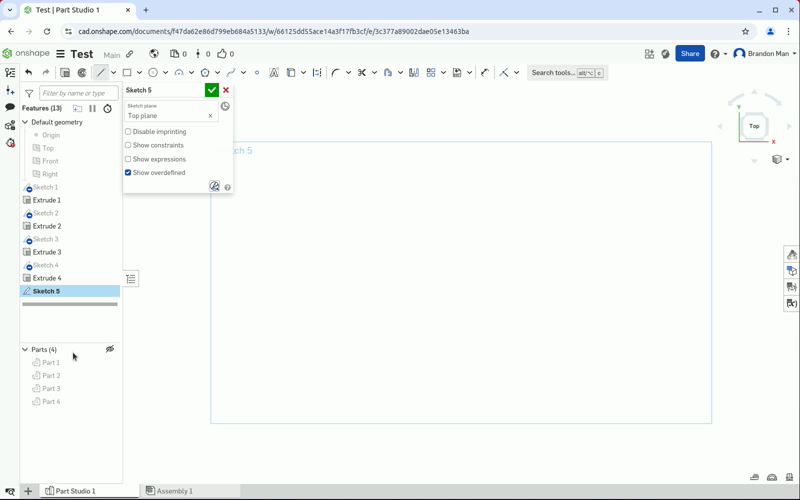
mouse_move(348, 238)
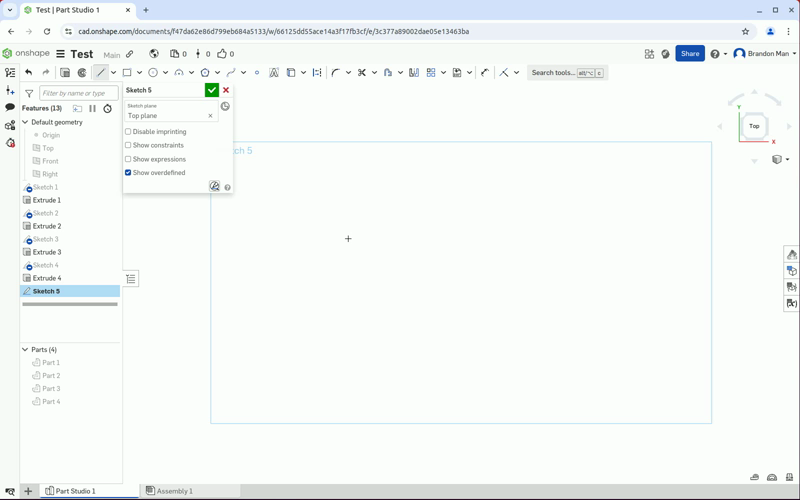
click(348, 238)
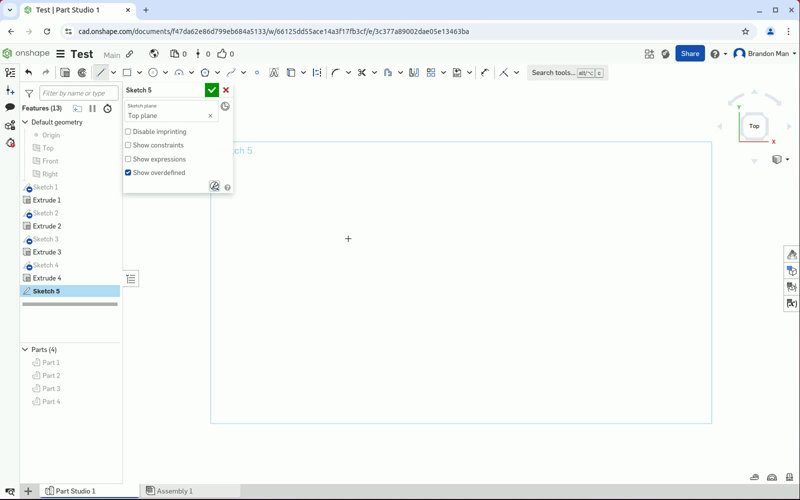
key_up(shift)
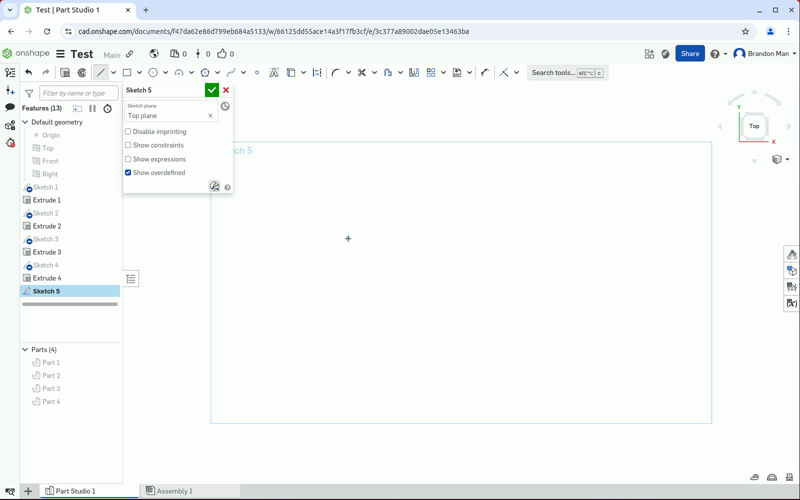
key_down(shift)
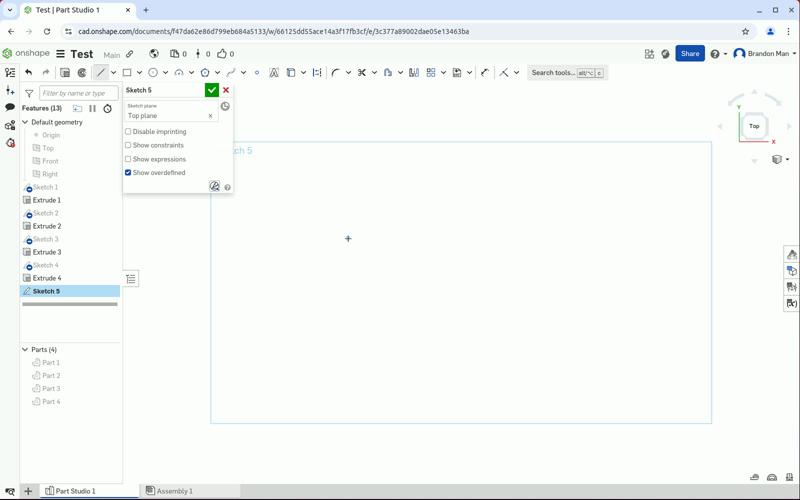
mouse_move(461, 238)
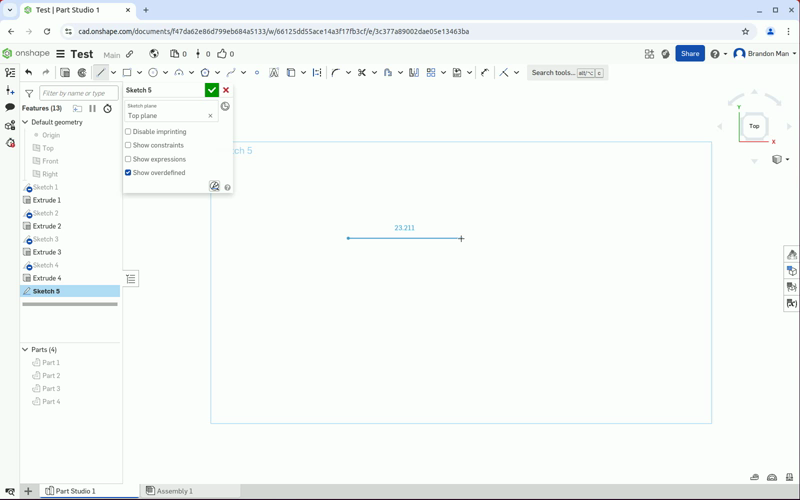
click(461, 238)
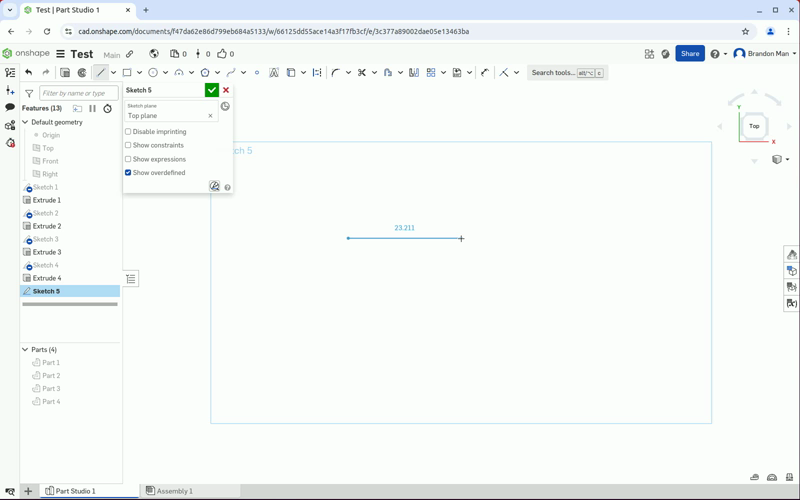
key_up(shift)
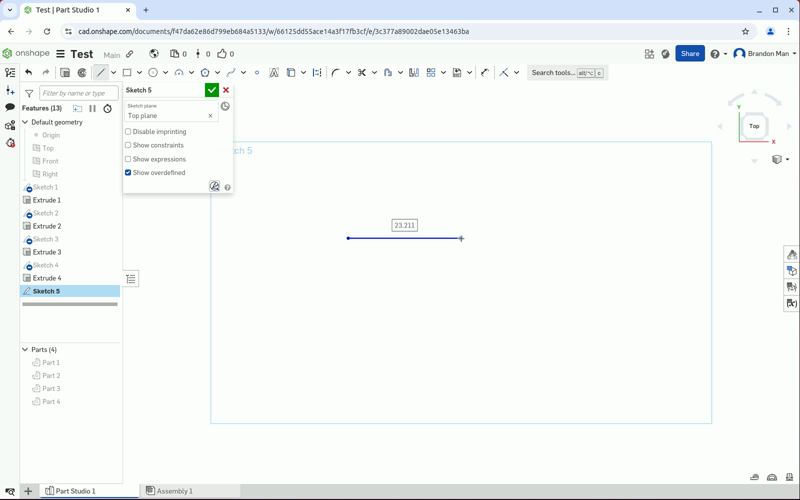
key_down(shift)
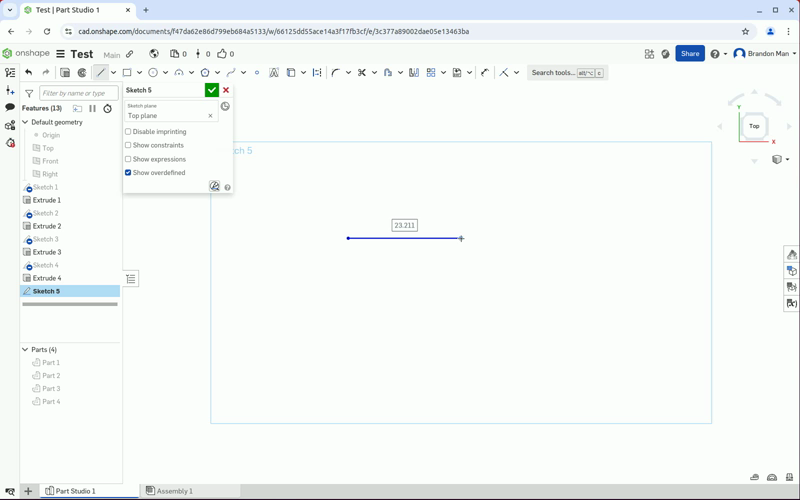
mouse_move(572, 238)
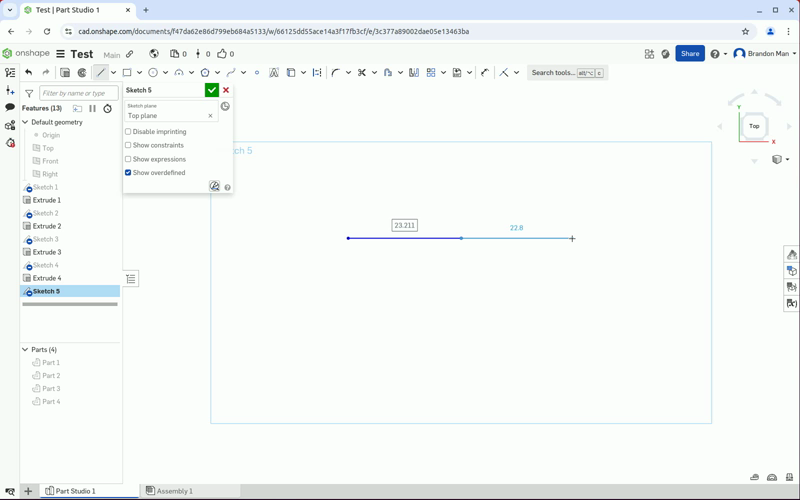
click(572, 238)
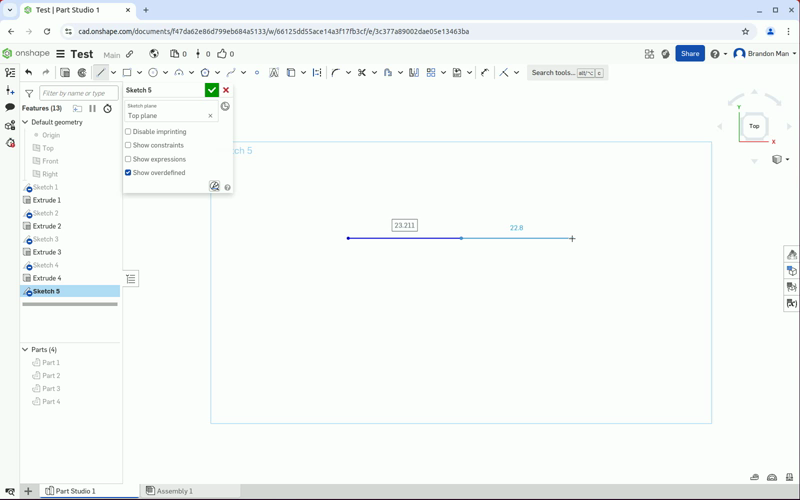
key_up(shift)
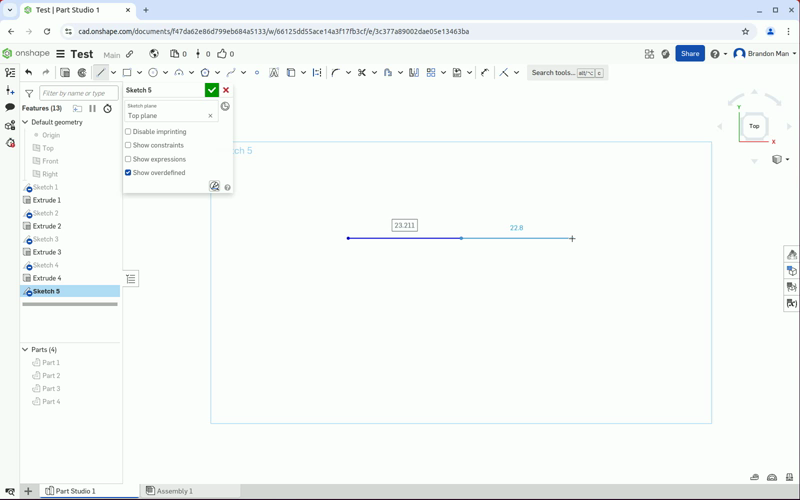
key_down(shift)
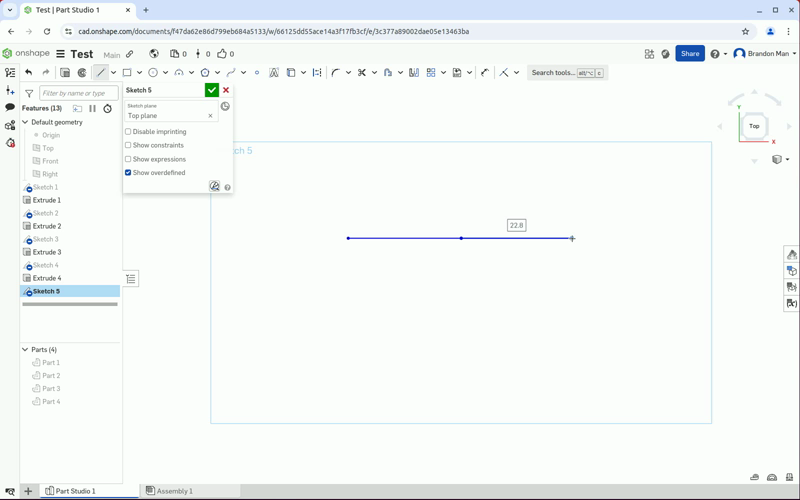
mouse_move(589, 238)
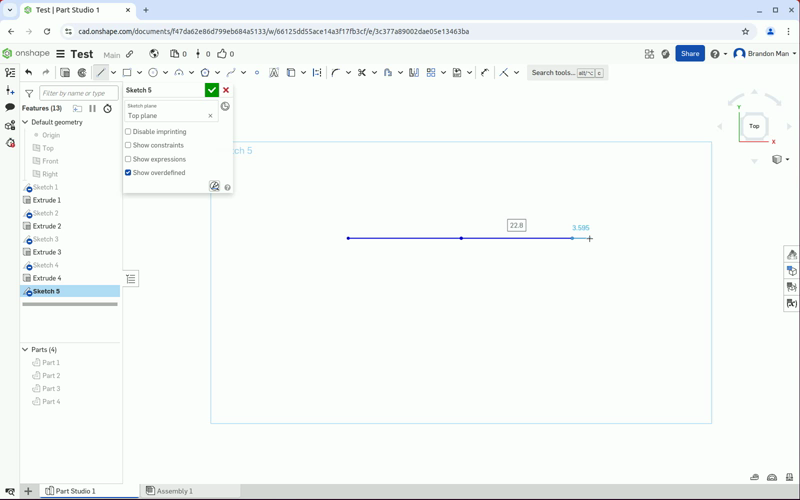
mouse_move(572, 231)
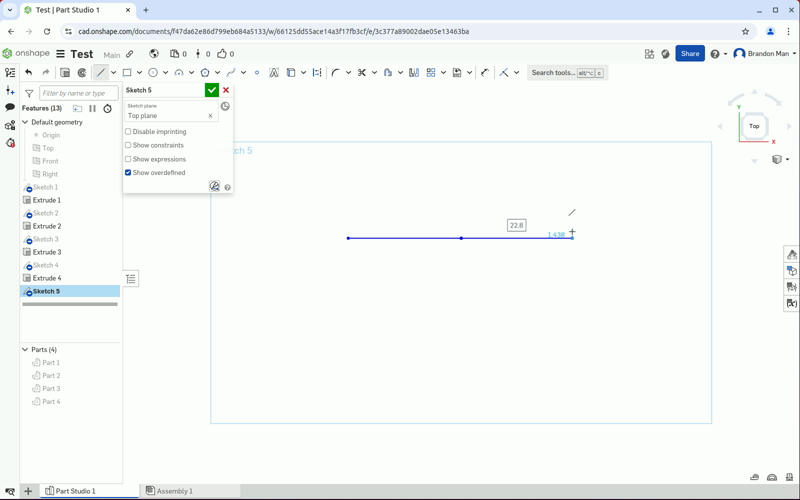
scroll(6)
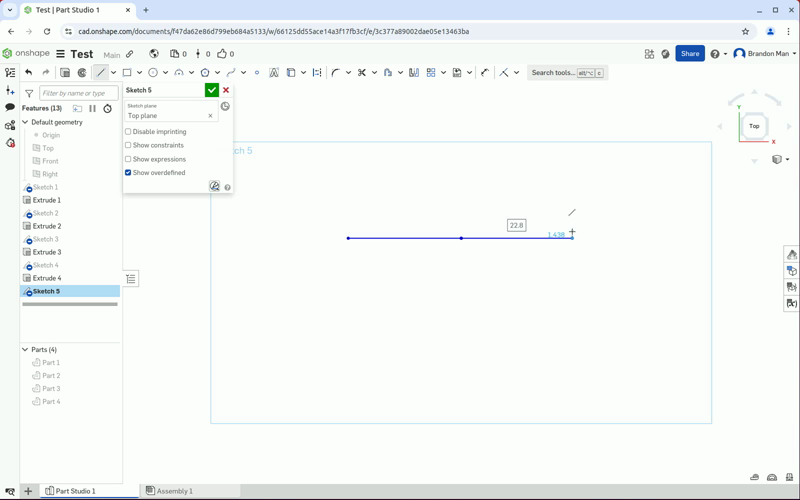
scroll(6)
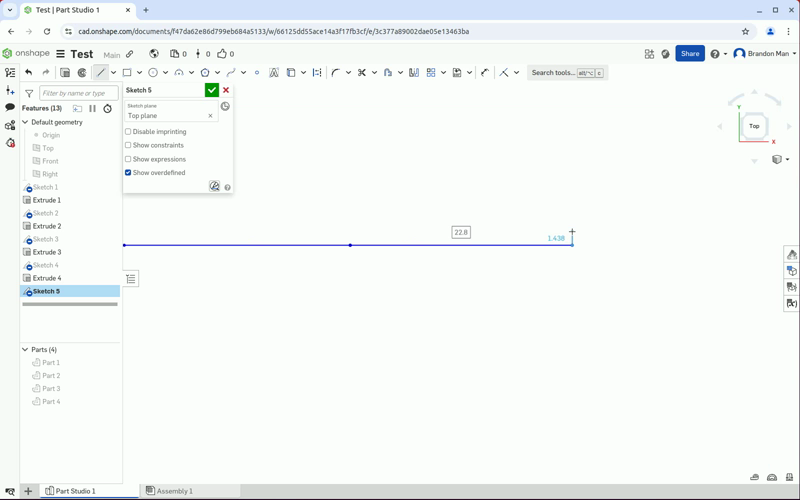
scroll(6)
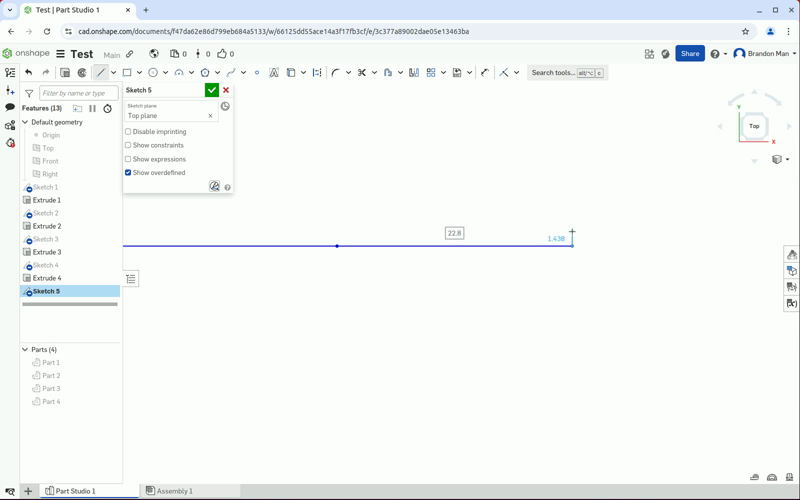
scroll(6)
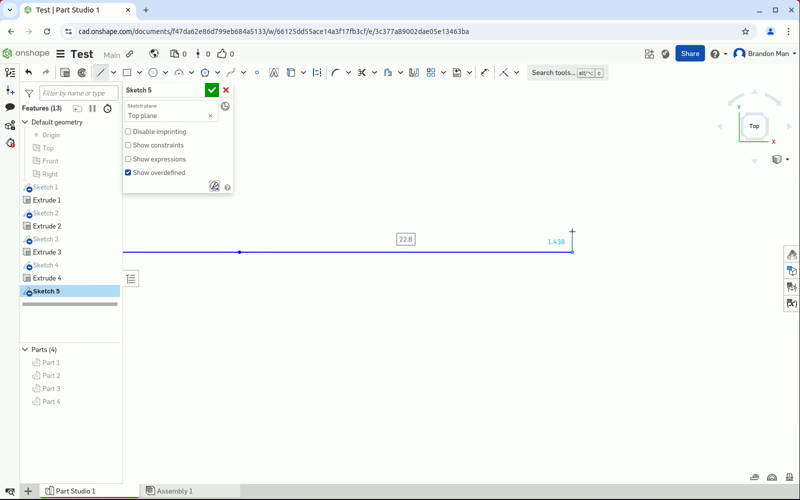
scroll(6)
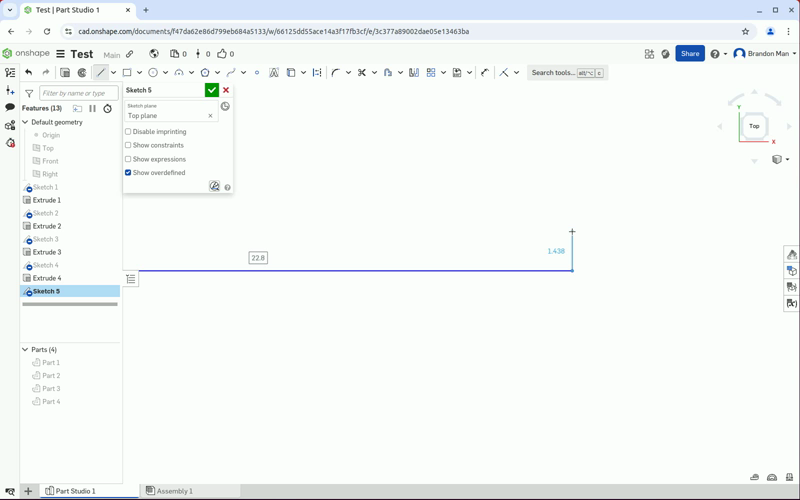
scroll(6)
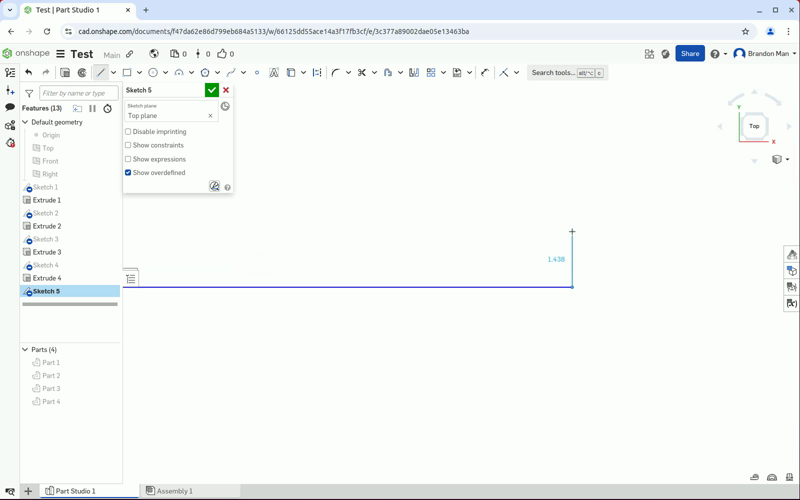
scroll(6)
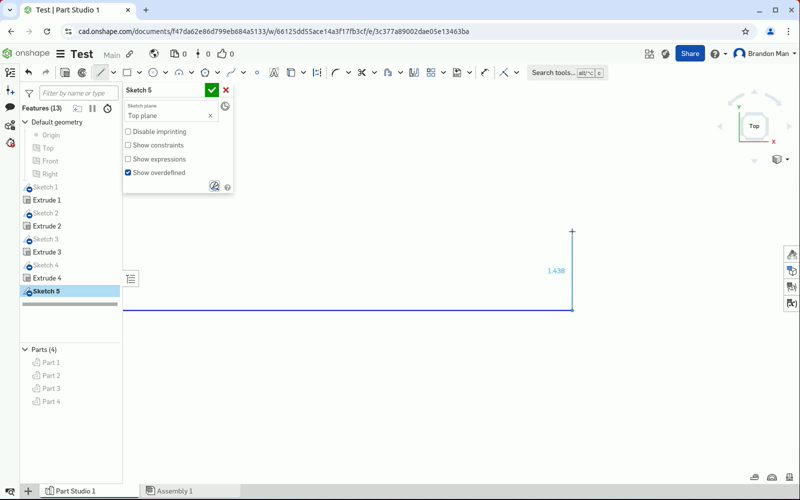
click(572, 231)
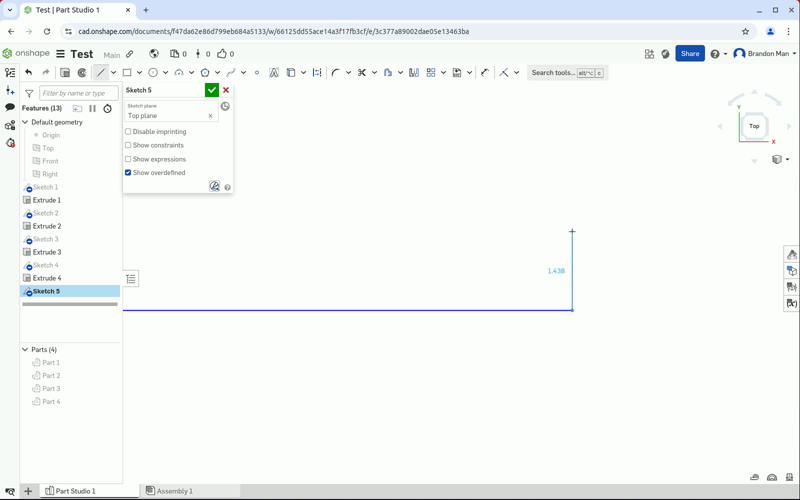
scroll(-6)
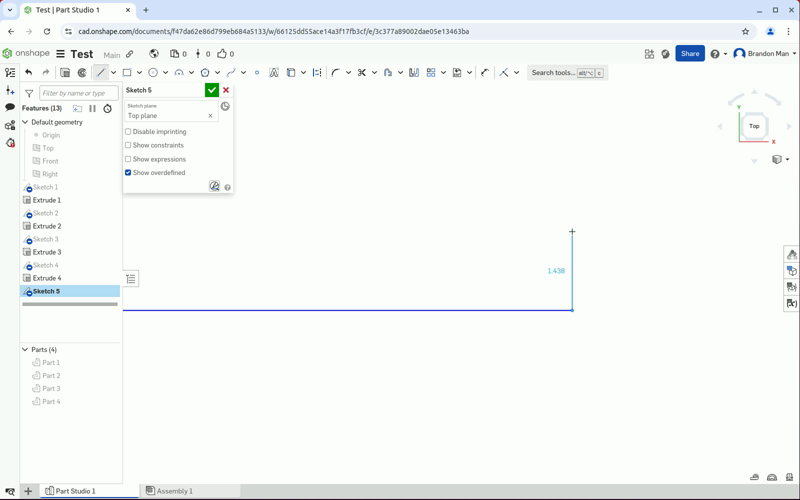
scroll(-6)
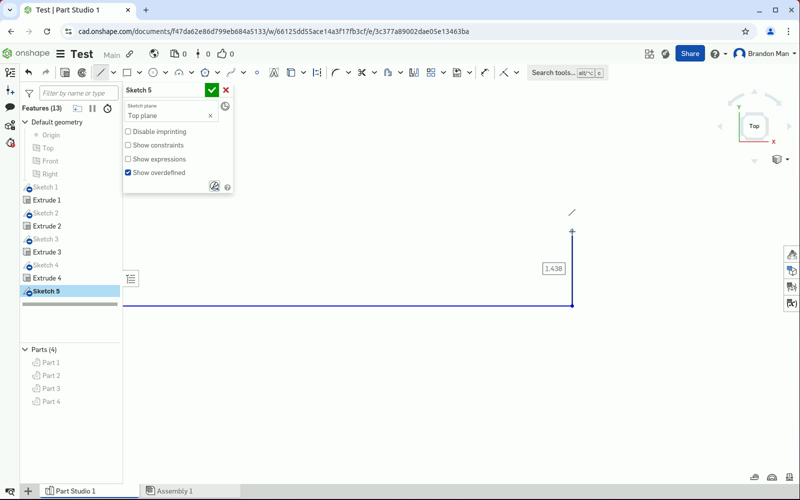
scroll(-6)
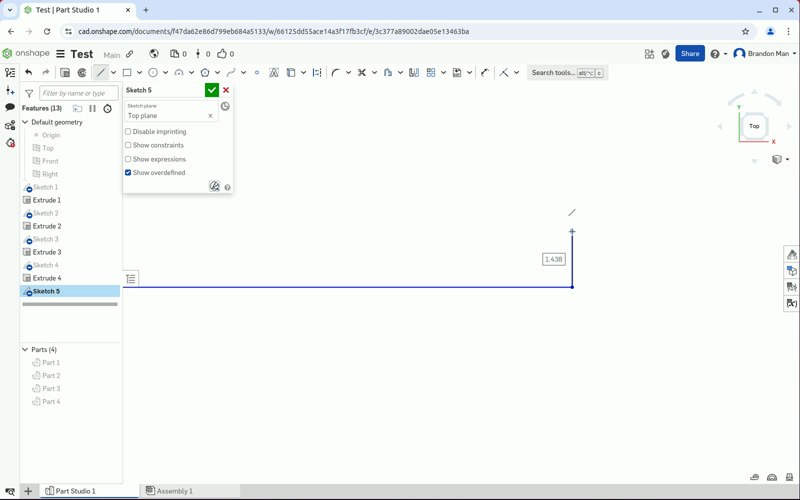
scroll(-6)
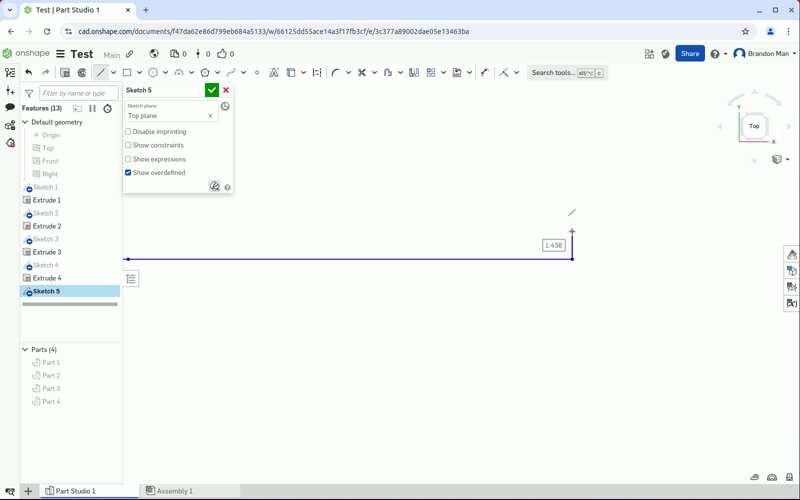
scroll(-6)
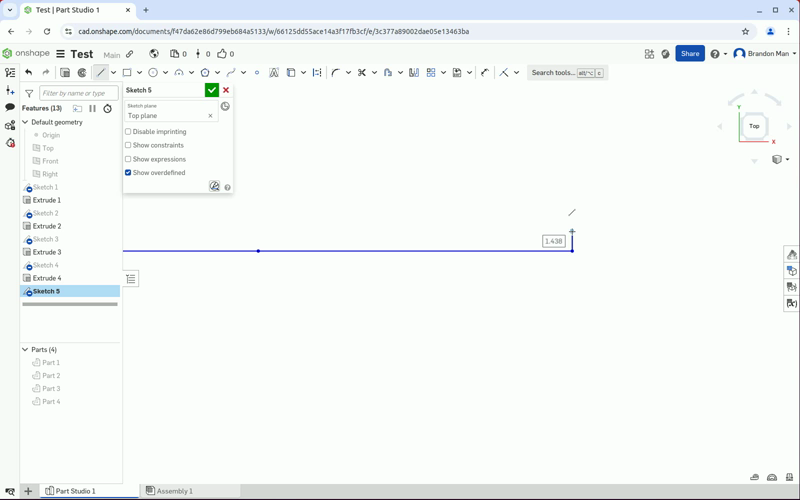
scroll(-6)
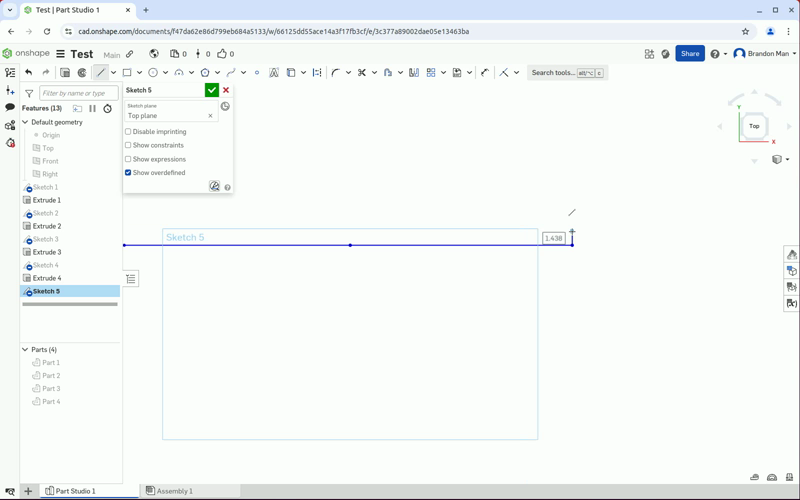
scroll(-6)
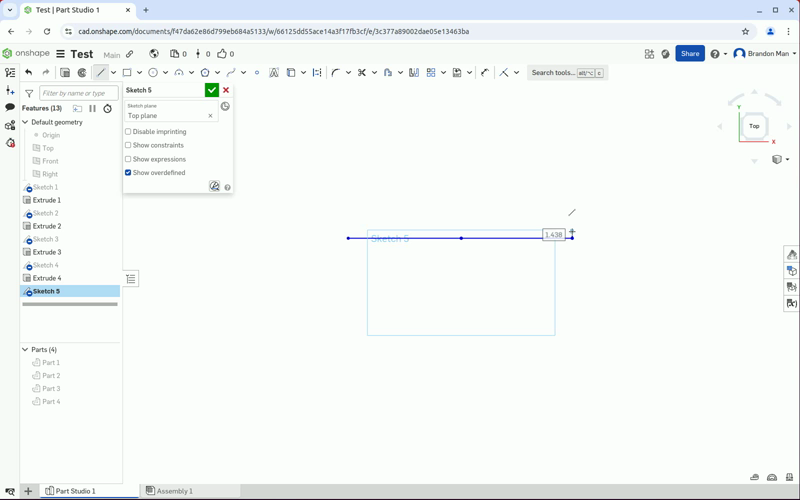
key_up(shift)
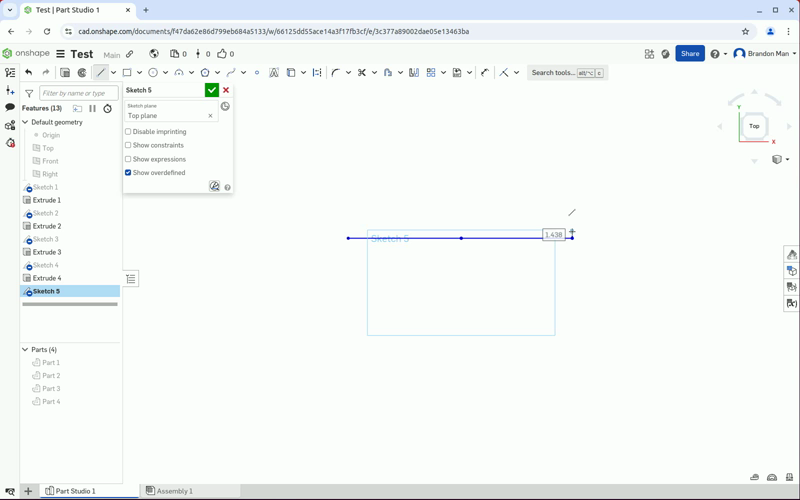
key_down(shift)
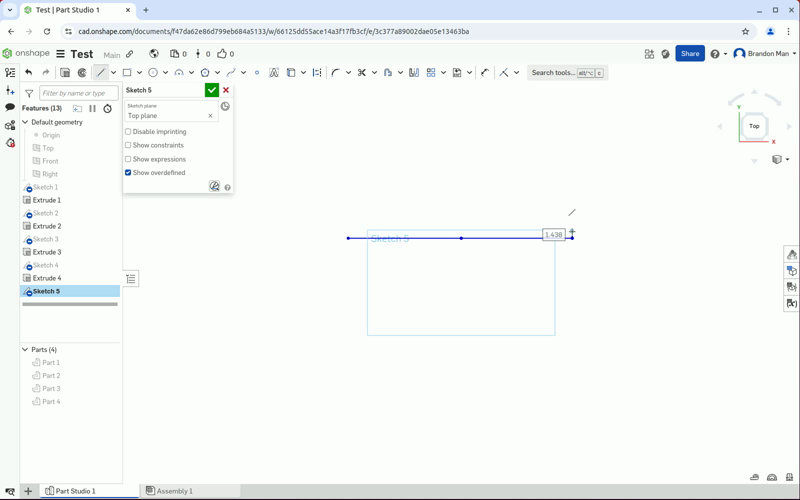
mouse_move(348, 231)
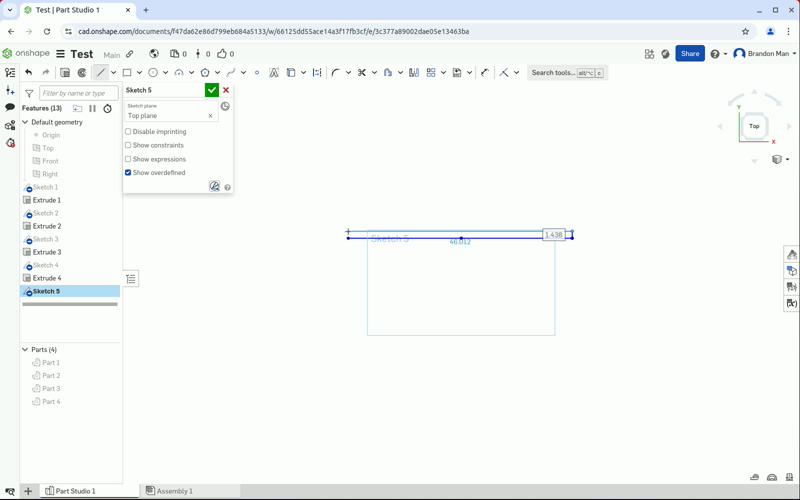
click(348, 231)
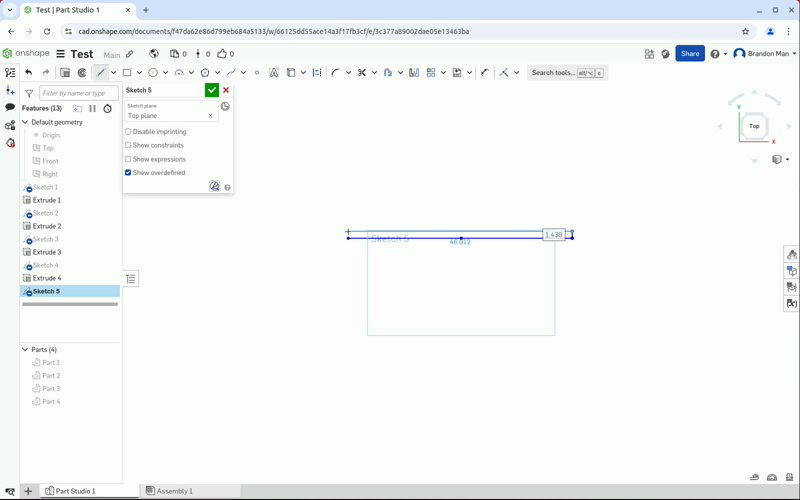
key_up(shift)
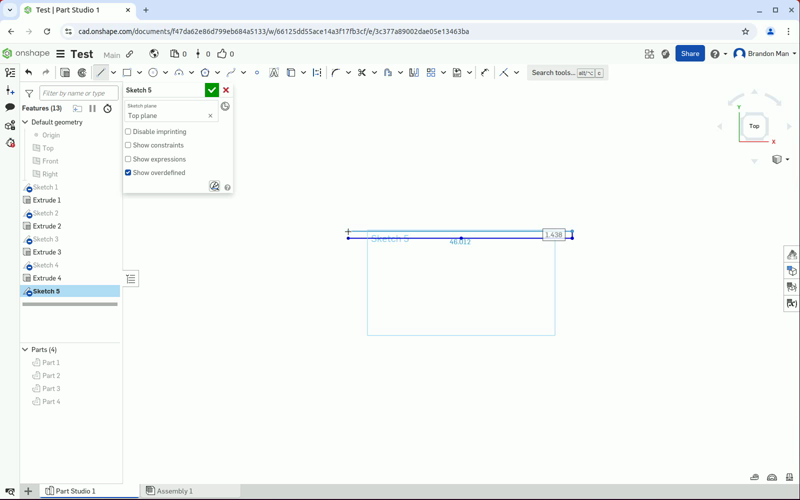
mouse_move(378, 231)
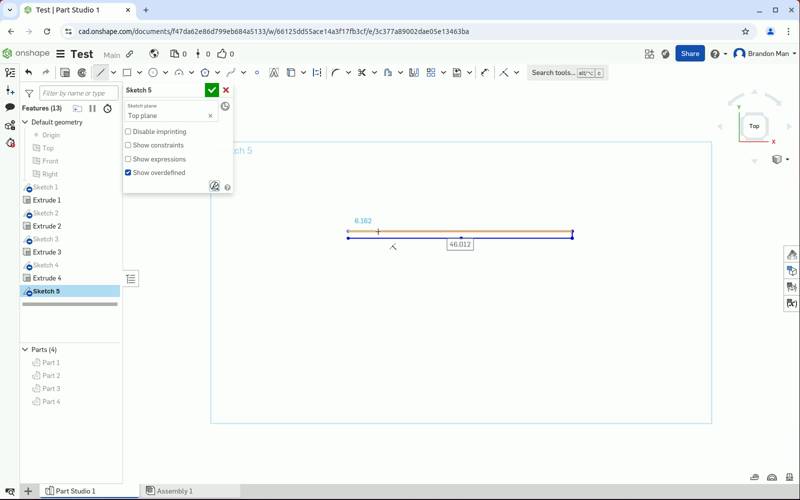
key_down(shift)
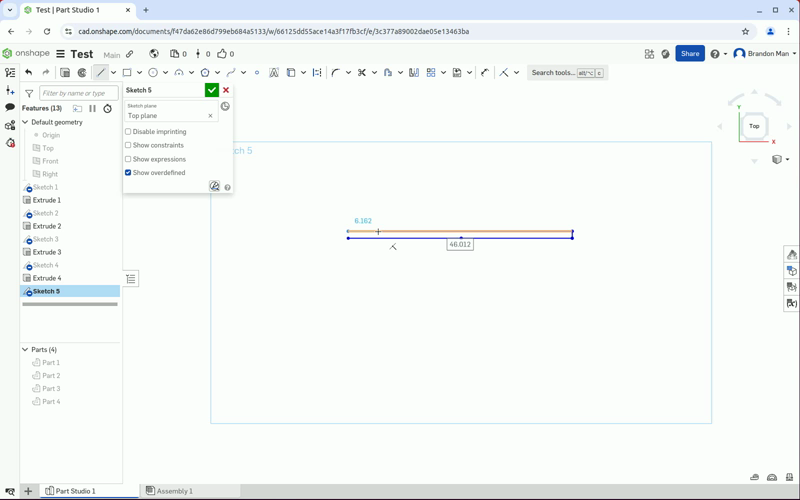
mouse_move(348, 238)
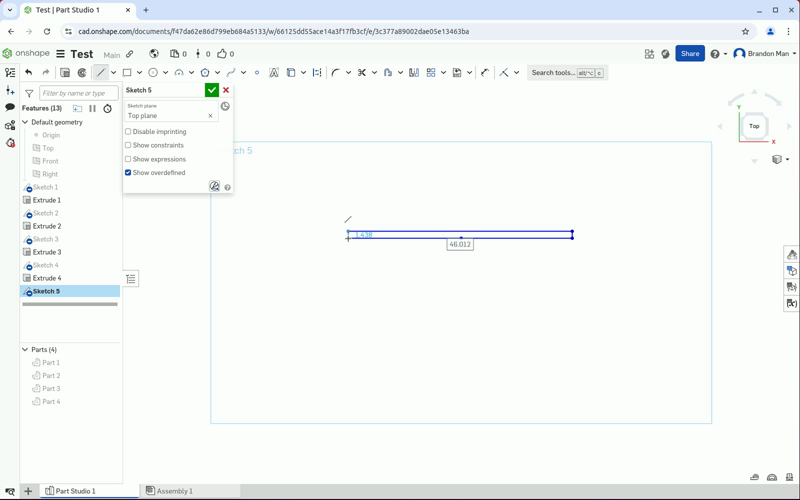
scroll(6)
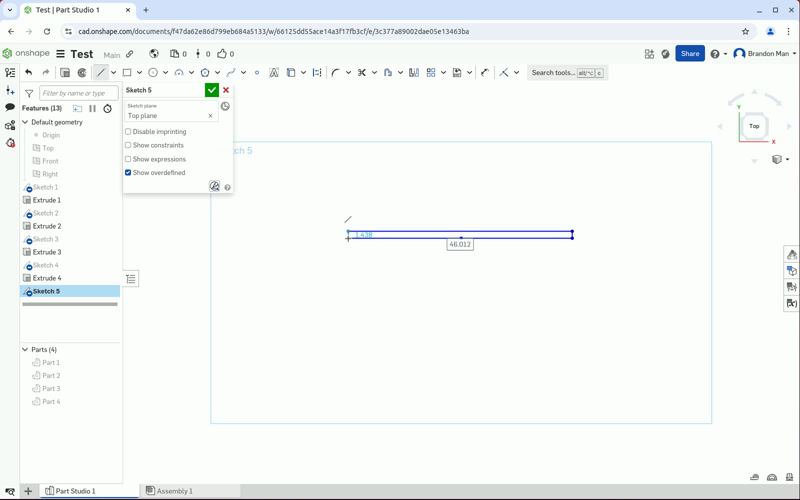
scroll(6)
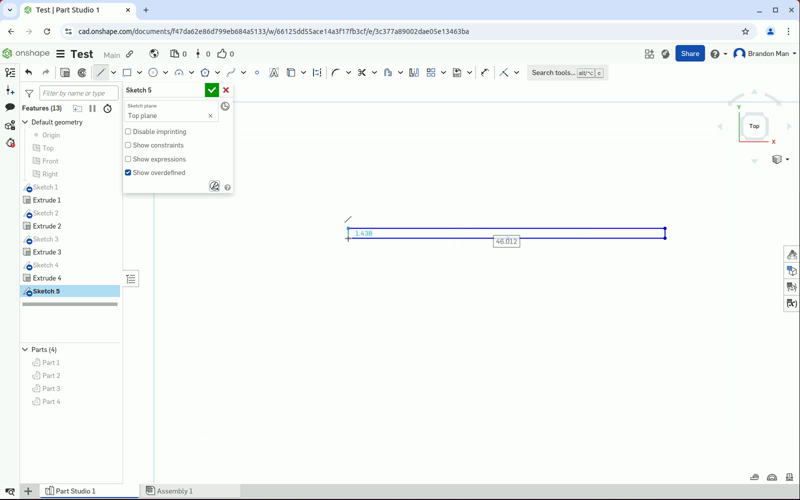
scroll(6)
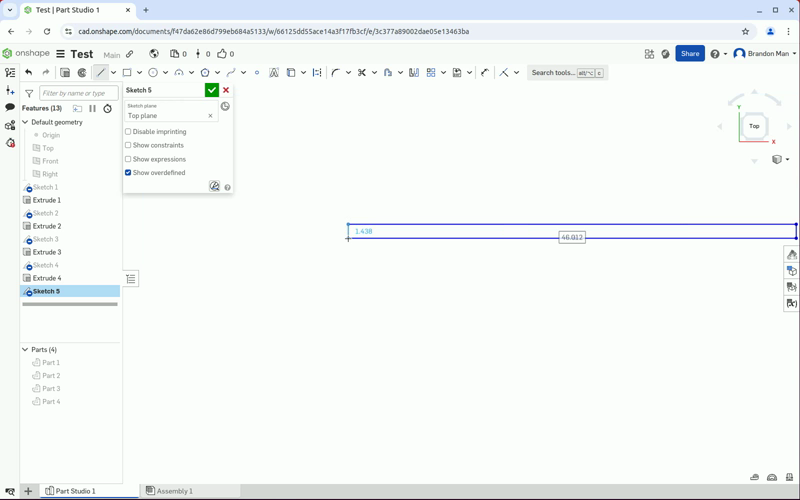
scroll(6)
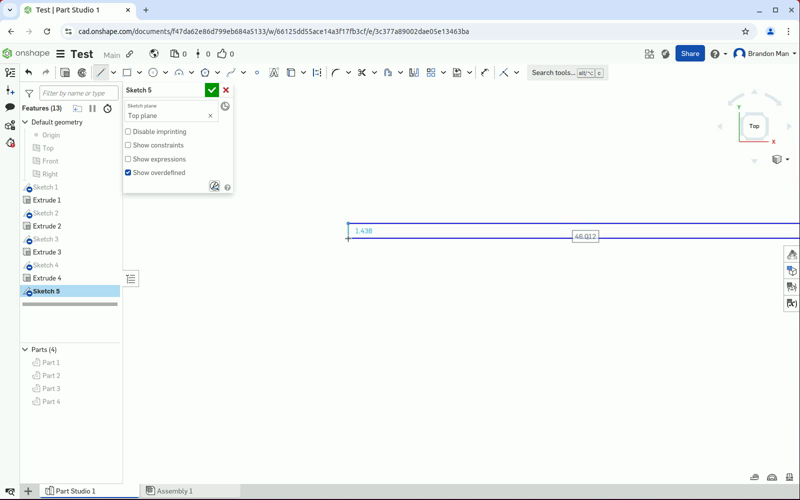
scroll(6)
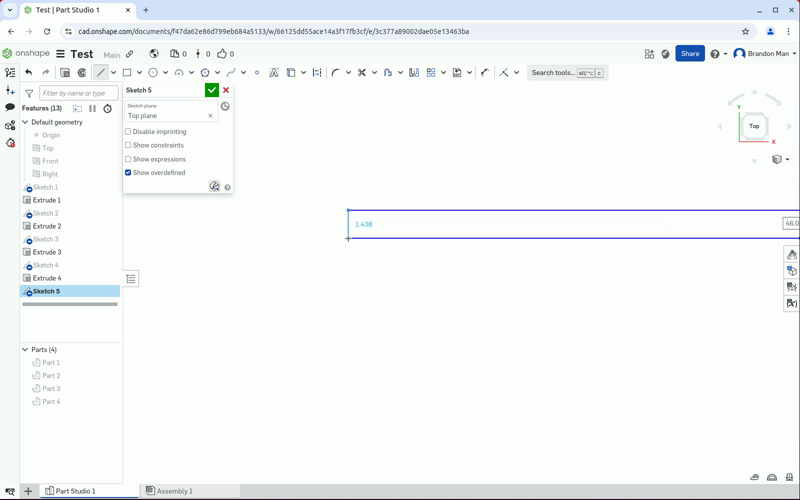
scroll(6)
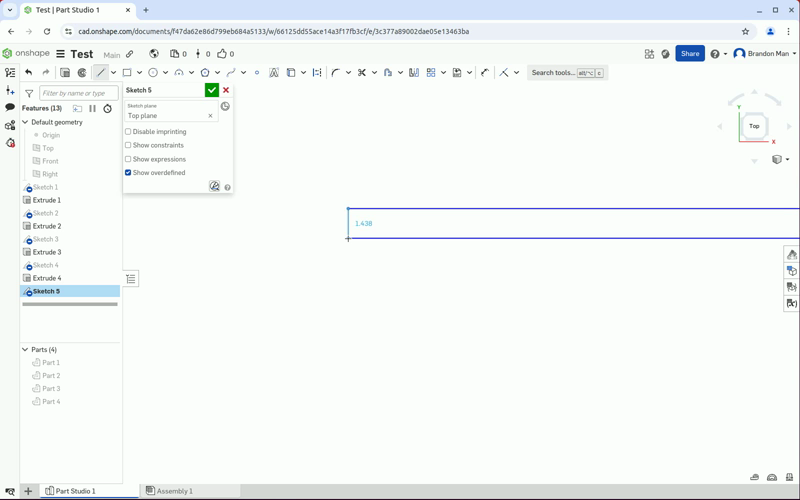
scroll(6)
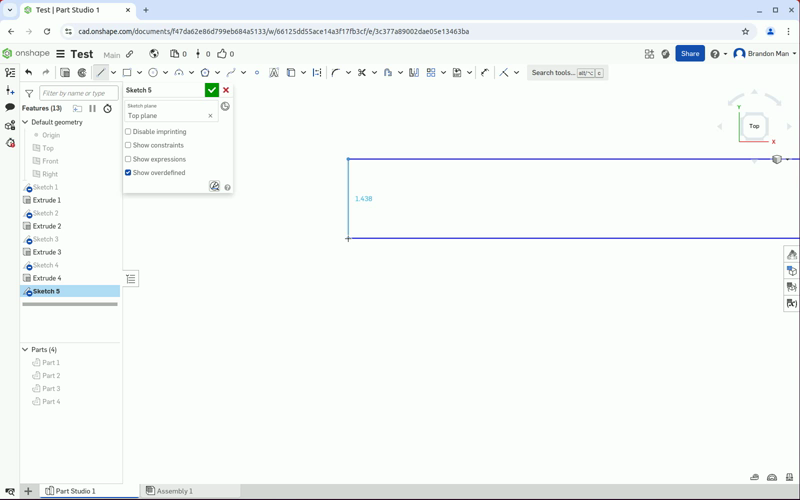
key_up(shift)
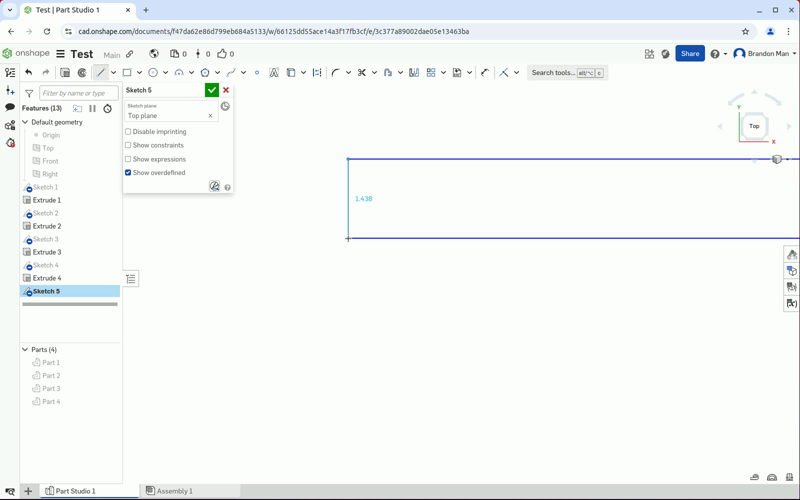
click(348, 238)
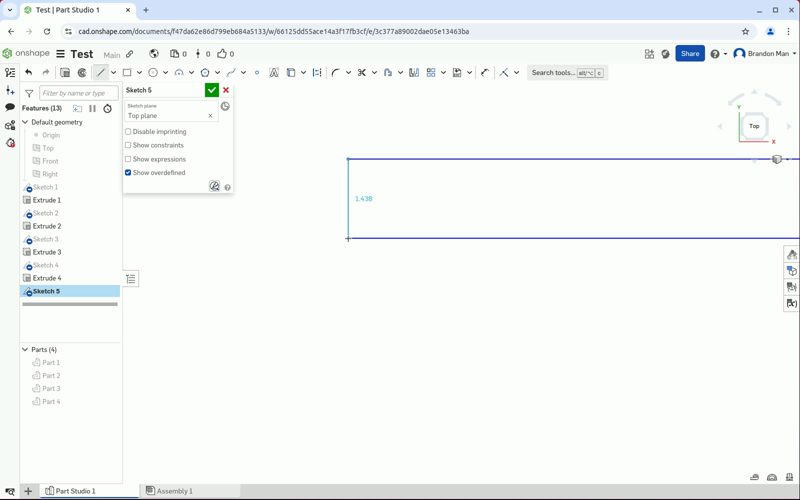
scroll(-6)
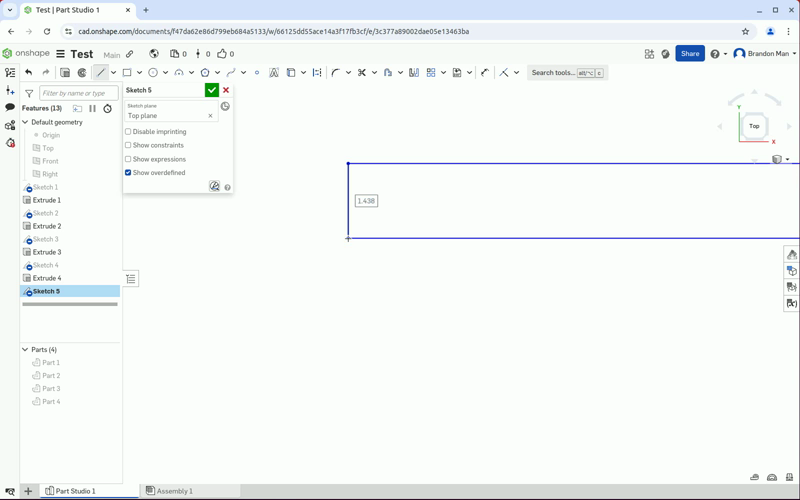
scroll(-6)
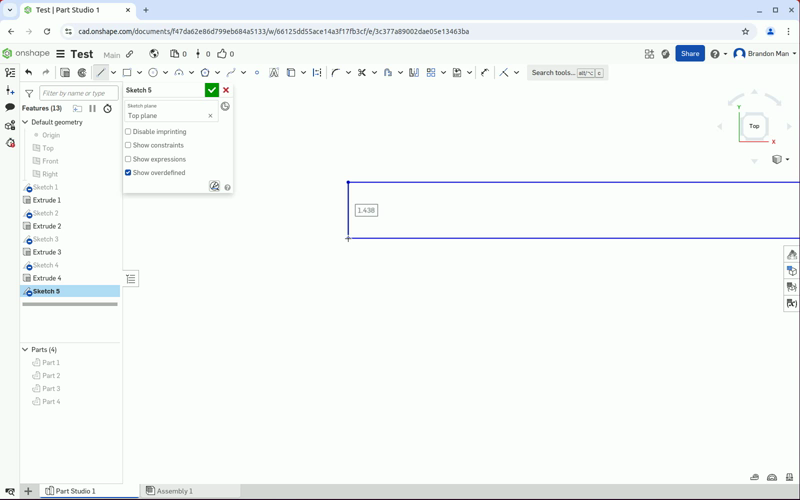
scroll(-6)
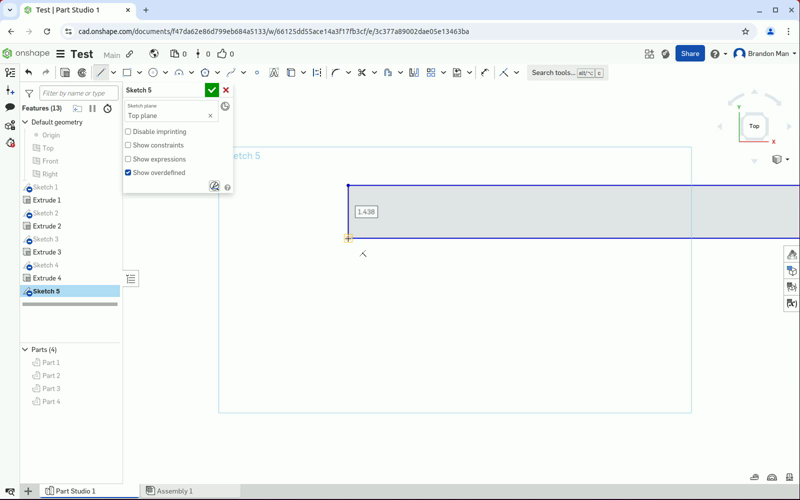
scroll(-6)
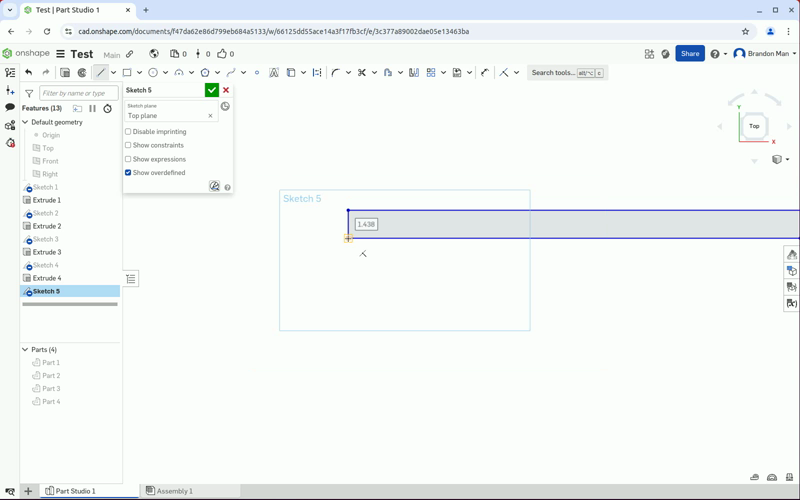
scroll(-6)
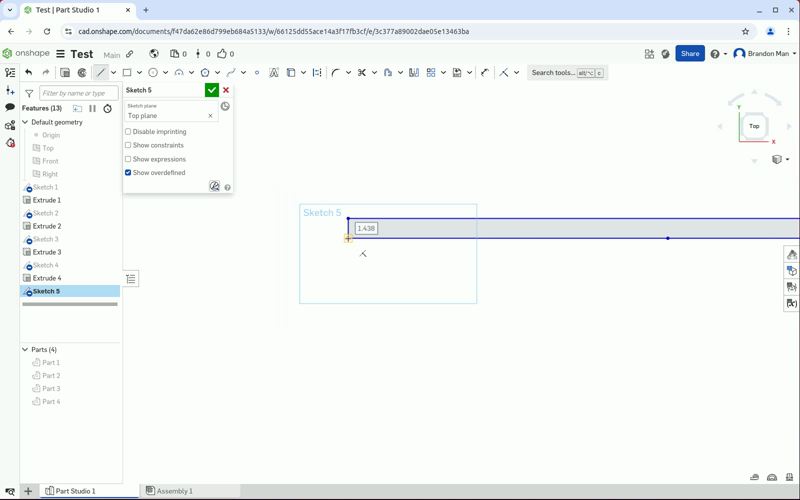
scroll(-6)
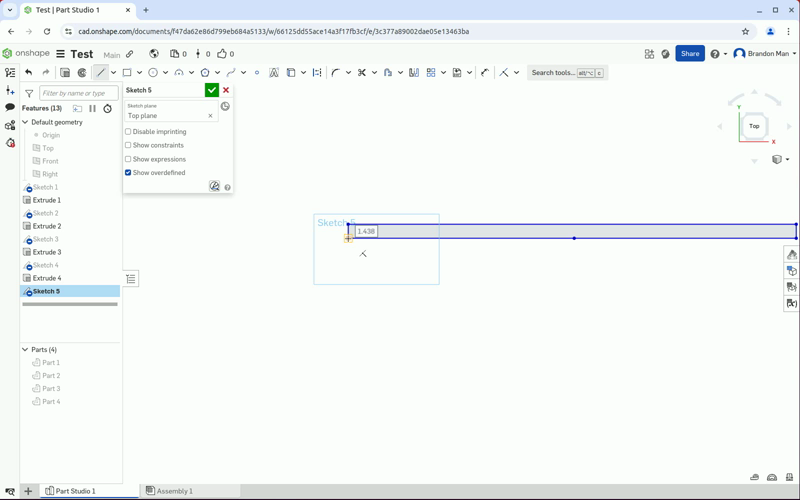
scroll(-6)
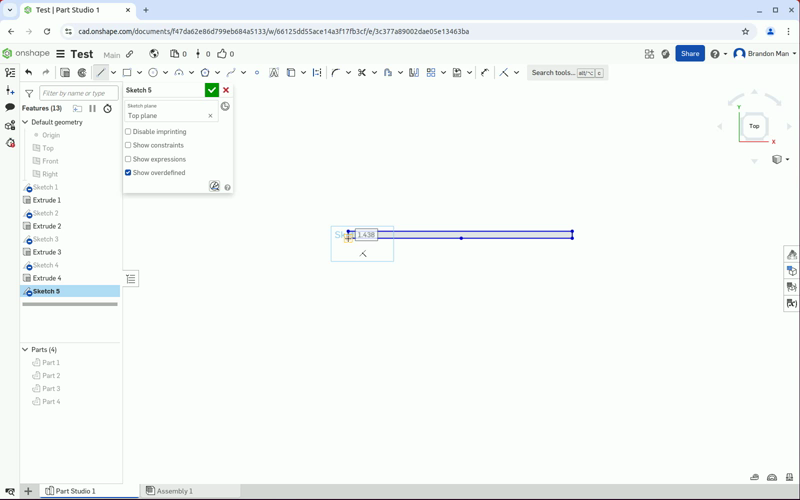
key(esc)
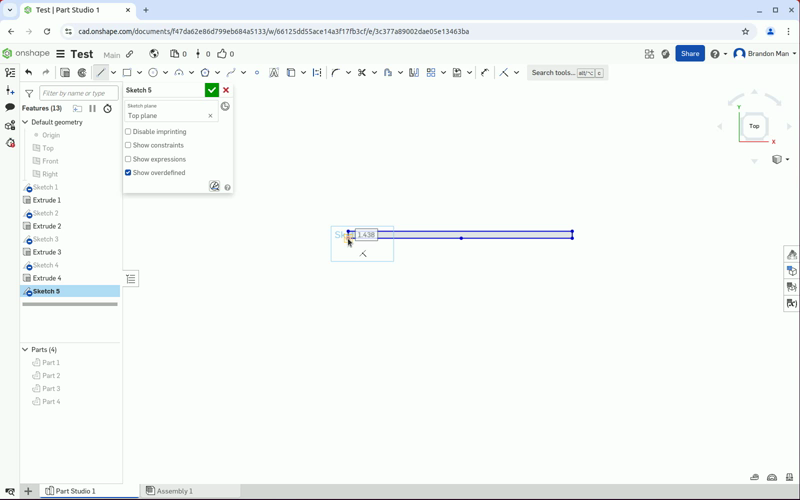
mouse_move(418, 232)
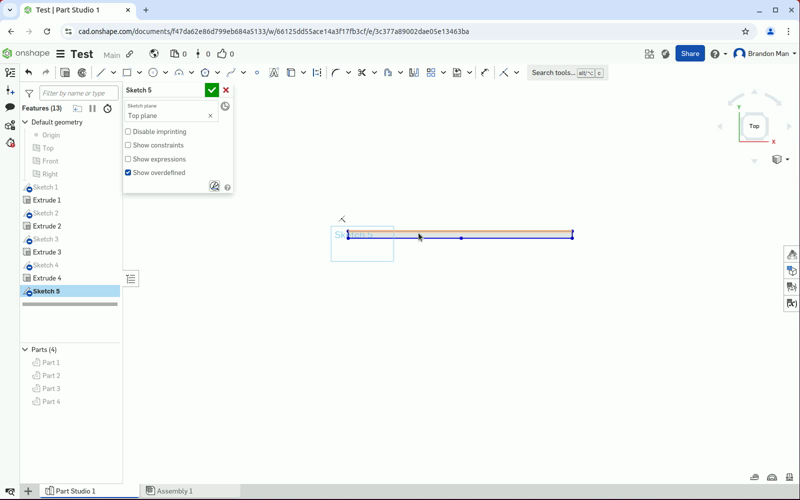
scroll(6)
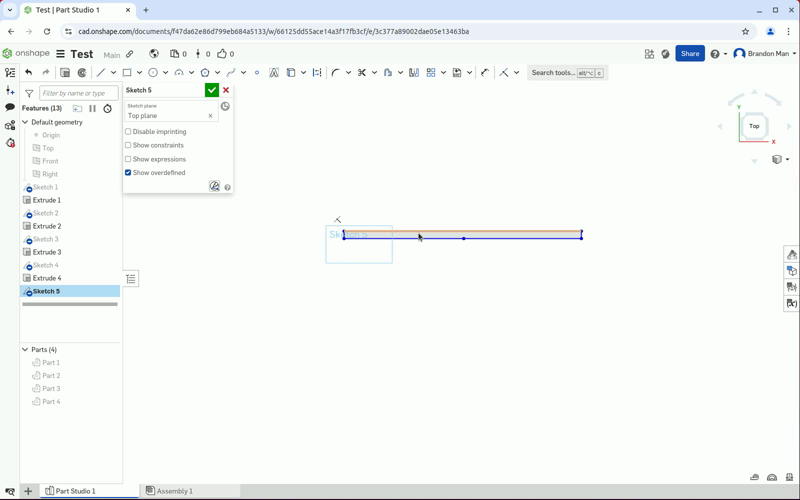
scroll(6)
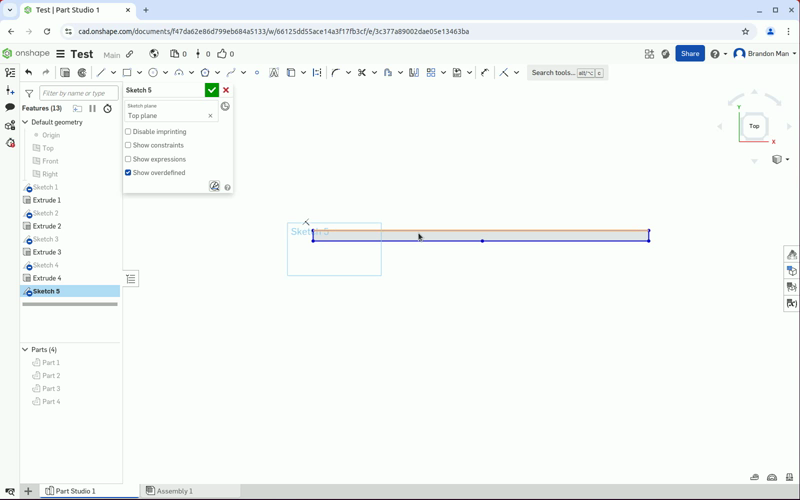
scroll(6)
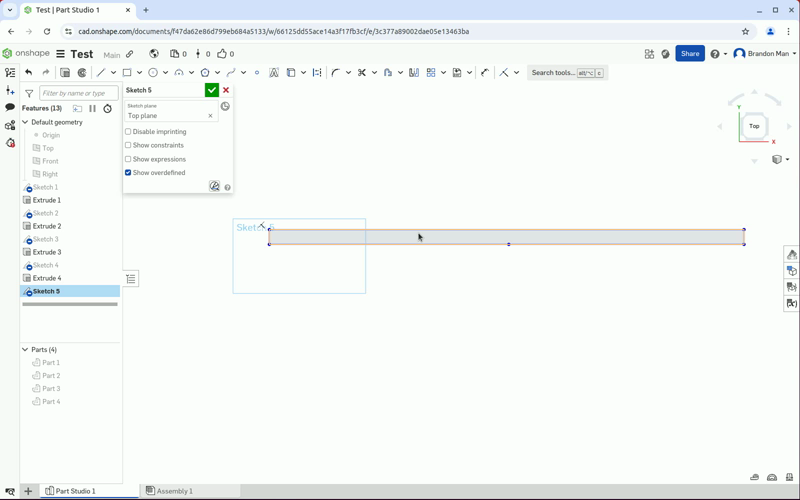
scroll(6)
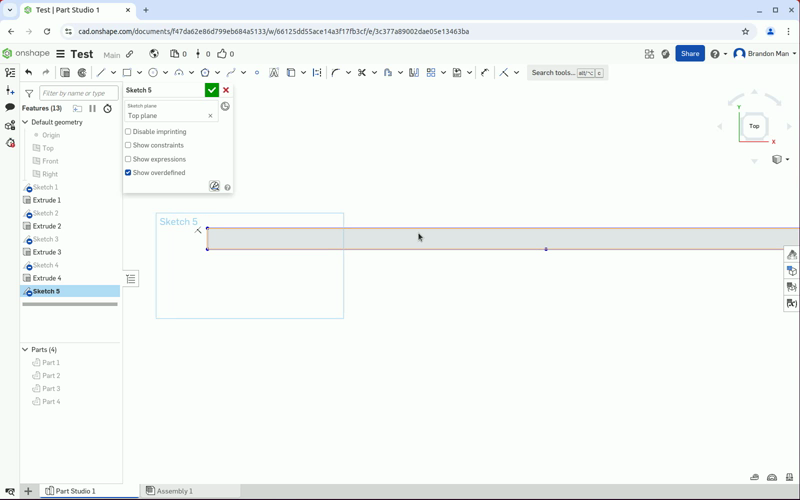
scroll(6)
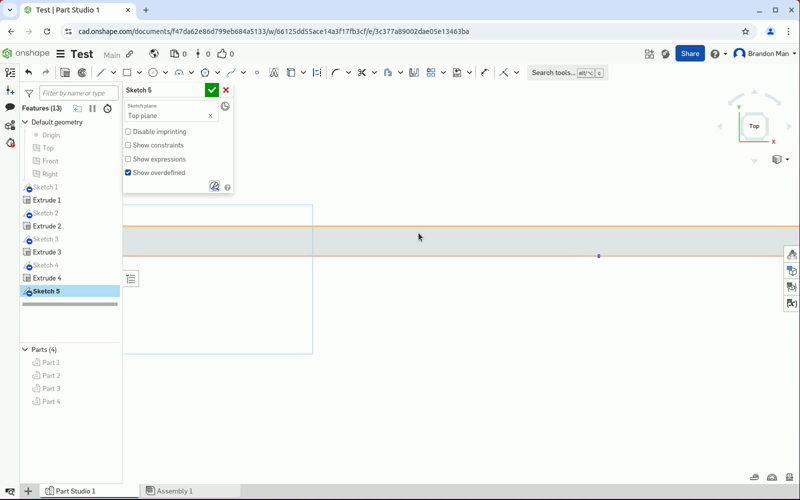
scroll(6)
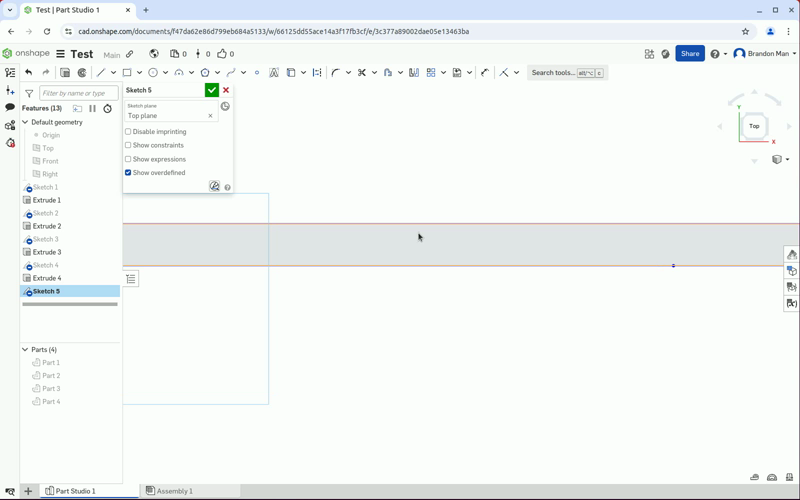
scroll(6)
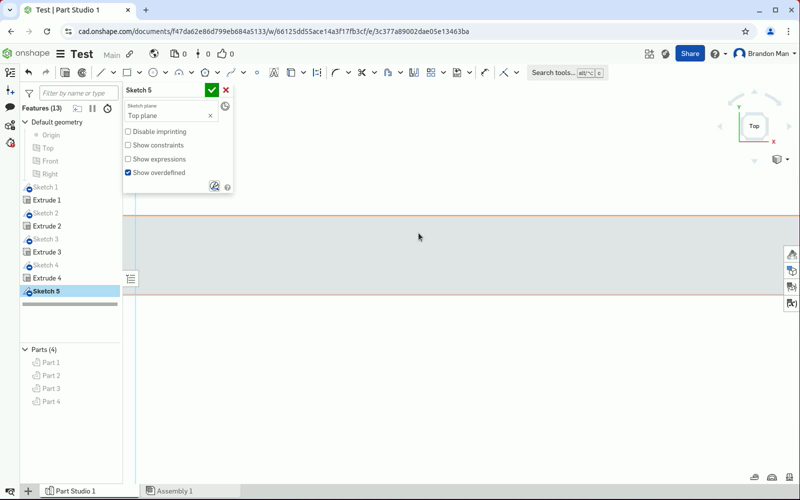
click(418, 232)
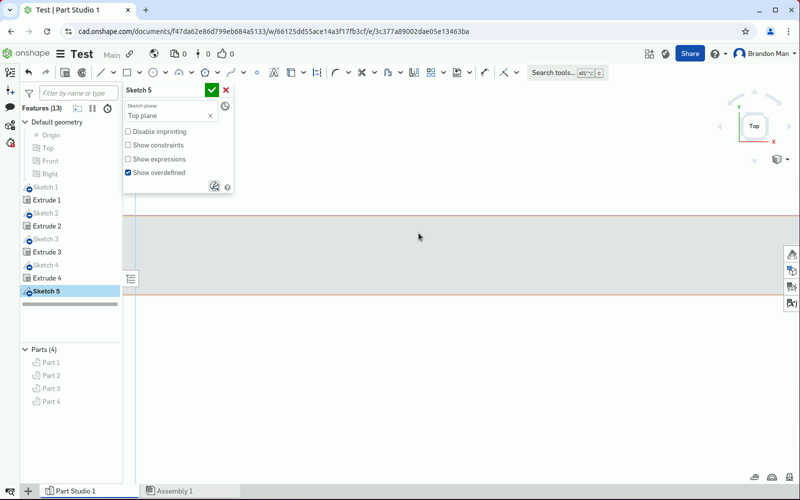
scroll(-6)
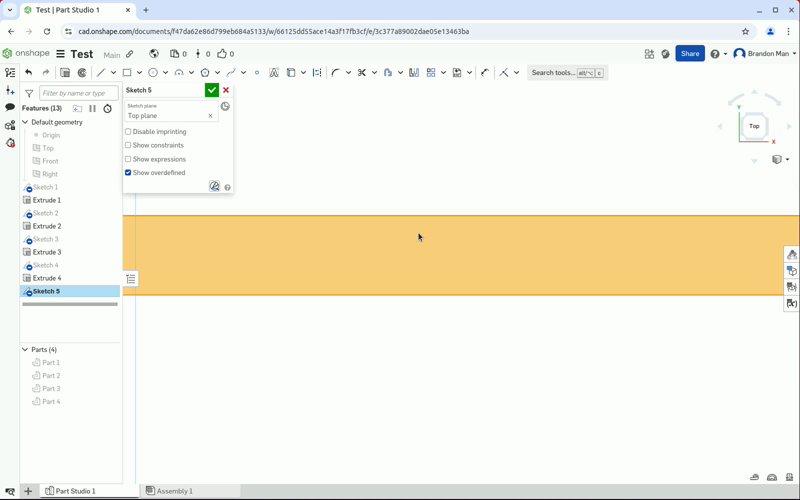
scroll(-6)
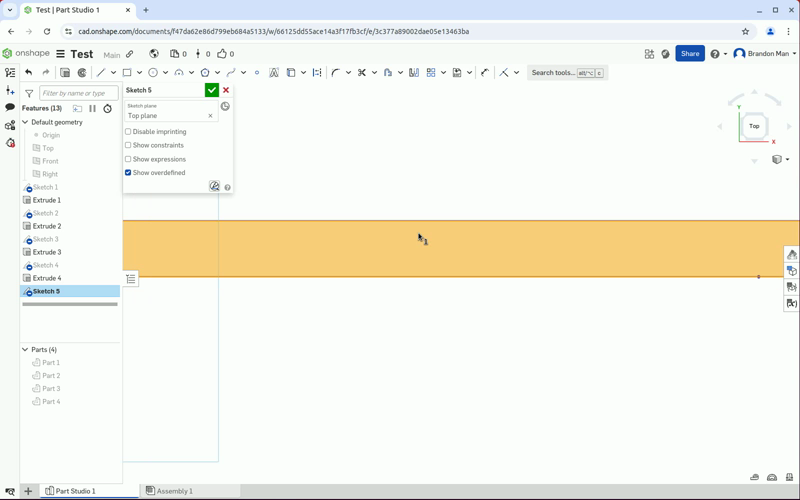
scroll(-6)
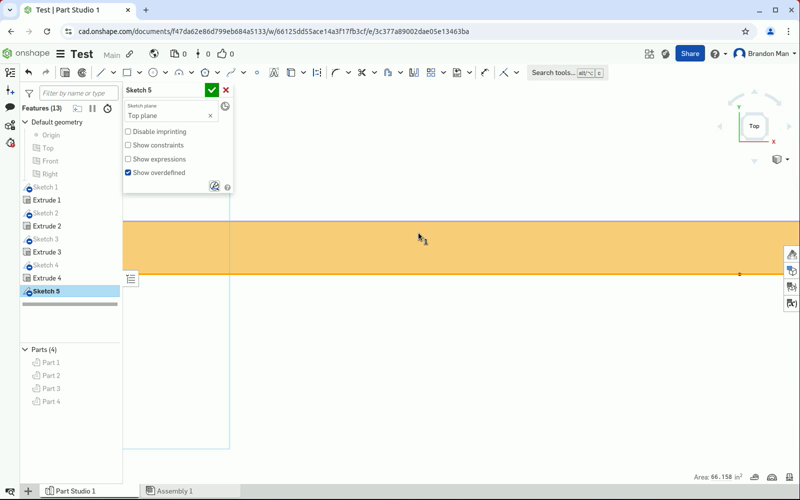
scroll(-6)
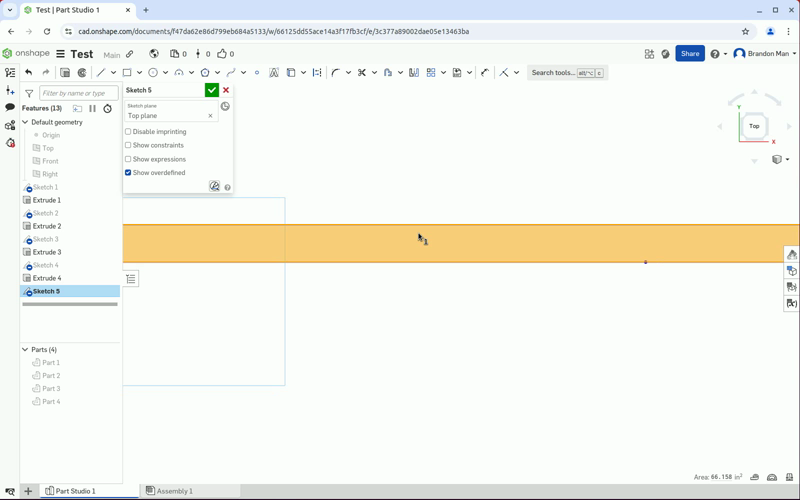
scroll(-6)
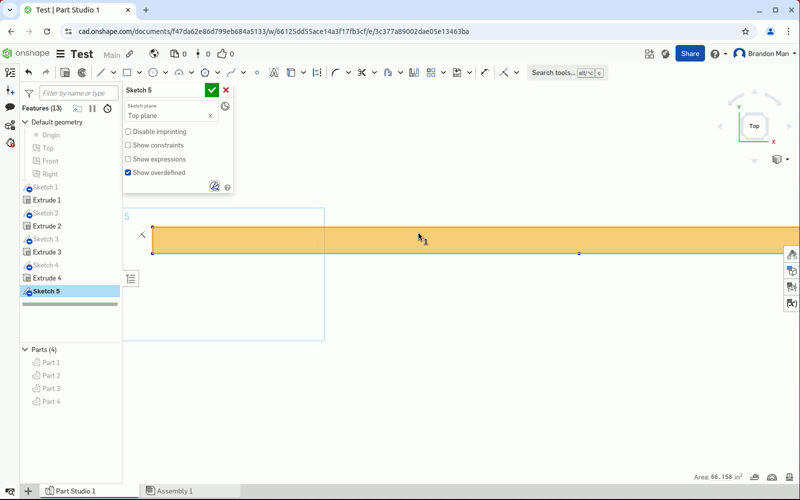
scroll(-6)
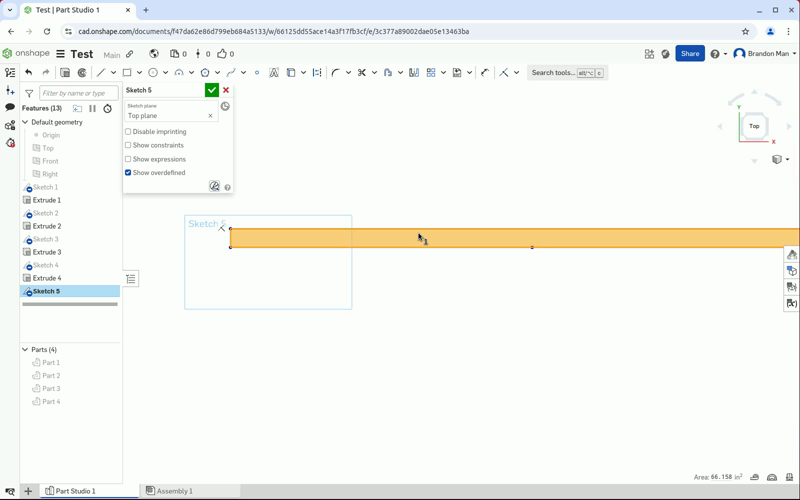
scroll(-6)
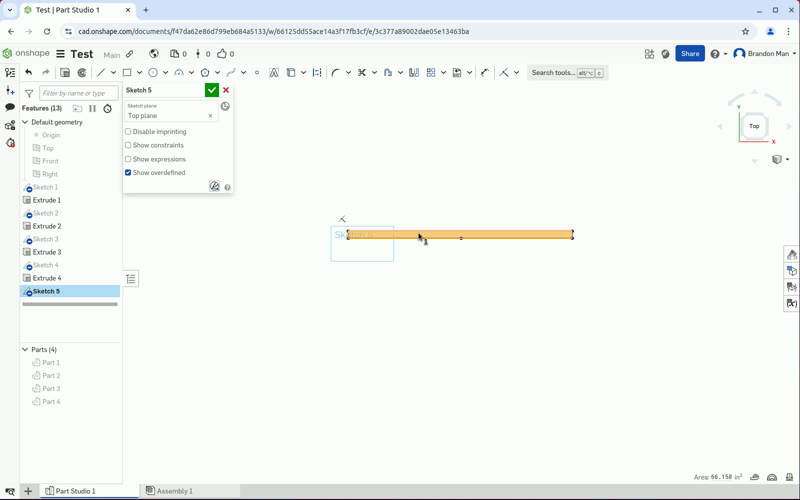
mouse_move(73, 352)
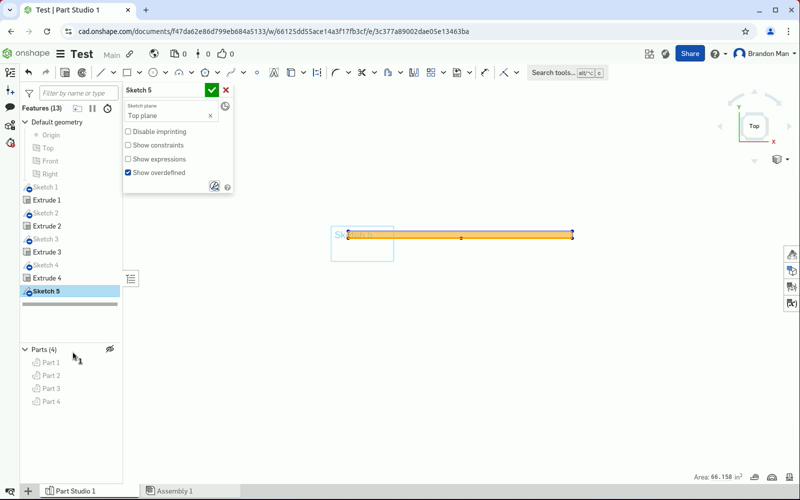
key(shift+y)
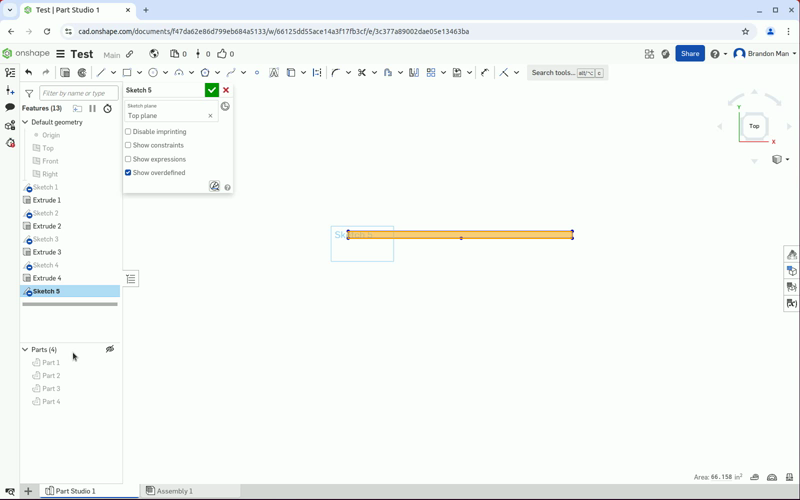
key(shift+e)
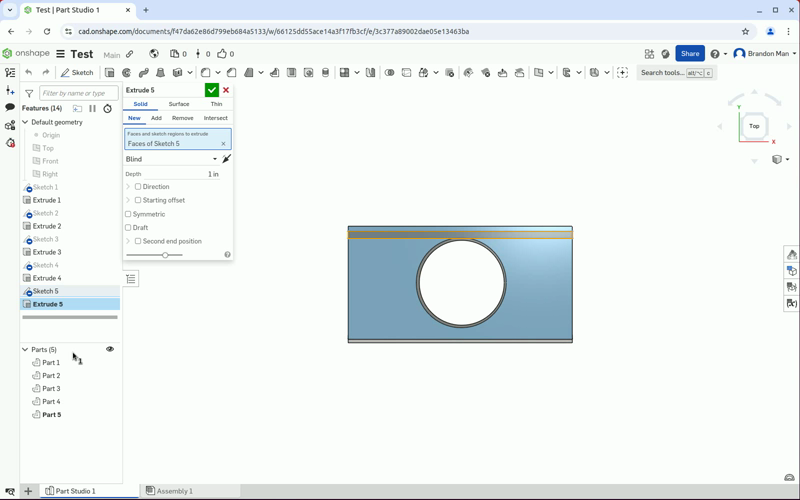
mouse_move(143, 106)
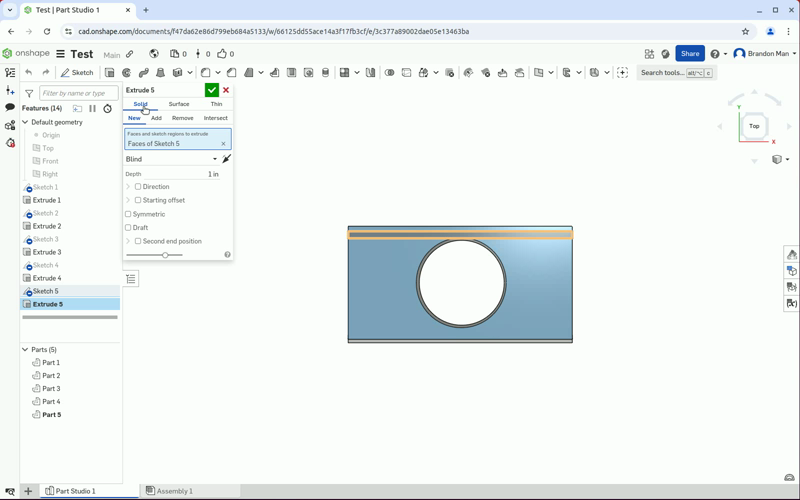
click(143, 106)
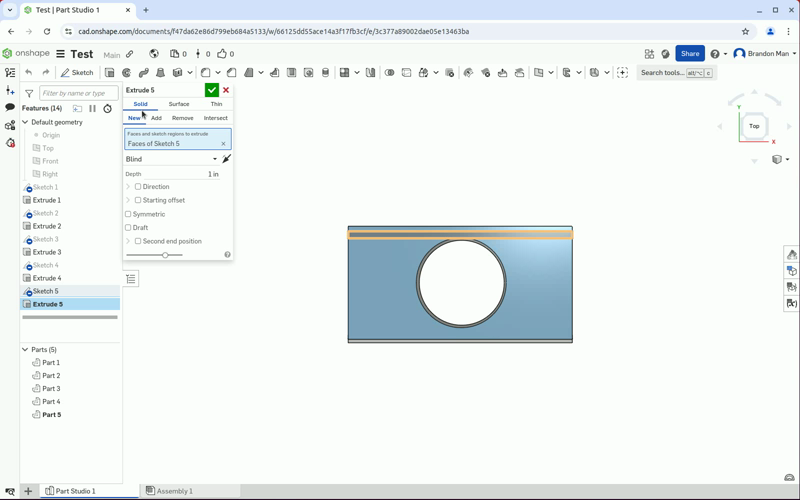
mouse_move(137, 120)
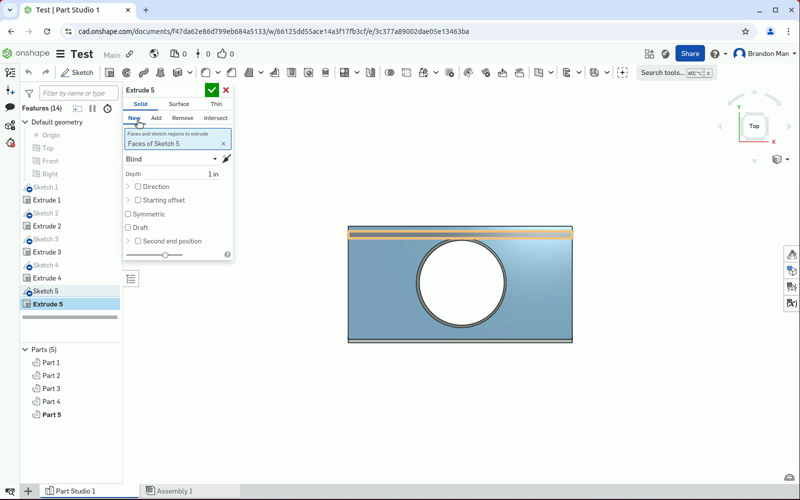
click(137, 120)
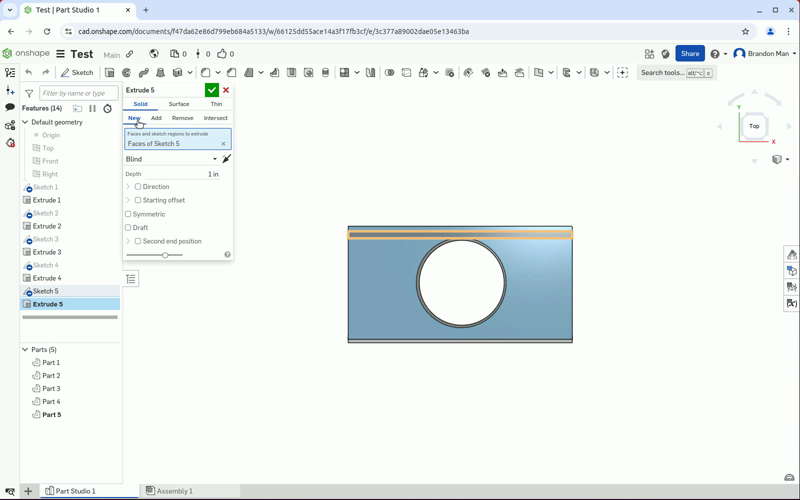
key(tab, 4)
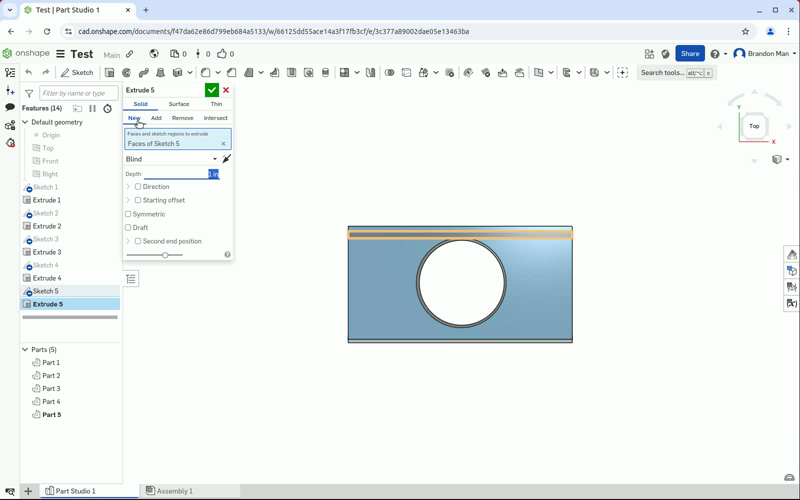
text(-0.722)
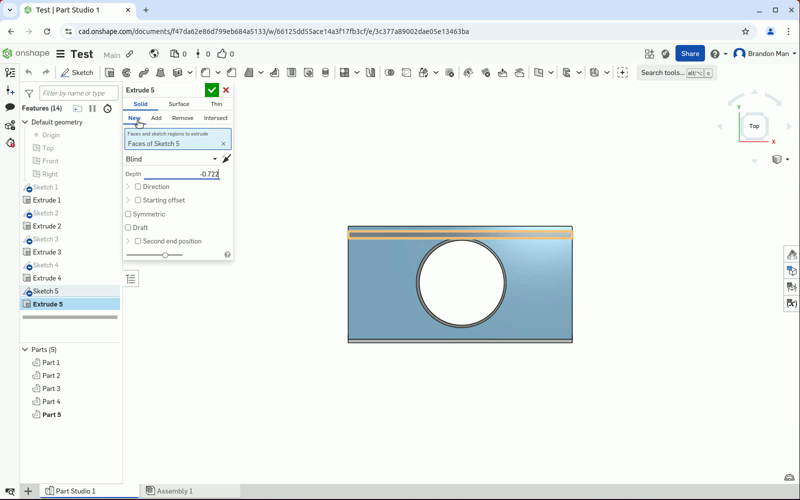
key(enter)
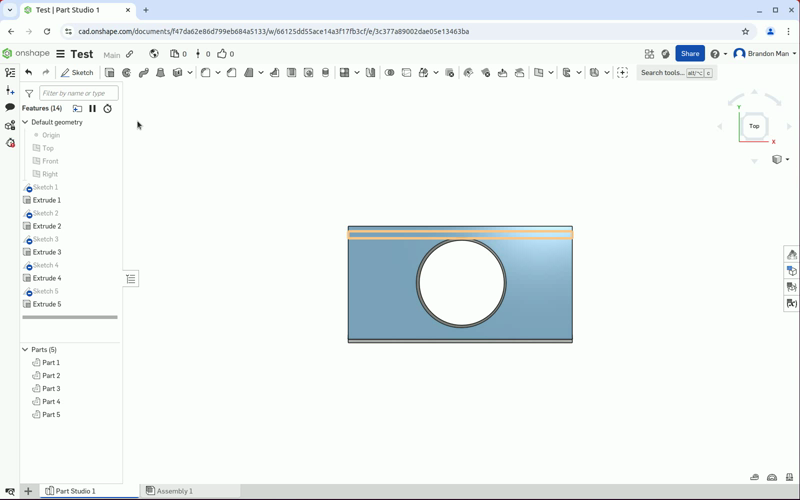
key(shift+h)
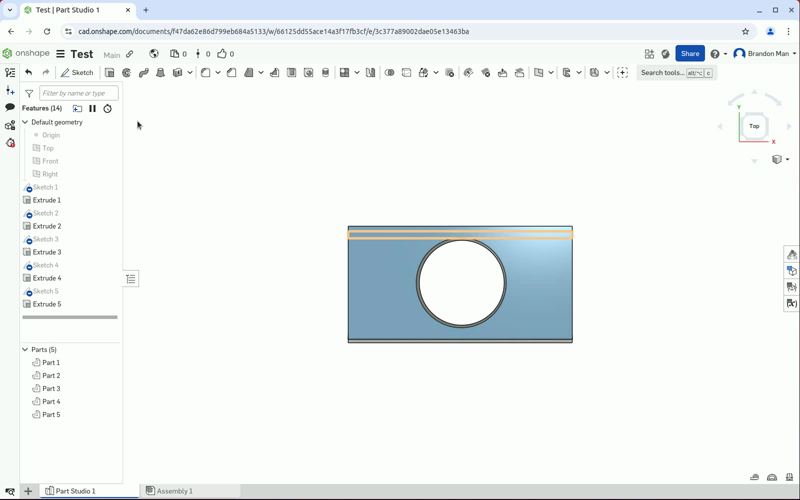
key(shift+h)
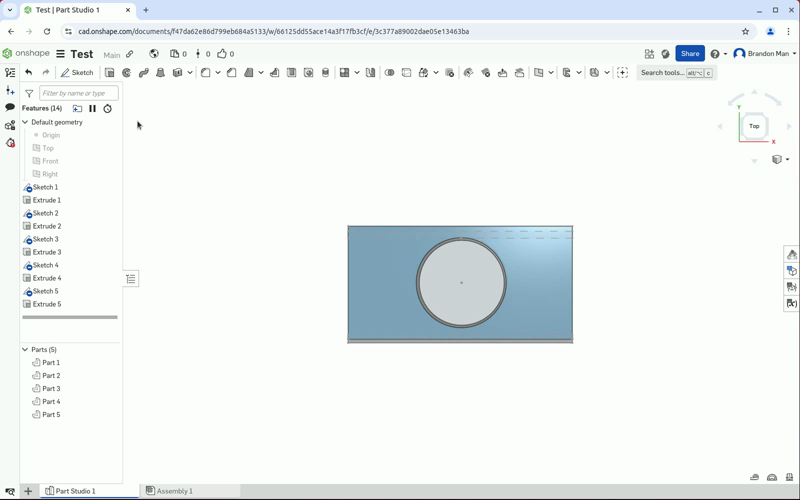
key(shift+7)
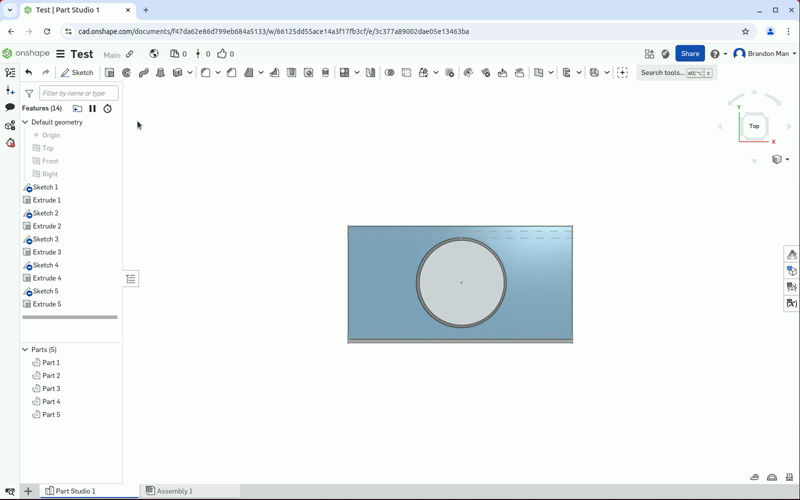
key(up, 3)
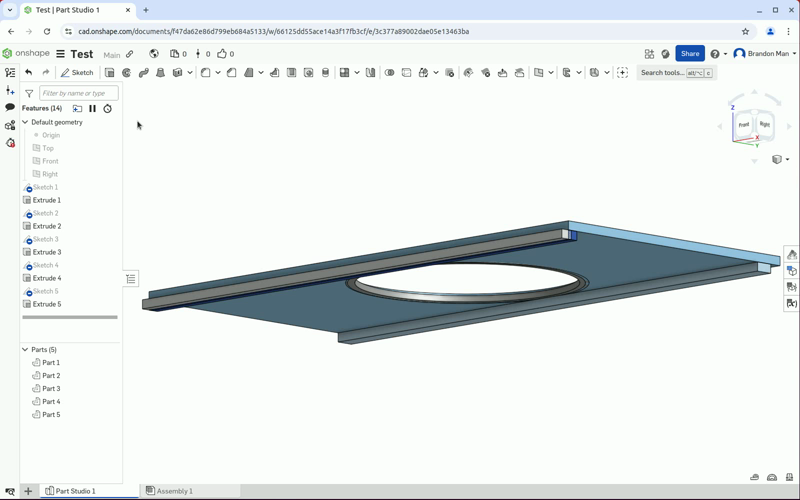
key(left, 3)
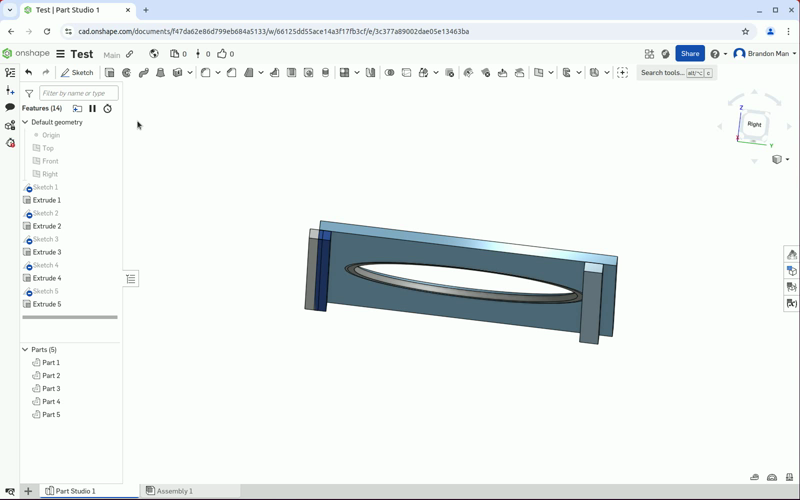
key(right, 3)
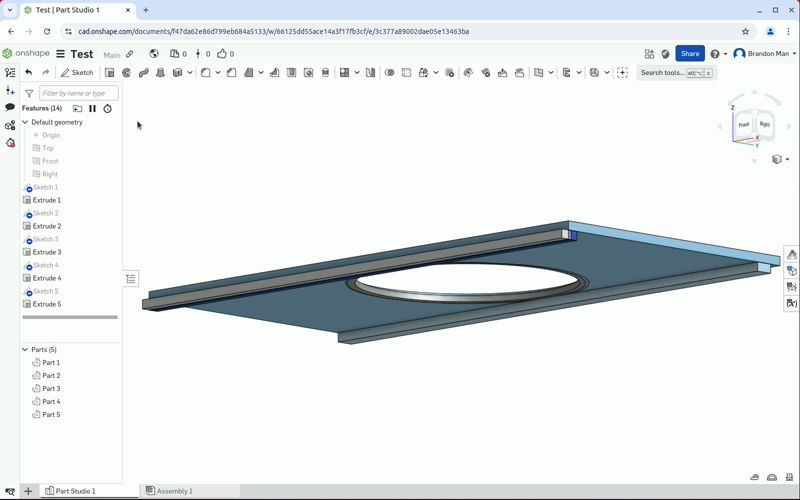
key(down, 3)
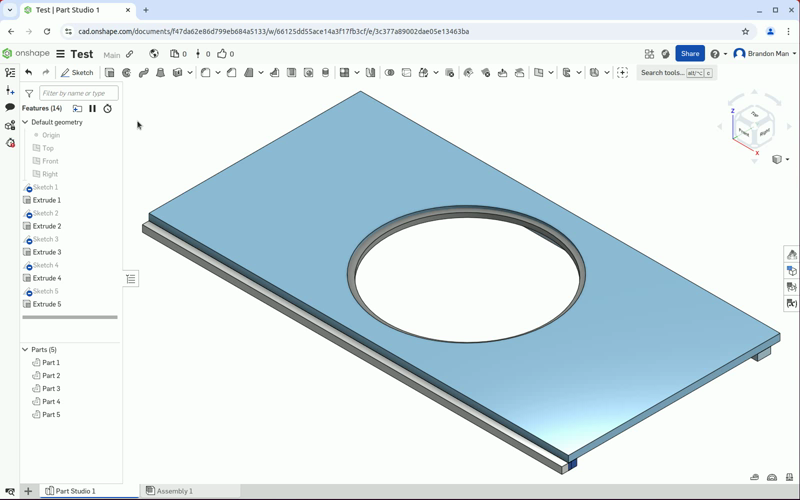
mouse_move(73, 189)
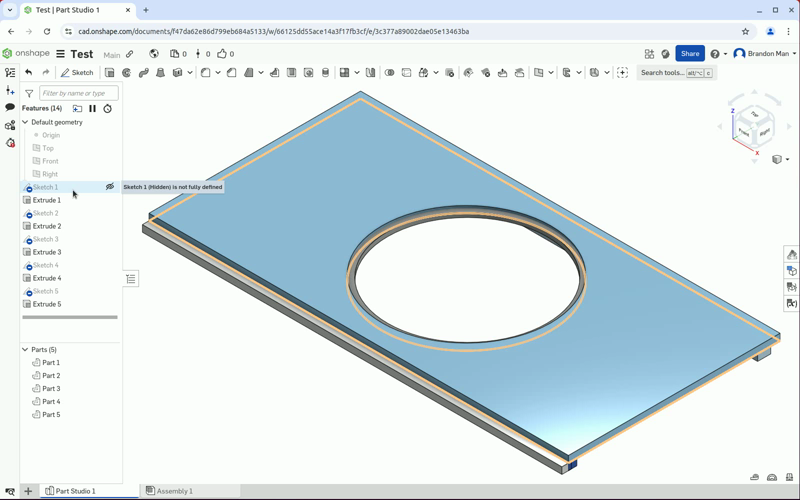
click(73, 189)